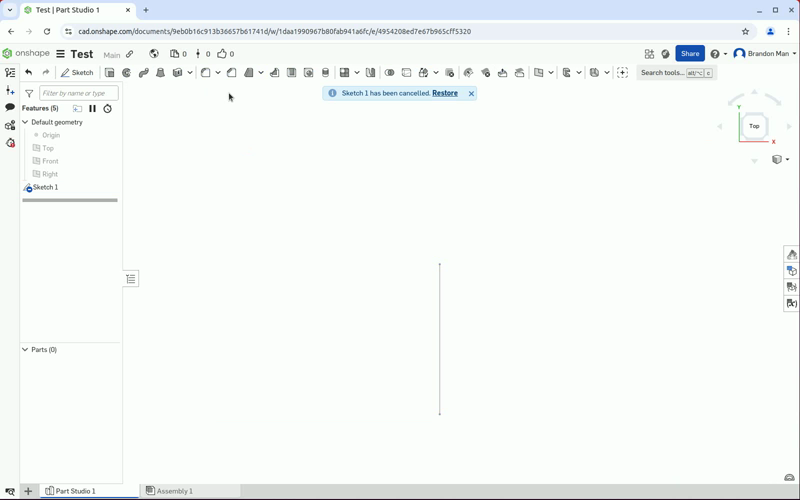
key(shift+h)
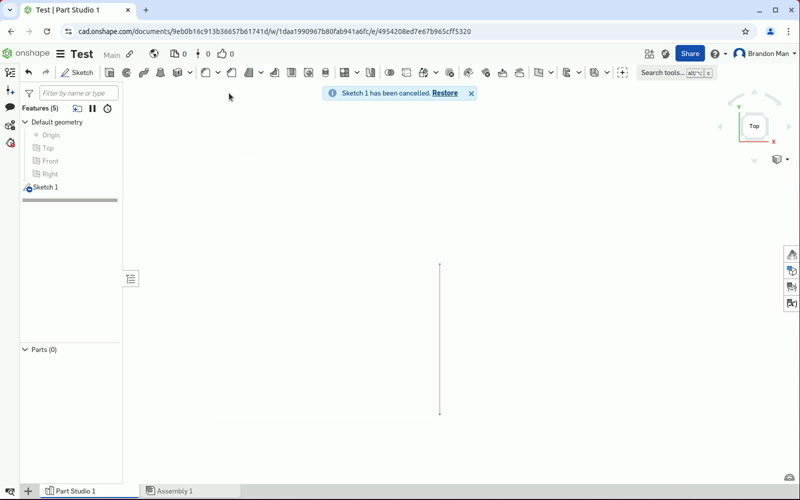
key(shift+s)
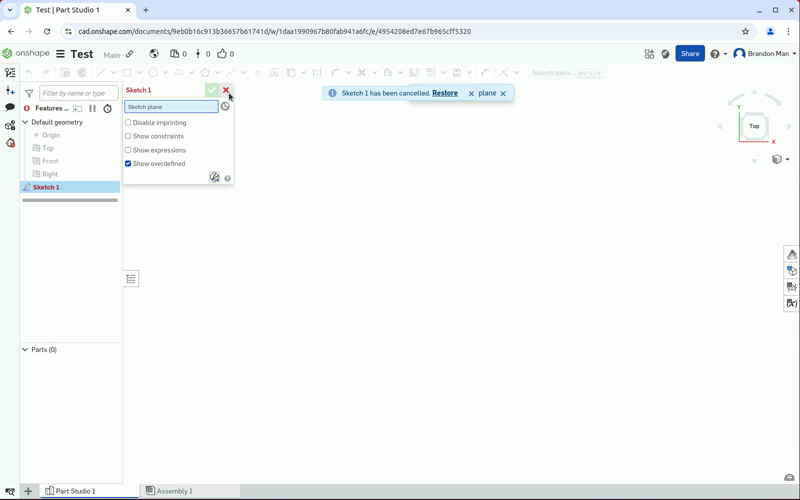
mouse_move(73, 150)
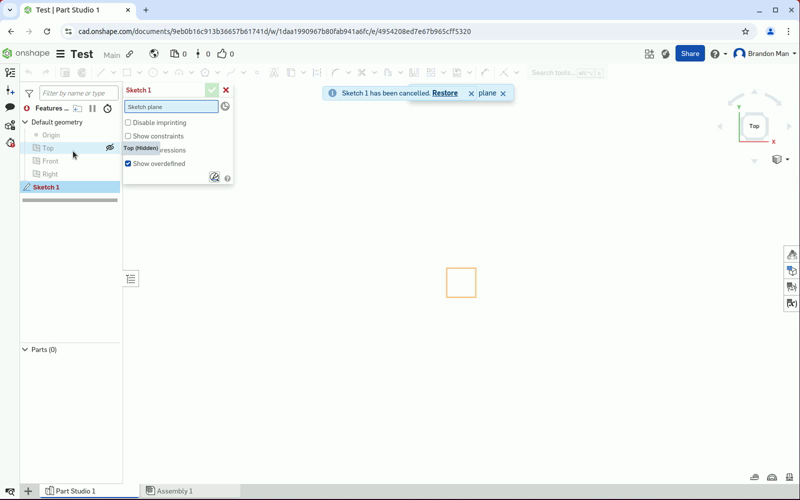
click(73, 150)
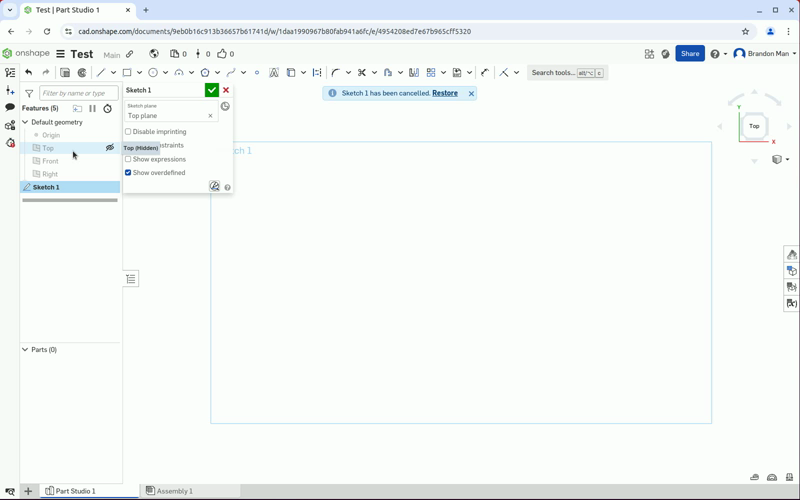
mouse_move(73, 352)
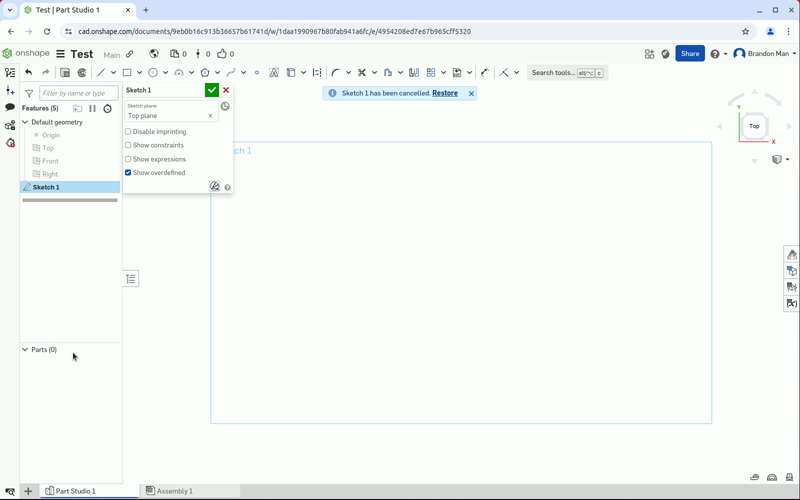
key(y)
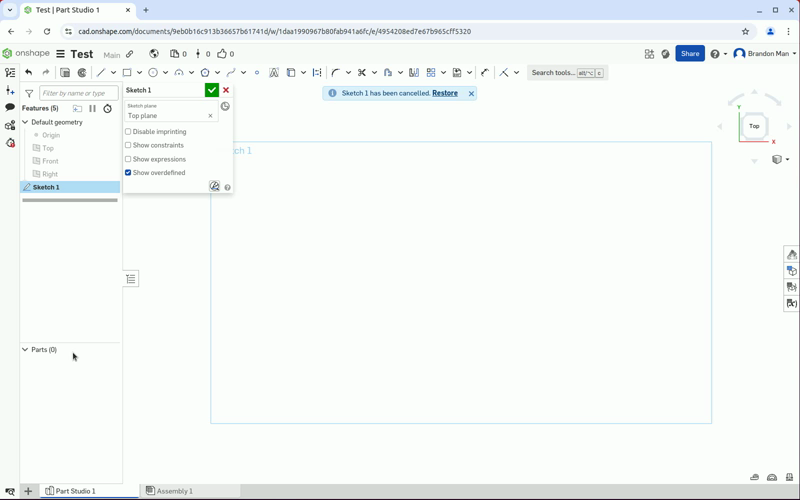
key(l)
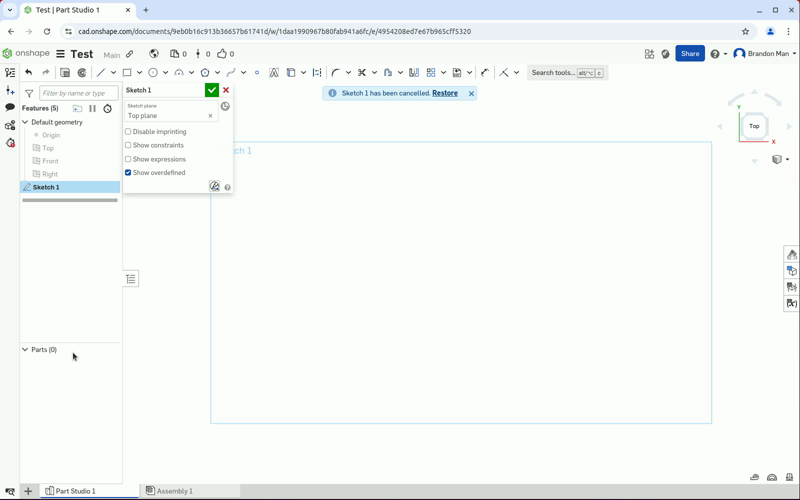
key_down(shift)
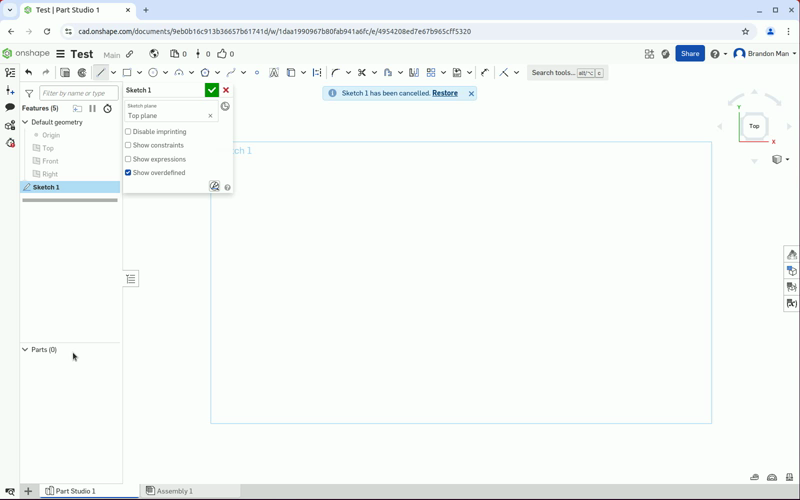
mouse_move(352, 395)
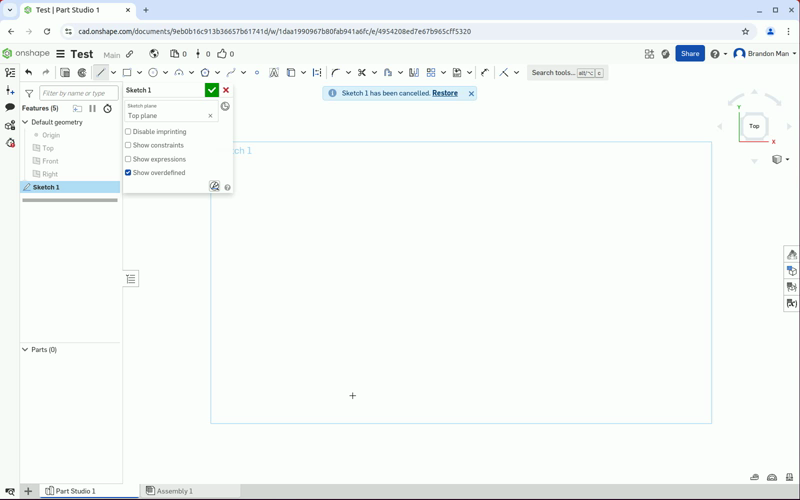
click(352, 395)
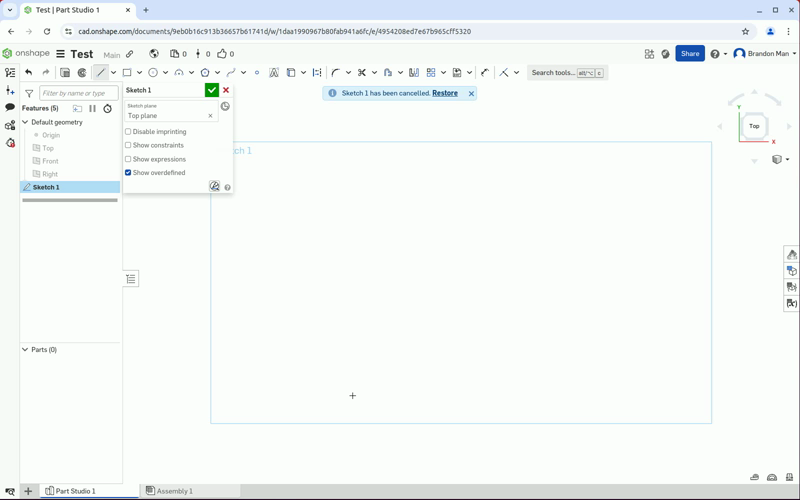
key_up(shift)
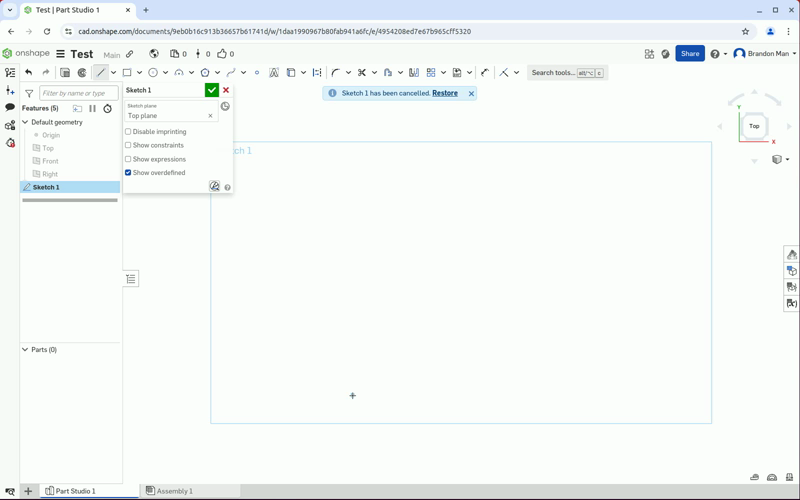
key_down(shift)
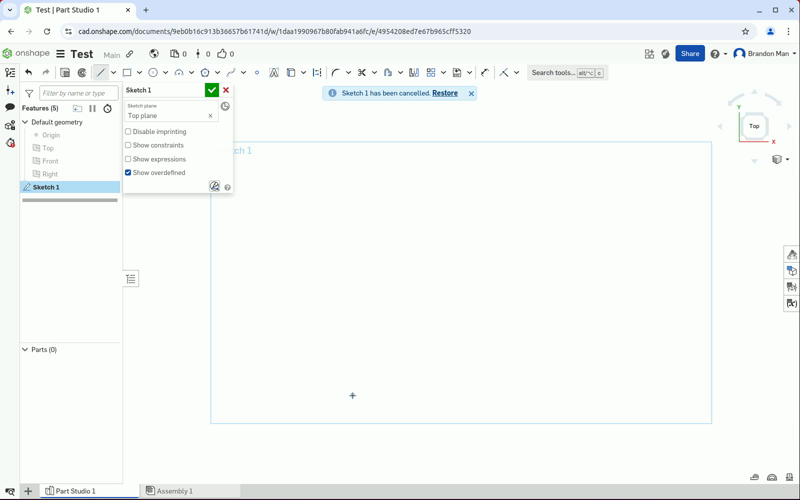
mouse_move(567, 395)
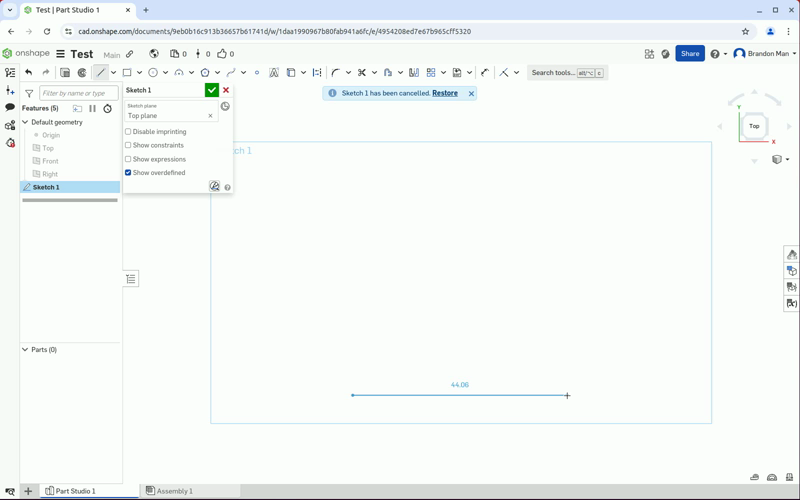
click(567, 395)
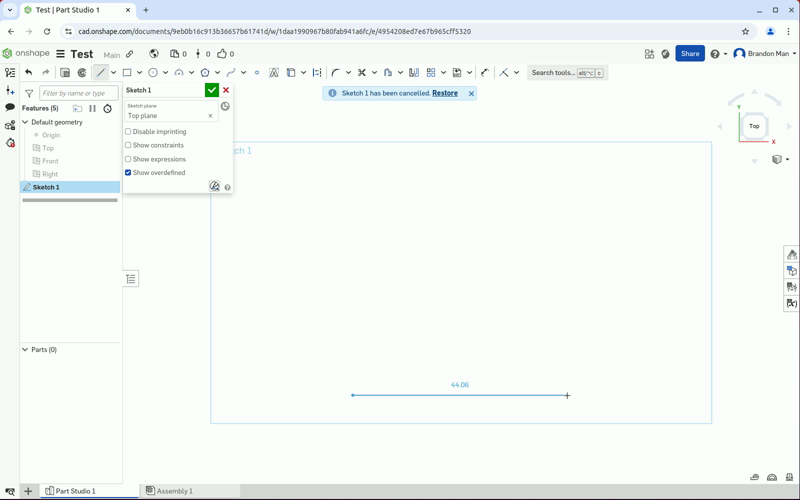
key_up(shift)
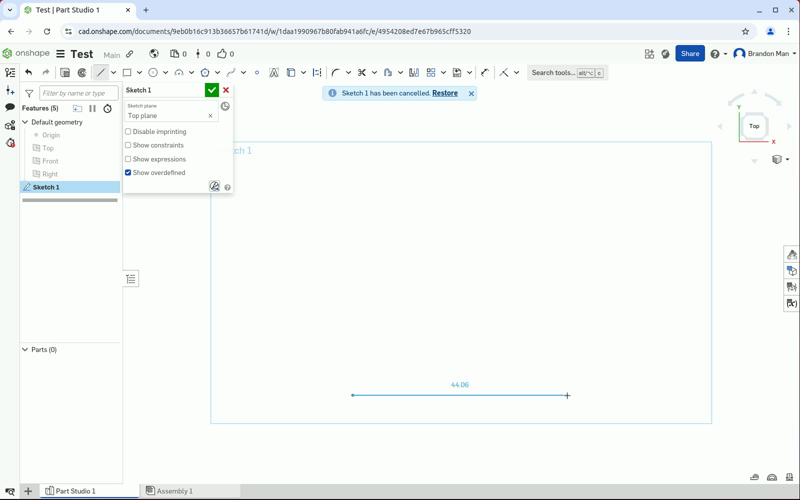
key_down(shift)
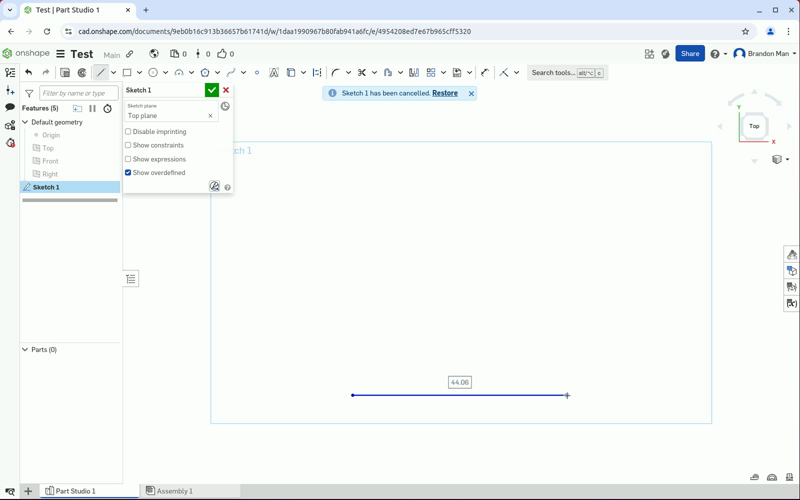
mouse_move(567, 171)
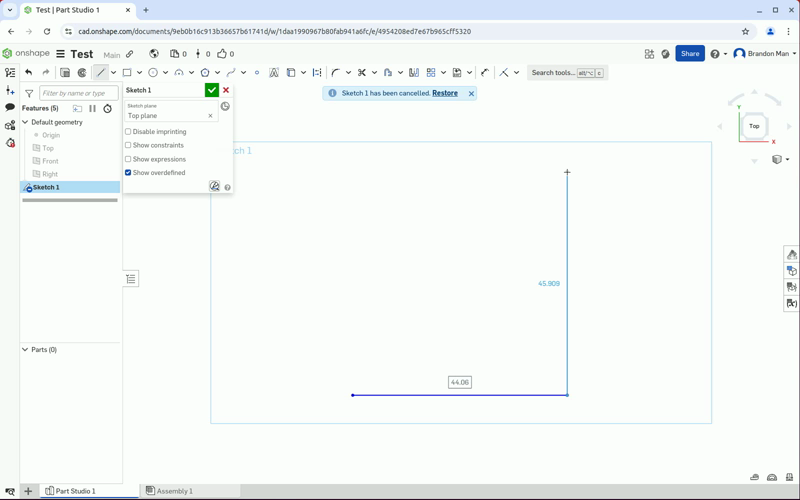
click(567, 171)
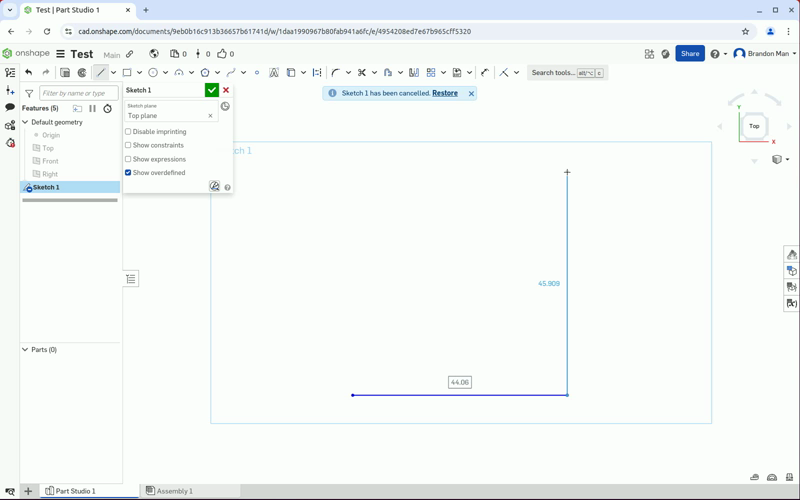
key_up(shift)
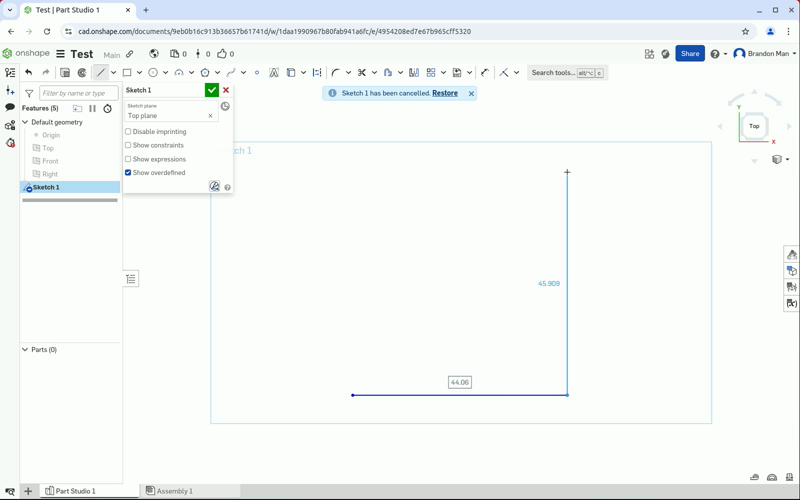
key_down(shift)
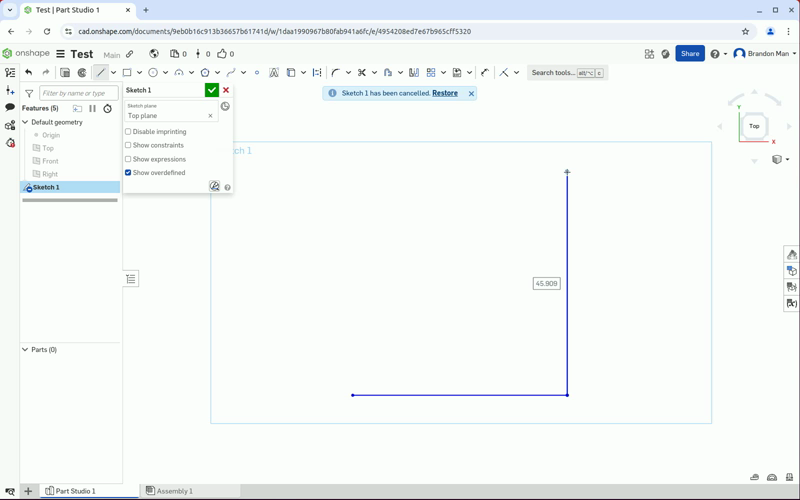
mouse_move(352, 171)
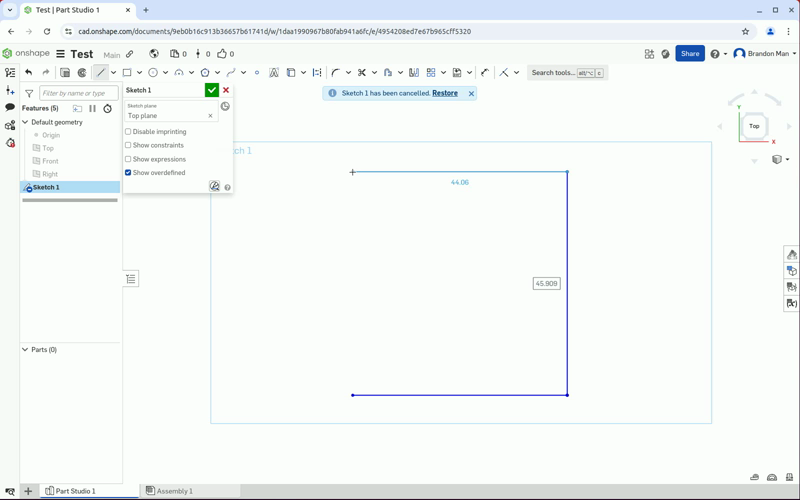
click(352, 171)
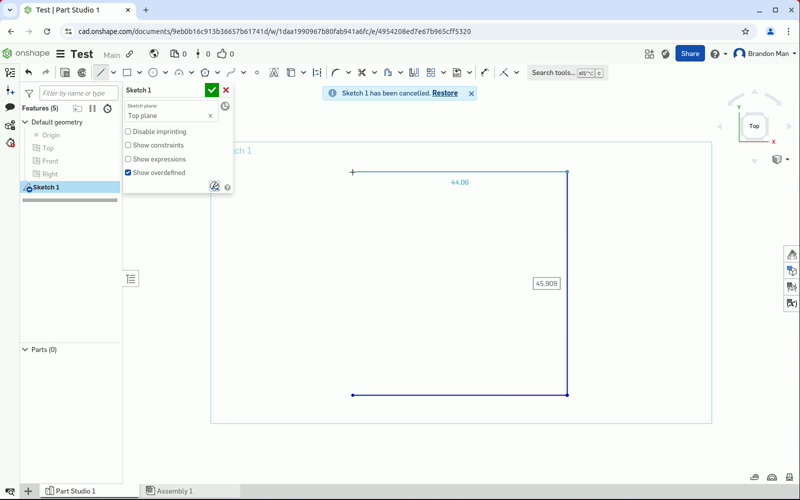
key_up(shift)
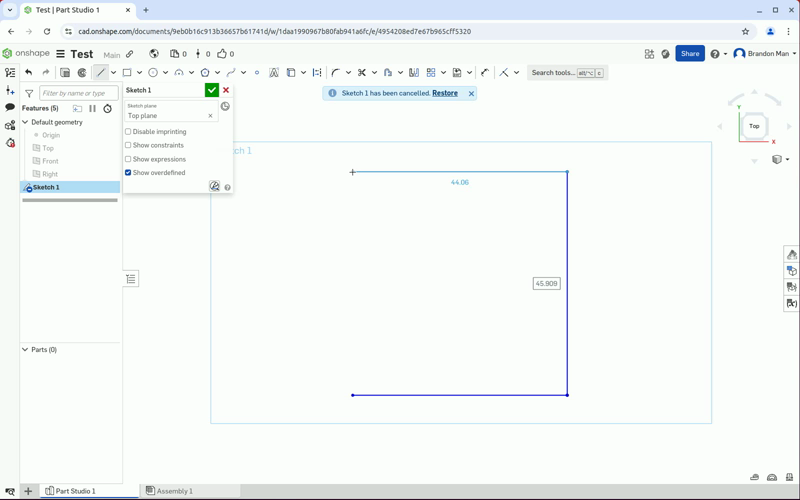
key_down(shift)
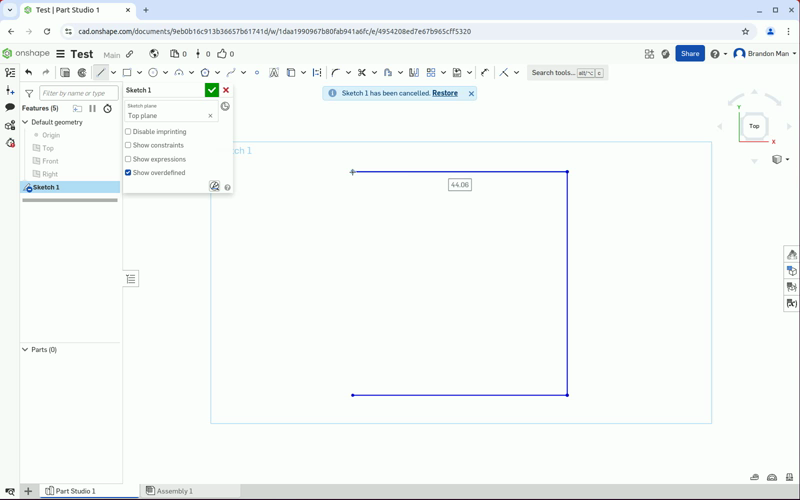
mouse_move(352, 395)
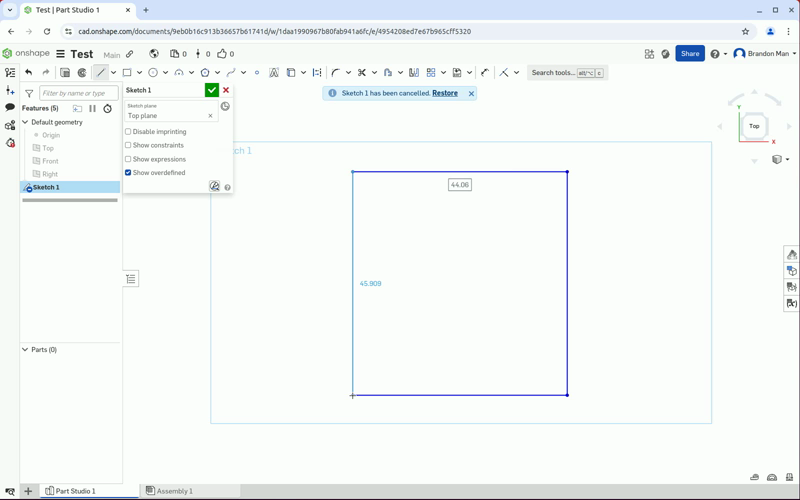
key_up(shift)
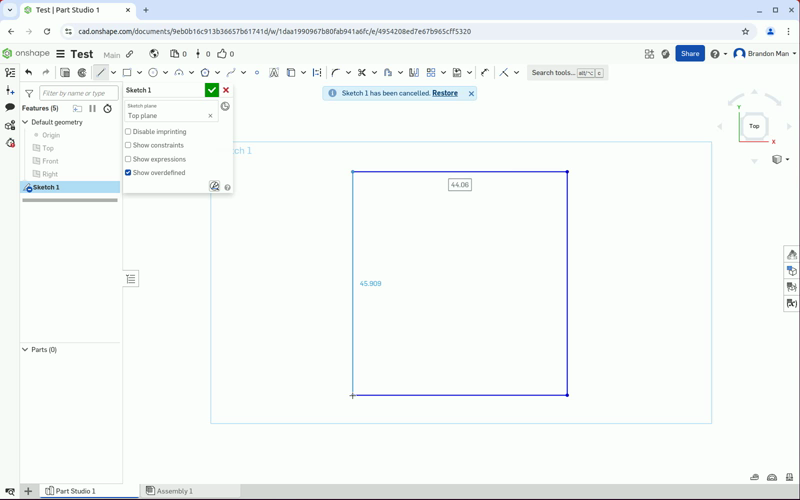
click(352, 395)
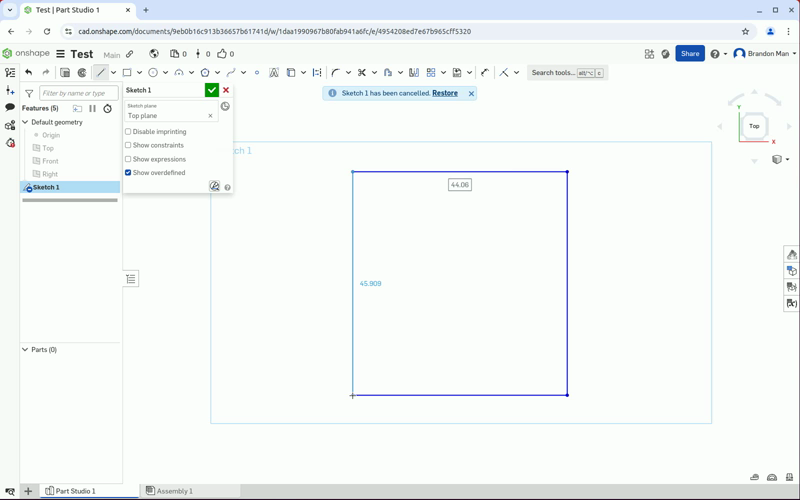
key(esc)
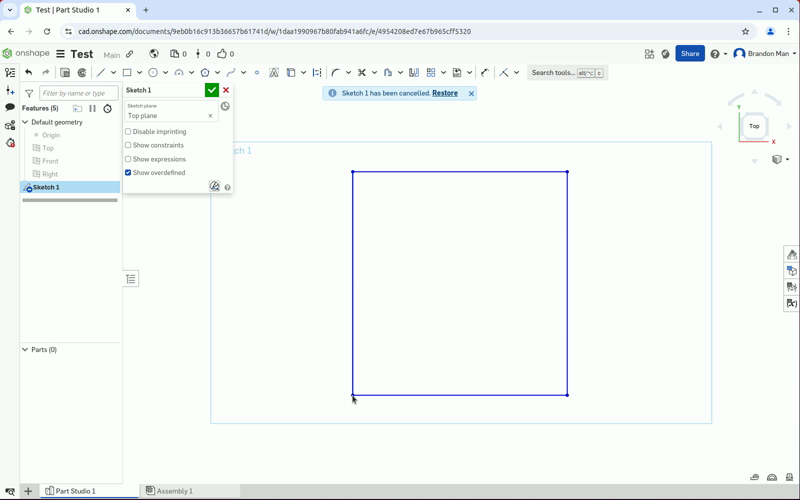
mouse_move(515, 323)
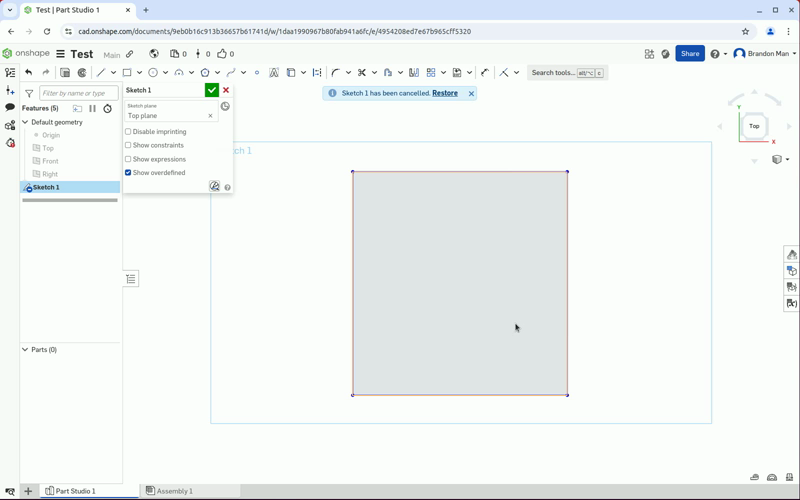
click(515, 323)
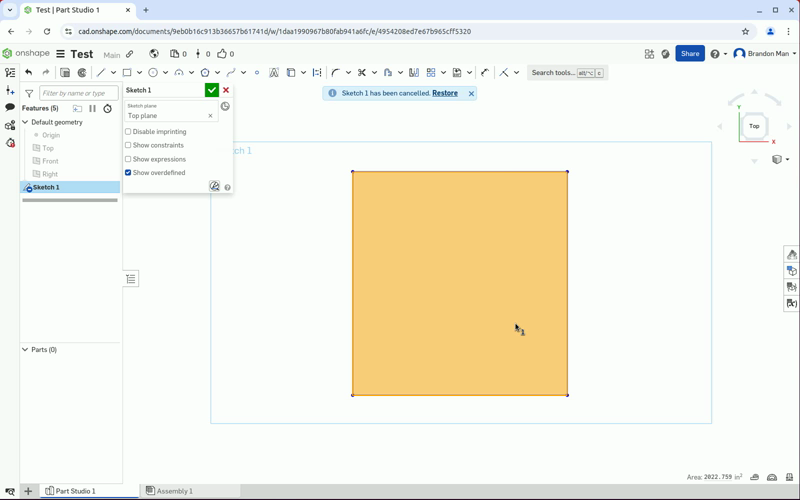
mouse_move(73, 352)
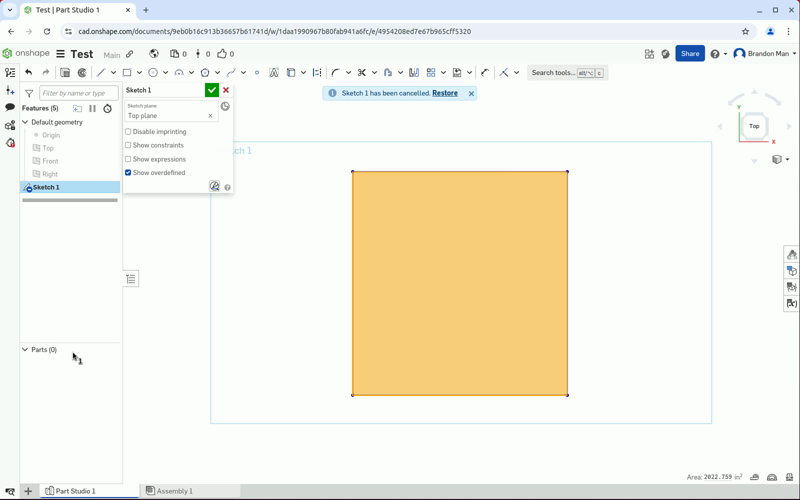
key(shift+y)
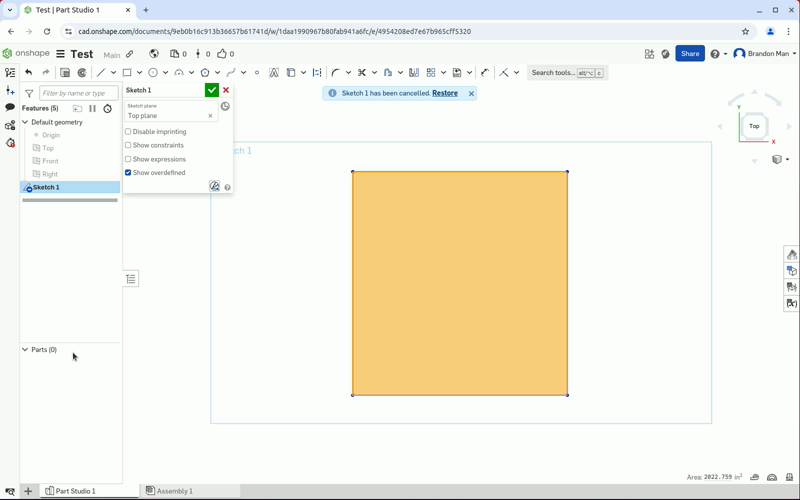
key(shift+e)
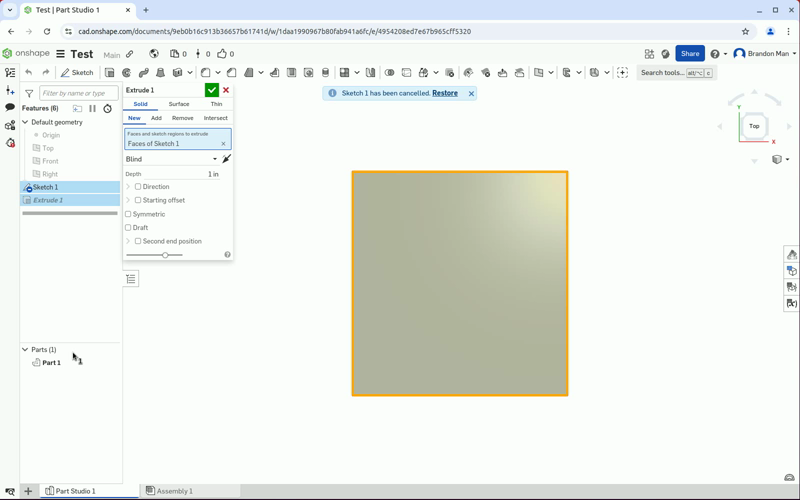
mouse_move(143, 106)
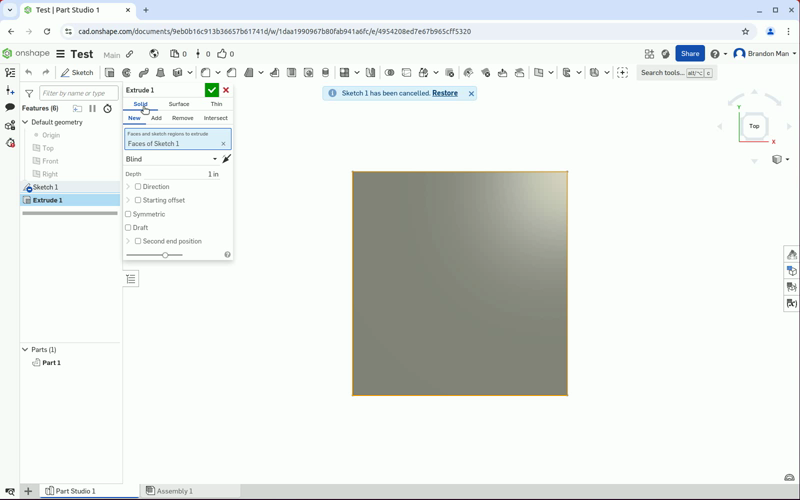
click(143, 106)
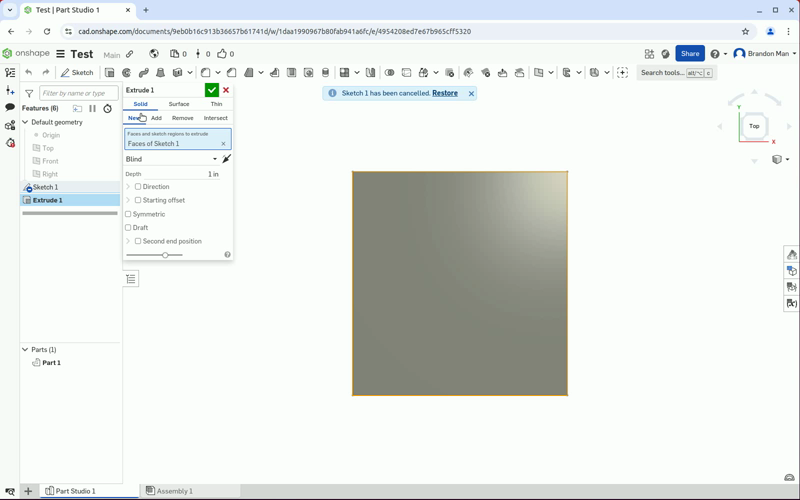
mouse_move(137, 120)
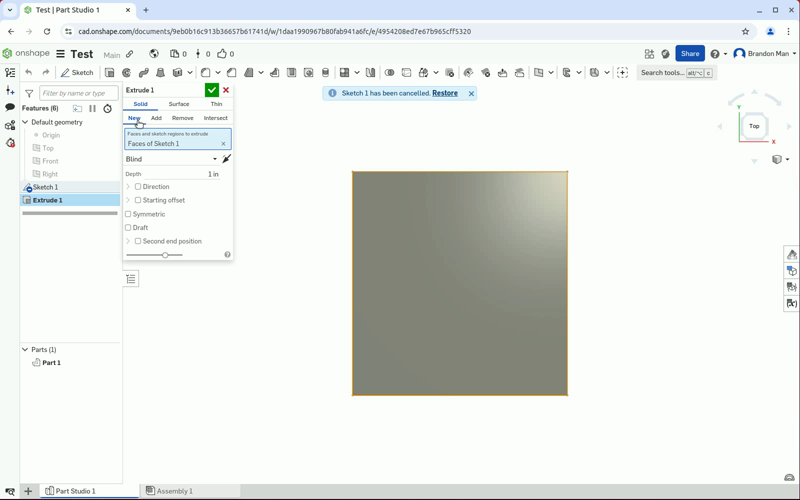
click(137, 120)
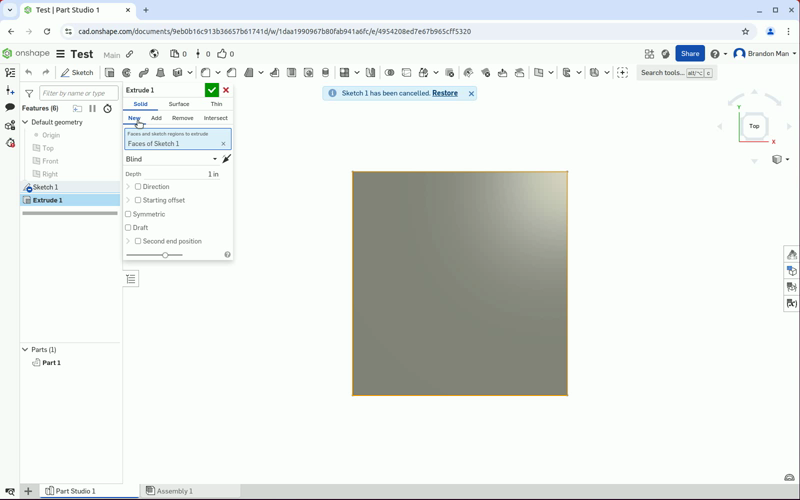
key(tab, 4)
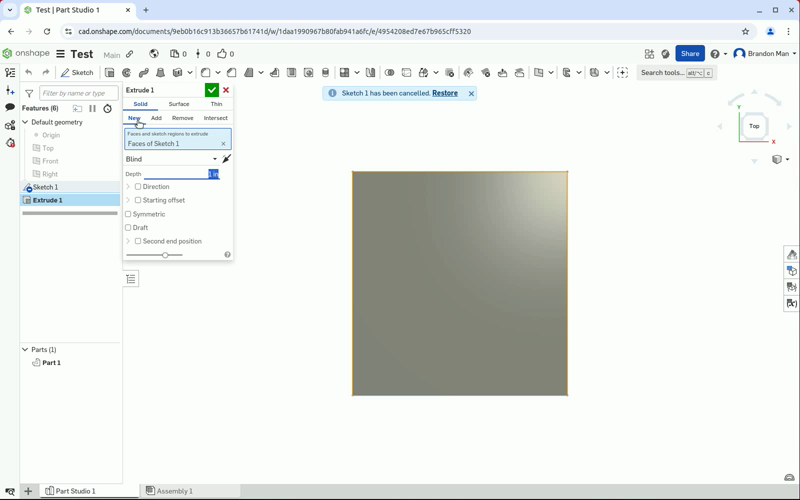
text(1.685)
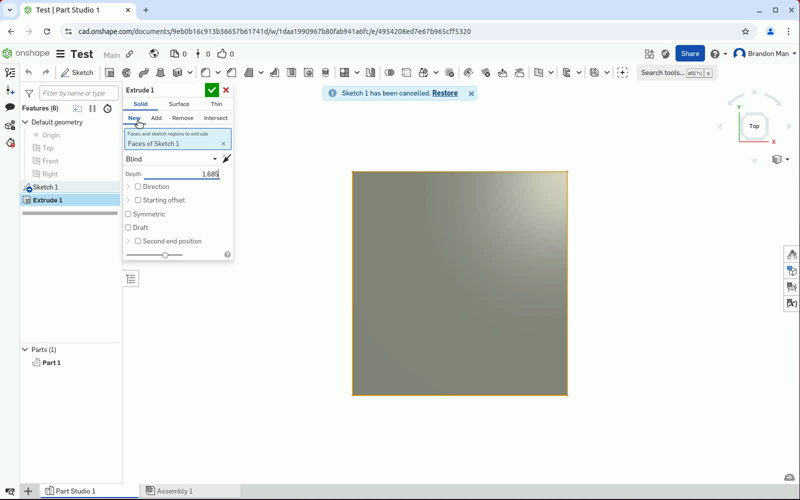
key(enter)
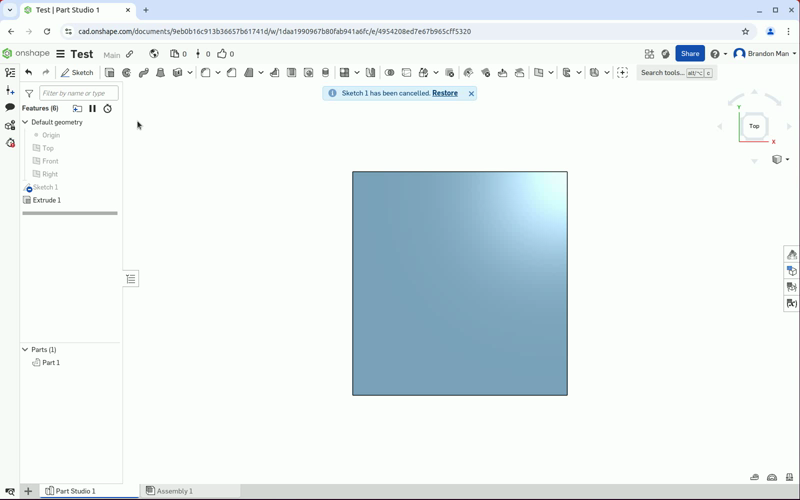
key(shift+h)
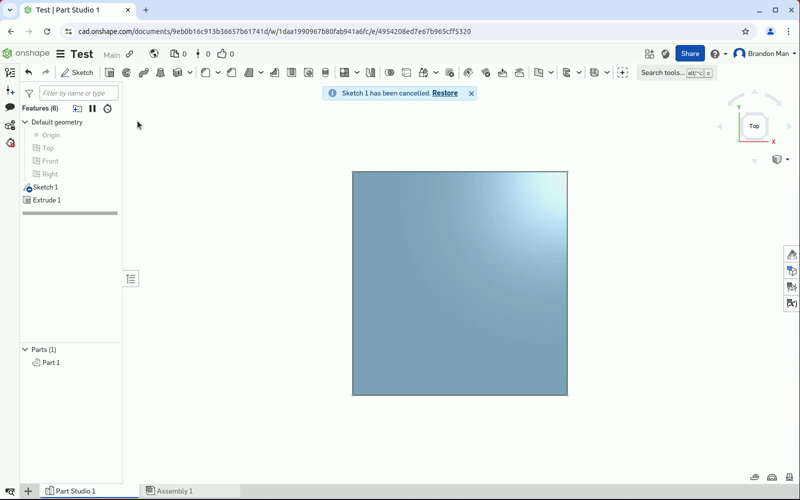
key(shift+h)
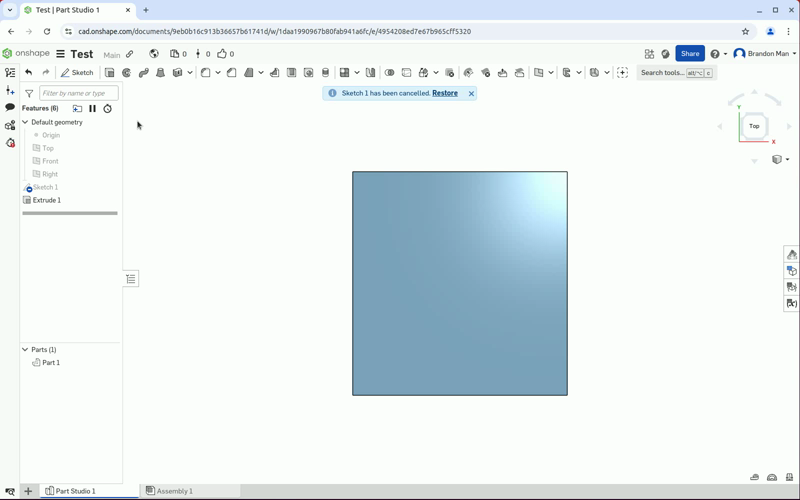
mouse_move(73, 189)
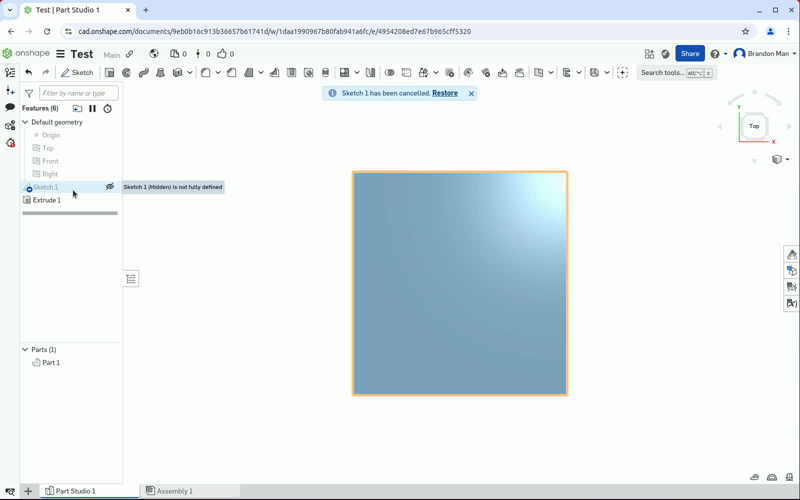
click(73, 189)
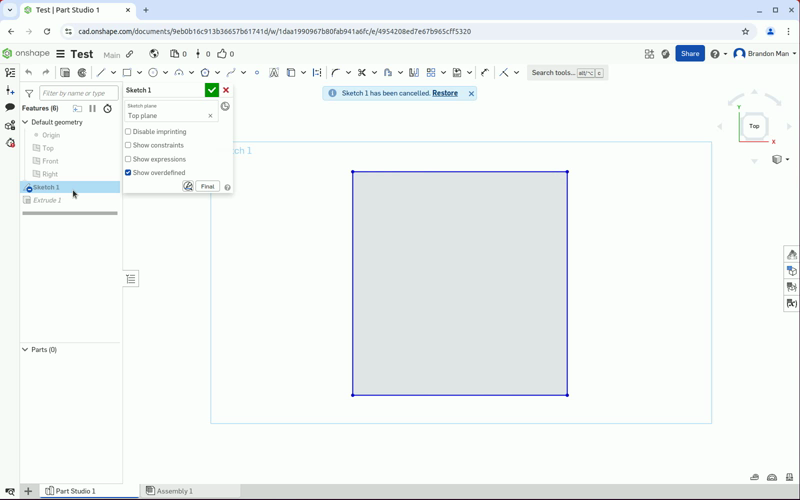
mouse_move(229, 92)
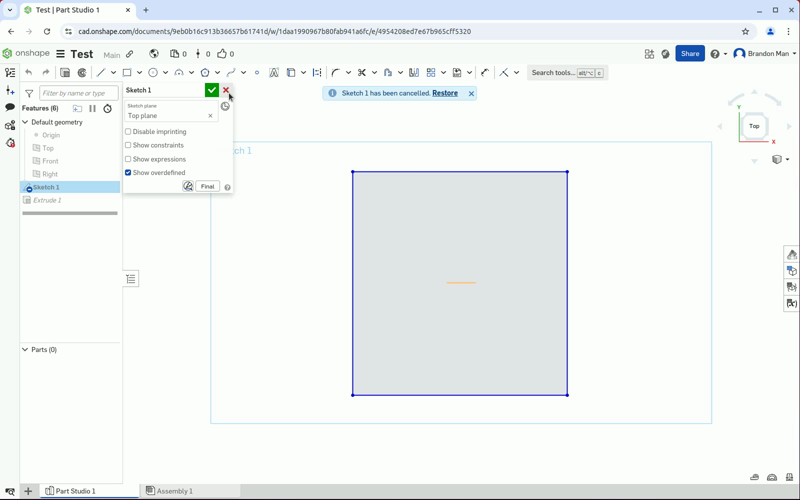
click(229, 92)
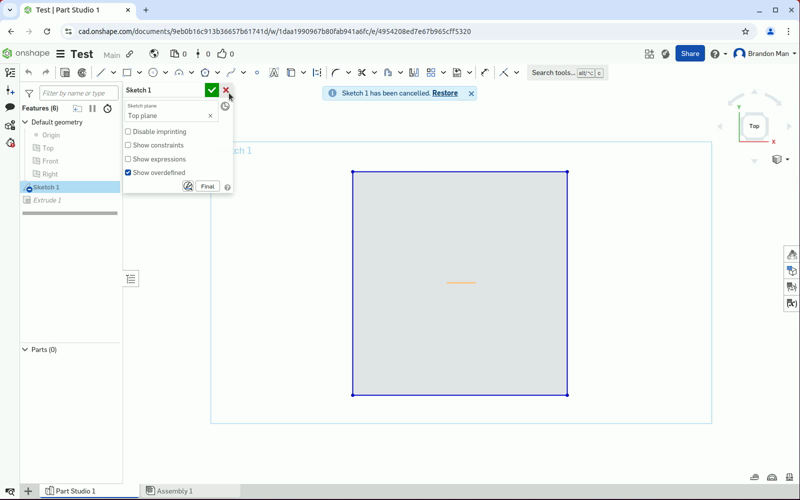
key(shift+s)
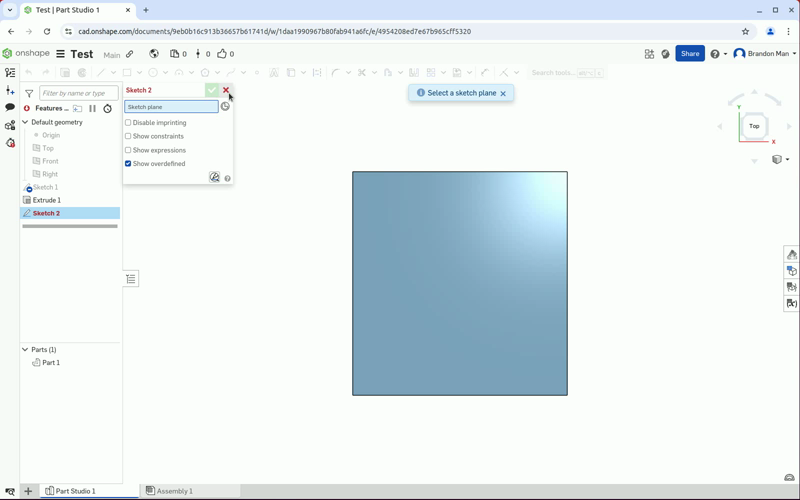
mouse_move(73, 150)
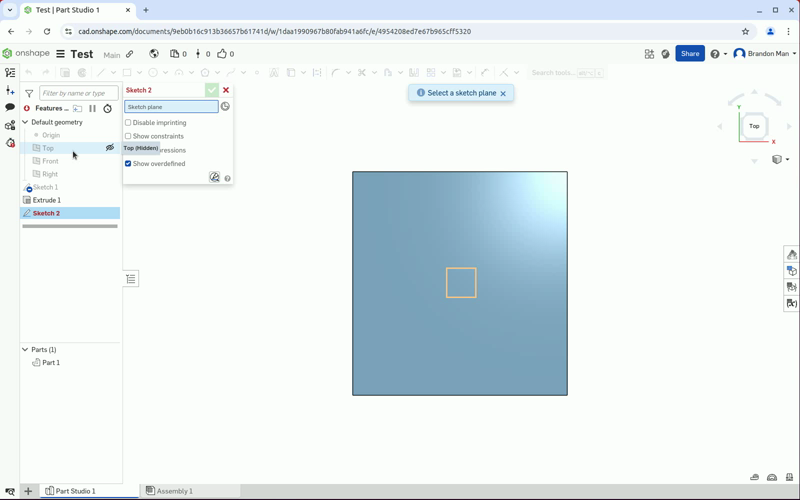
click(73, 150)
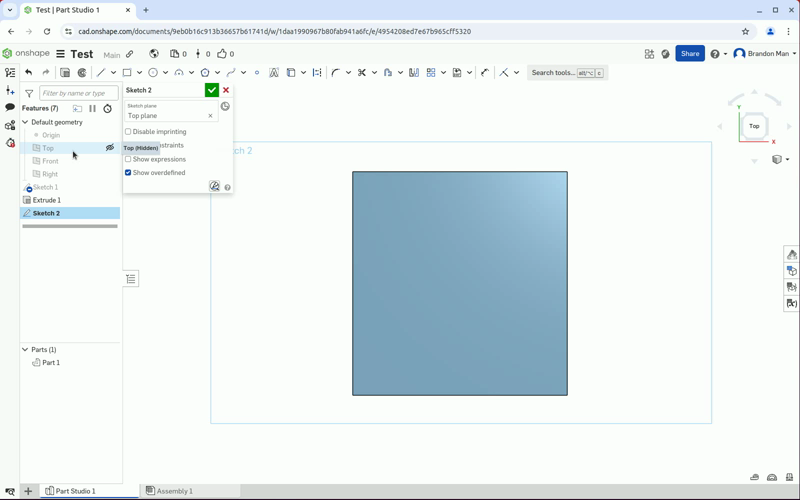
mouse_move(73, 352)
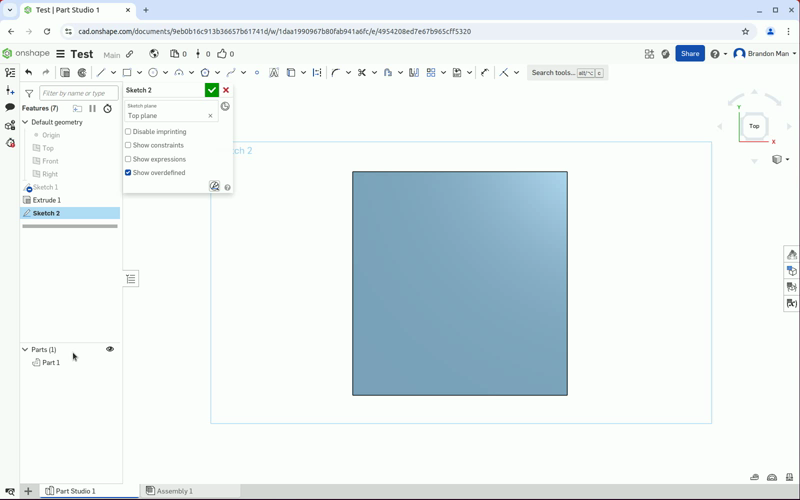
key(y)
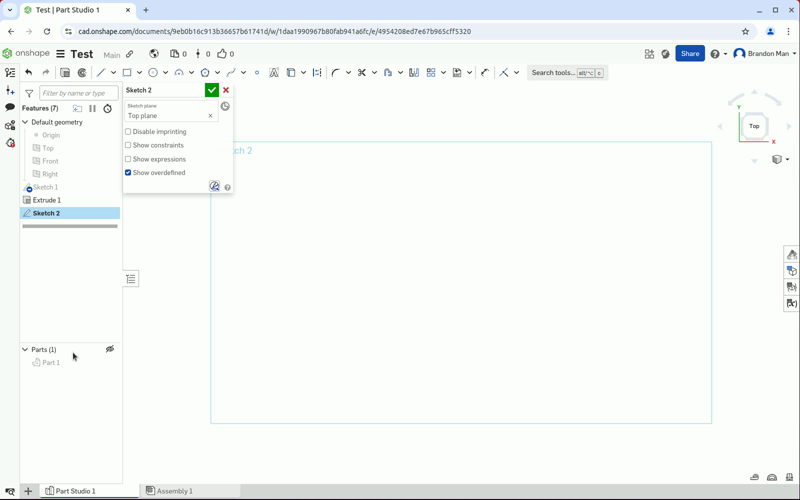
key(c)
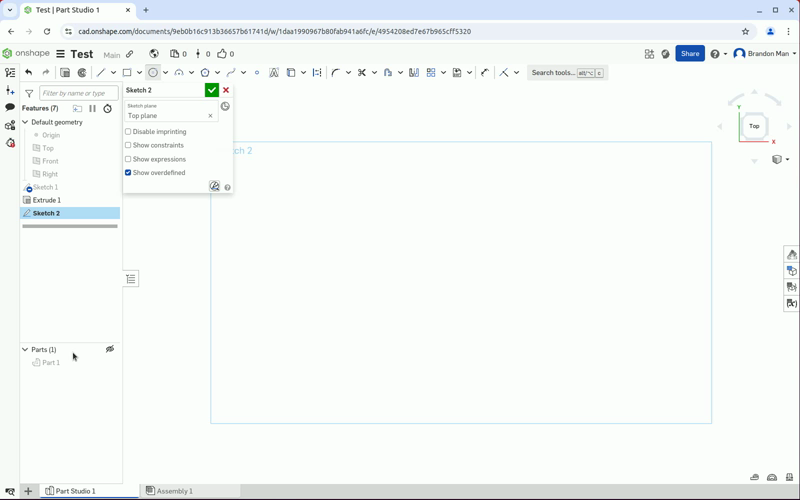
key_down(shift)
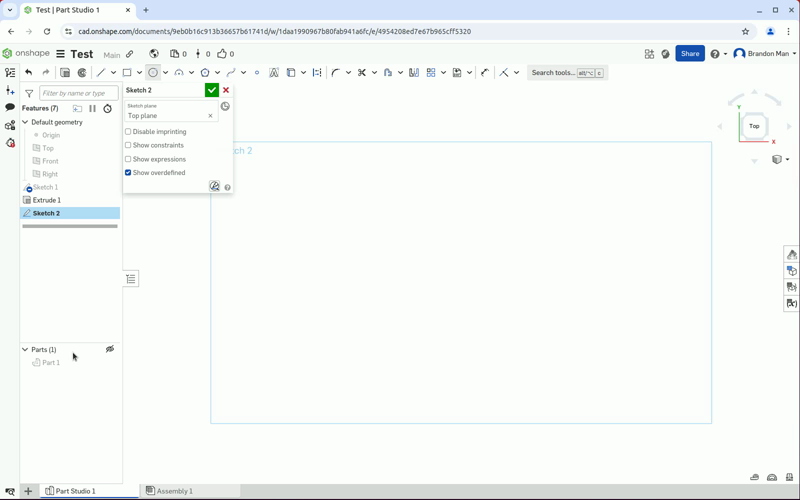
mouse_move(461, 313)
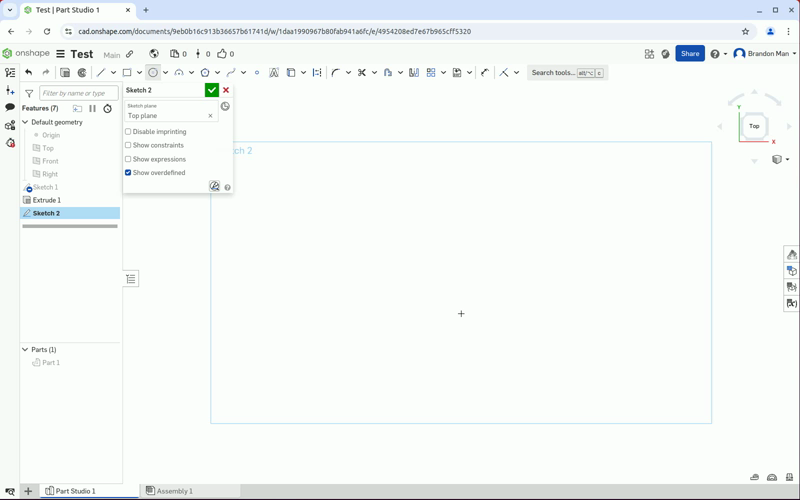
click(461, 313)
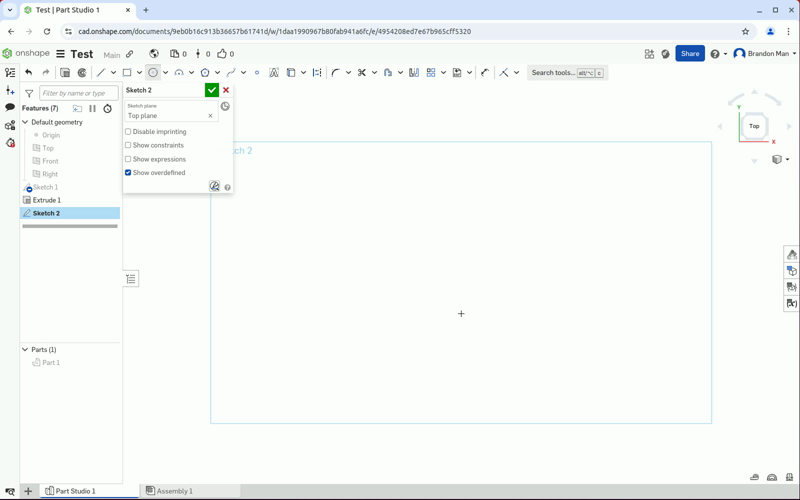
key_up(shift)
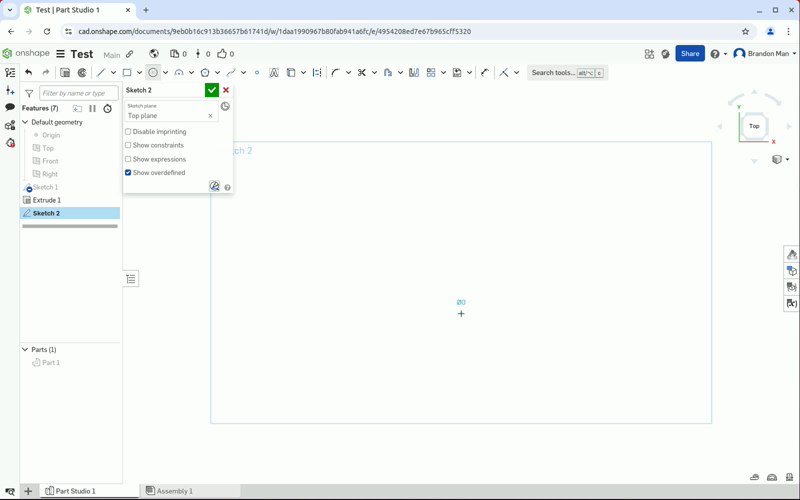
mouse_move(477, 313)
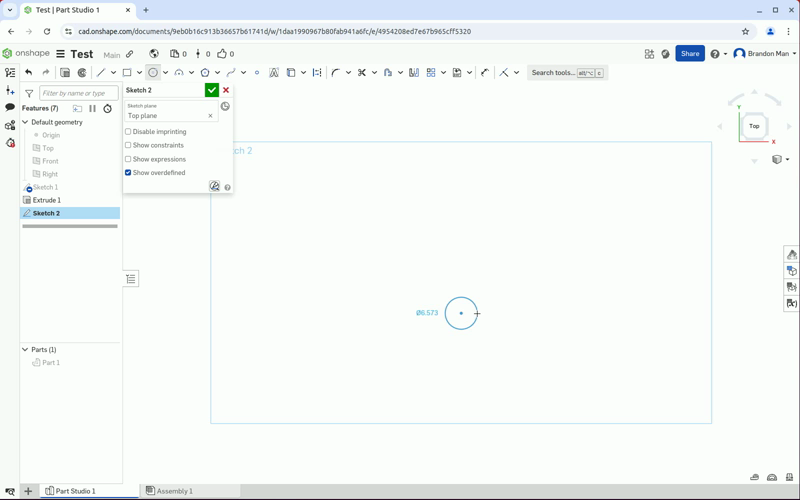
click(477, 313)
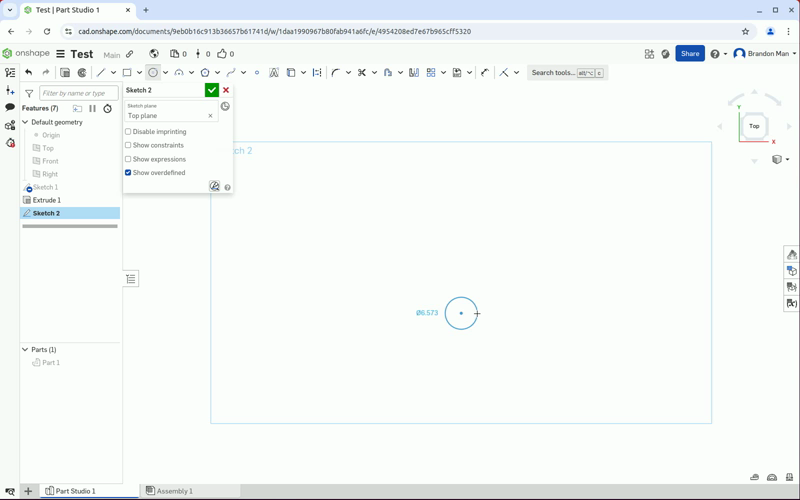
key(esc)
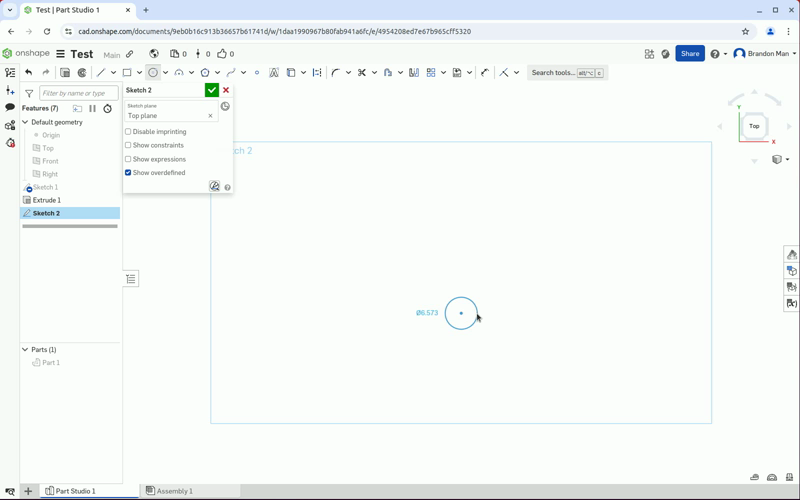
mouse_move(459, 303)
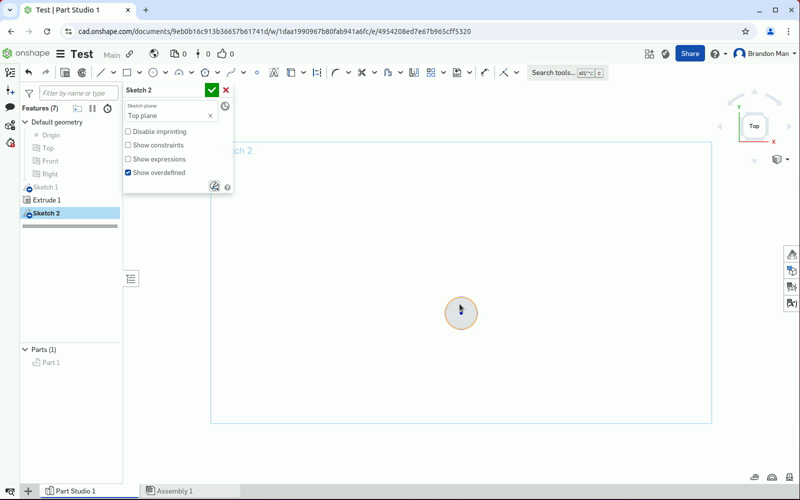
scroll(6)
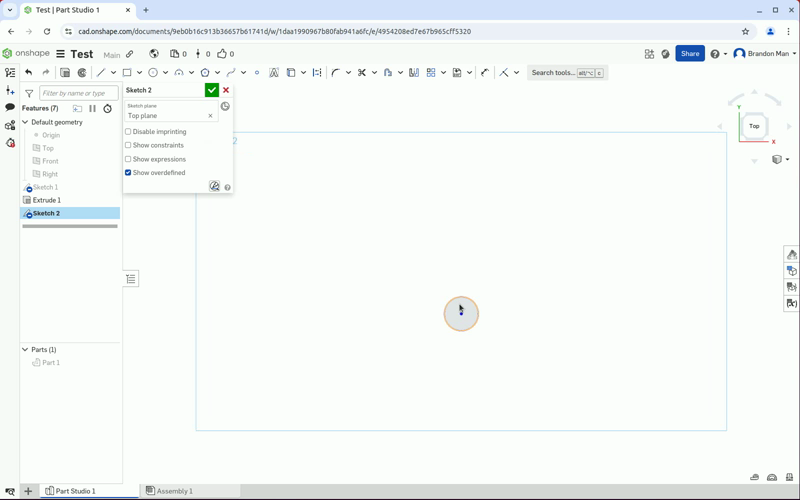
scroll(6)
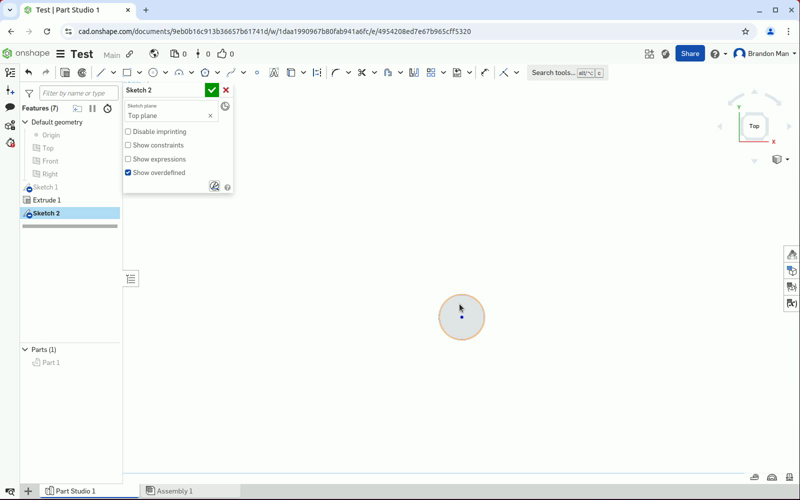
scroll(6)
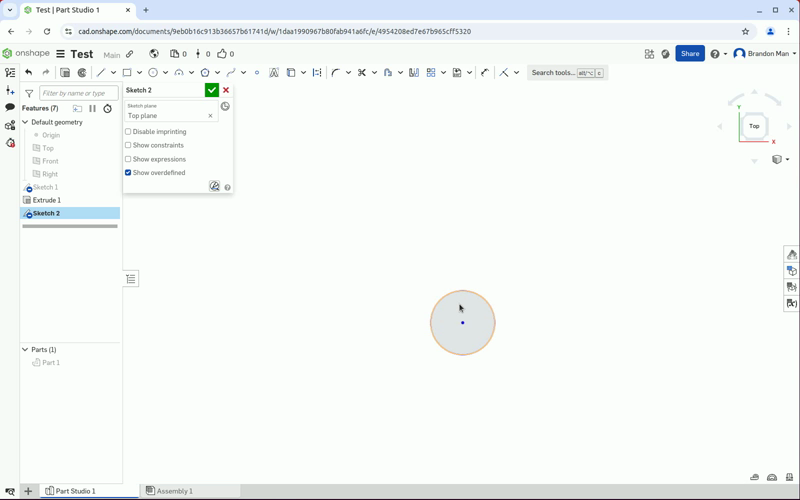
scroll(6)
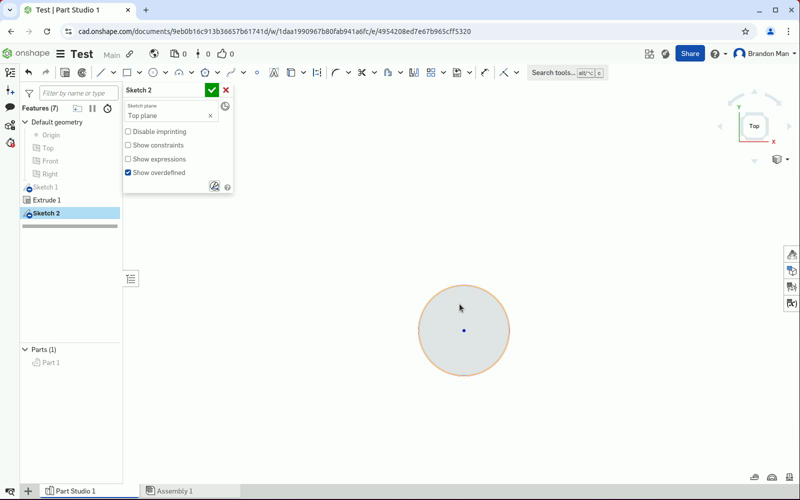
scroll(6)
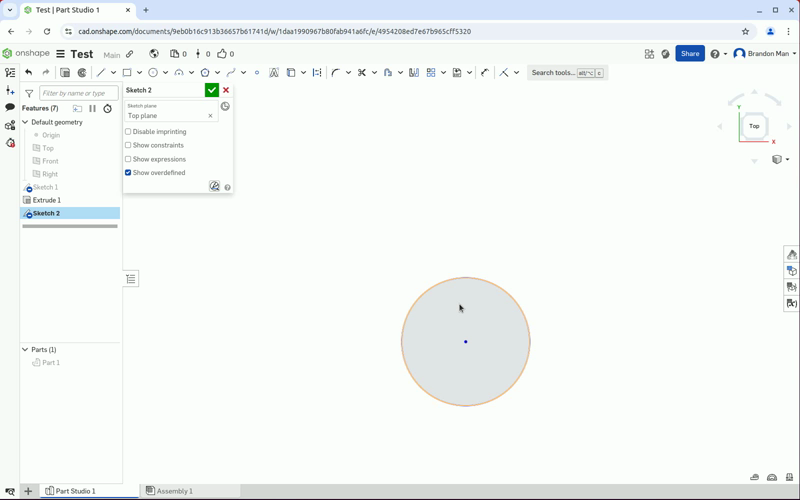
scroll(6)
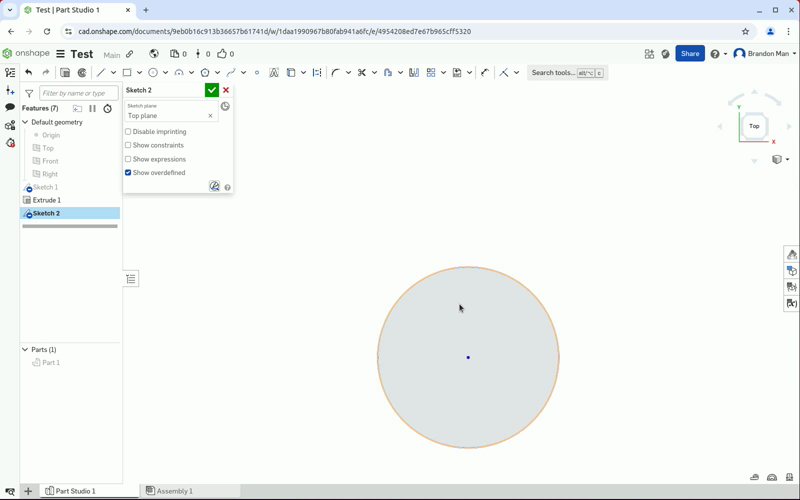
scroll(6)
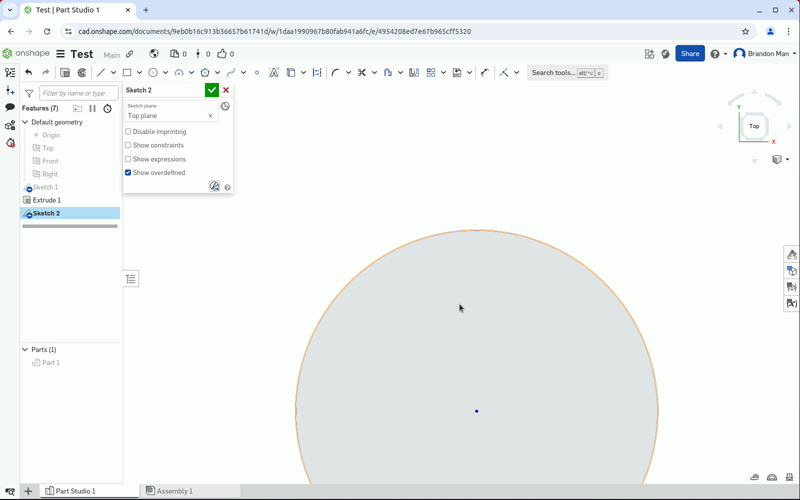
click(459, 303)
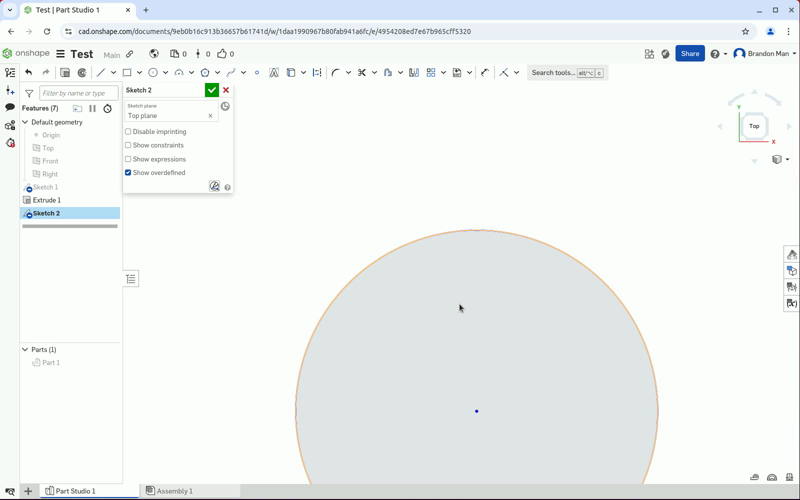
scroll(-6)
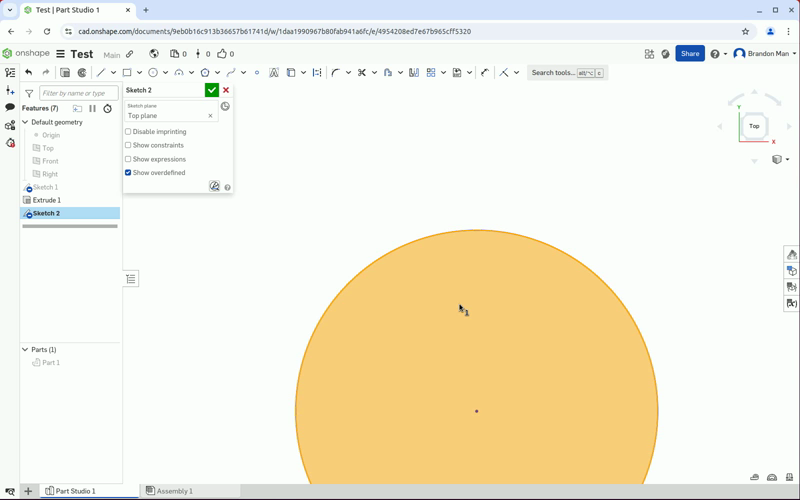
scroll(-6)
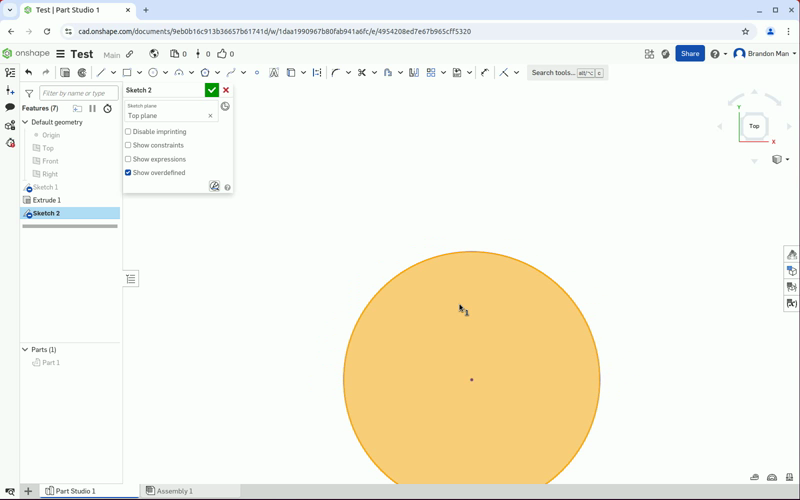
scroll(-6)
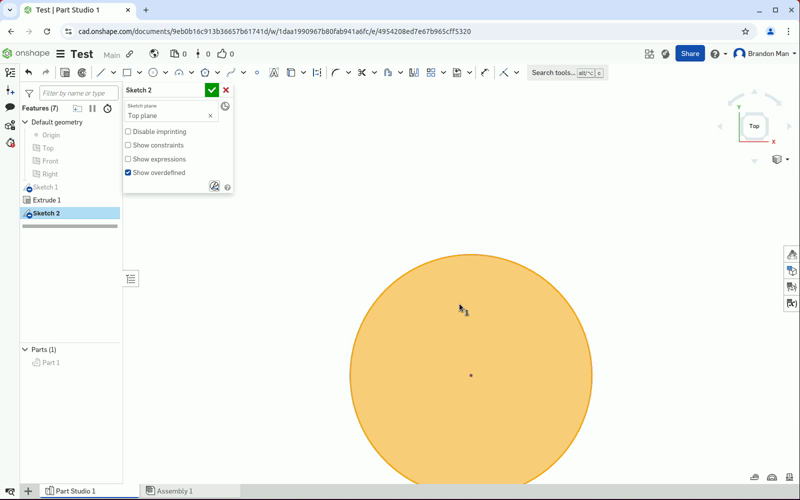
scroll(-6)
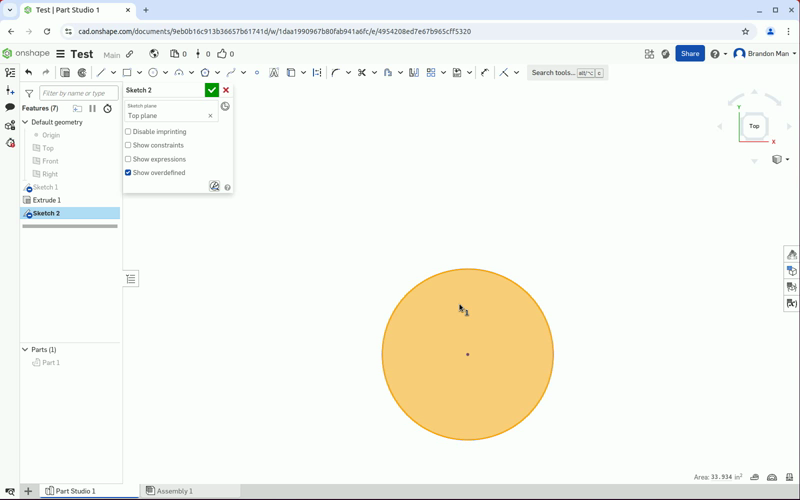
scroll(-6)
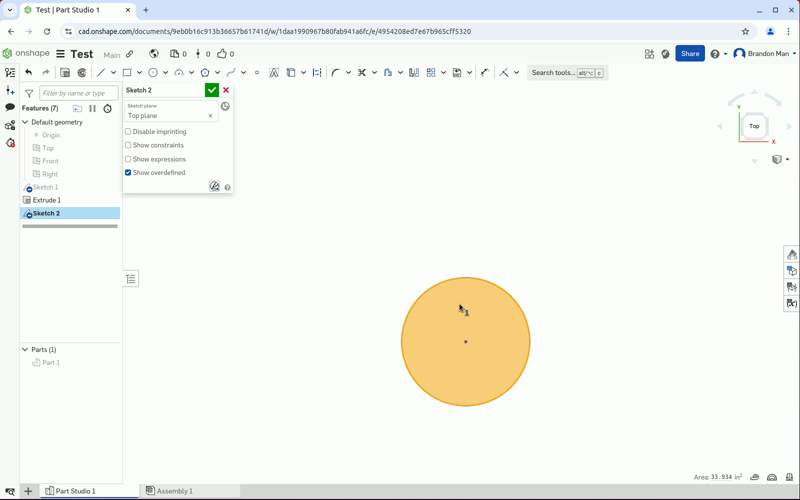
scroll(-6)
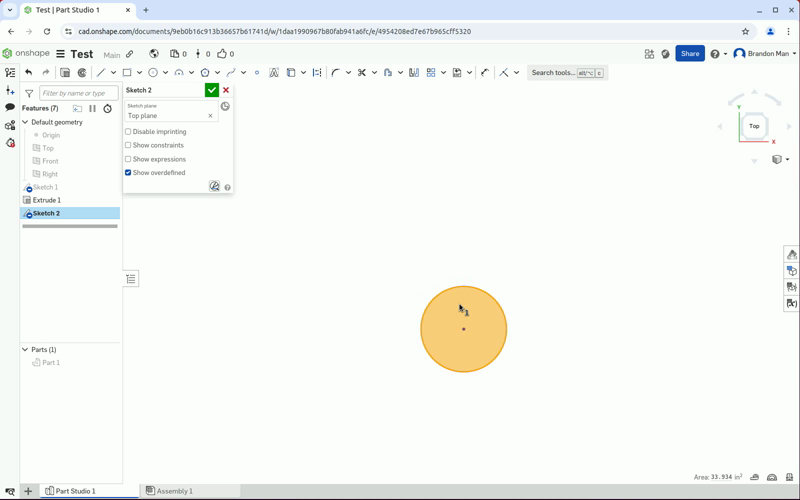
scroll(-6)
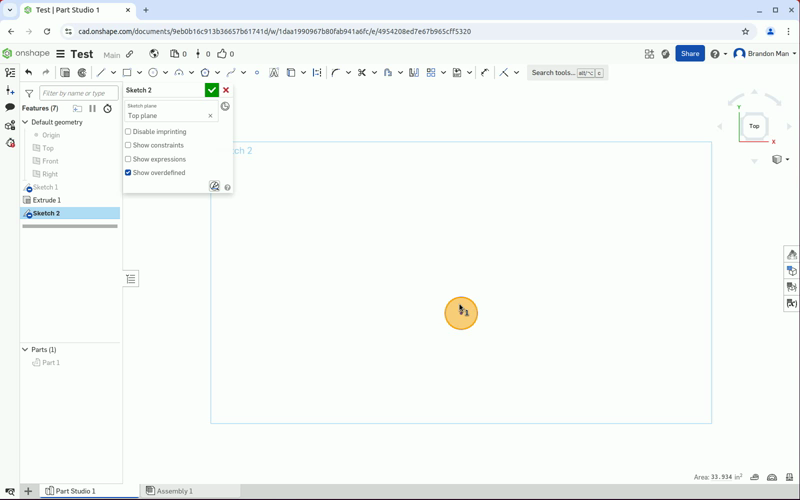
mouse_move(73, 352)
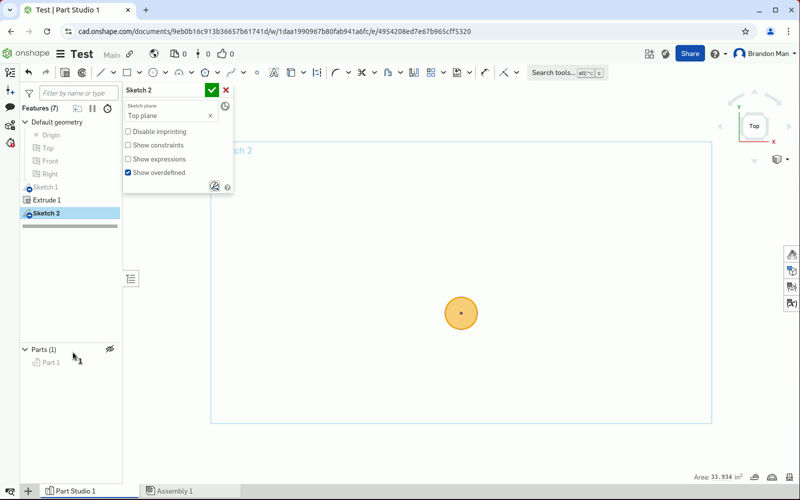
key(shift+y)
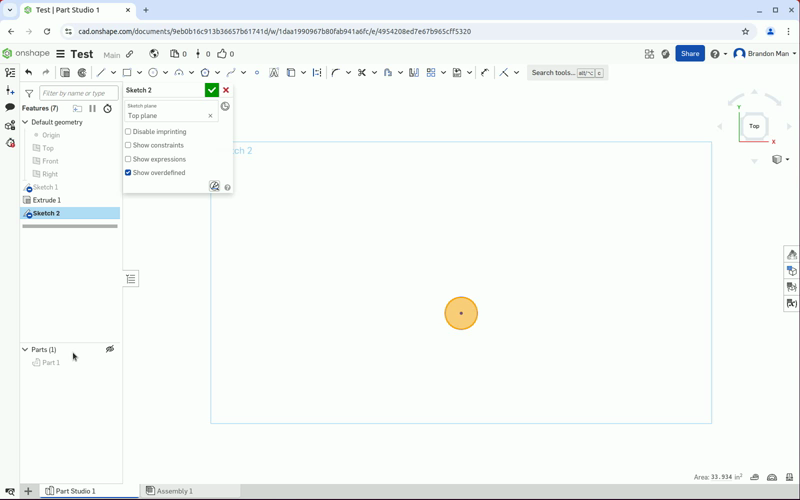
key(shift+e)
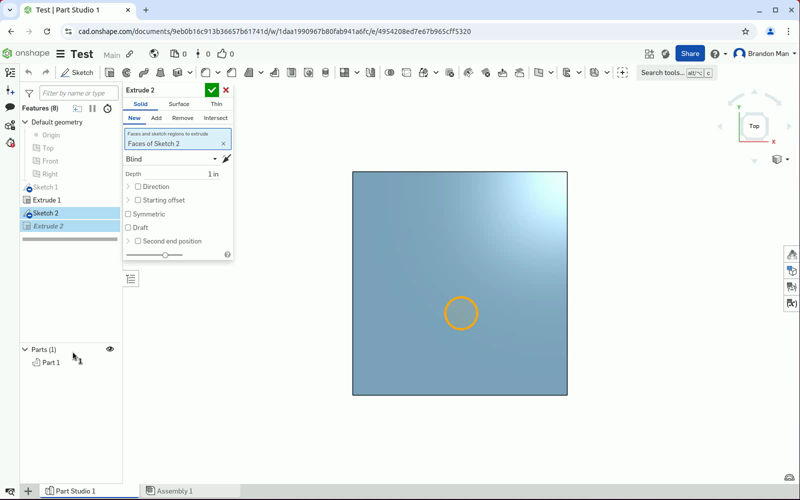
mouse_move(143, 106)
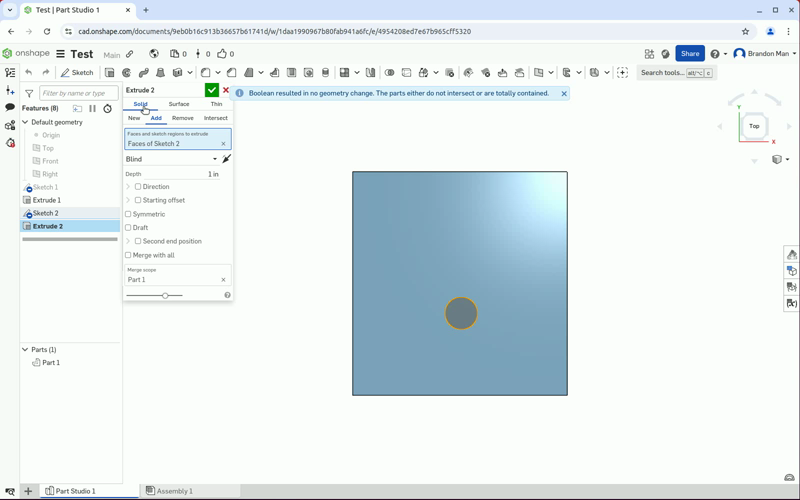
click(143, 106)
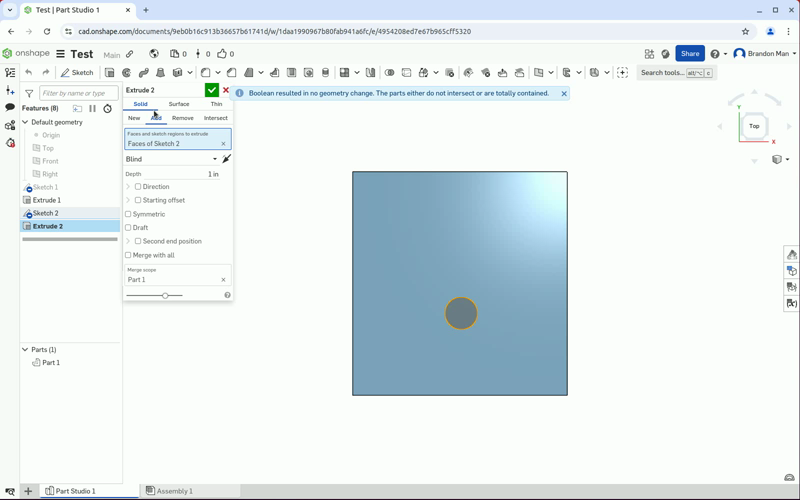
mouse_move(186, 120)
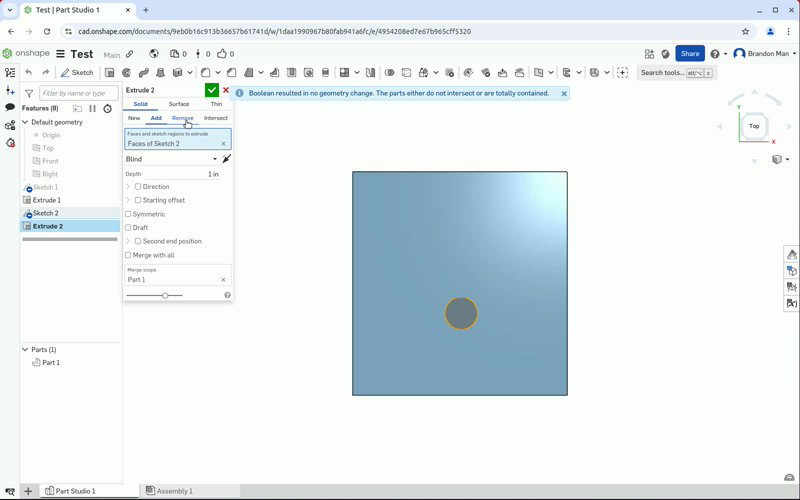
click(186, 120)
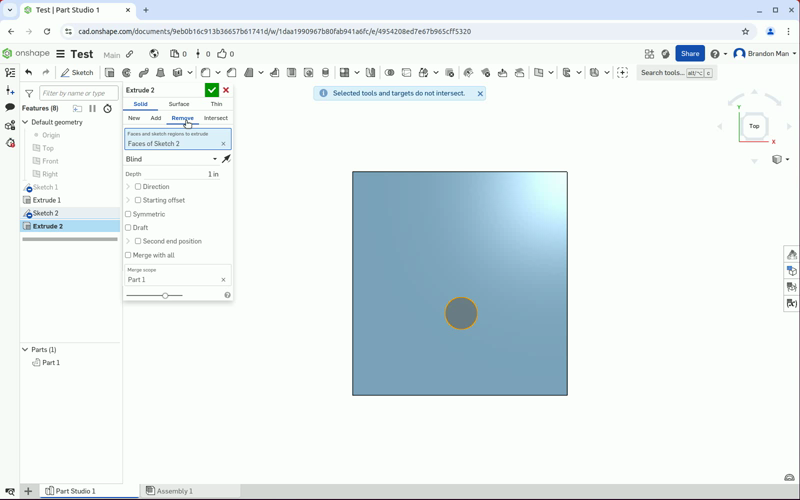
key(tab, 4)
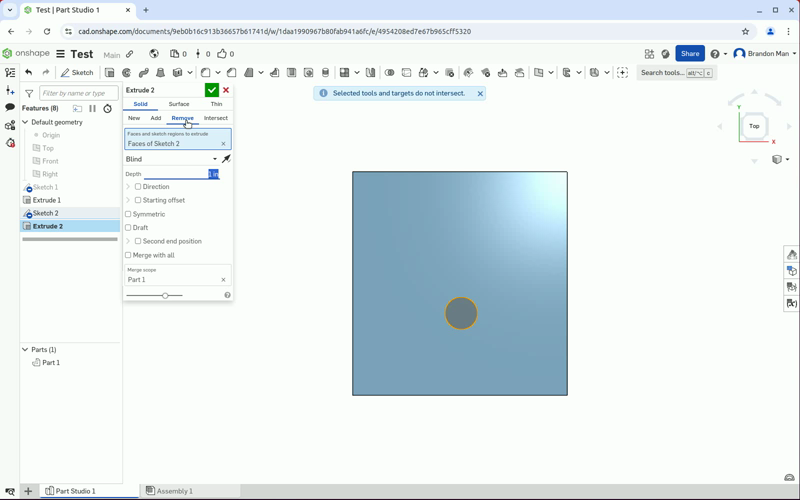
text(-8.906)
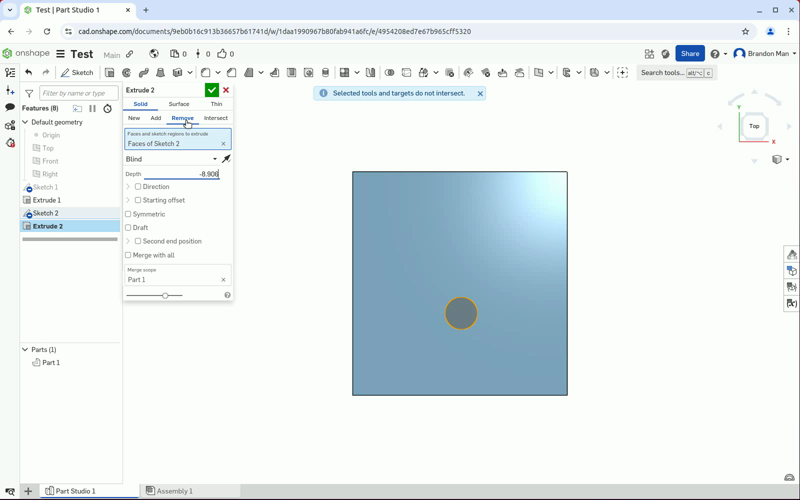
key(tab, 6)
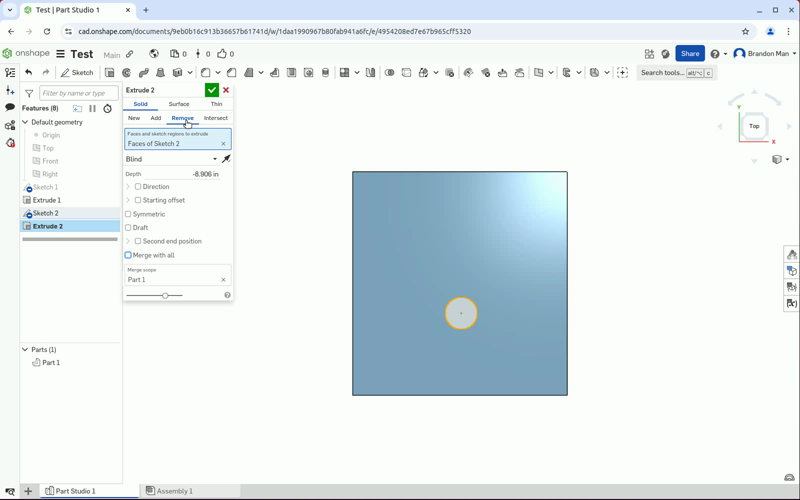
key(space)
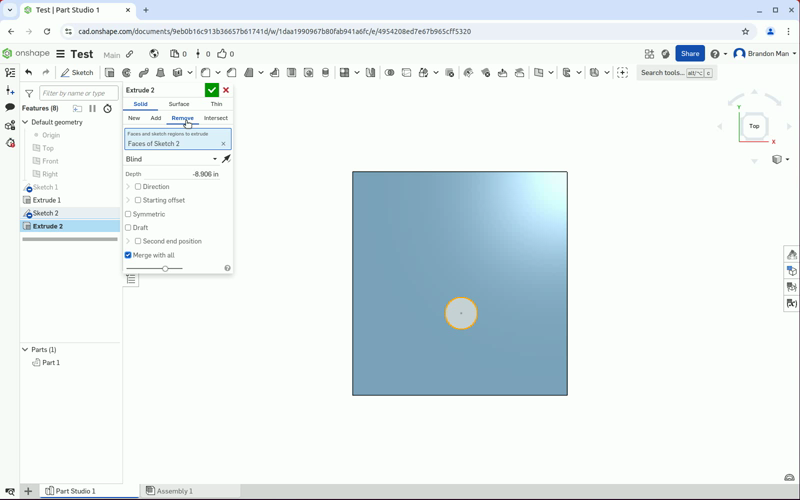
key(enter)
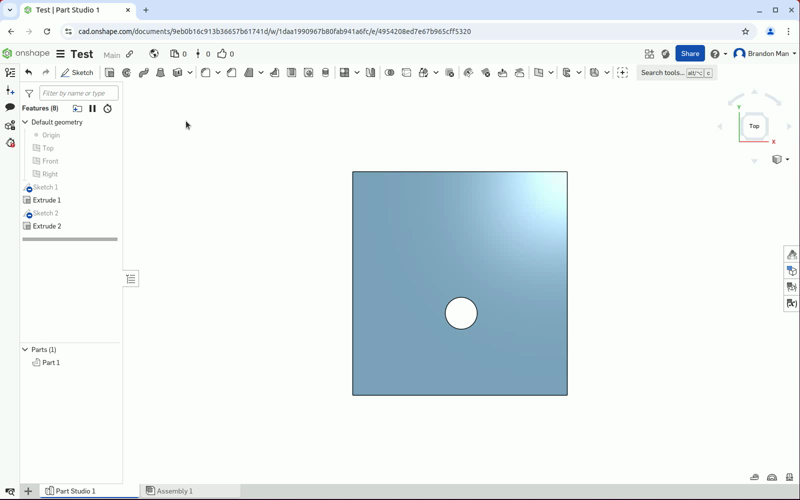
key(shift+h)
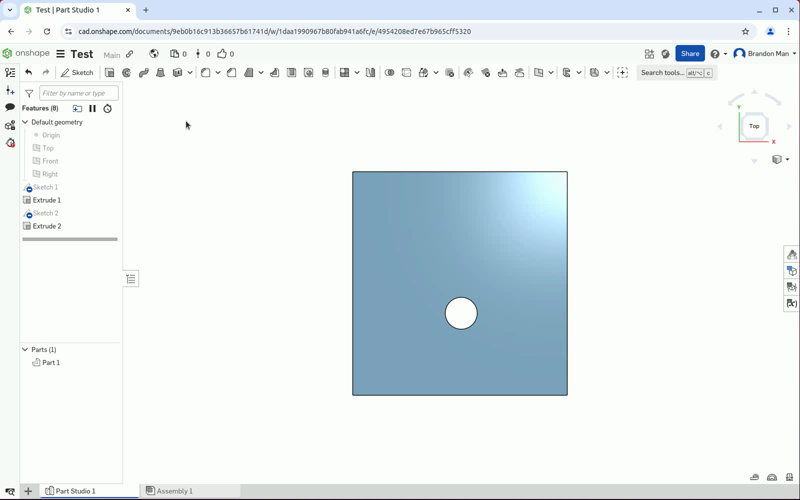
key(shift+h)
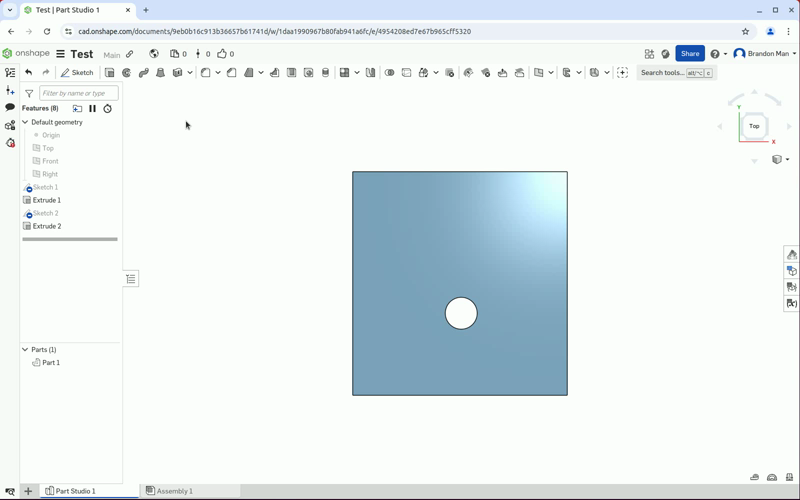
mouse_move(73, 189)
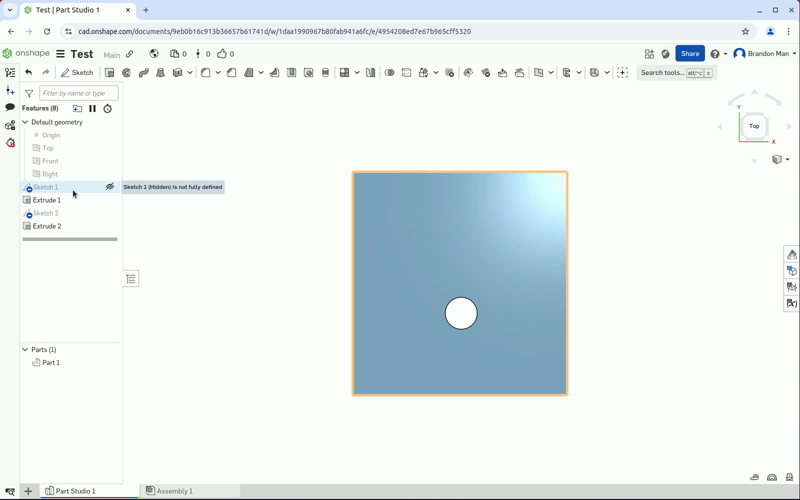
click(73, 189)
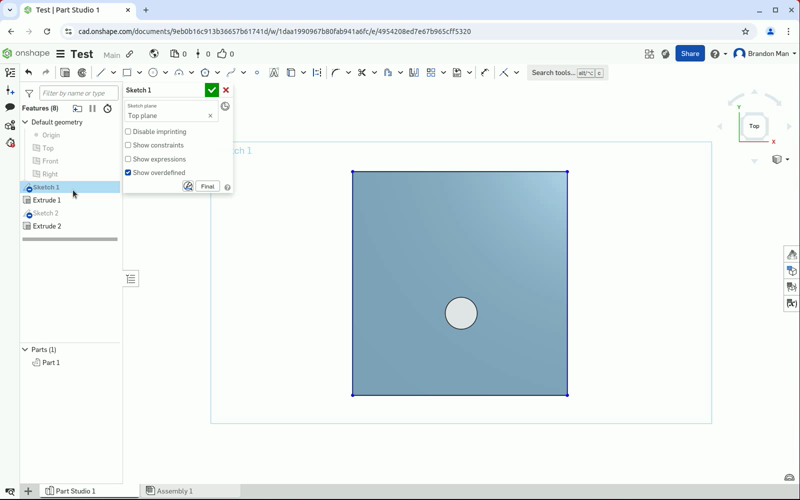
mouse_move(229, 92)
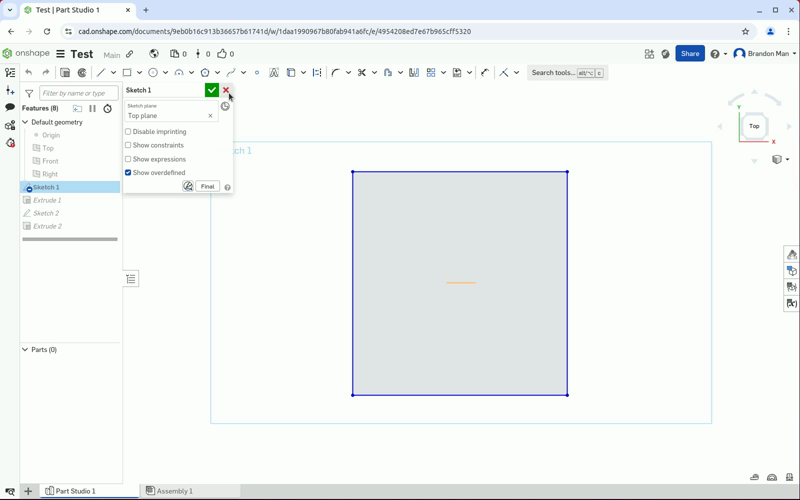
click(229, 92)
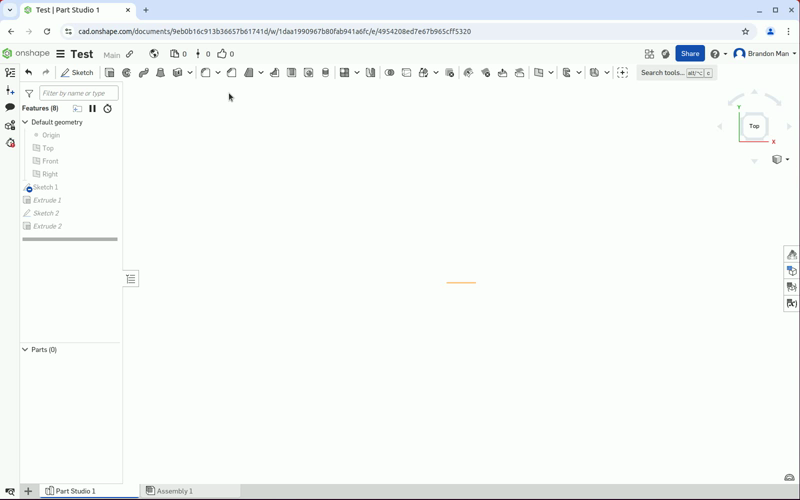
mouse_move(541, 75)
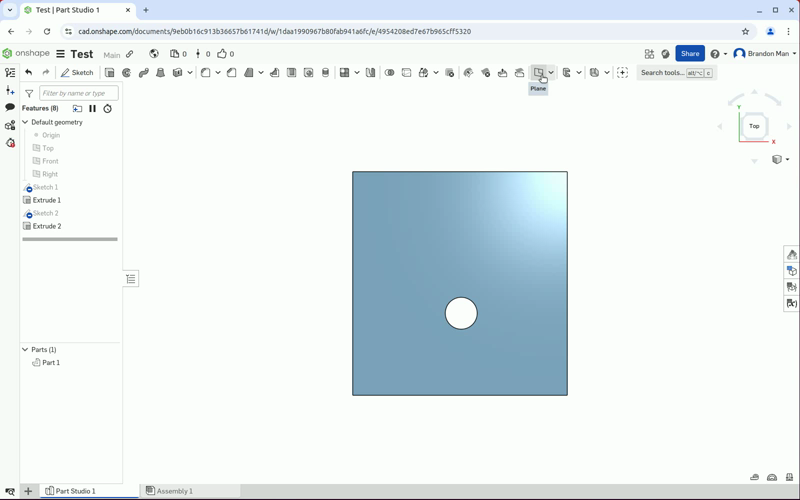
click(541, 75)
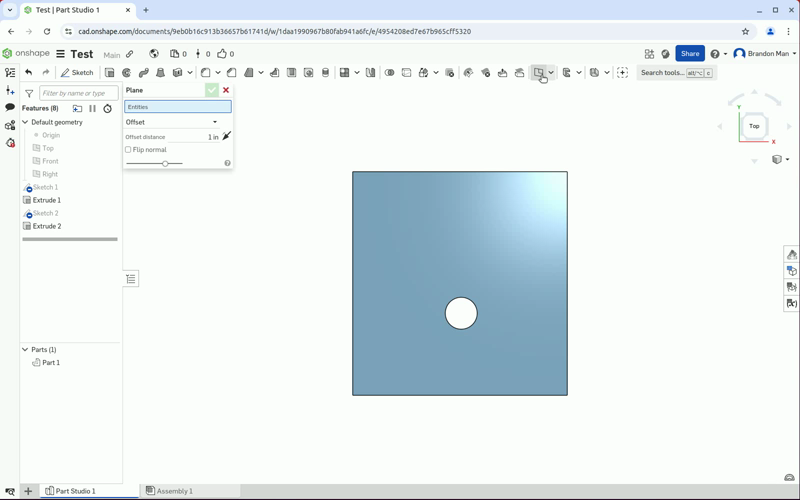
mouse_move(73, 150)
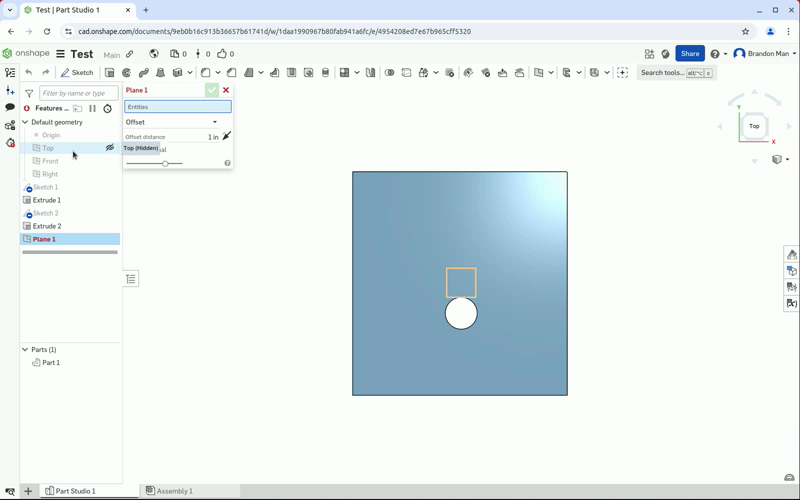
click(73, 150)
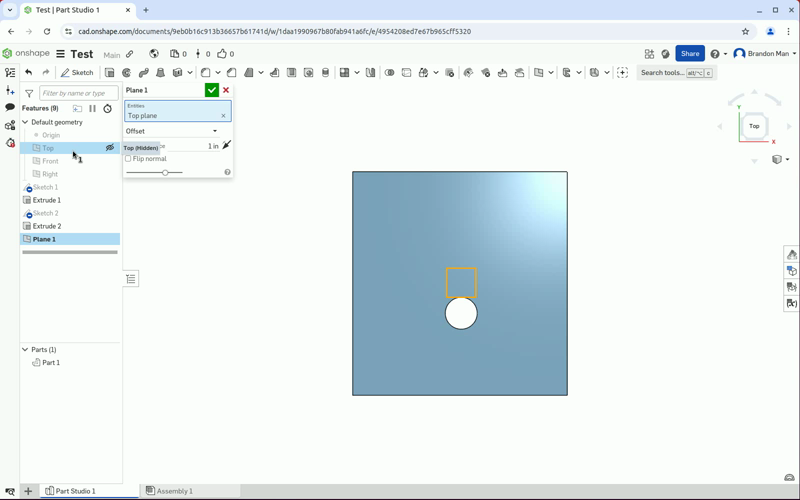
key(tab, 2)
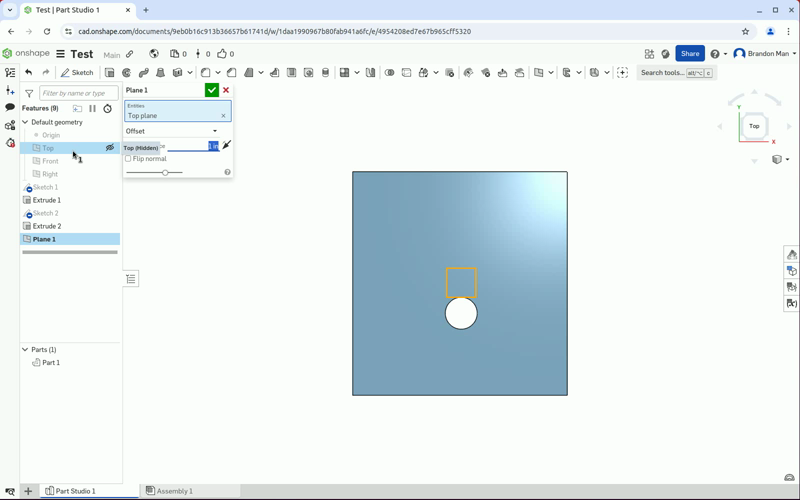
text(1.695)
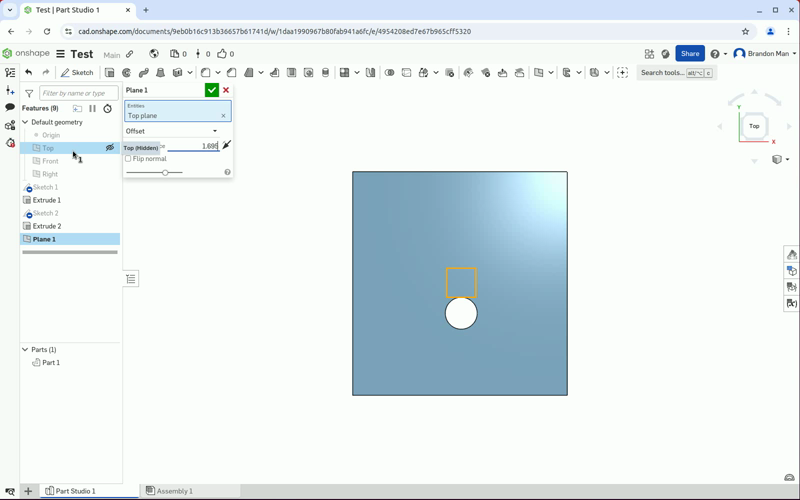
key(enter, 2)
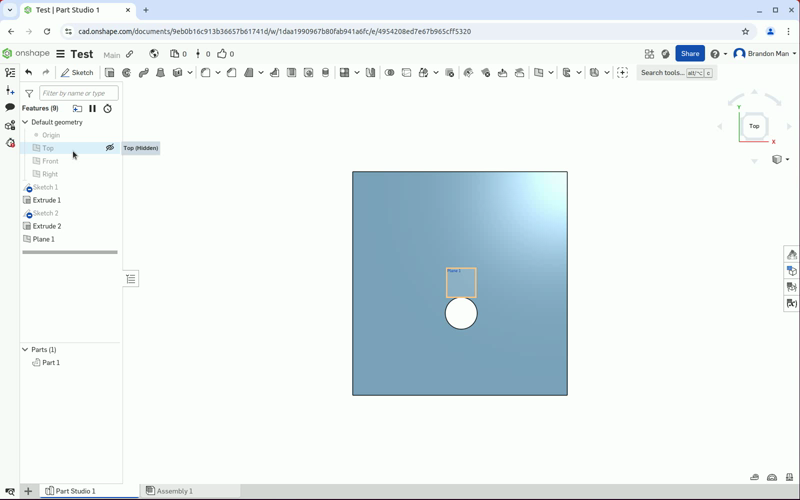
key(shift+s)
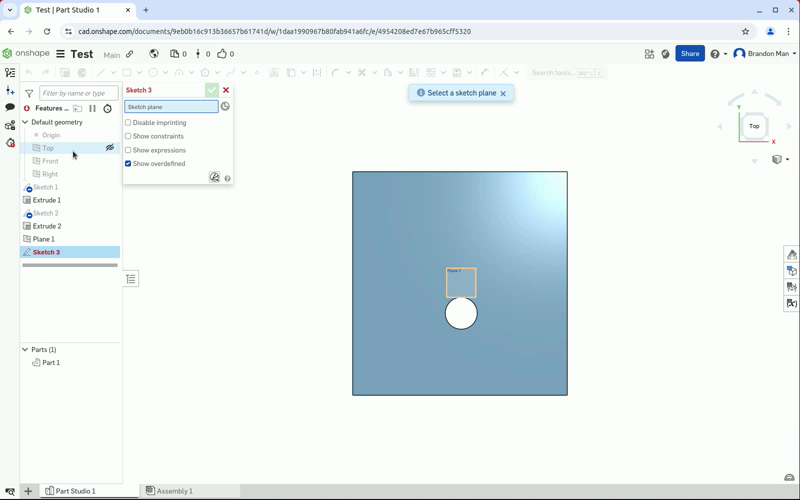
mouse_move(73, 241)
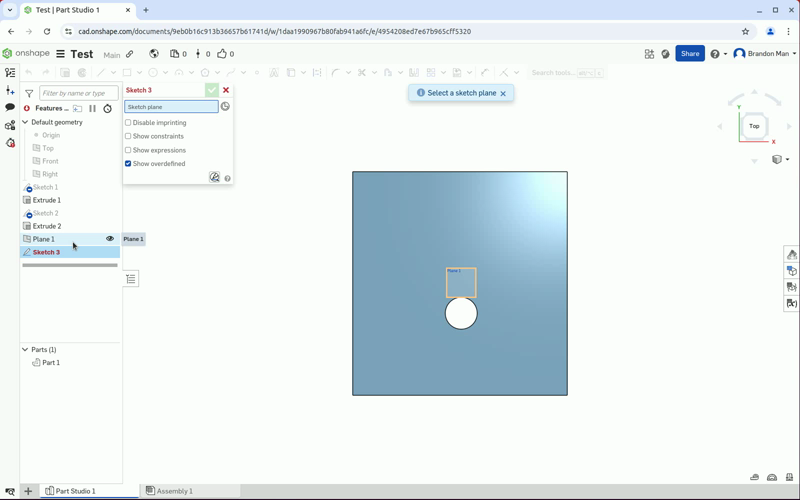
click(73, 241)
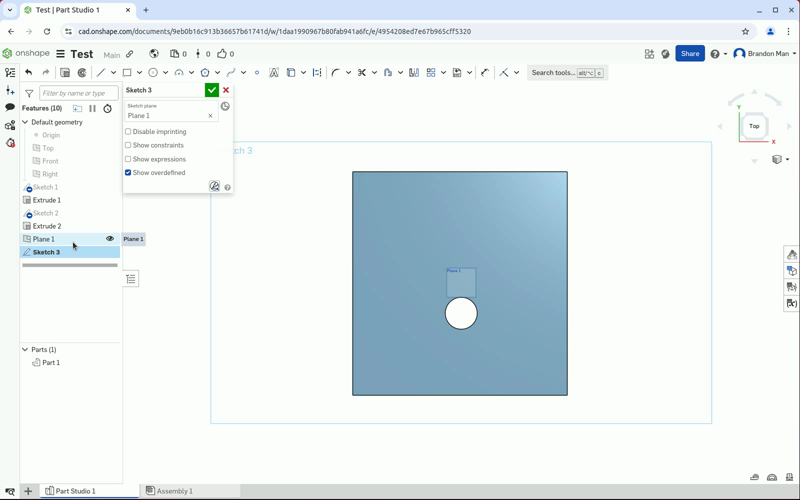
mouse_move(73, 352)
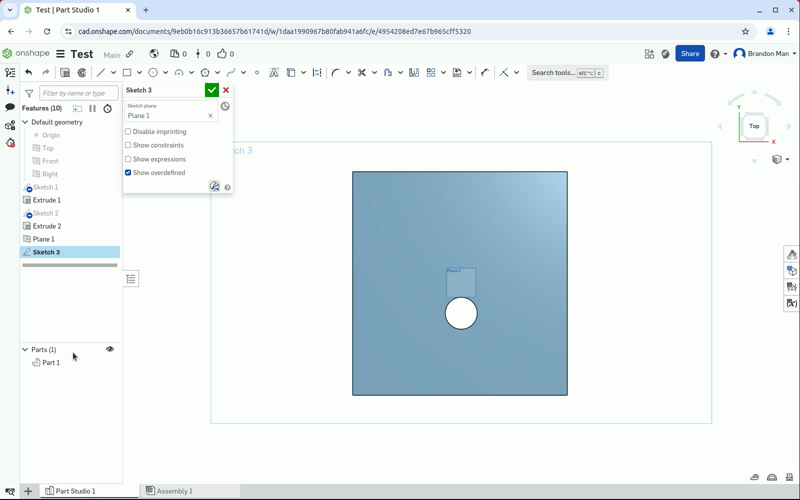
key(y)
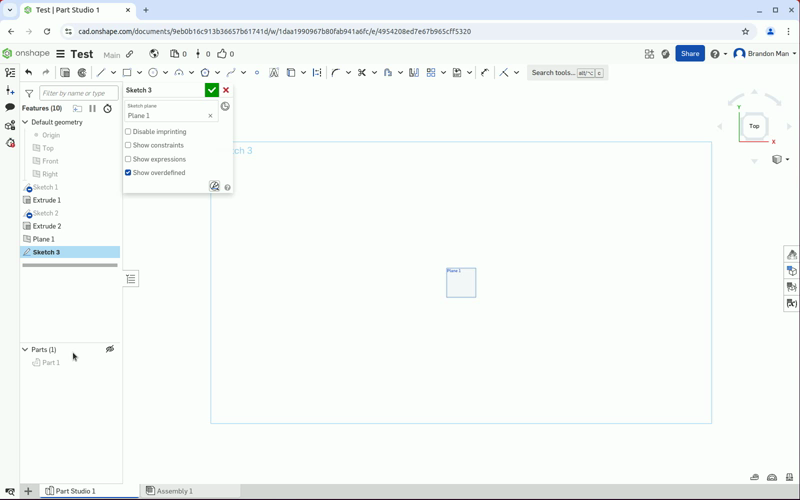
key(c)
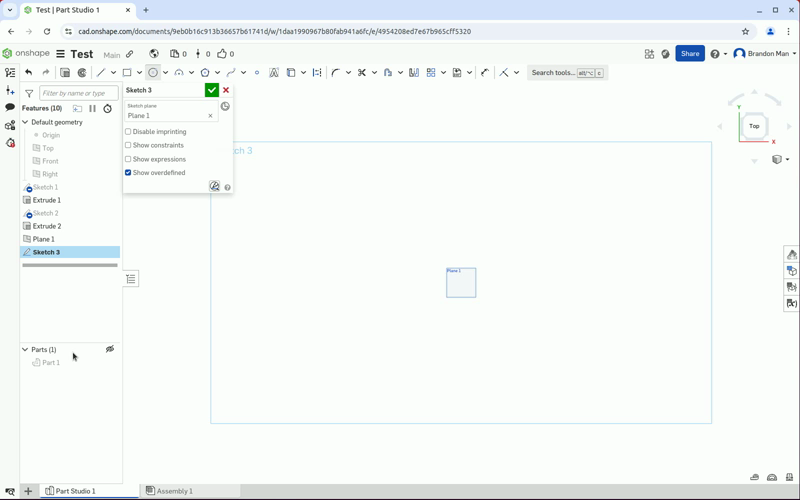
key_down(shift)
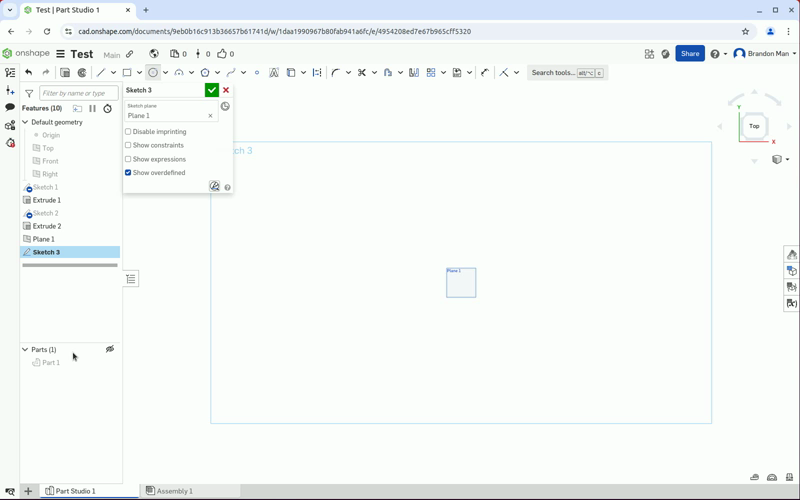
mouse_move(362, 182)
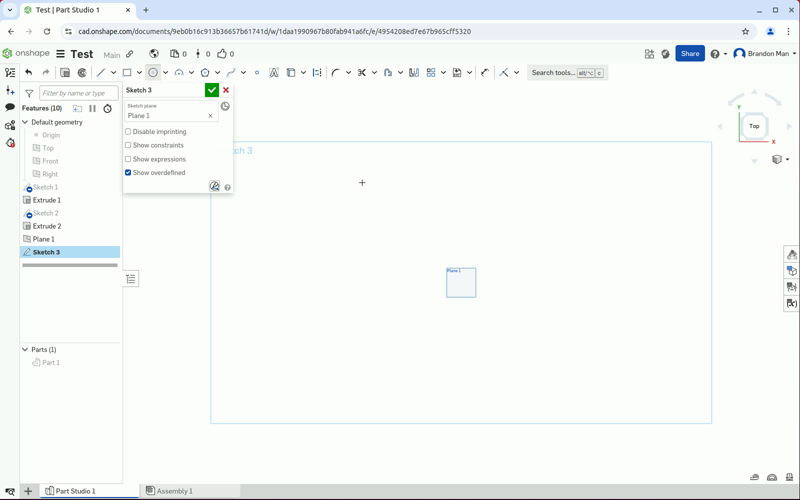
click(362, 182)
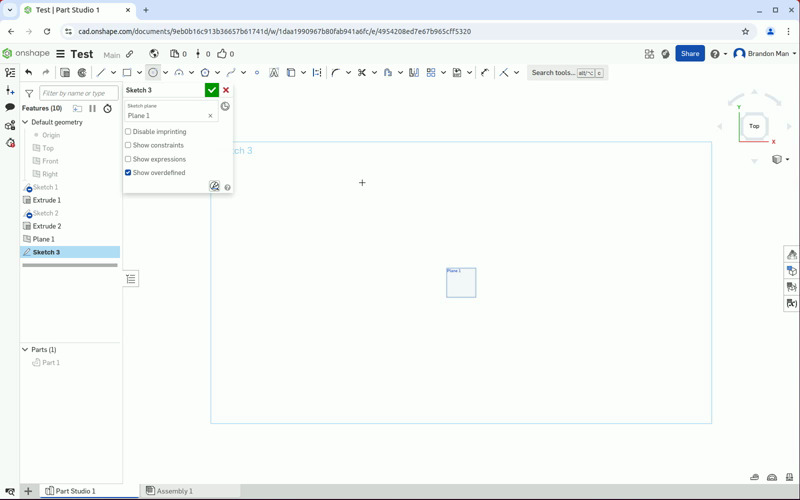
key_up(shift)
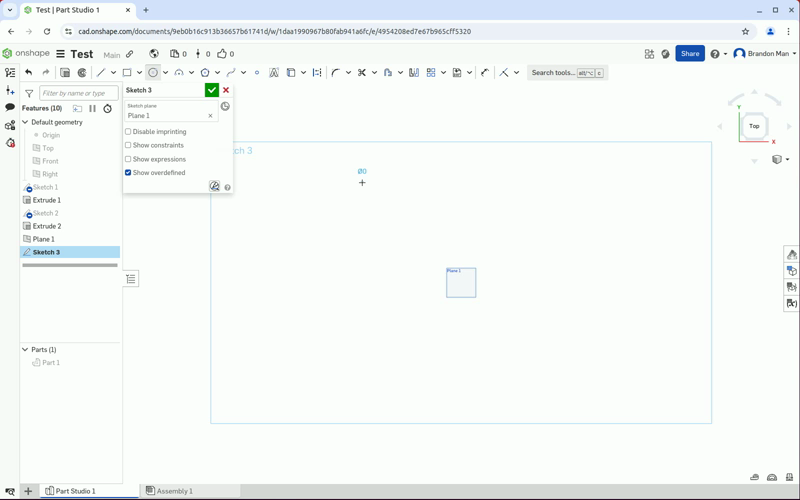
mouse_move(368, 182)
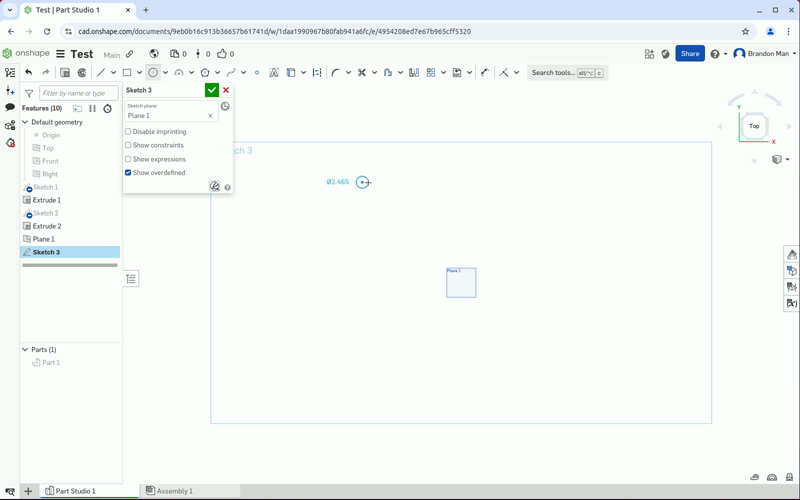
click(368, 182)
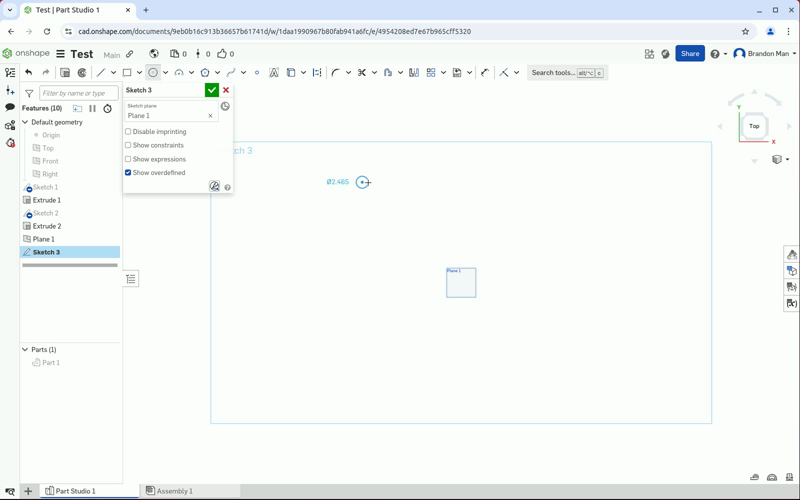
key(esc)
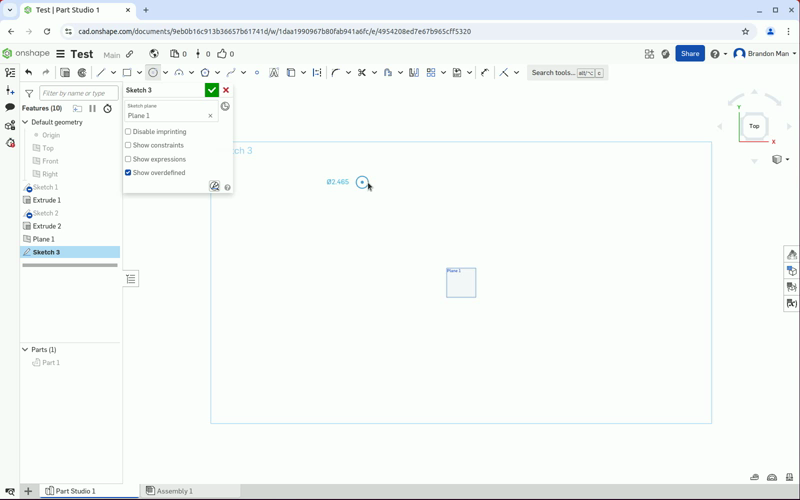
mouse_move(360, 182)
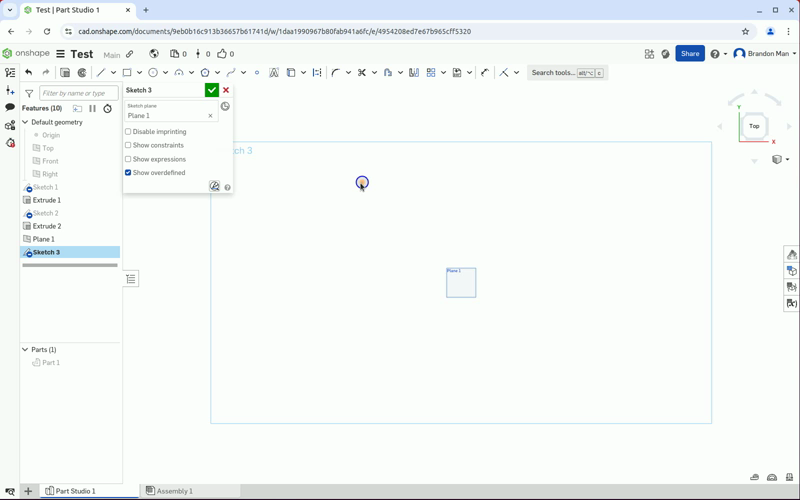
scroll(6)
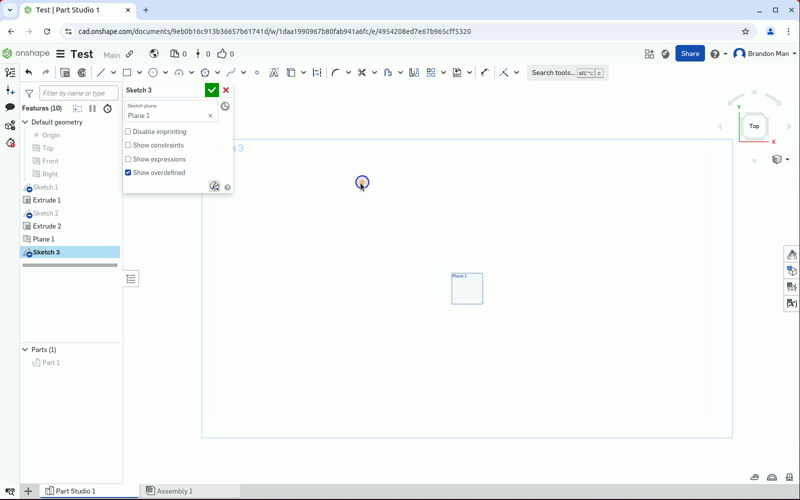
scroll(6)
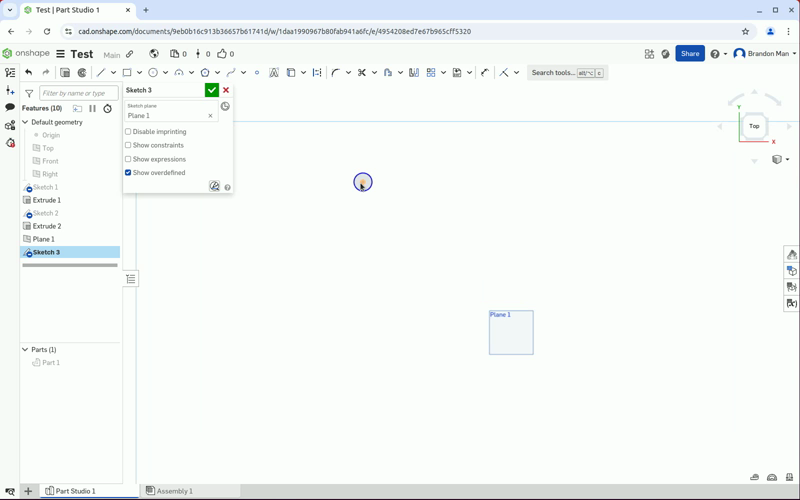
scroll(6)
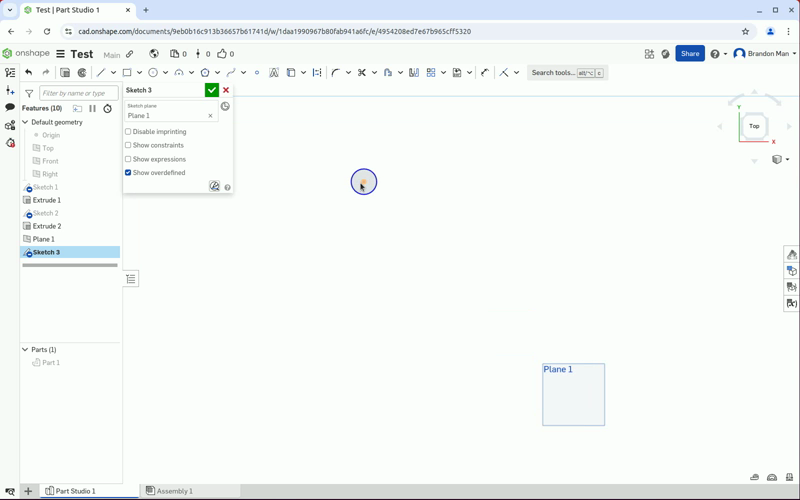
scroll(6)
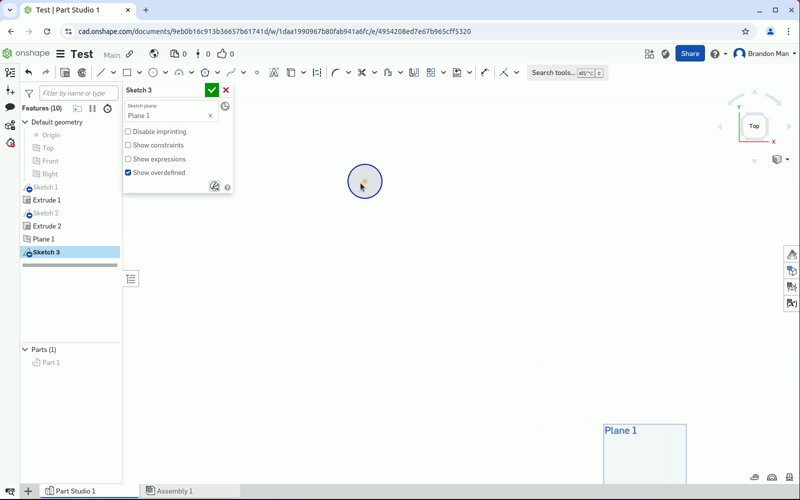
scroll(6)
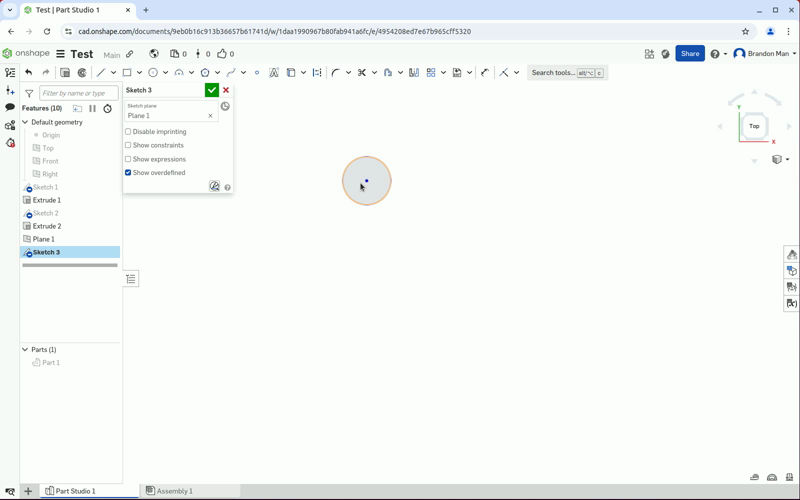
scroll(6)
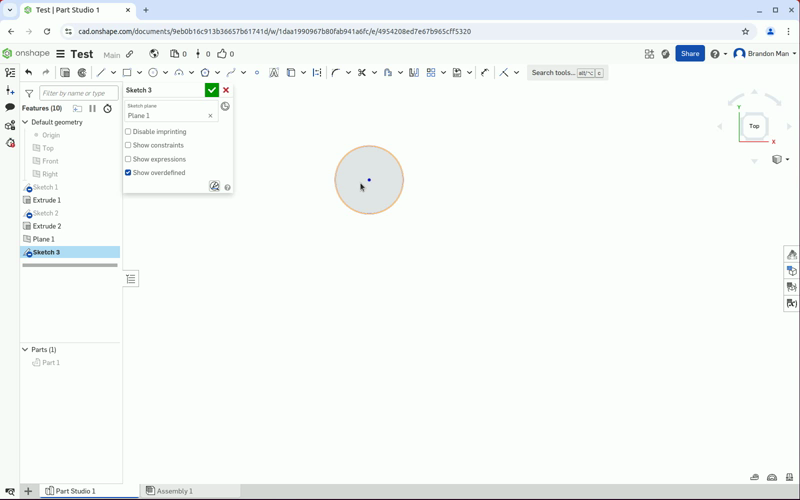
scroll(6)
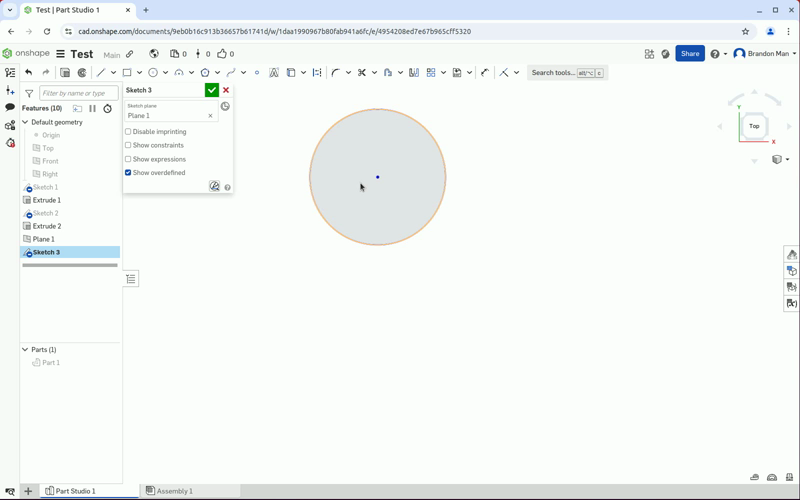
click(360, 182)
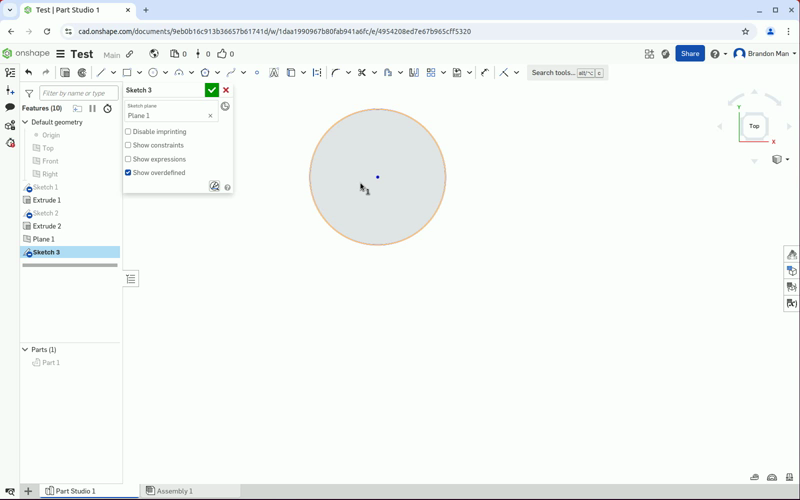
scroll(-6)
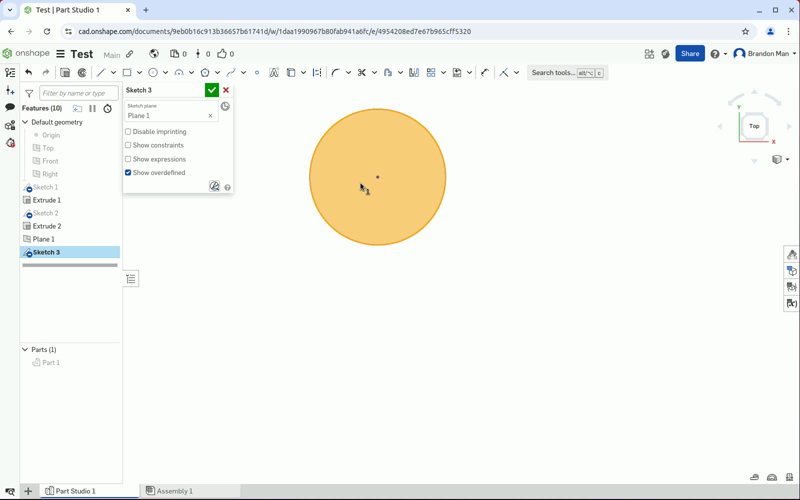
scroll(-6)
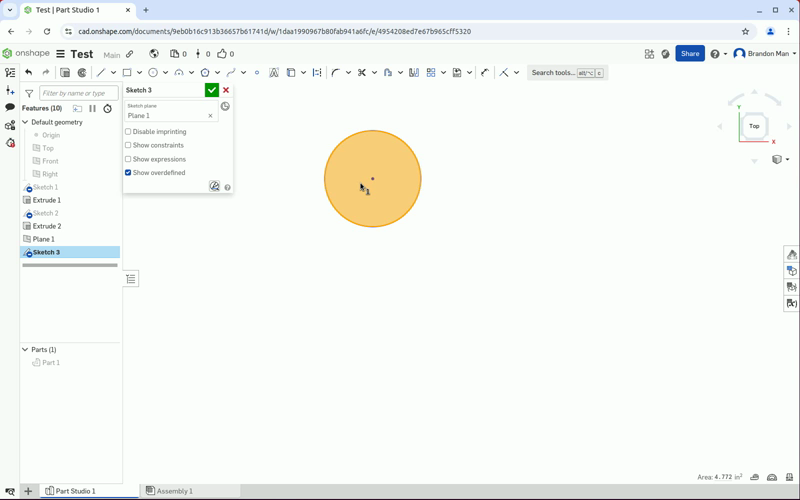
scroll(-6)
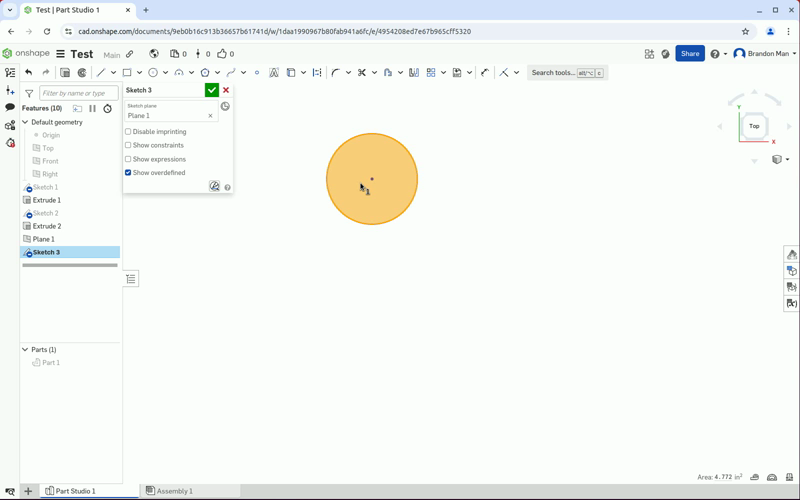
scroll(-6)
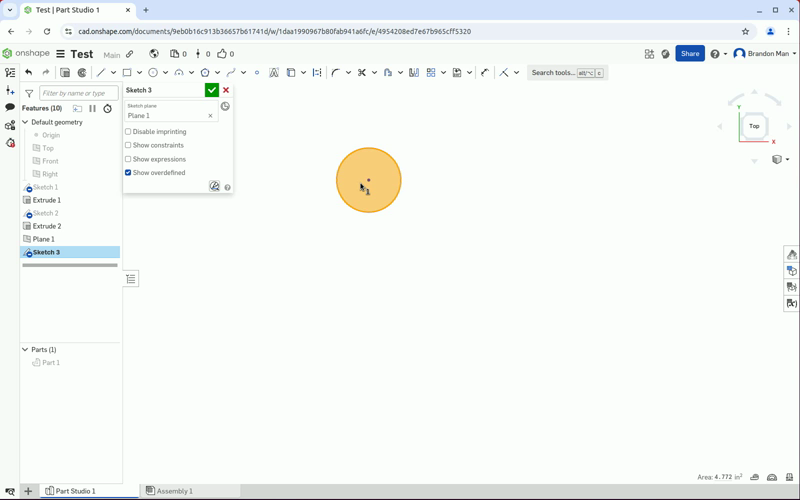
scroll(-6)
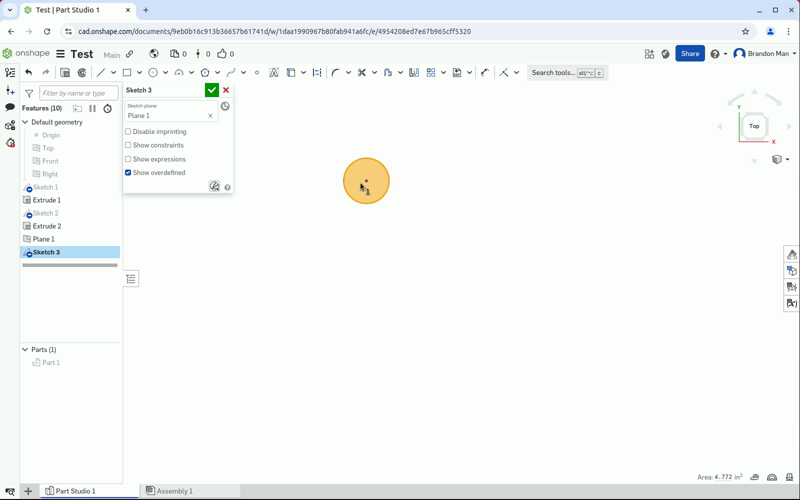
scroll(-6)
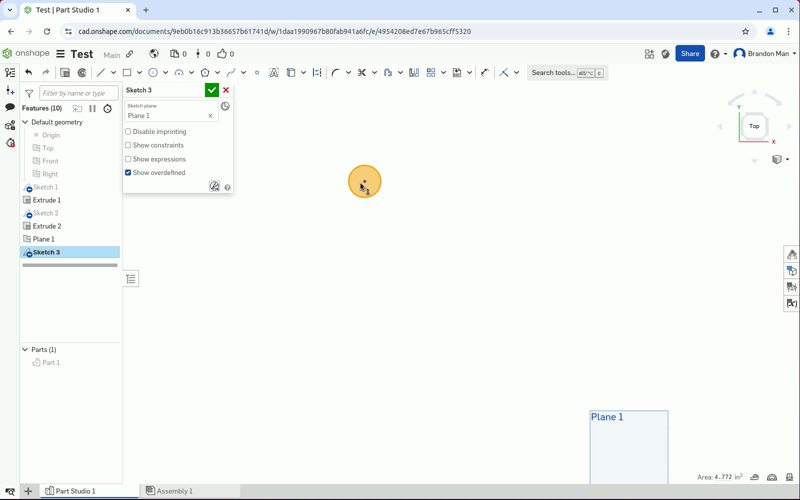
scroll(-6)
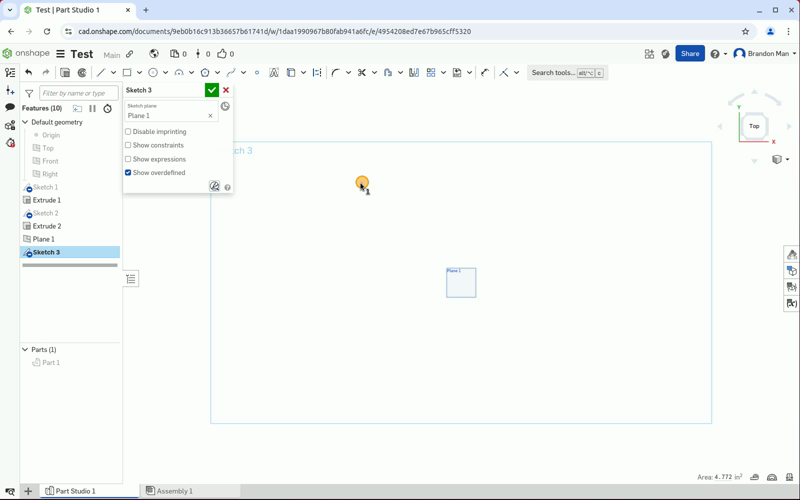
mouse_move(73, 352)
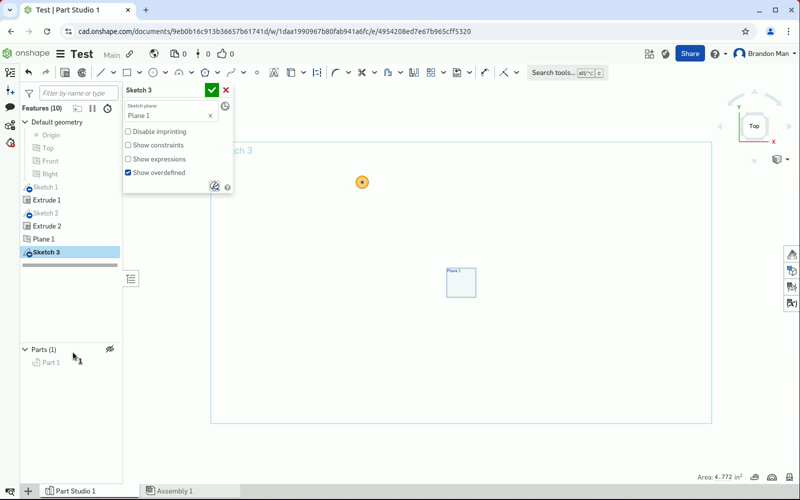
key(shift+y)
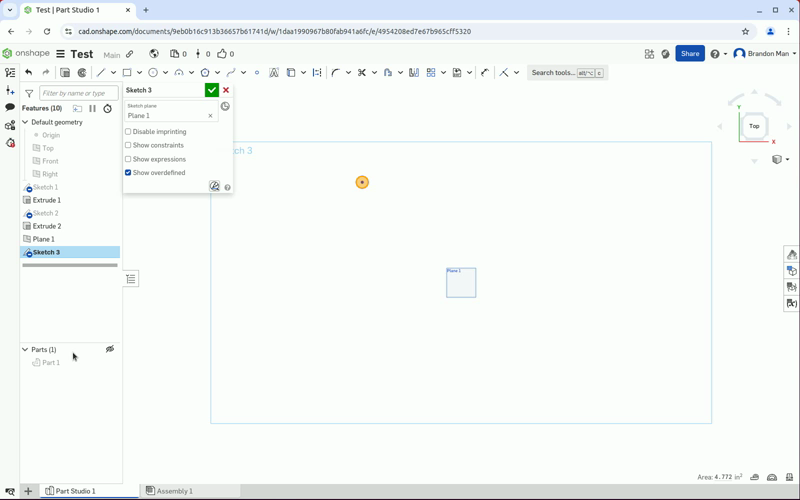
key(shift+e)
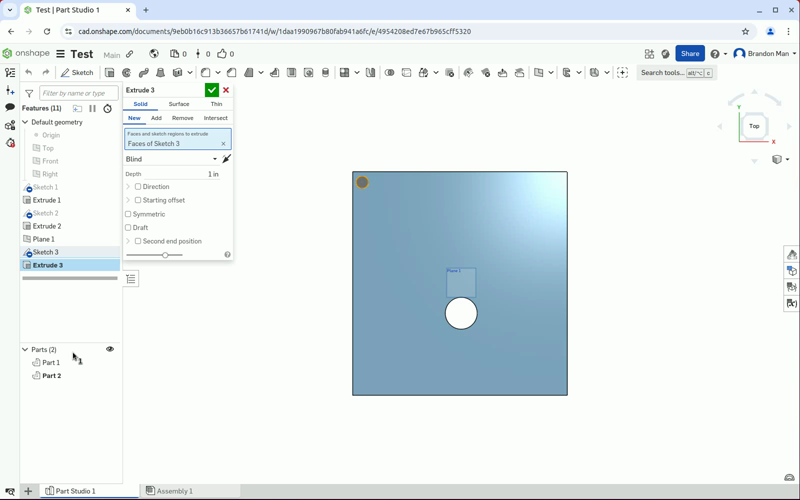
mouse_move(143, 106)
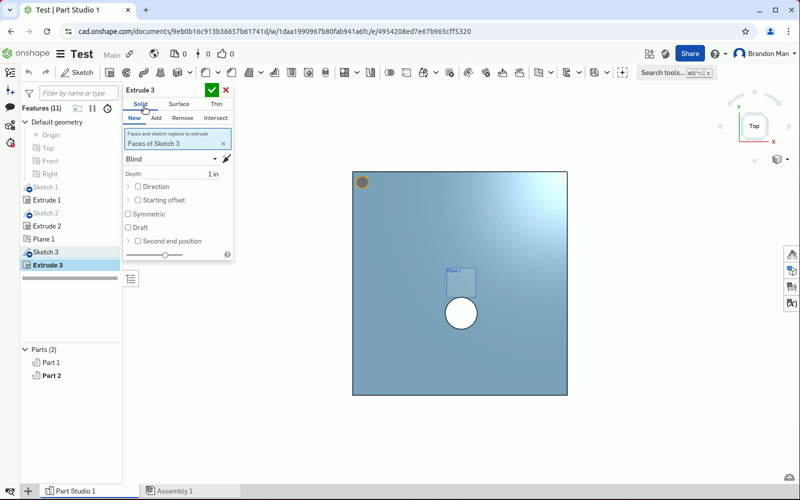
click(143, 106)
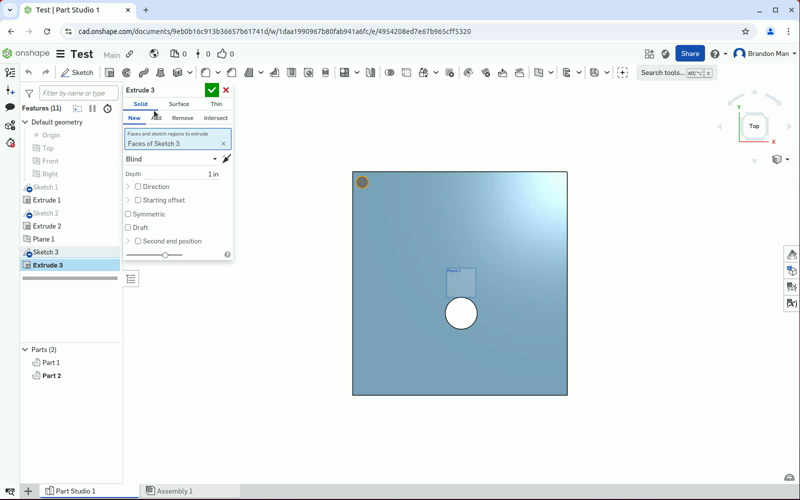
mouse_move(186, 120)
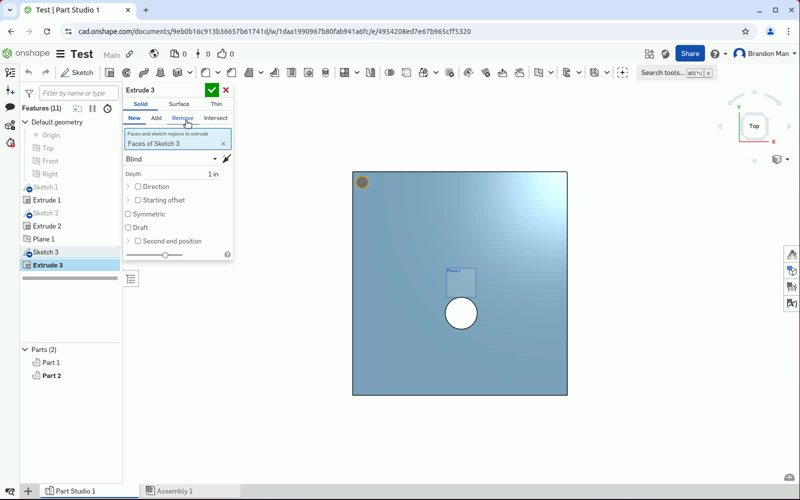
click(186, 120)
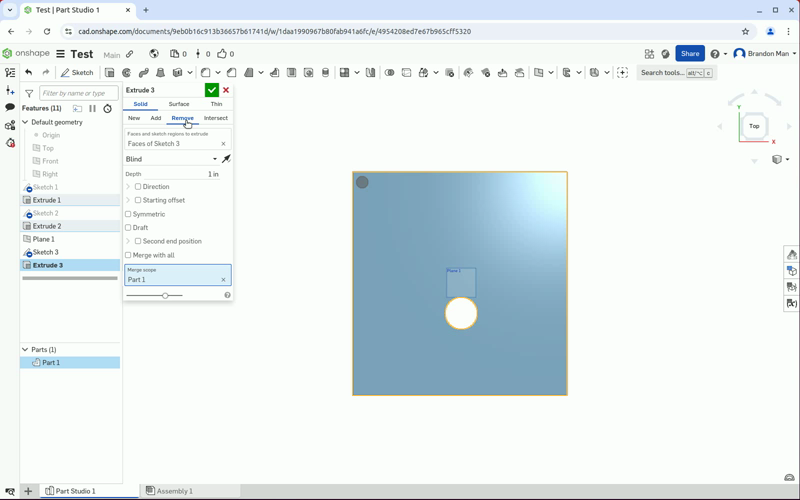
key(tab, 4)
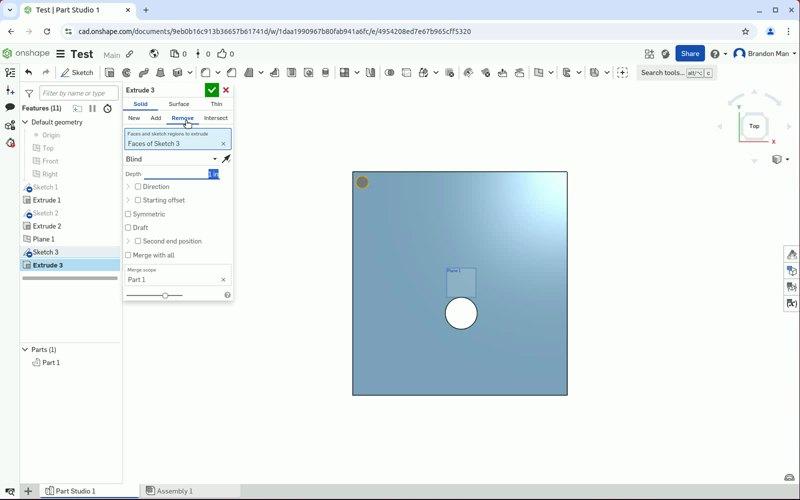
text(8.425)
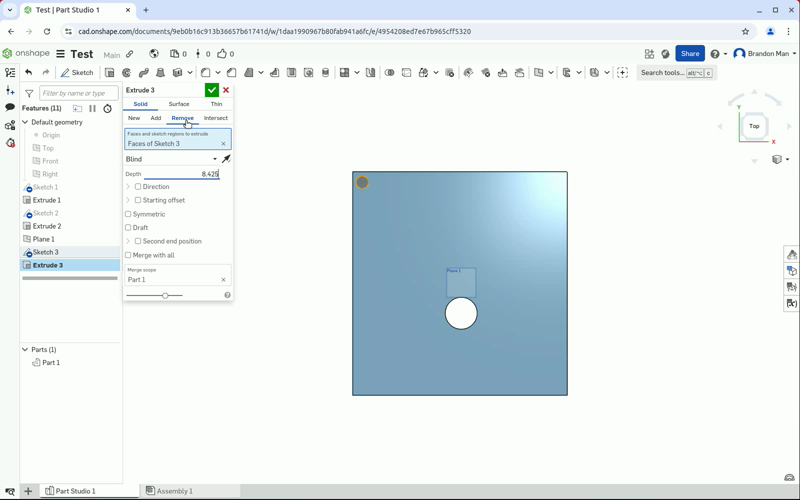
key(tab, 6)
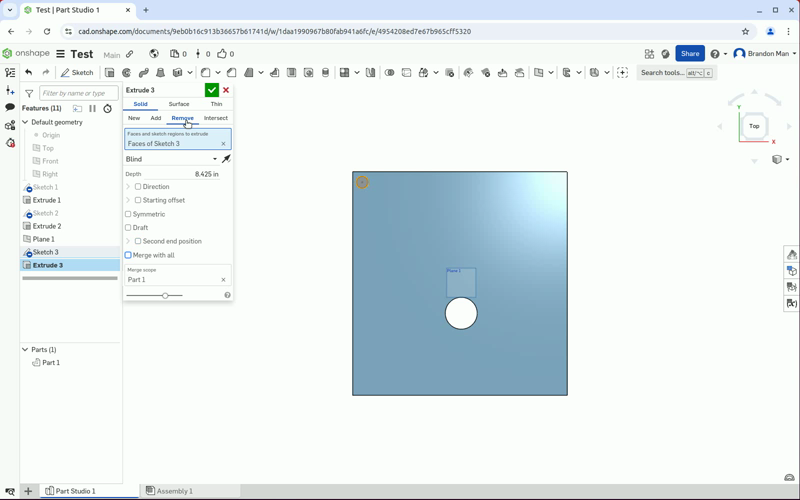
key(space)
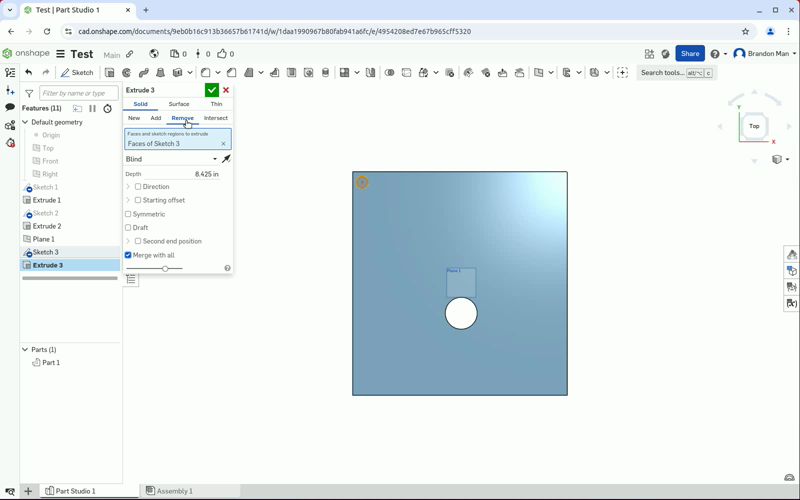
key(enter)
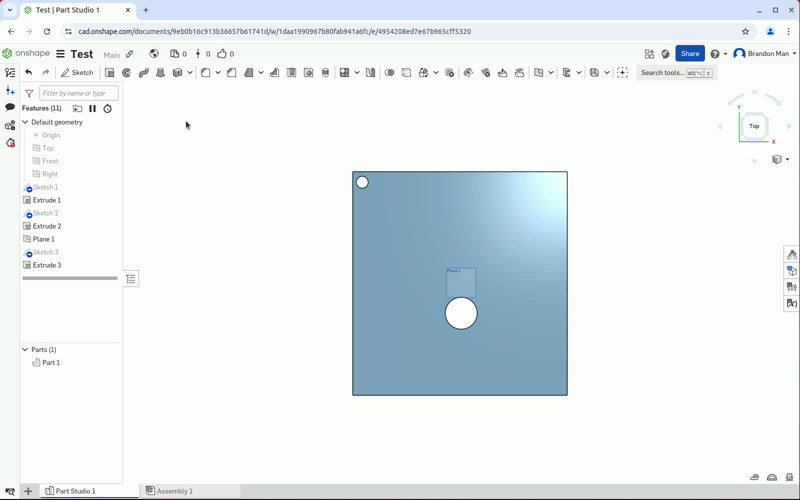
key(shift+h)
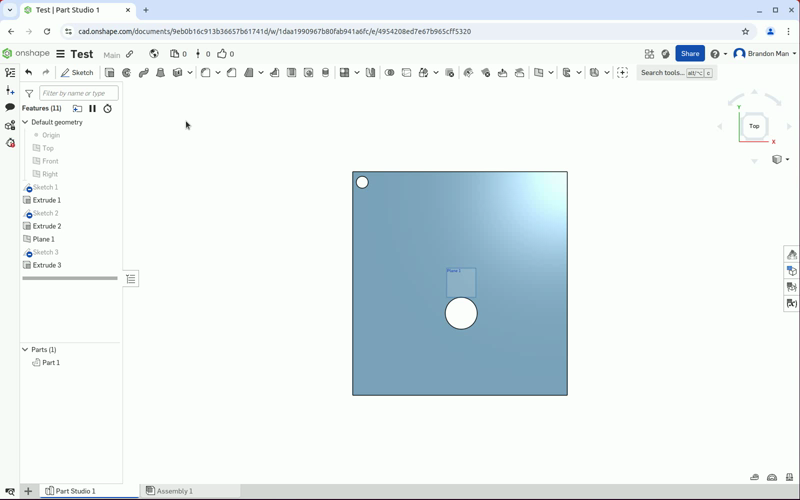
key(shift+h)
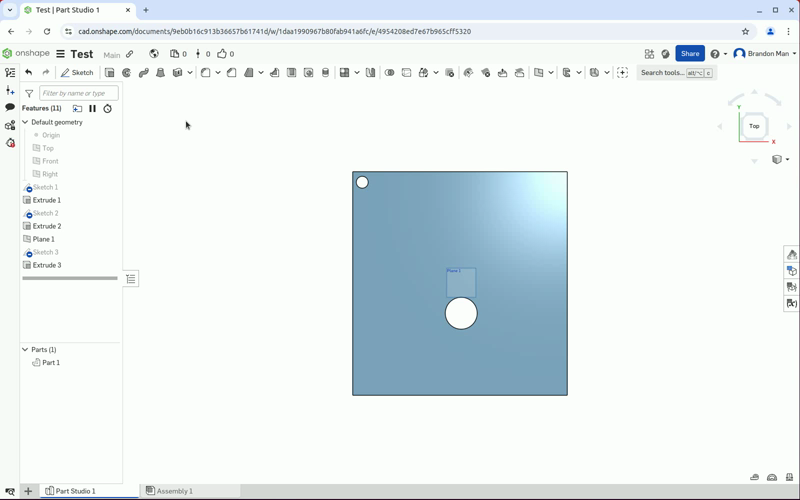
mouse_move(73, 189)
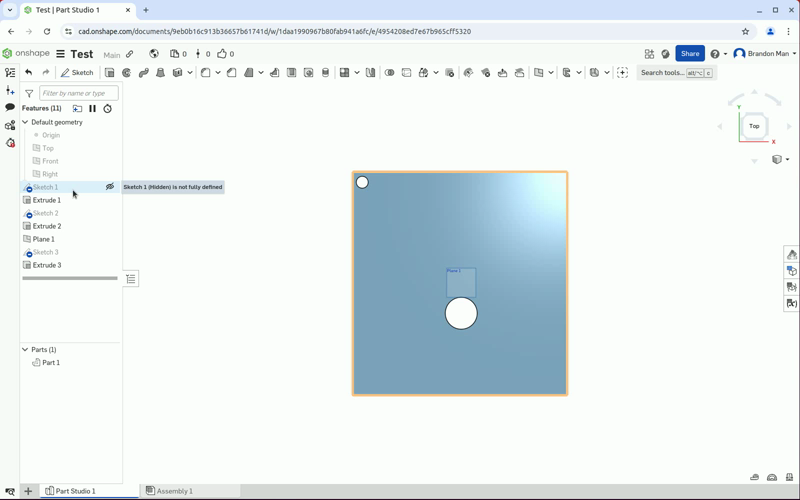
click(73, 189)
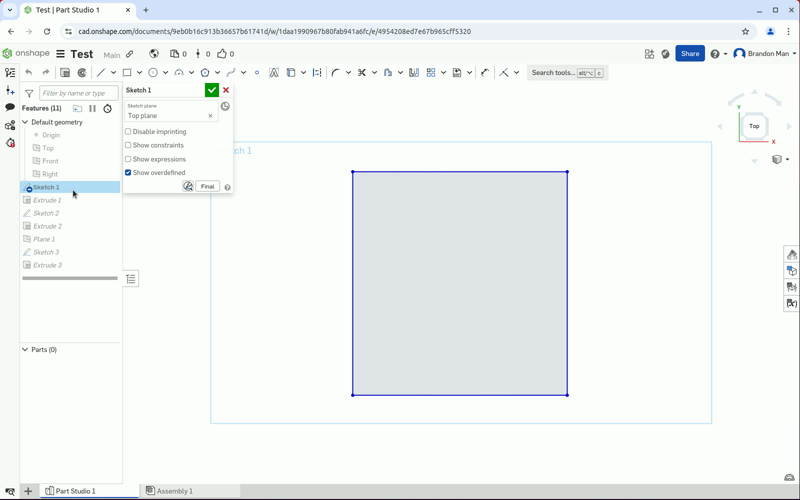
mouse_move(229, 92)
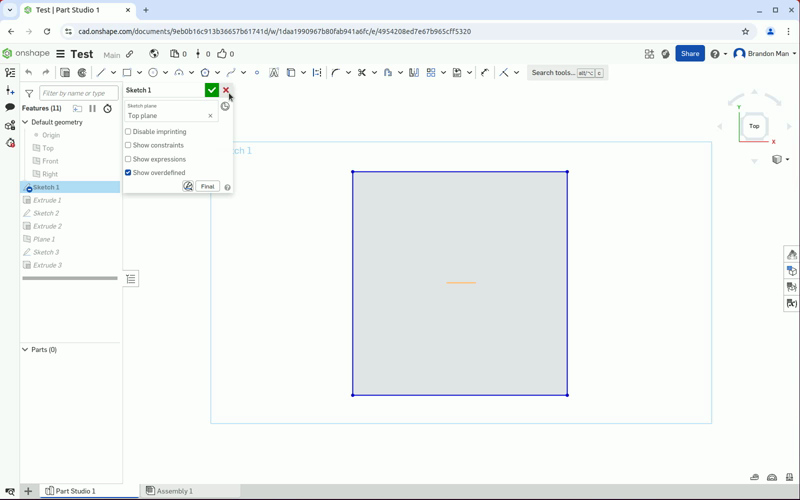
click(229, 92)
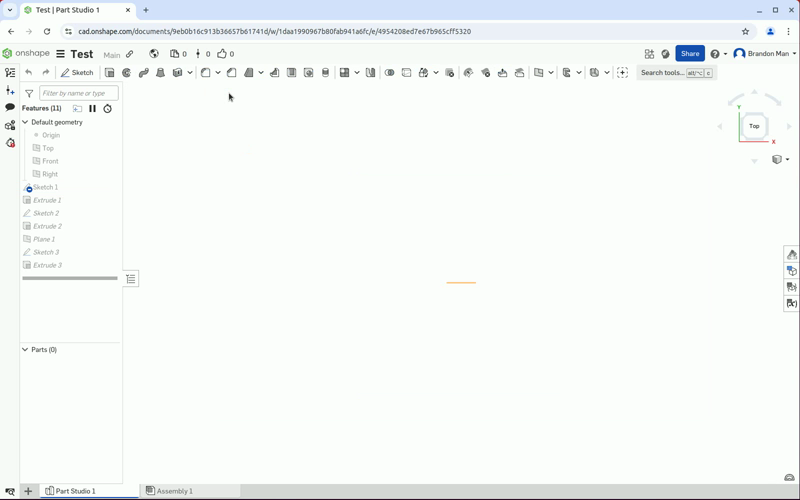
key(shift+s)
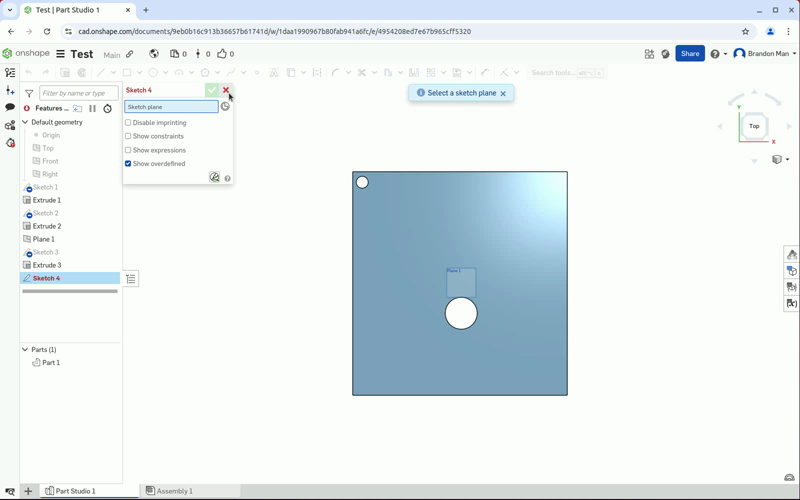
mouse_move(73, 241)
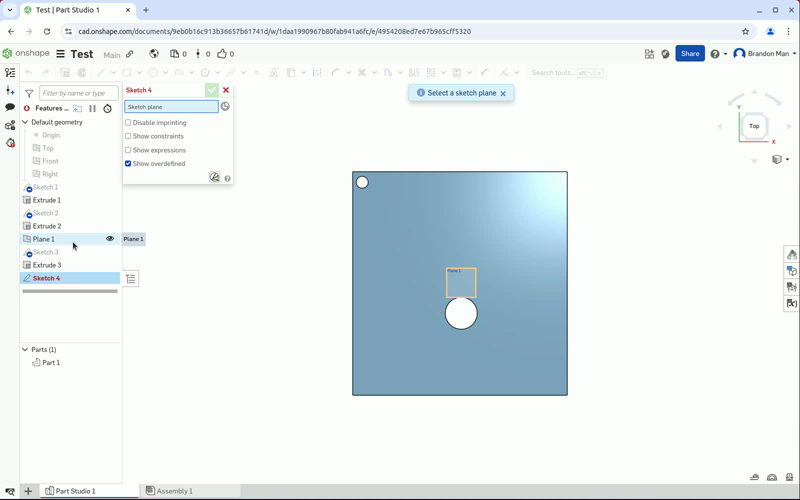
click(73, 241)
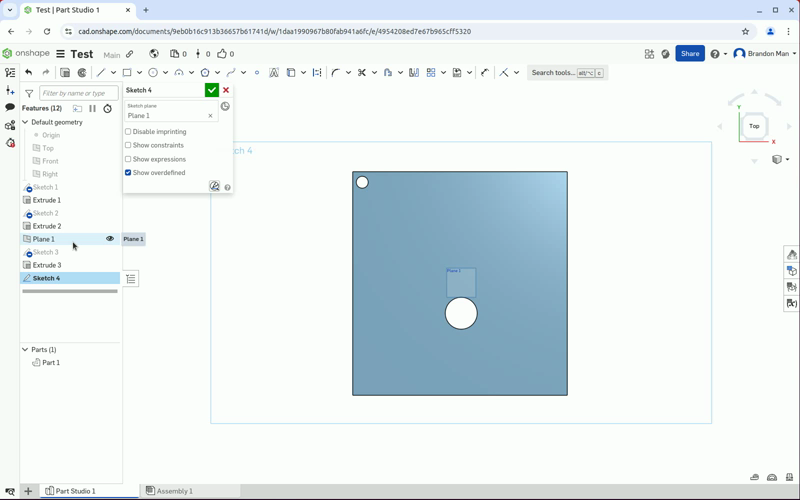
mouse_move(73, 352)
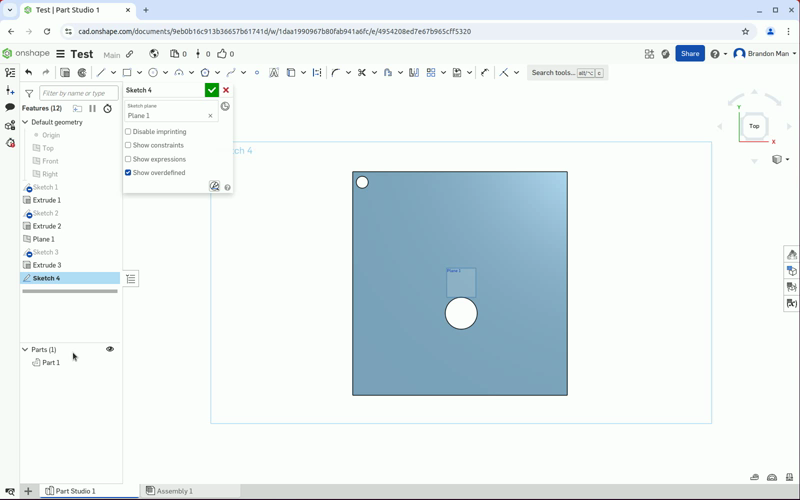
key(y)
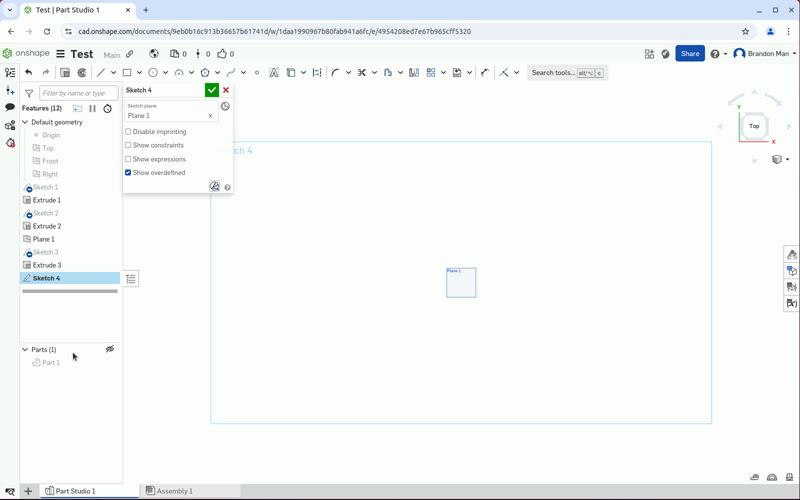
key(c)
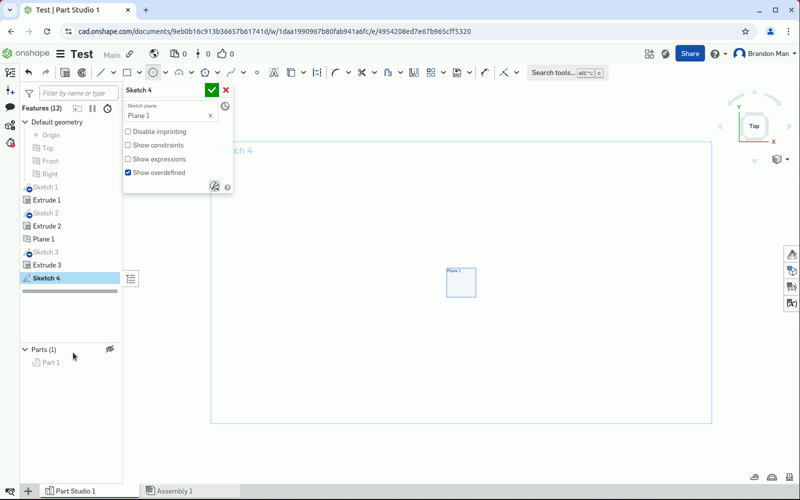
key_down(shift)
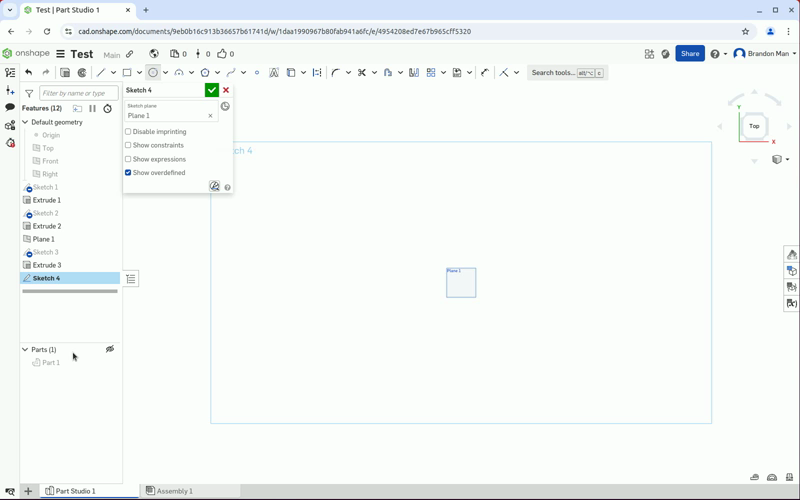
mouse_move(361, 222)
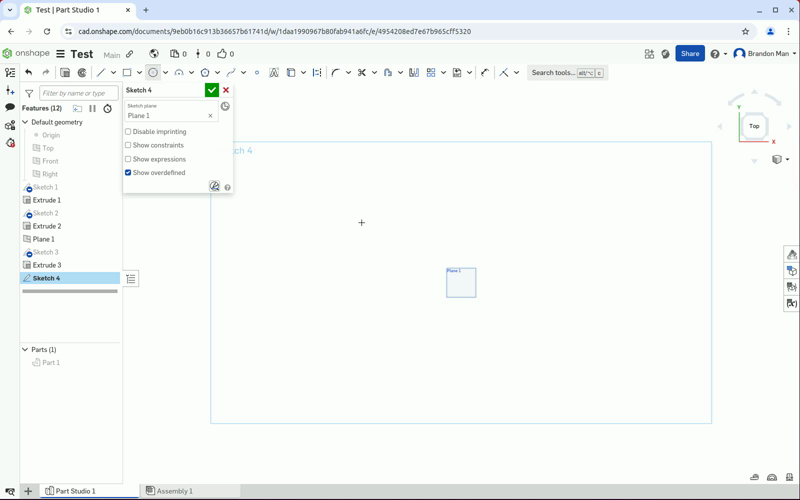
click(361, 222)
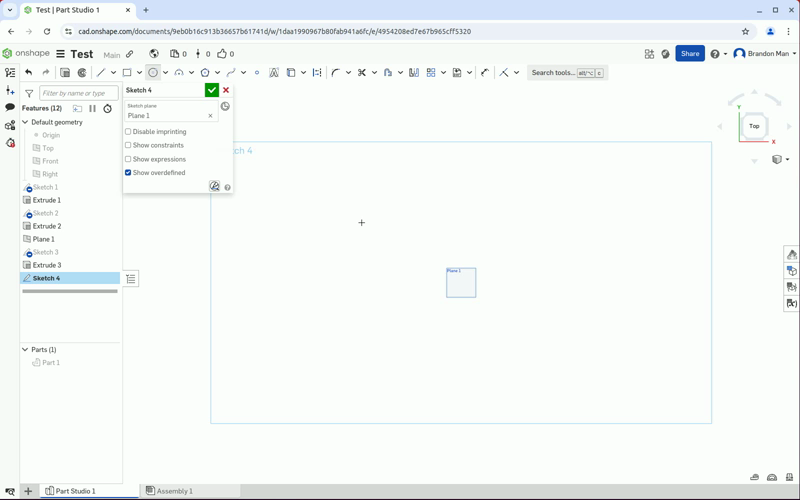
key_up(shift)
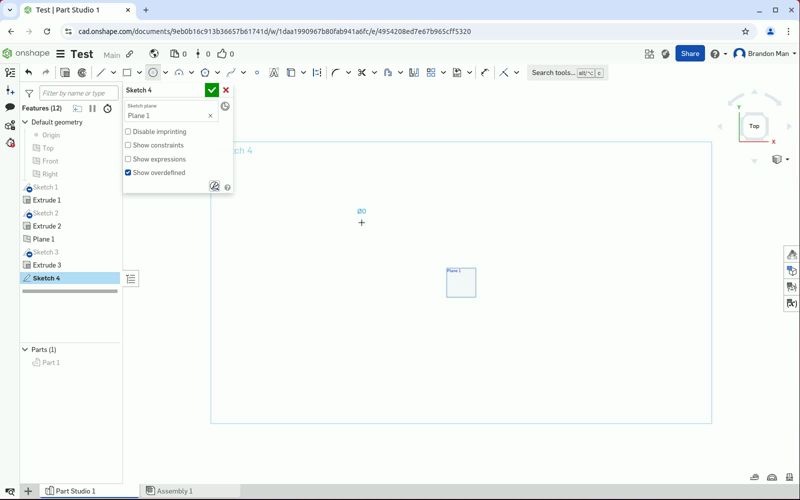
mouse_move(367, 222)
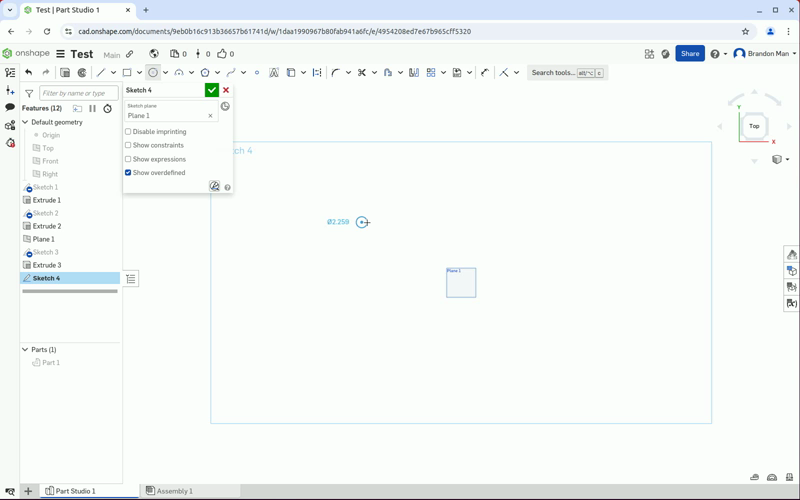
click(367, 222)
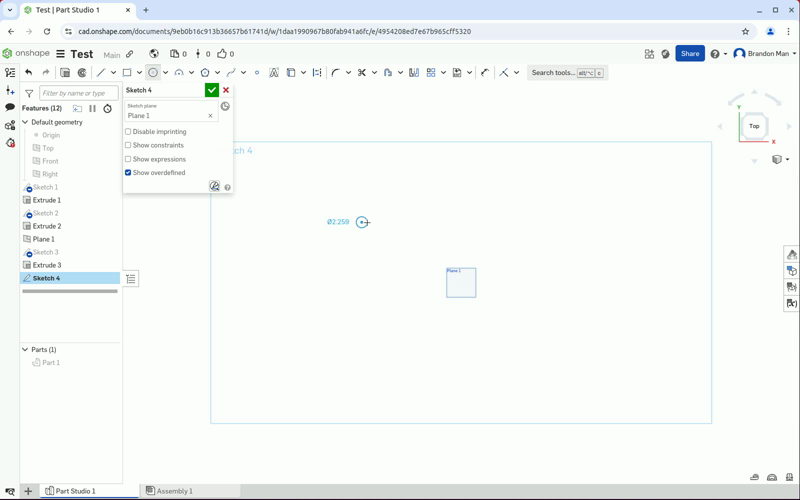
key(esc)
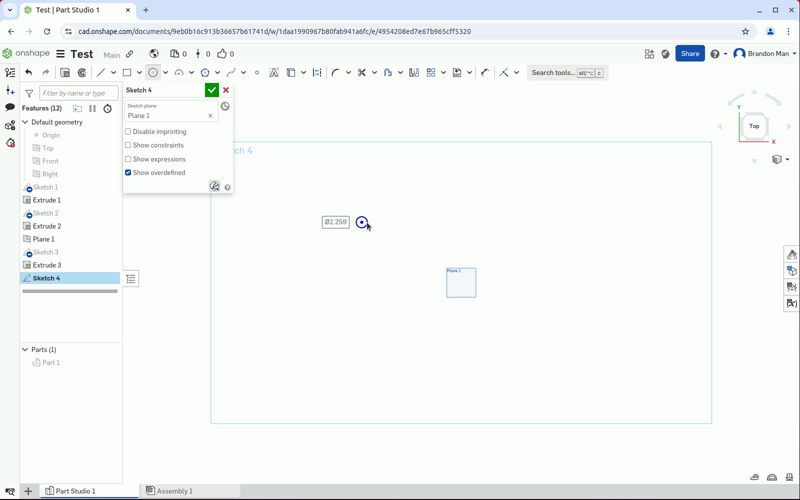
mouse_move(359, 218)
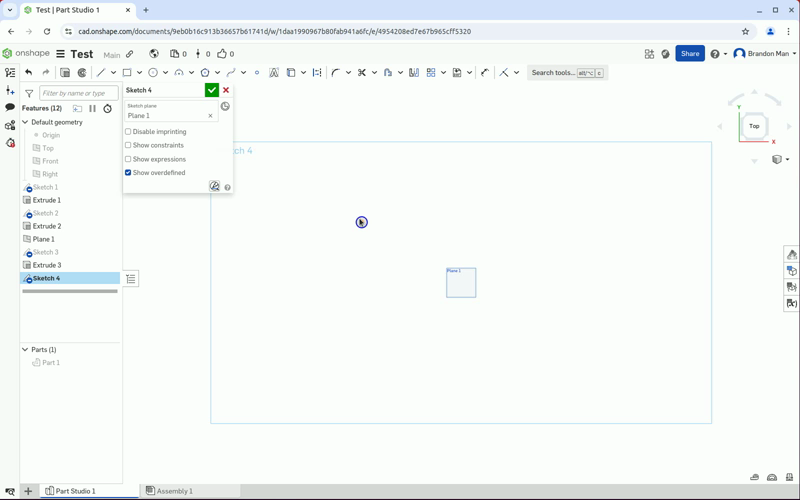
scroll(6)
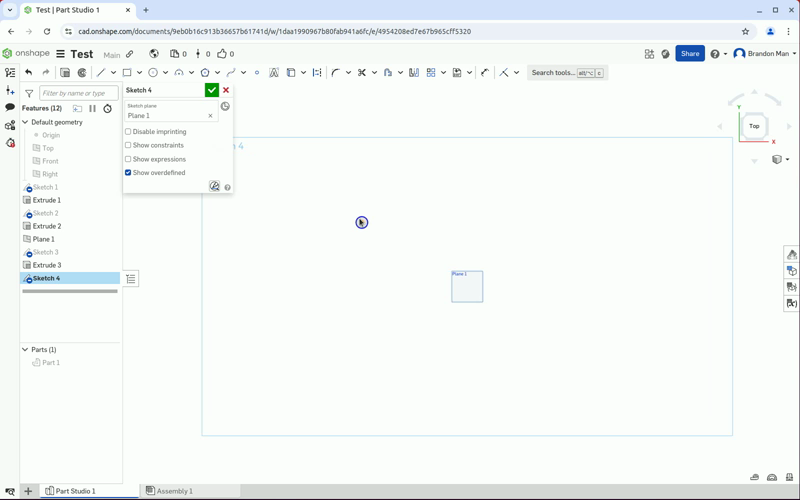
scroll(6)
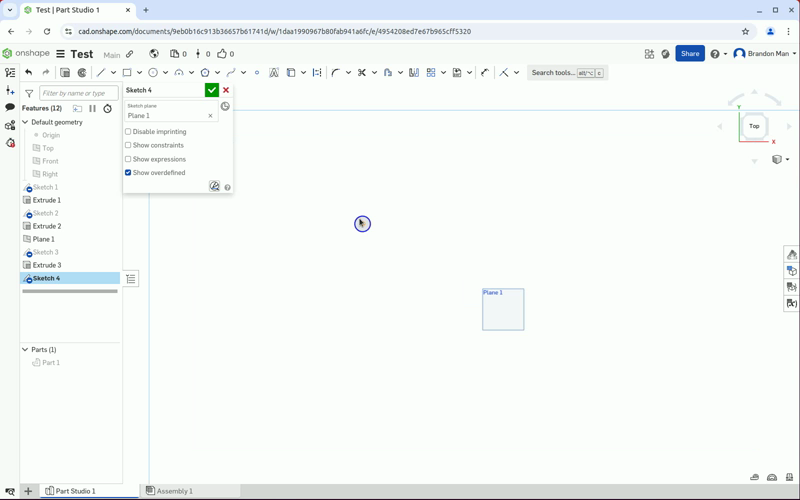
scroll(6)
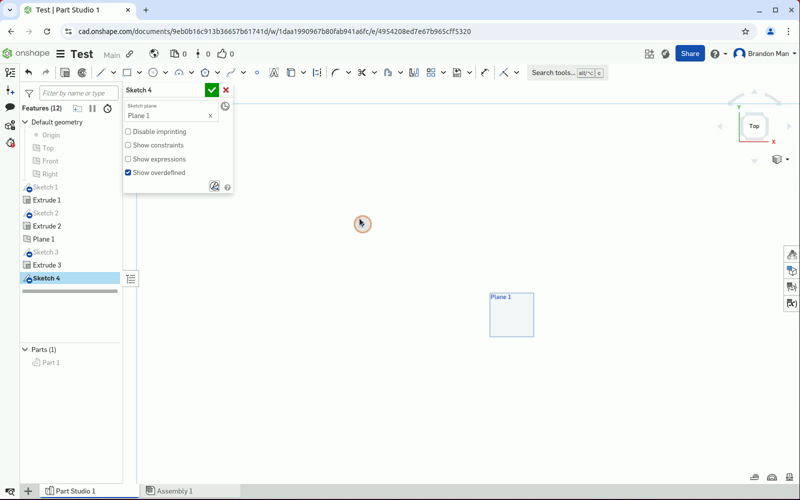
scroll(6)
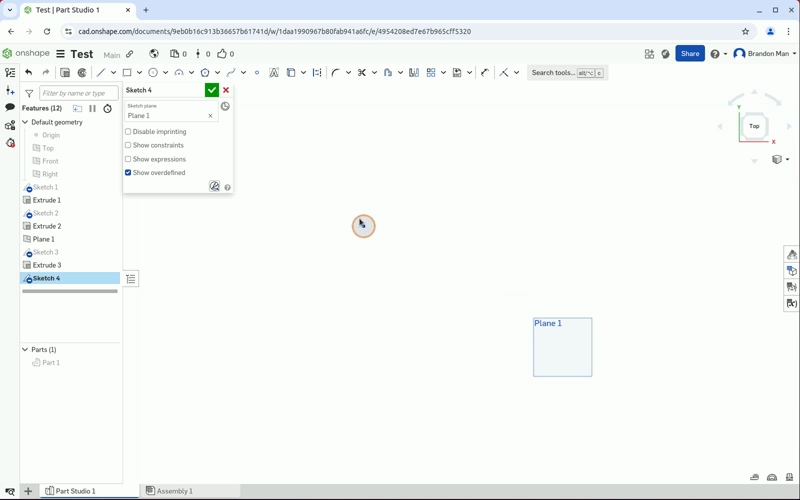
scroll(6)
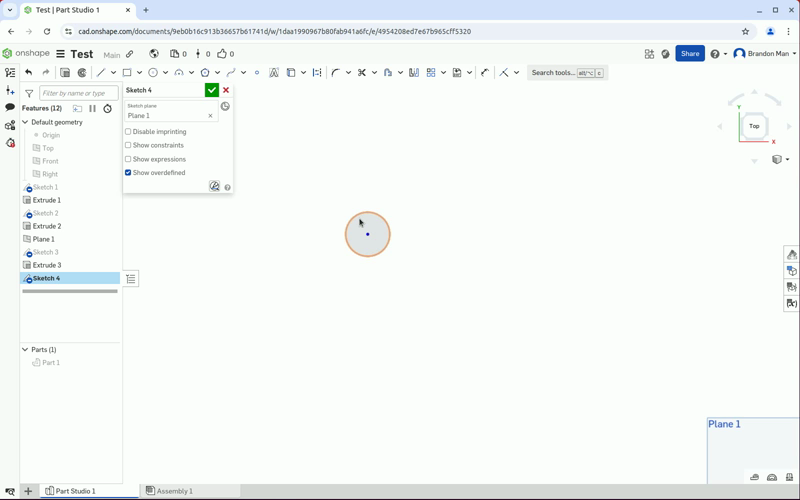
scroll(6)
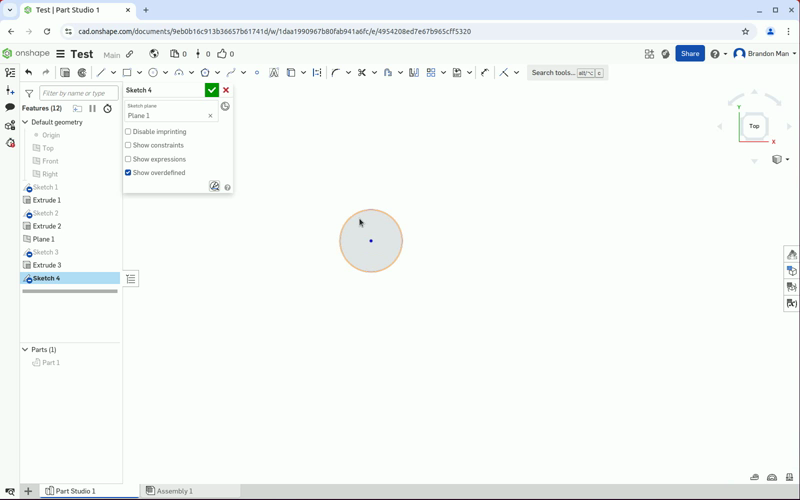
scroll(6)
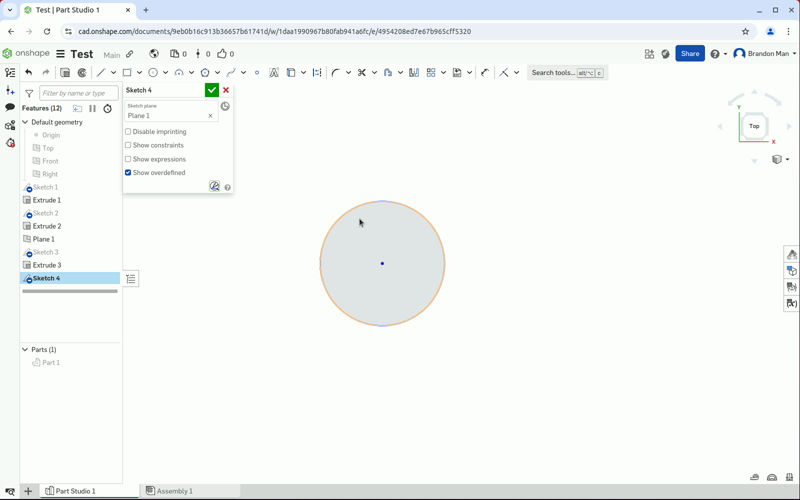
click(359, 218)
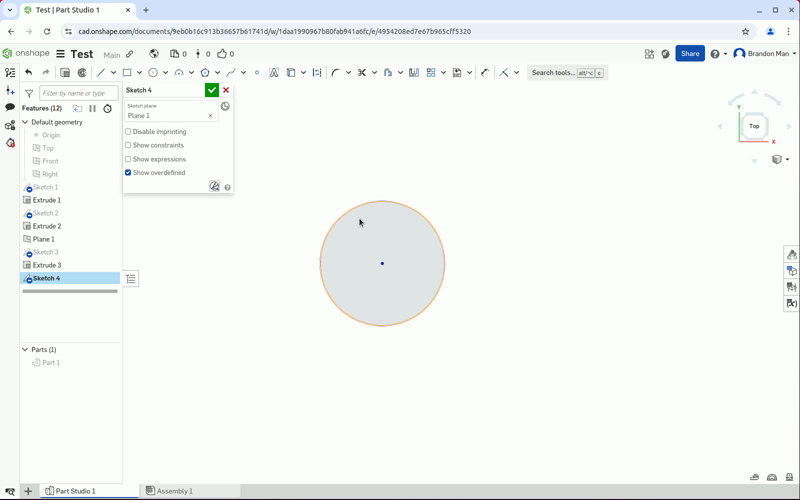
scroll(-6)
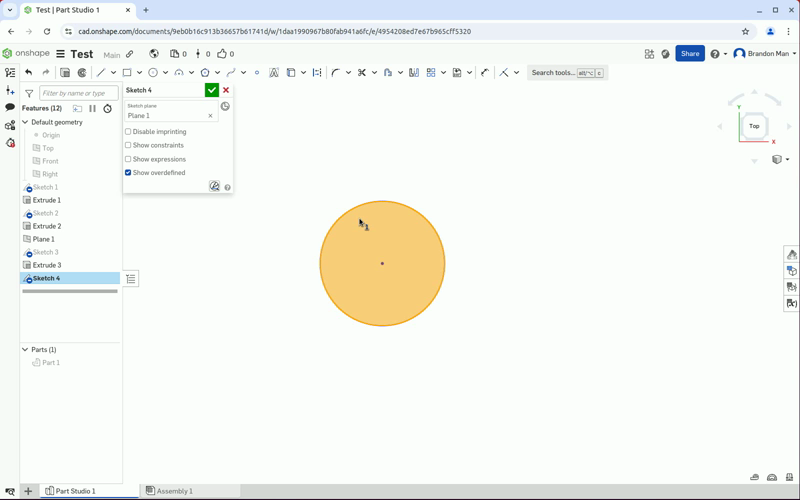
scroll(-6)
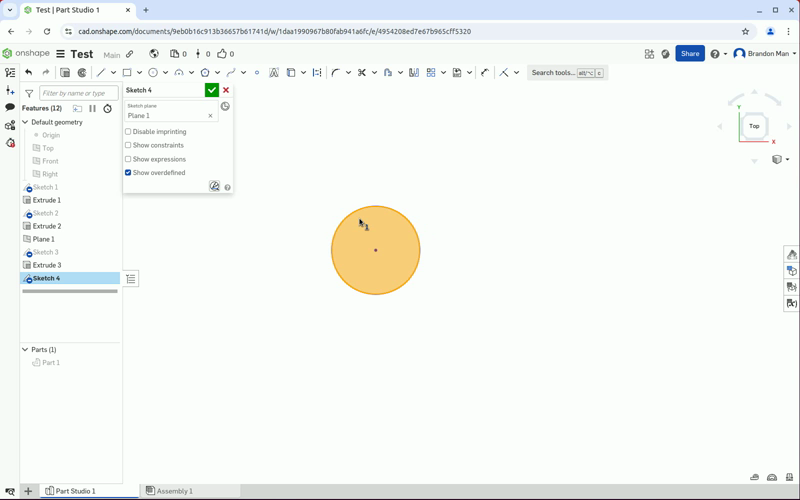
scroll(-6)
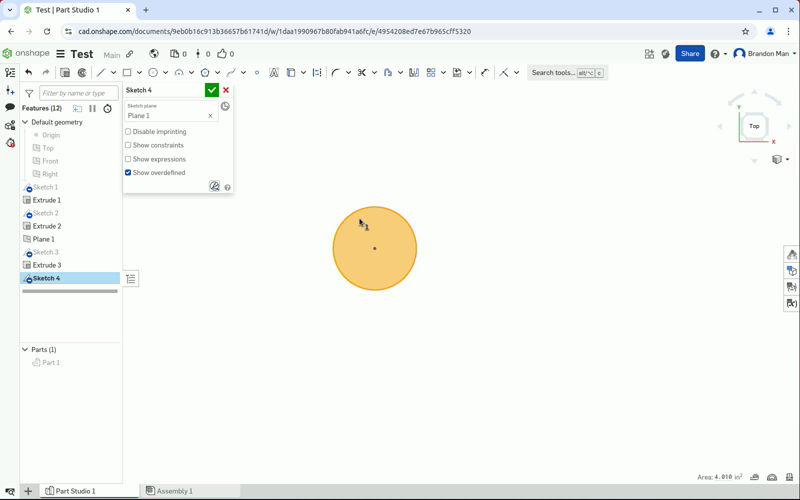
scroll(-6)
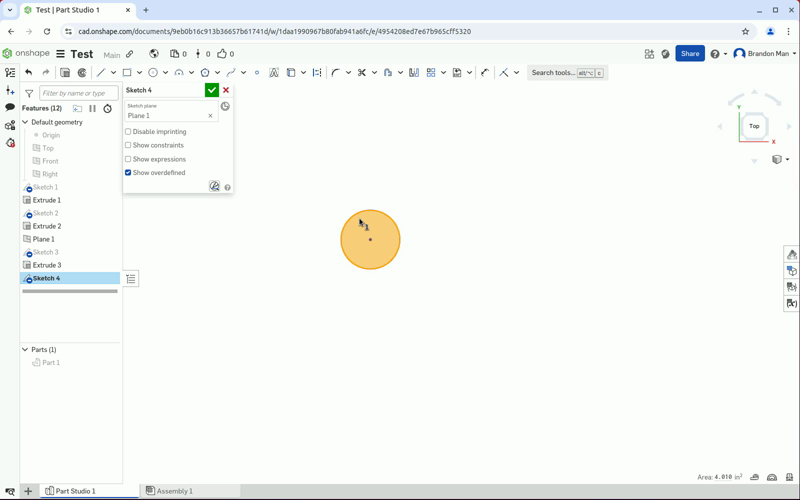
scroll(-6)
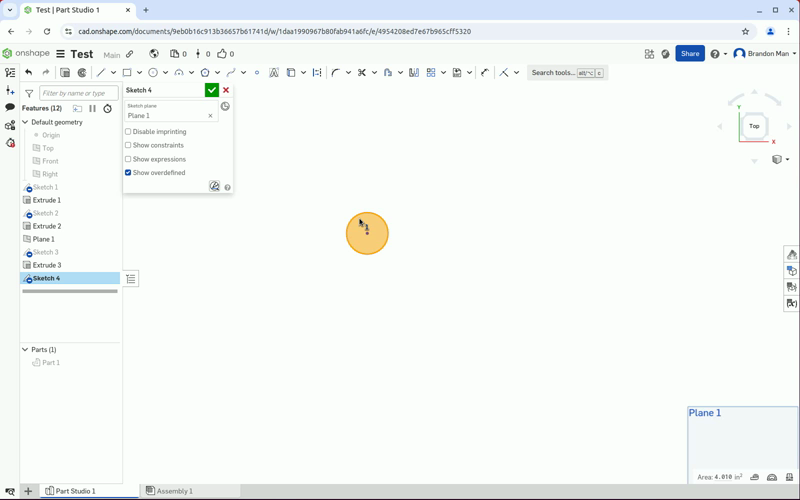
scroll(-6)
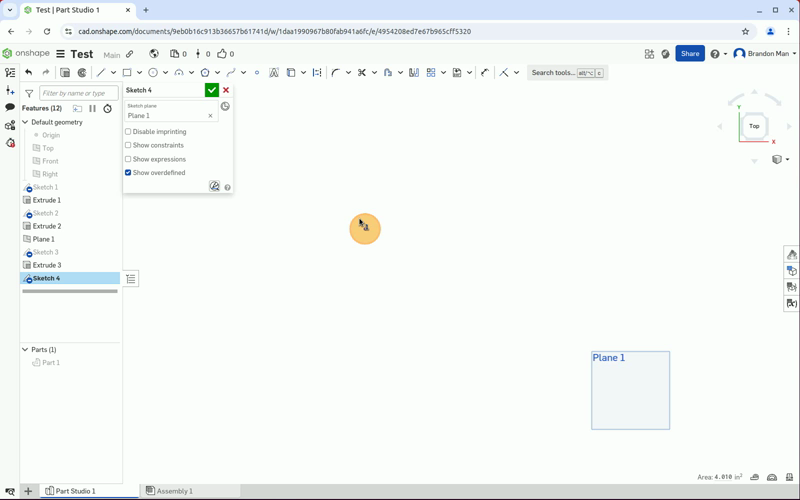
scroll(-6)
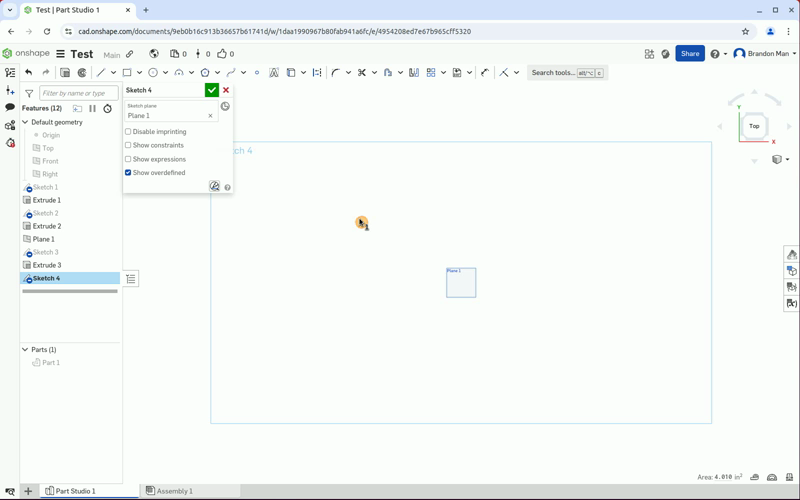
mouse_move(73, 352)
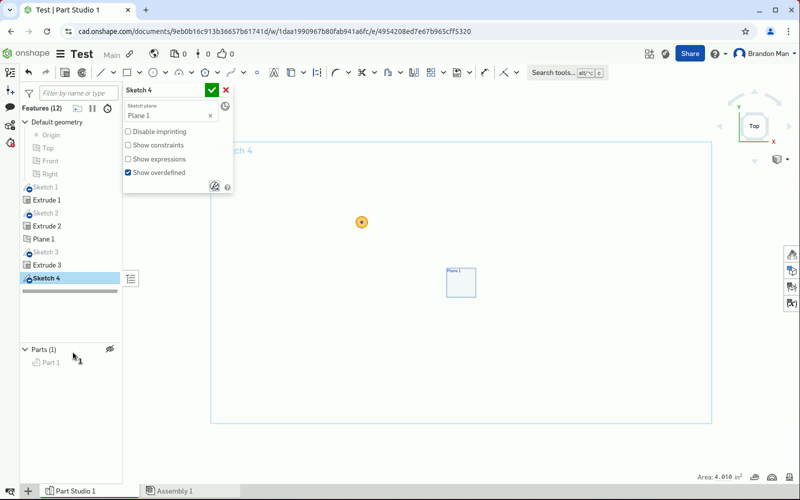
key(shift+y)
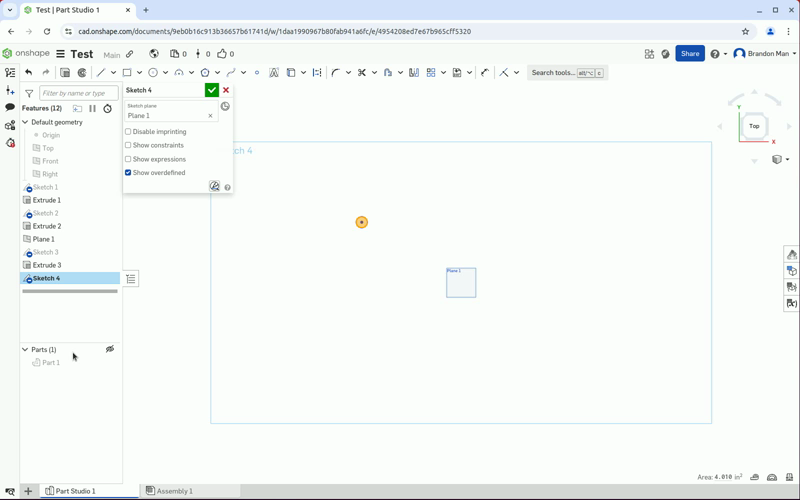
key(shift+e)
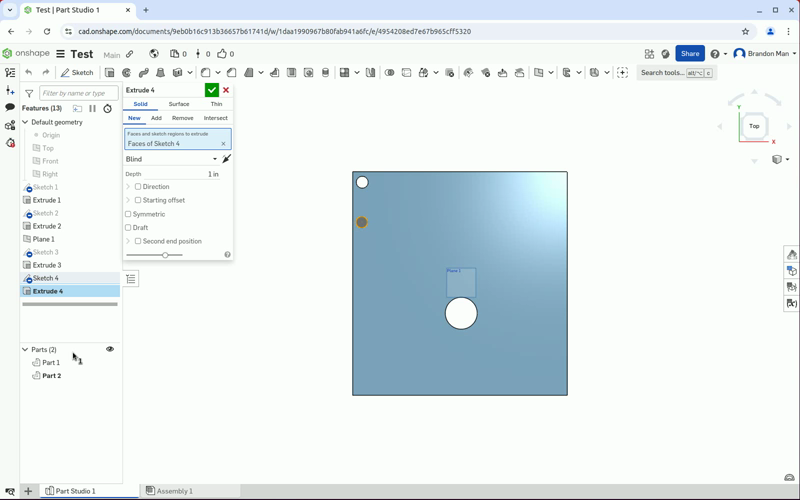
mouse_move(143, 106)
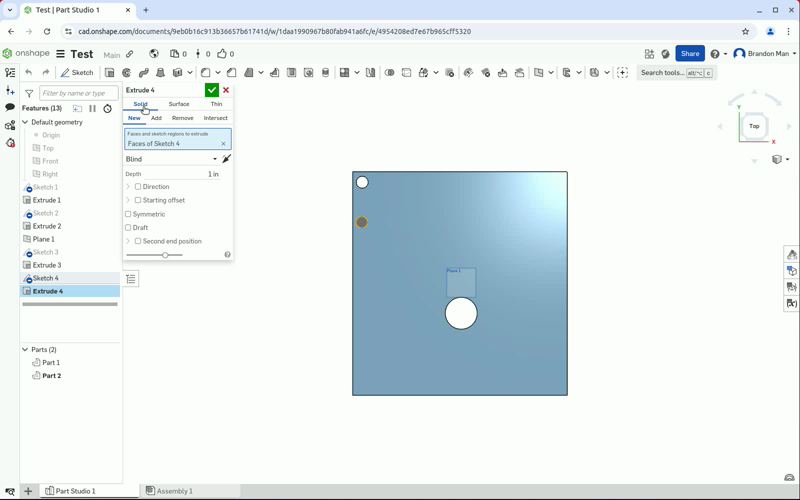
click(143, 106)
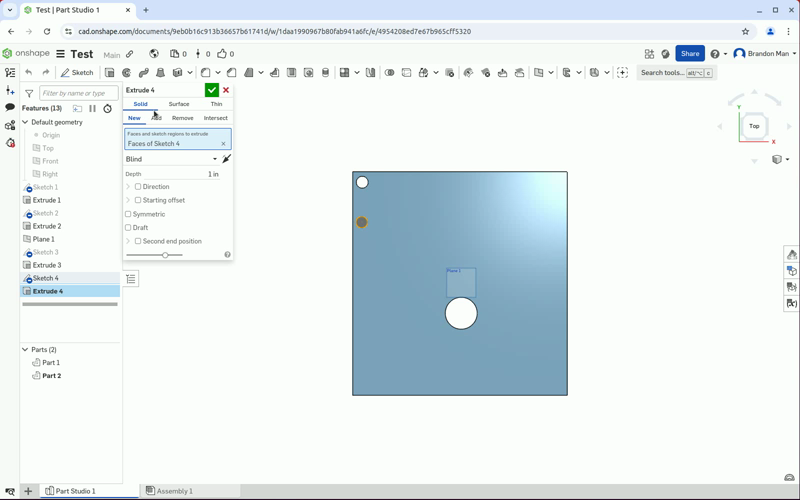
mouse_move(186, 120)
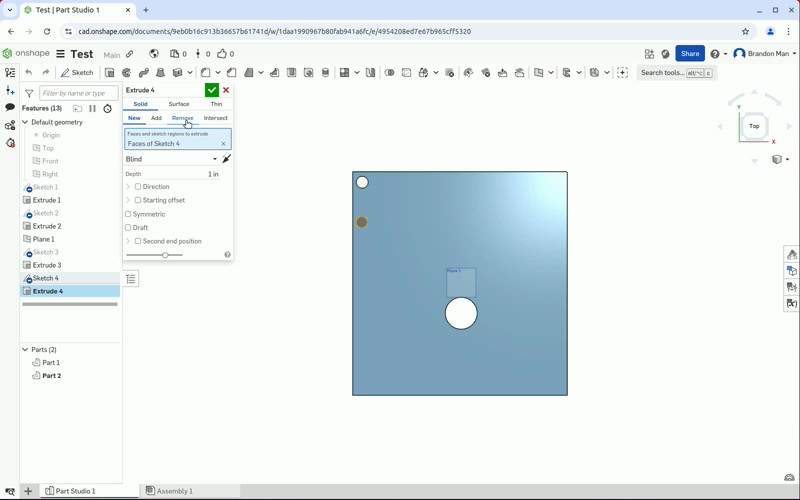
click(186, 120)
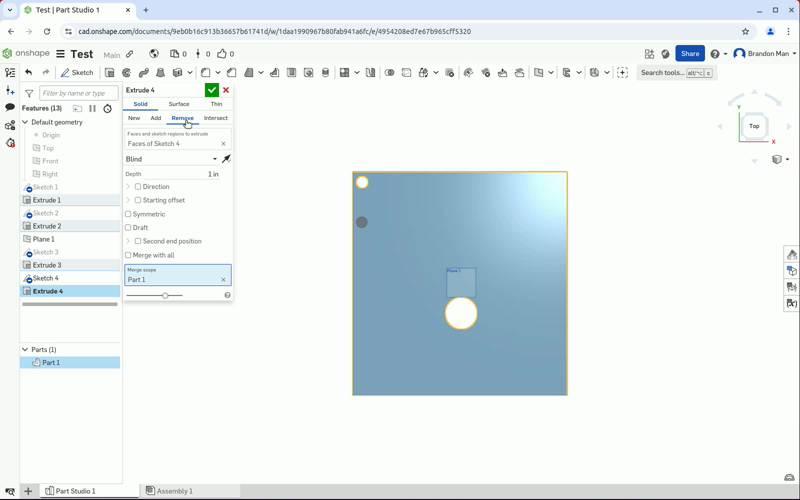
key(tab, 4)
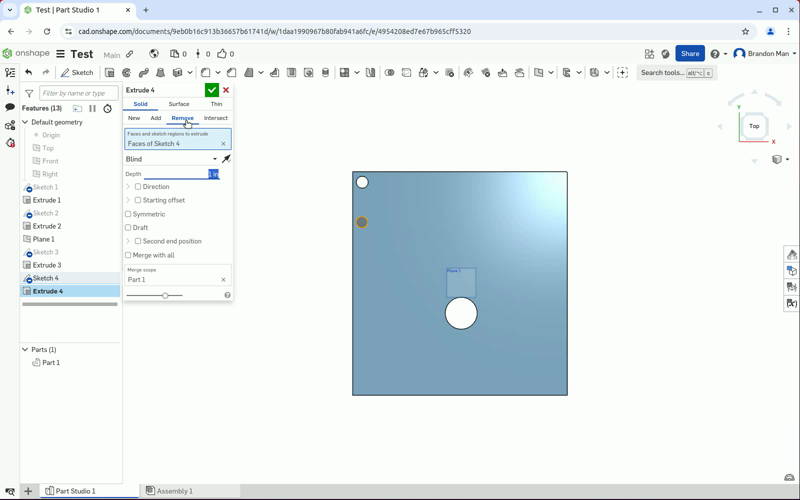
text(8.425)
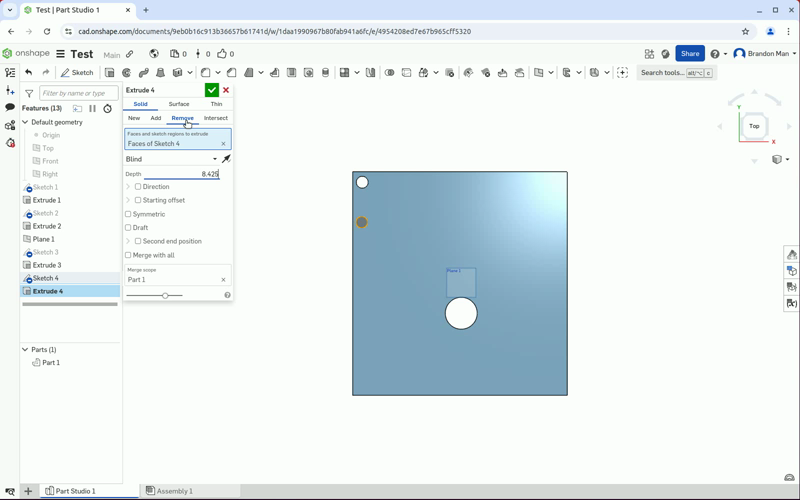
key(tab, 6)
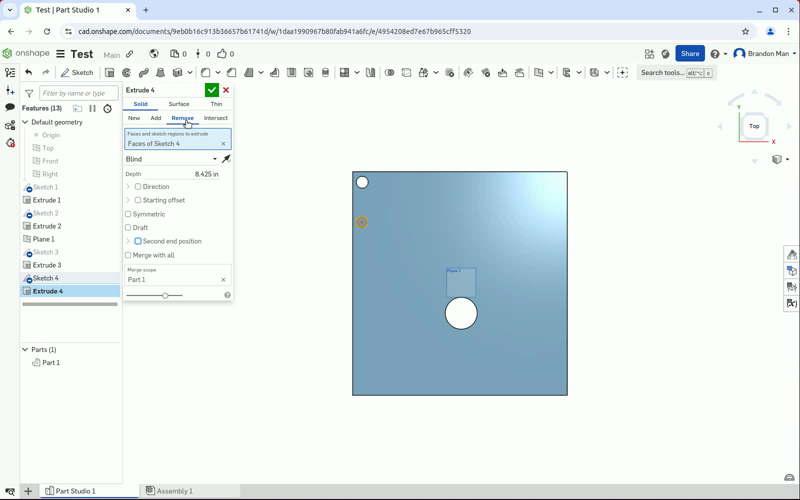
key(space)
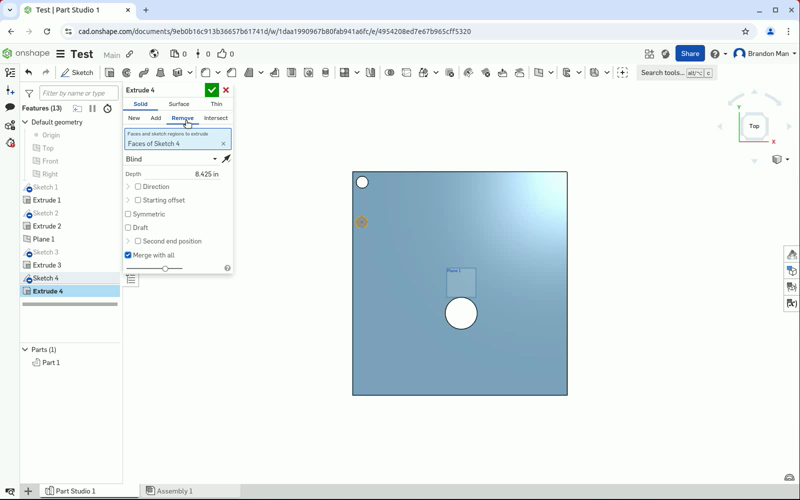
key(enter)
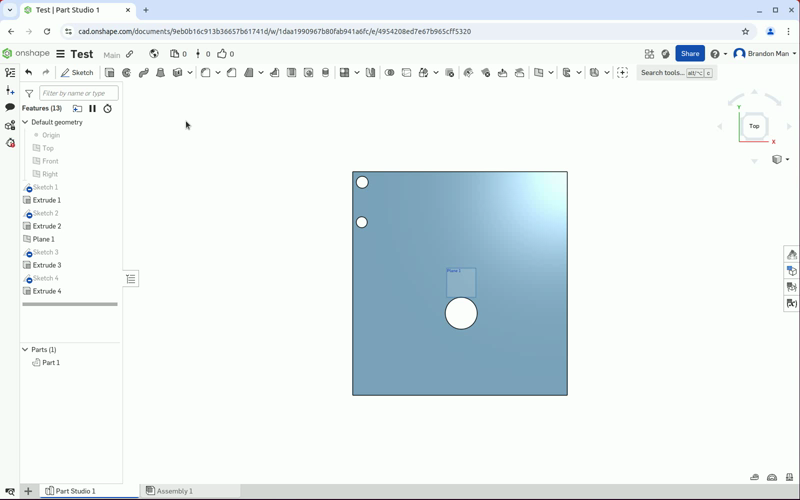
key(shift+h)
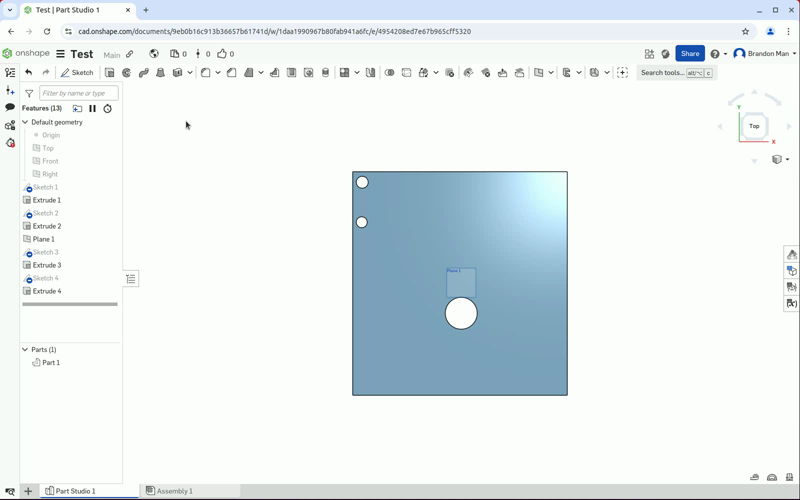
key(shift+h)
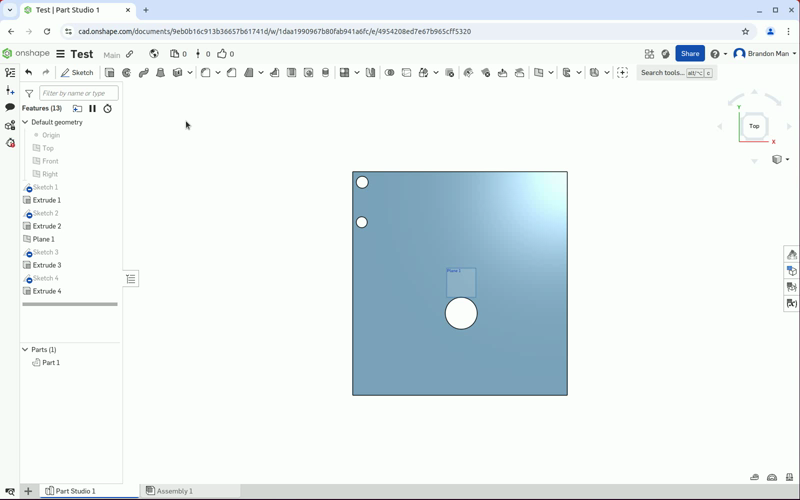
mouse_move(73, 189)
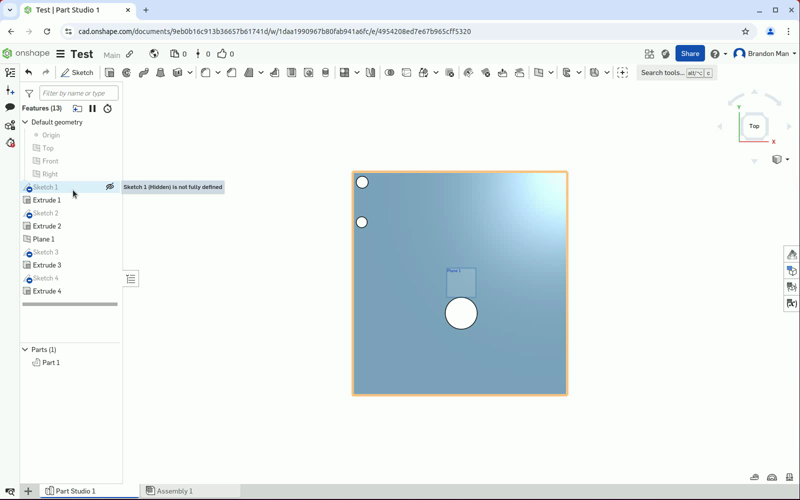
click(73, 189)
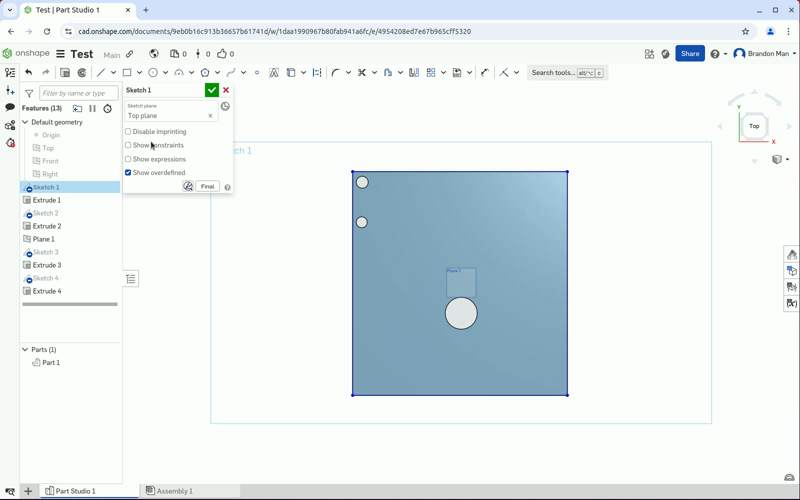
mouse_move(229, 92)
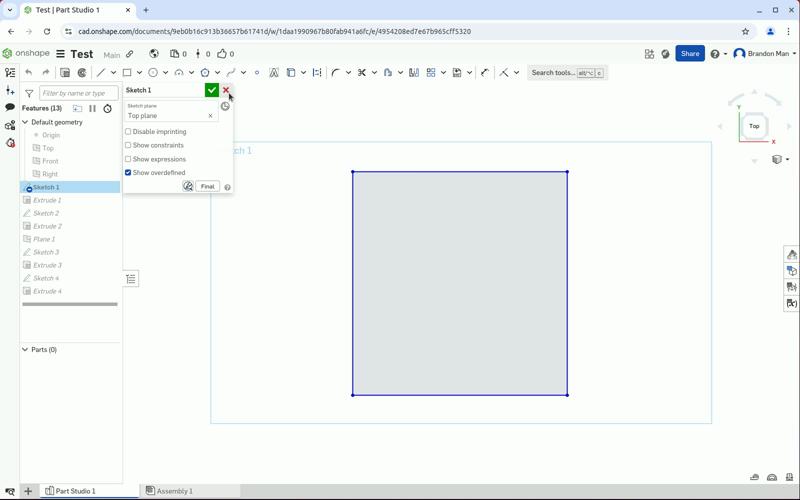
click(229, 92)
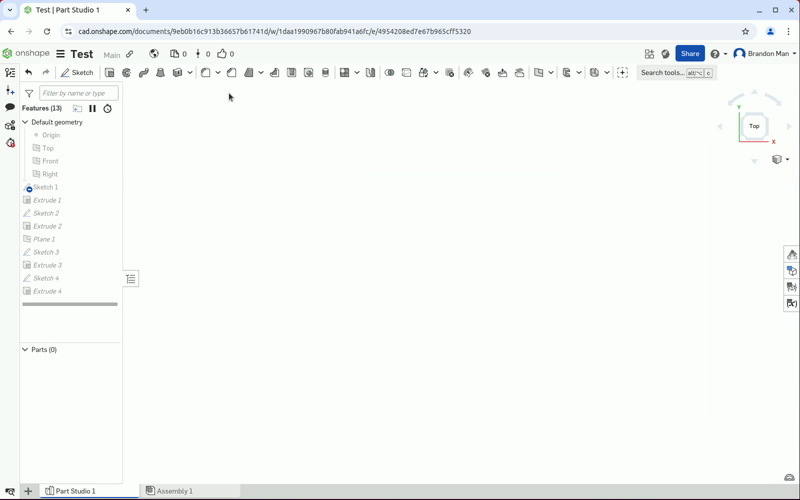
key(shift+s)
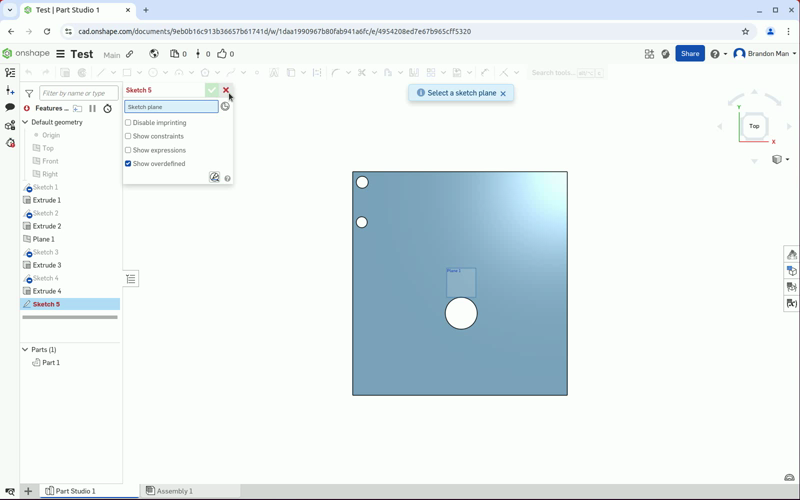
mouse_move(73, 241)
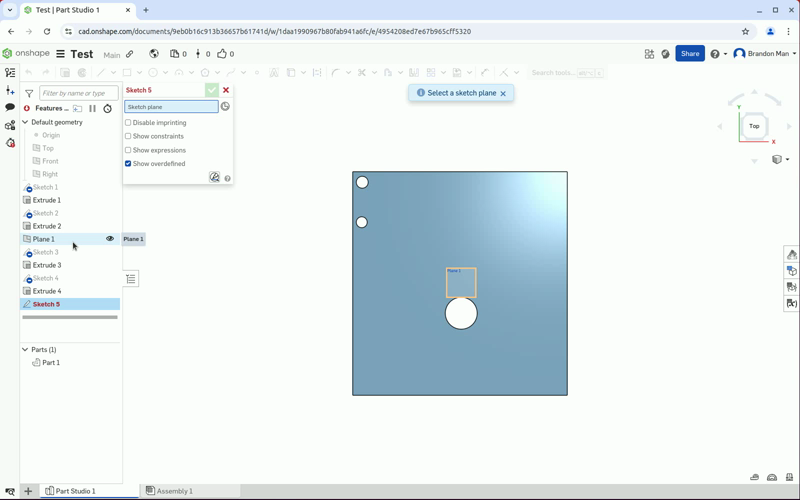
click(73, 241)
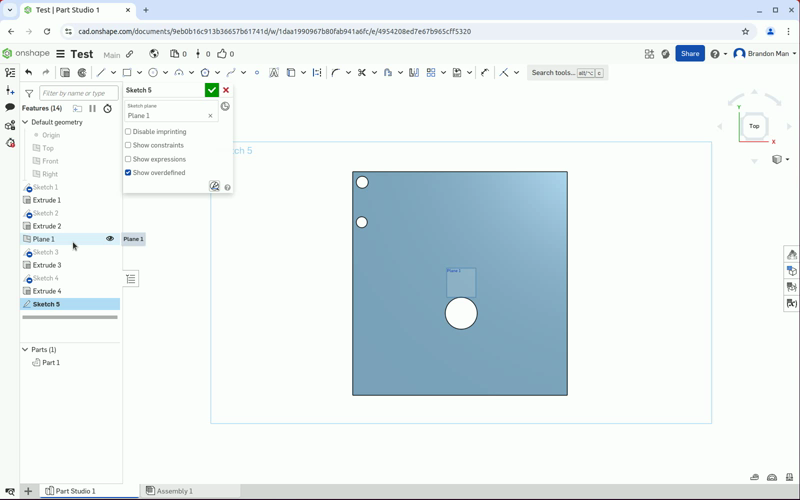
mouse_move(73, 352)
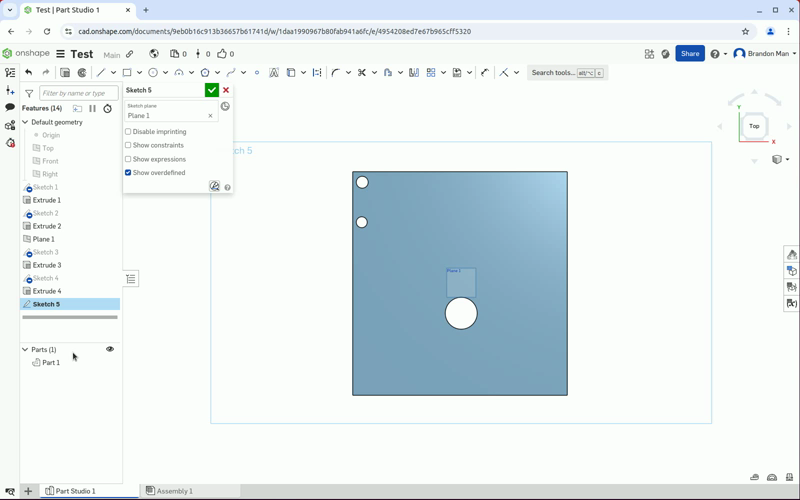
key(y)
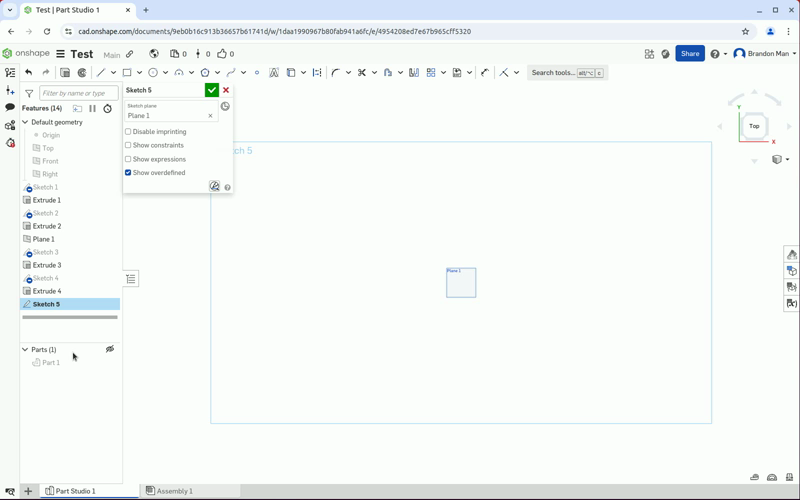
key(c)
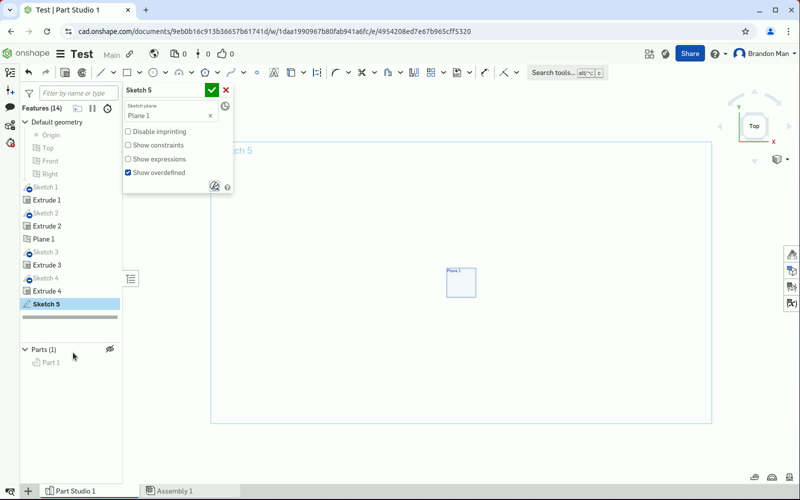
key_down(shift)
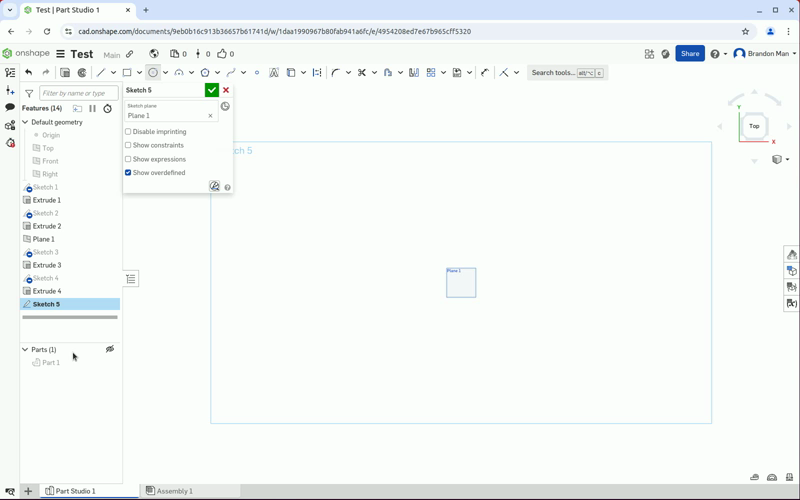
mouse_move(361, 203)
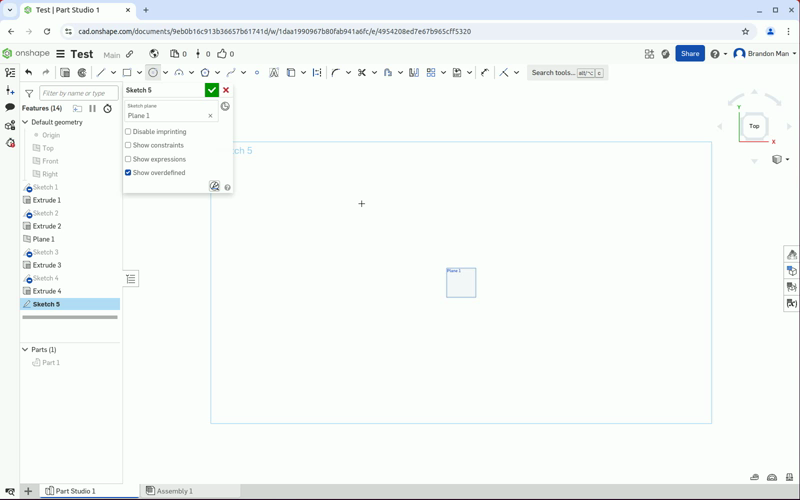
click(361, 203)
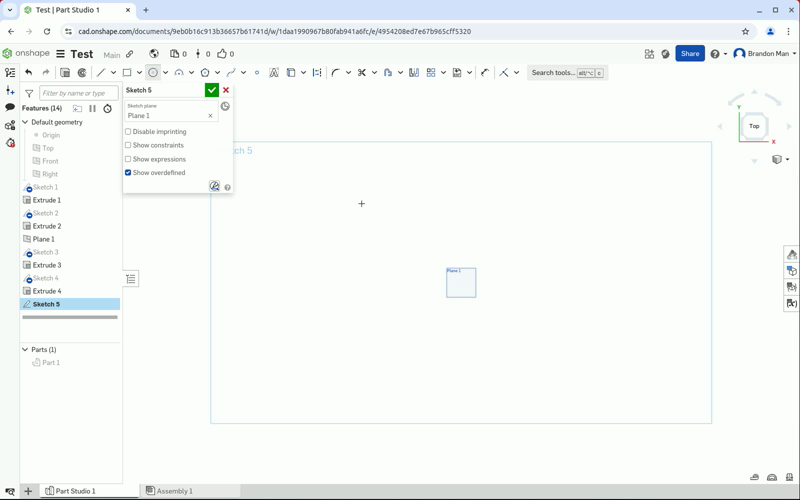
key_up(shift)
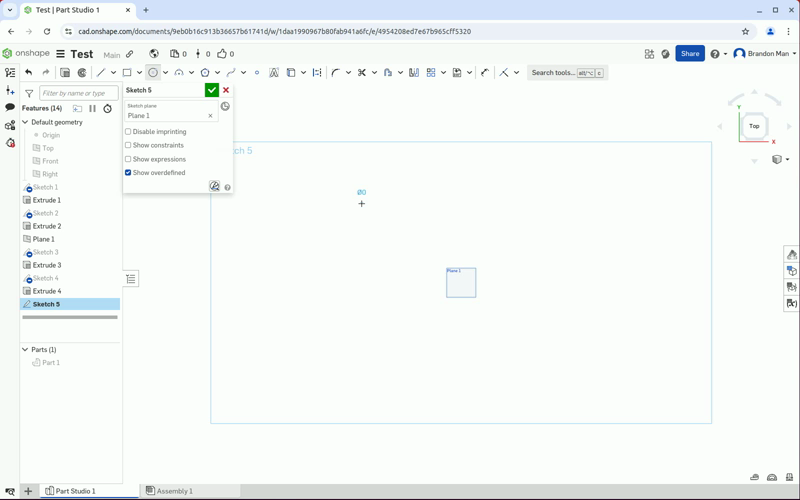
mouse_move(367, 203)
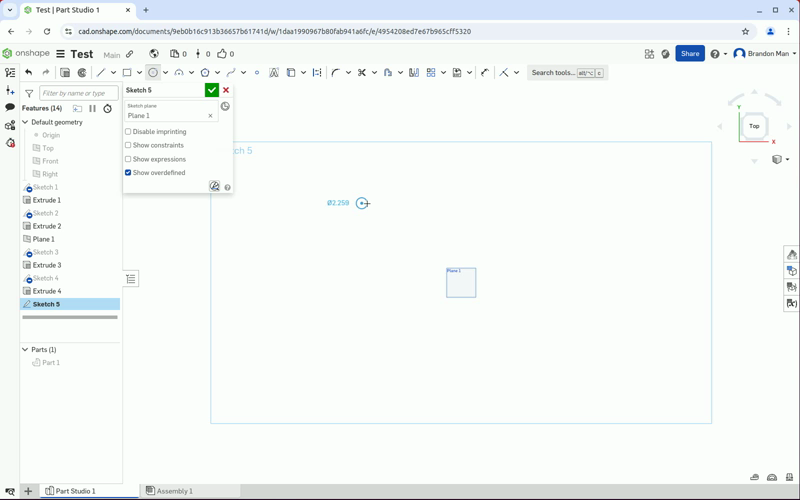
click(367, 203)
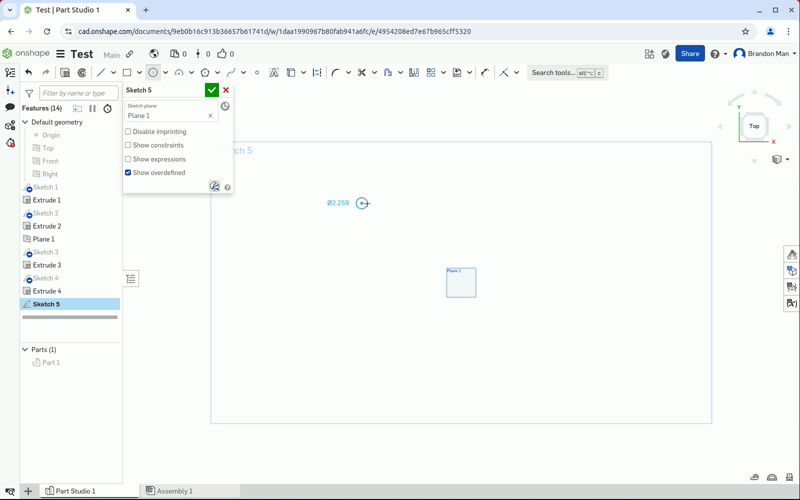
key(esc)
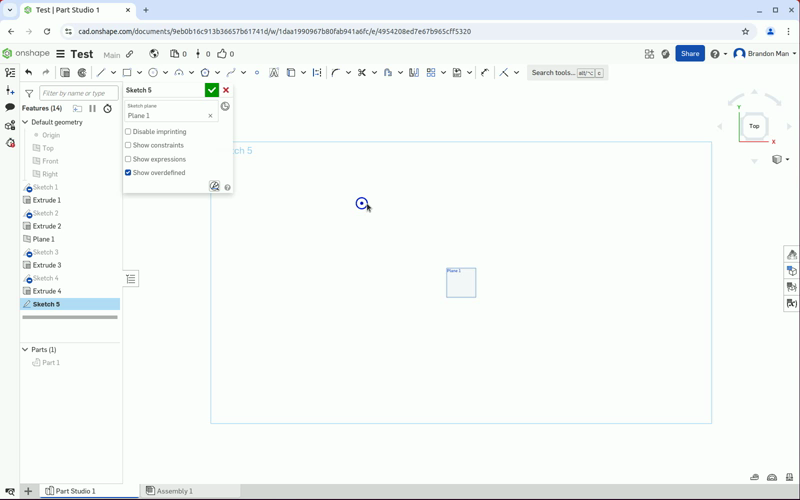
mouse_move(364, 202)
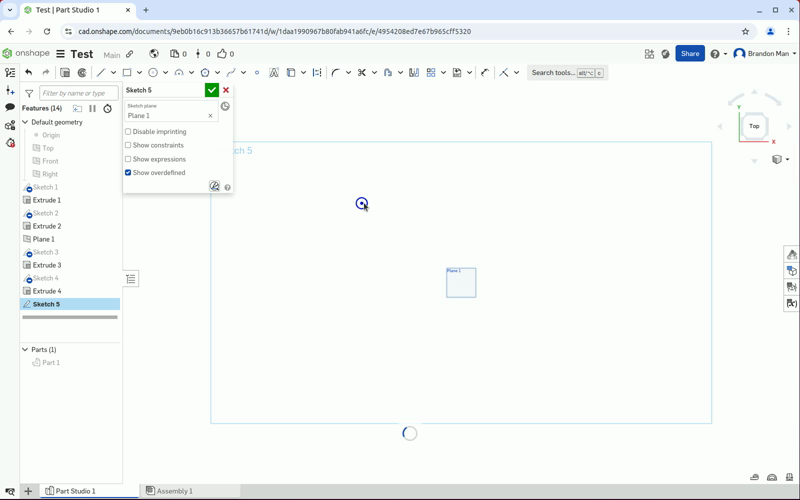
scroll(6)
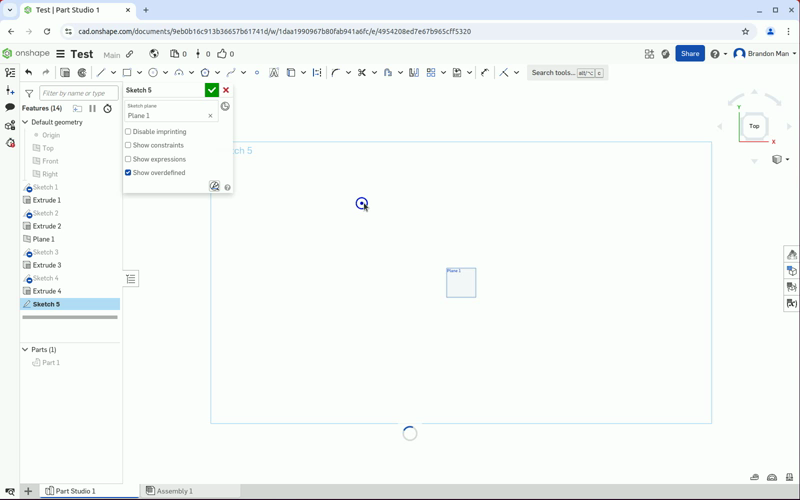
scroll(6)
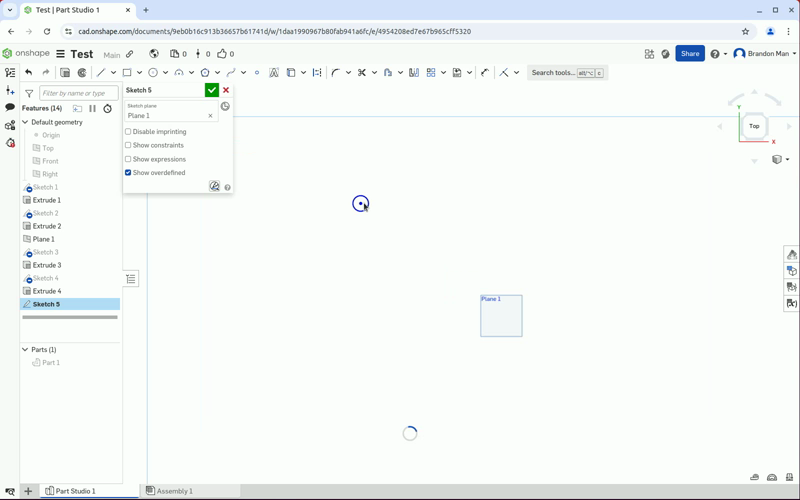
scroll(6)
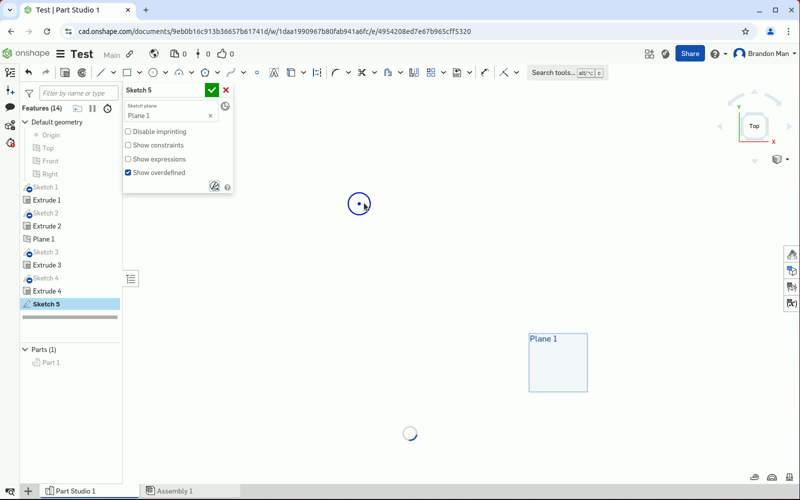
scroll(6)
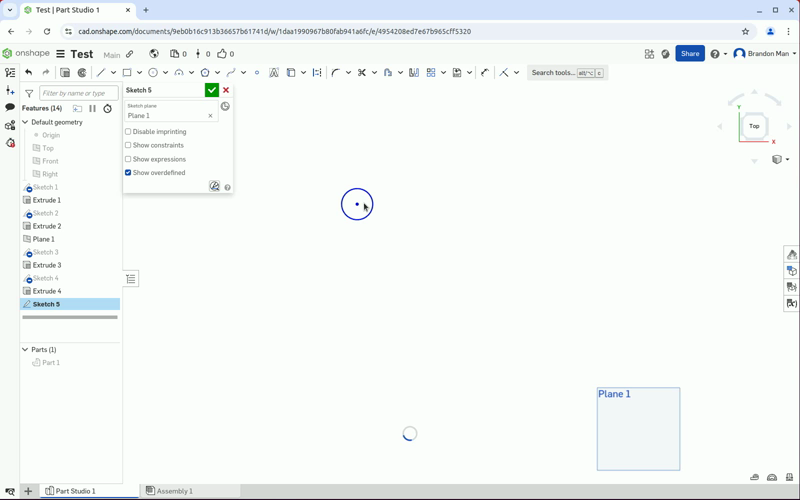
scroll(6)
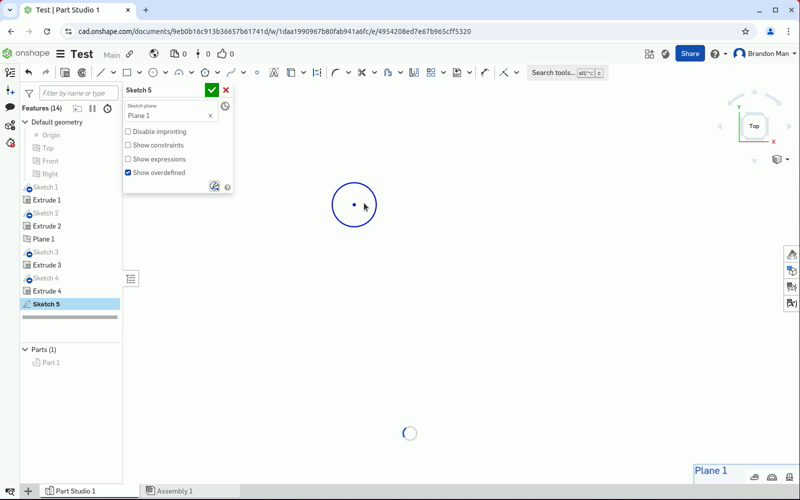
scroll(6)
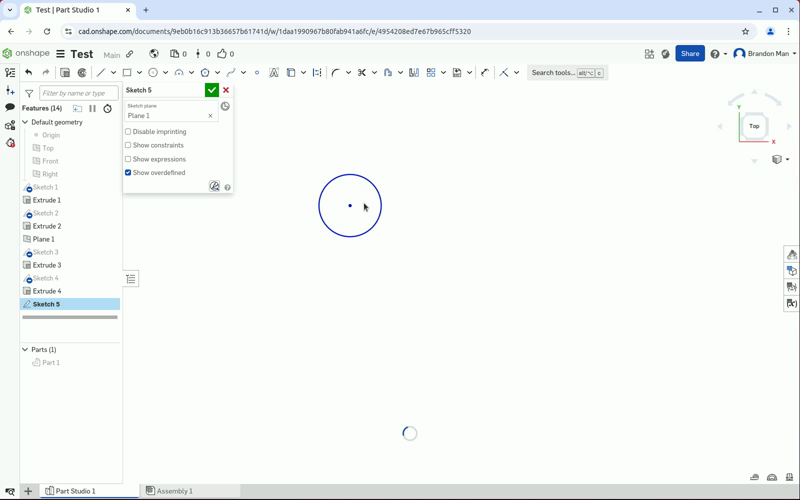
scroll(6)
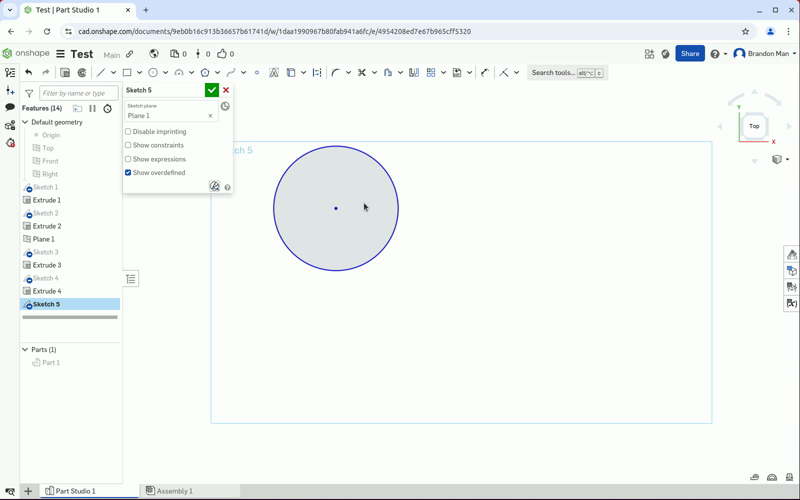
click(364, 202)
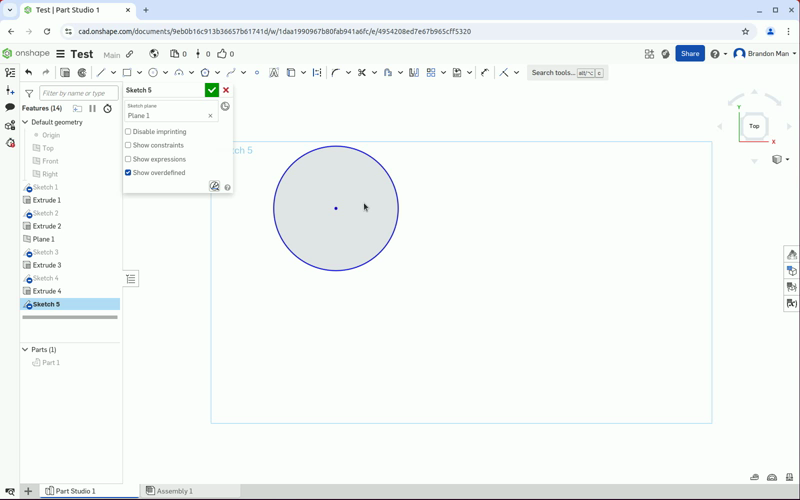
scroll(-6)
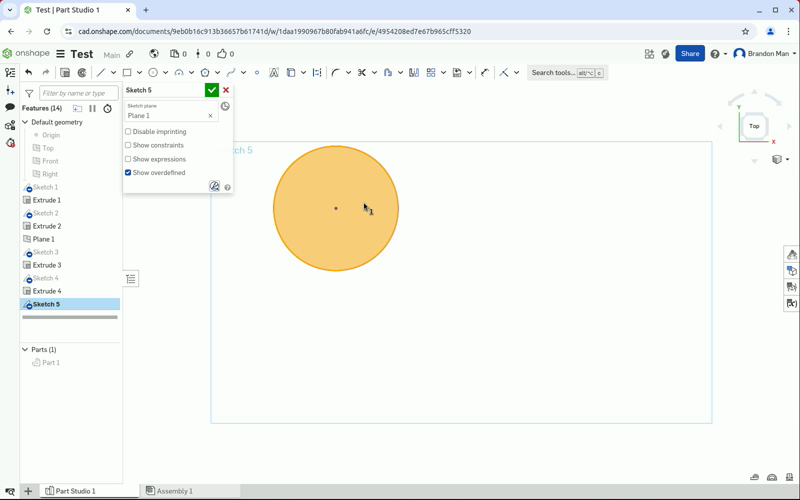
scroll(-6)
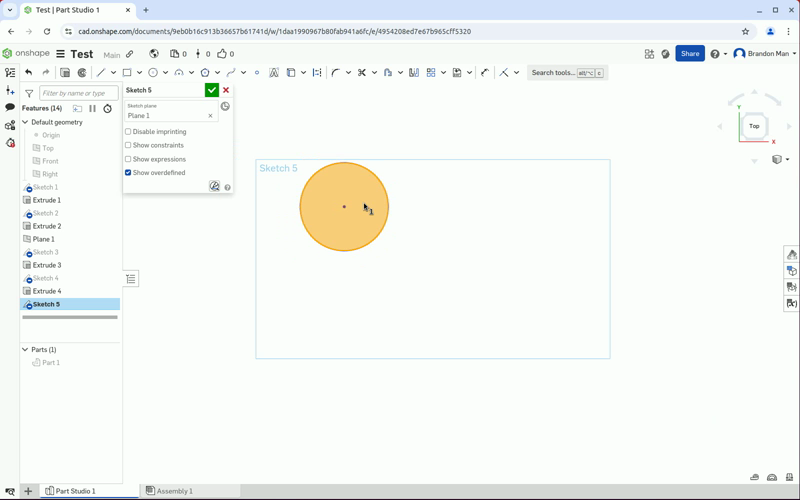
scroll(-6)
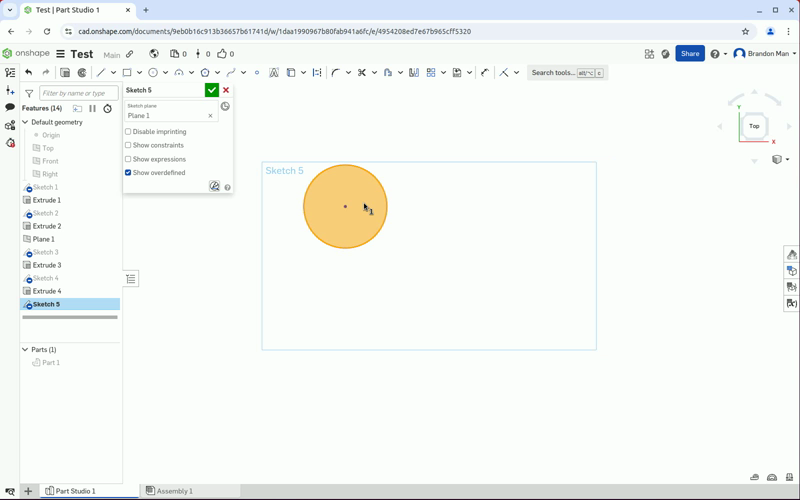
scroll(-6)
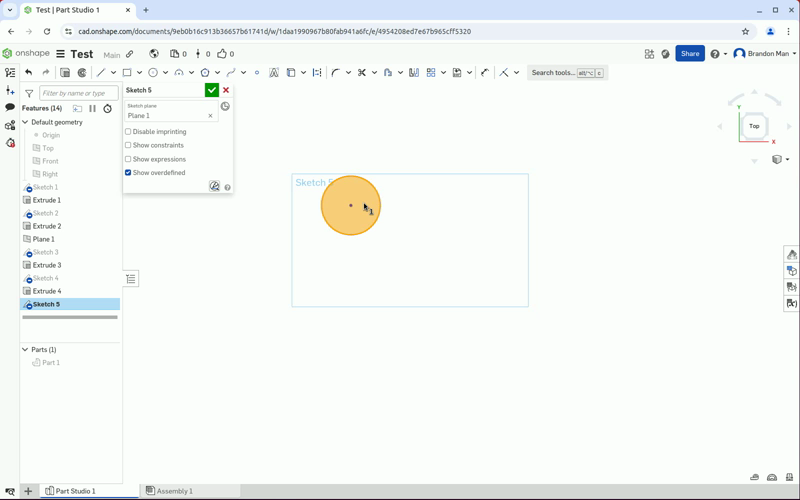
scroll(-6)
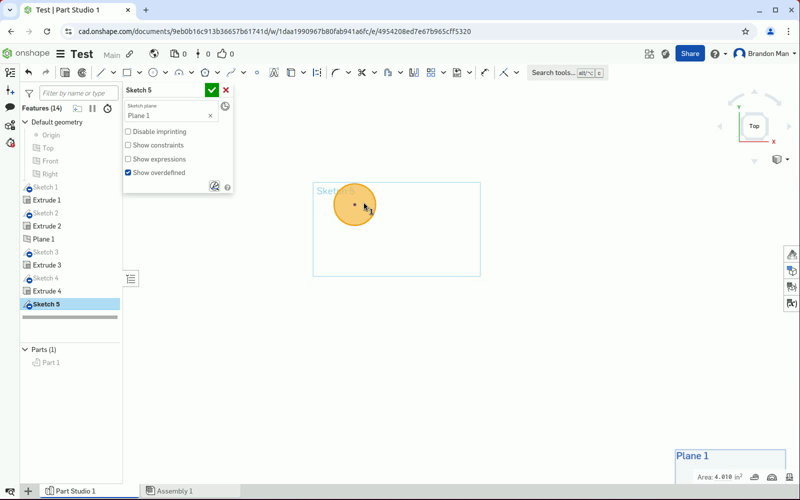
scroll(-6)
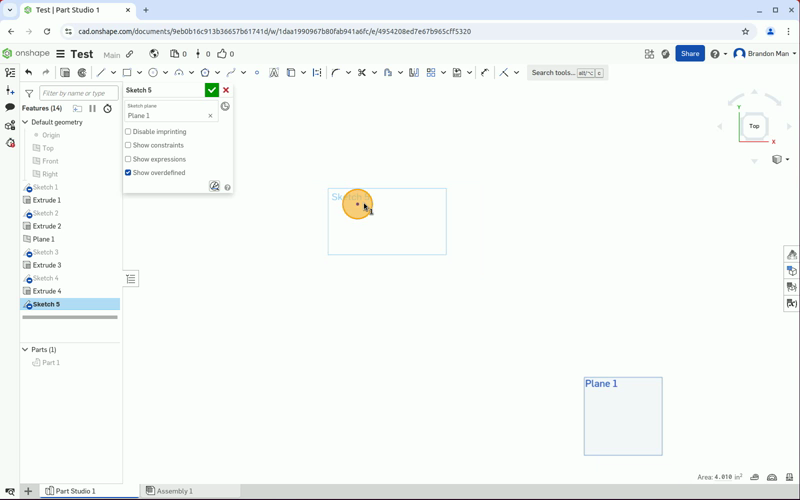
scroll(-6)
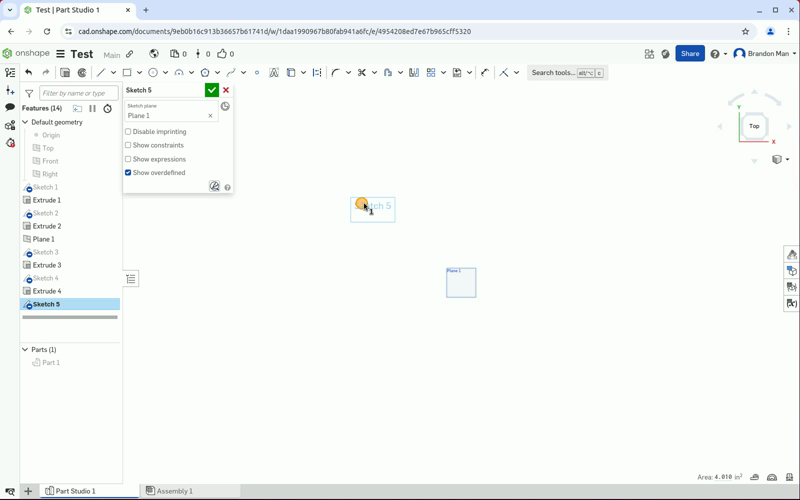
mouse_move(73, 352)
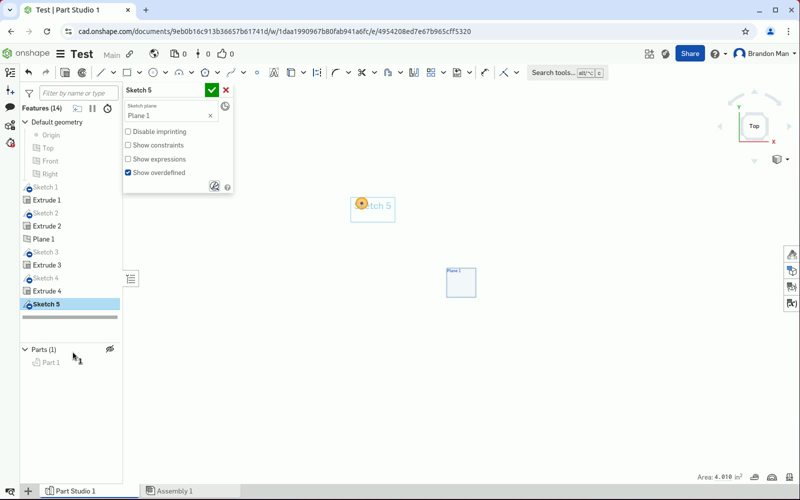
key(shift+y)
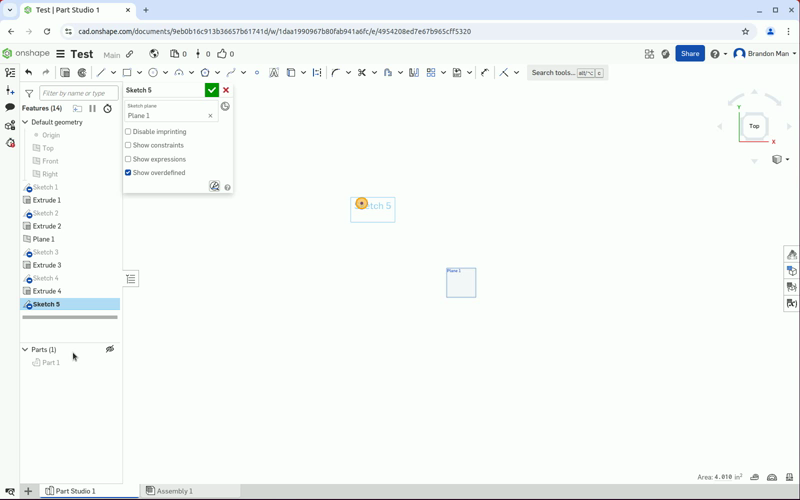
key(shift+e)
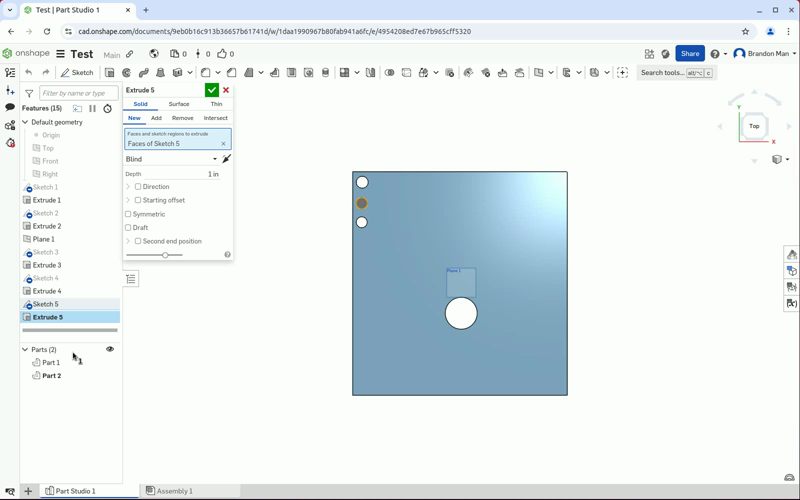
mouse_move(143, 106)
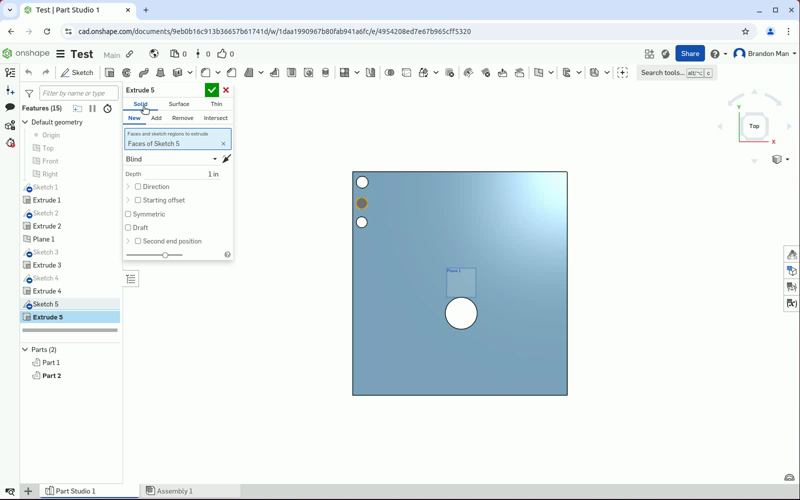
click(143, 106)
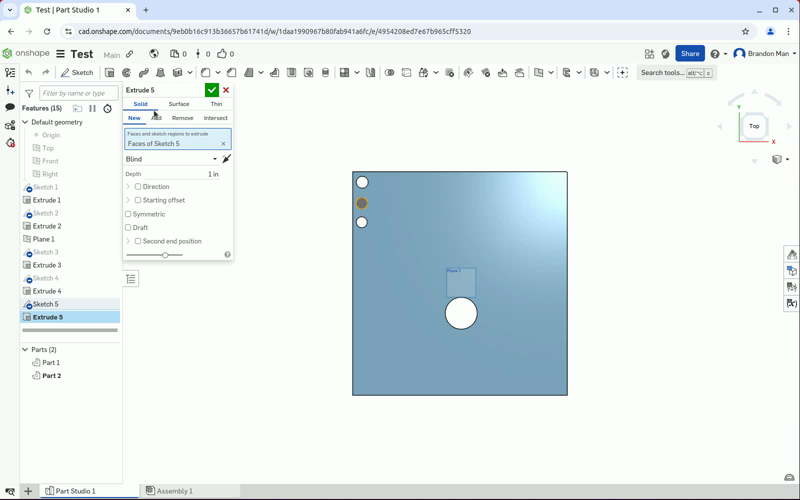
mouse_move(186, 120)
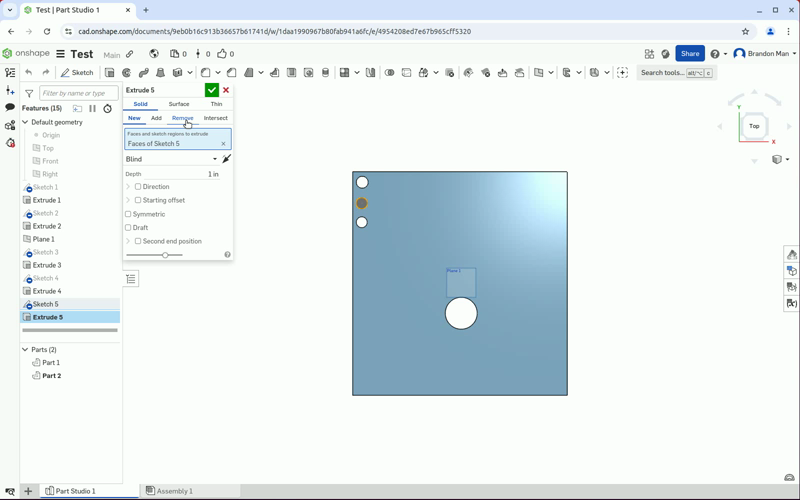
click(186, 120)
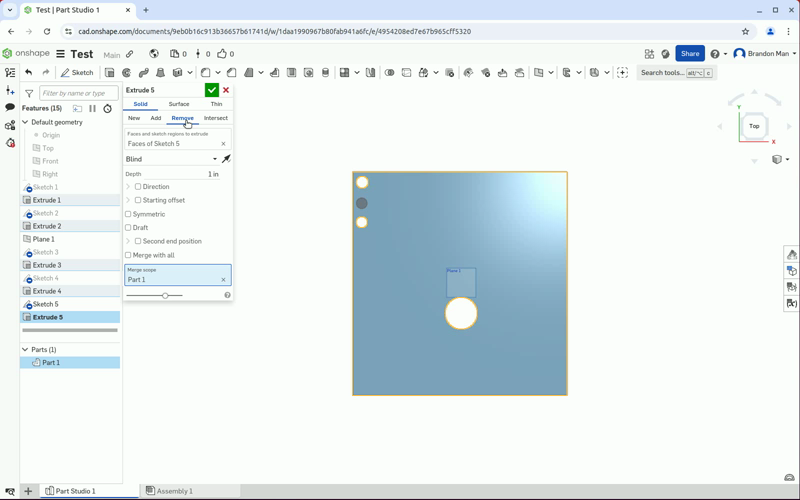
key(tab, 4)
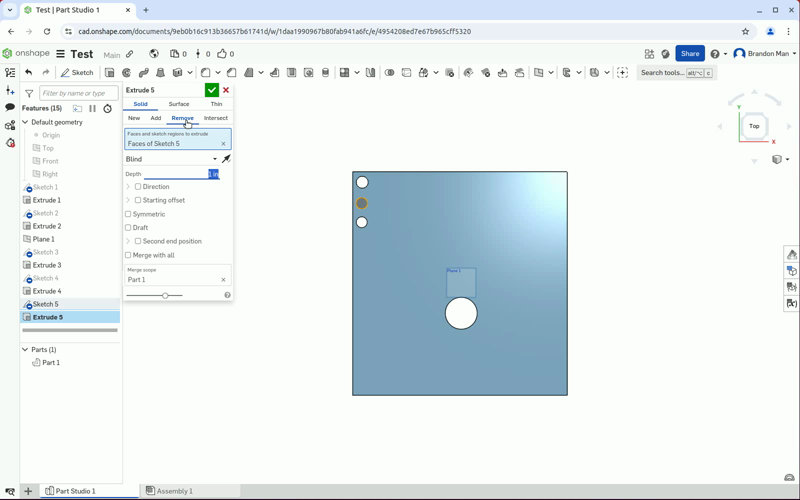
text(8.425)
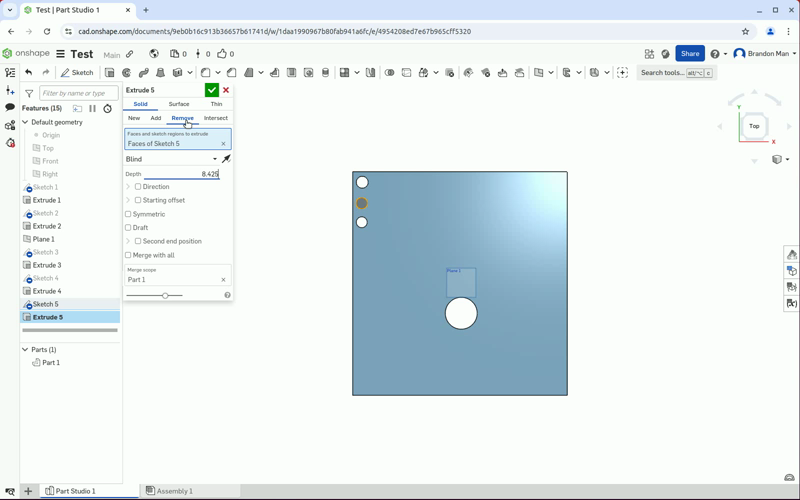
key(tab, 6)
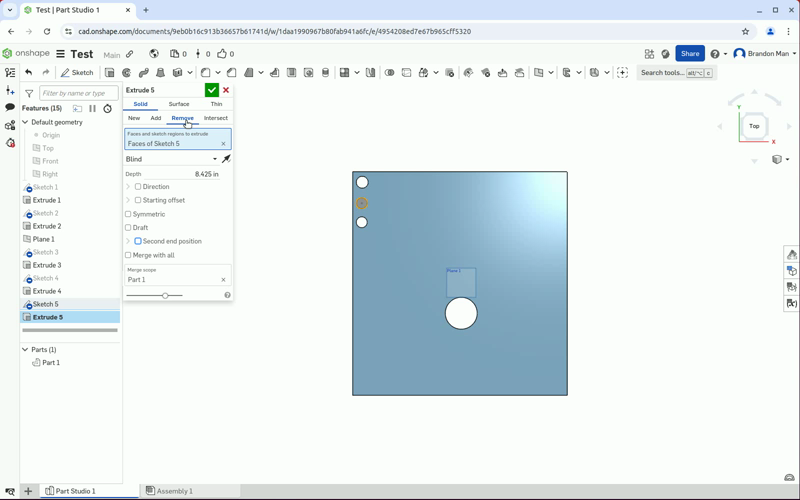
key(space)
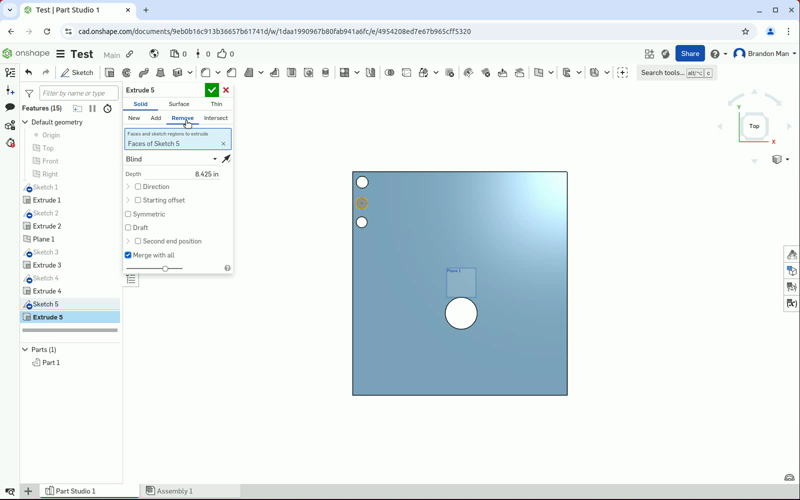
key(enter)
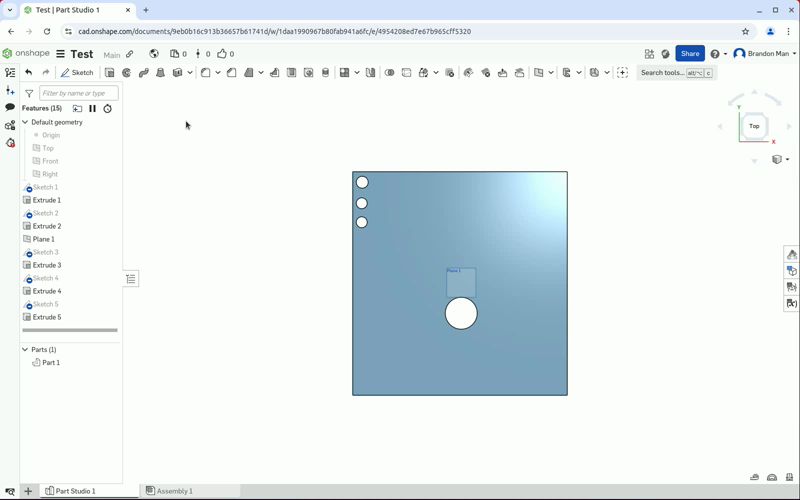
key(shift+h)
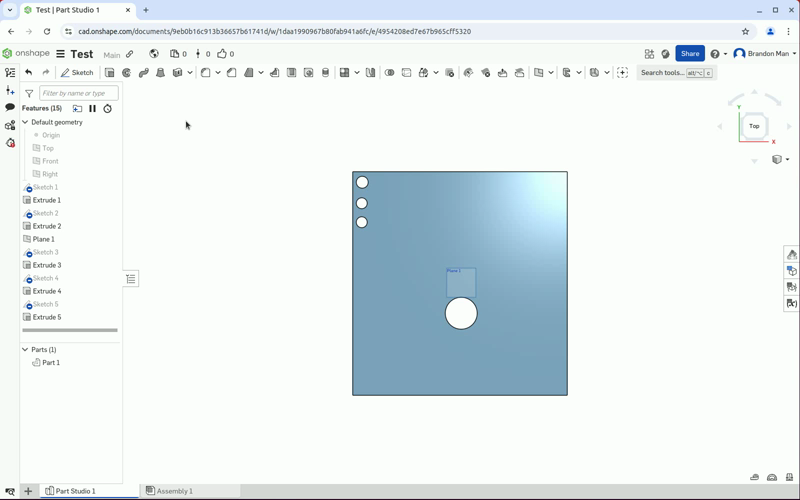
key(shift+h)
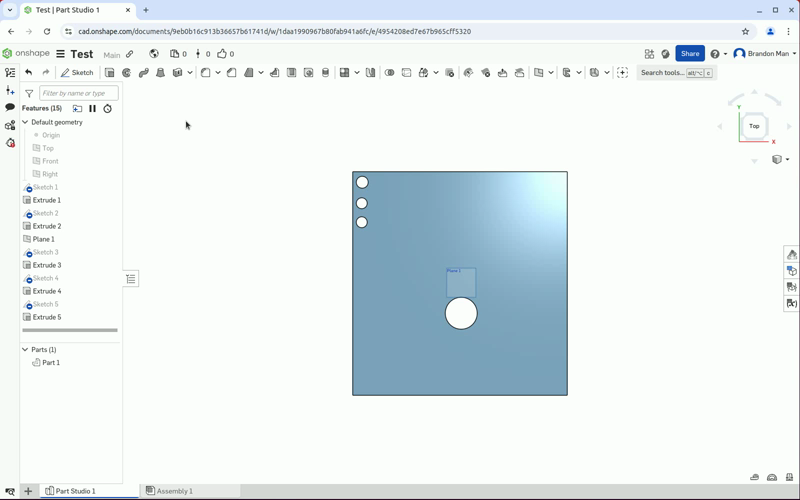
mouse_move(73, 189)
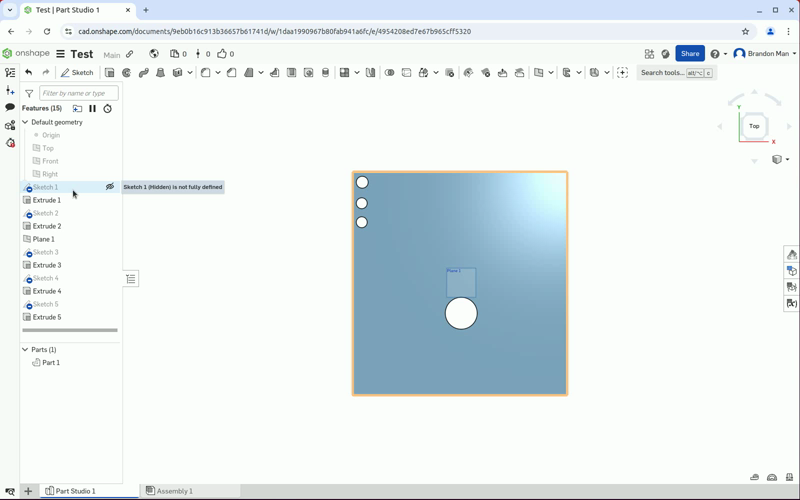
click(73, 189)
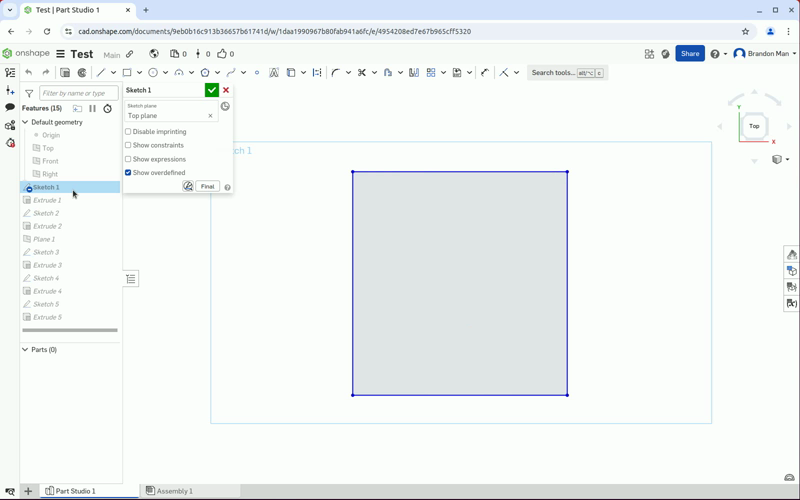
mouse_move(229, 92)
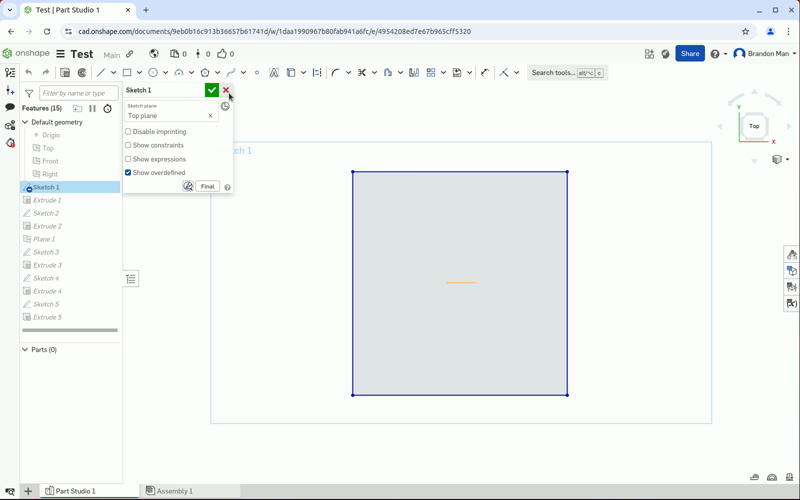
click(229, 92)
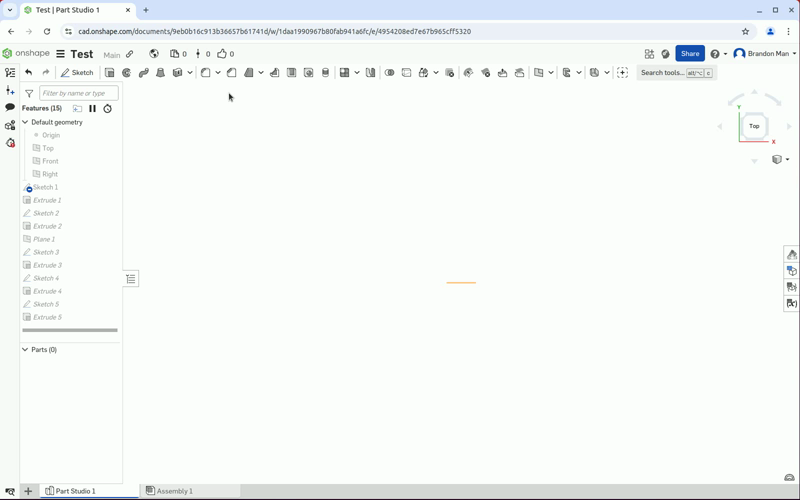
key(shift+s)
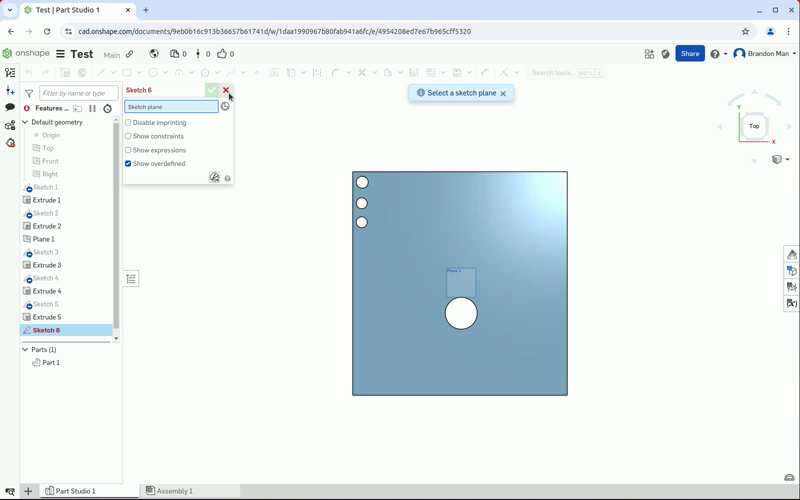
mouse_move(69, 241)
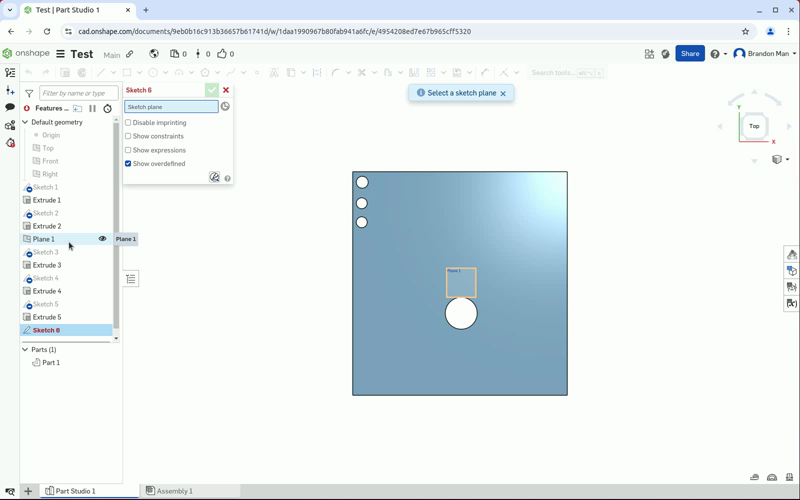
click(69, 241)
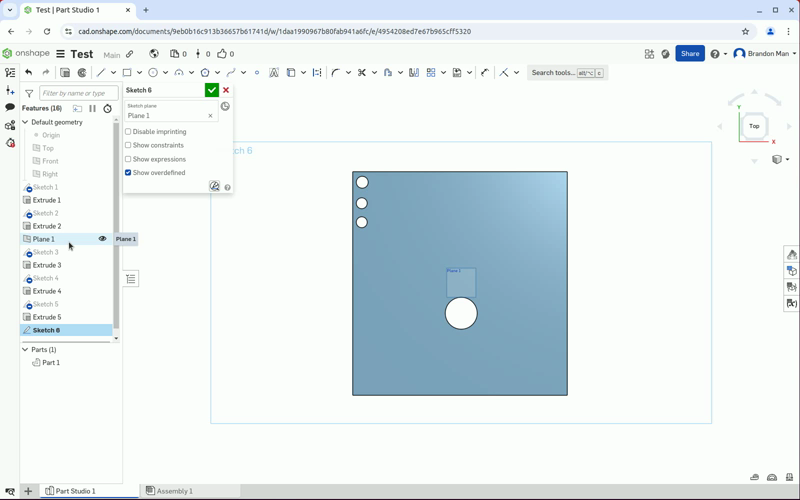
mouse_move(73, 352)
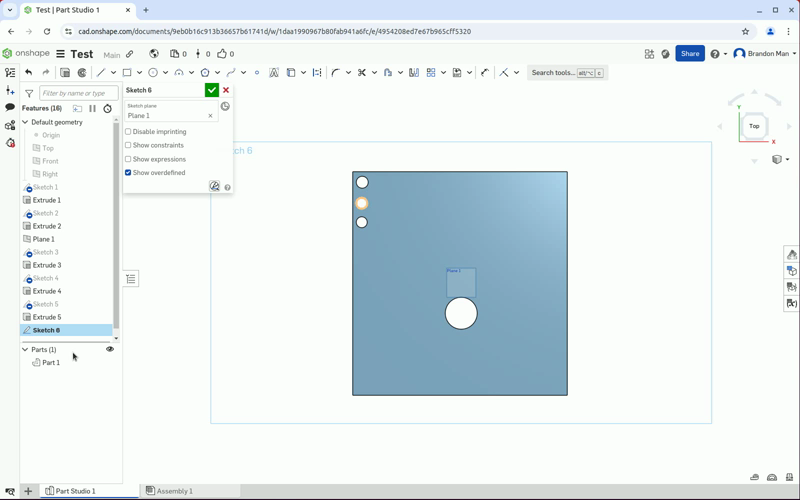
key(y)
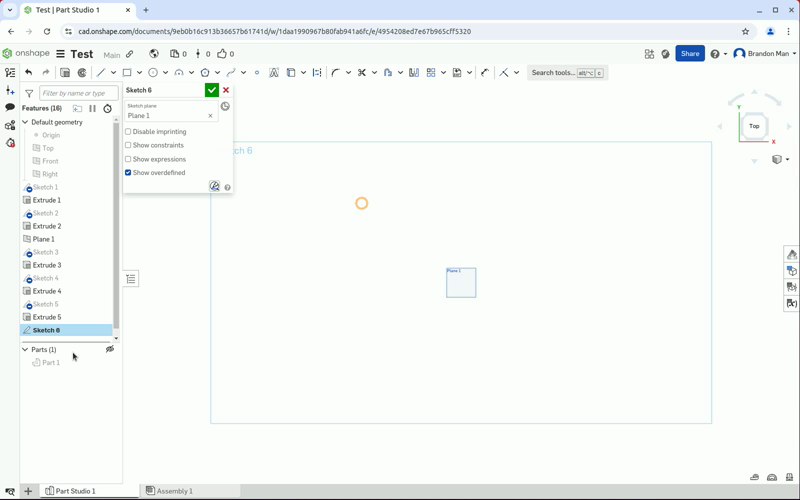
key(c)
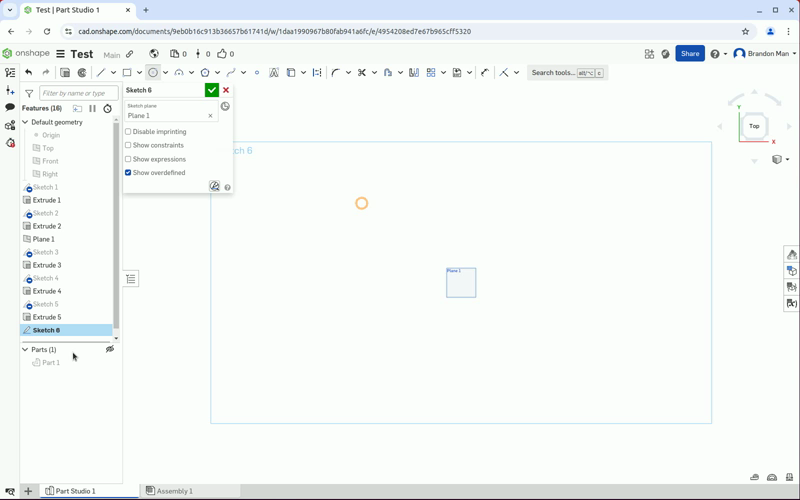
key_down(shift)
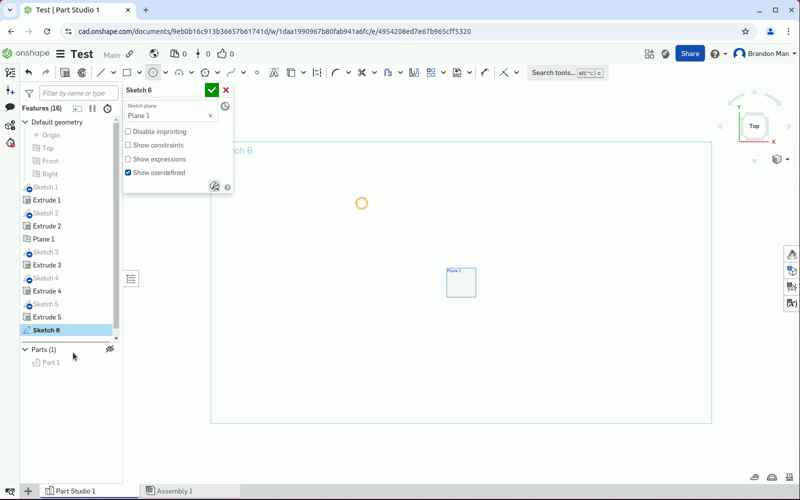
mouse_move(406, 182)
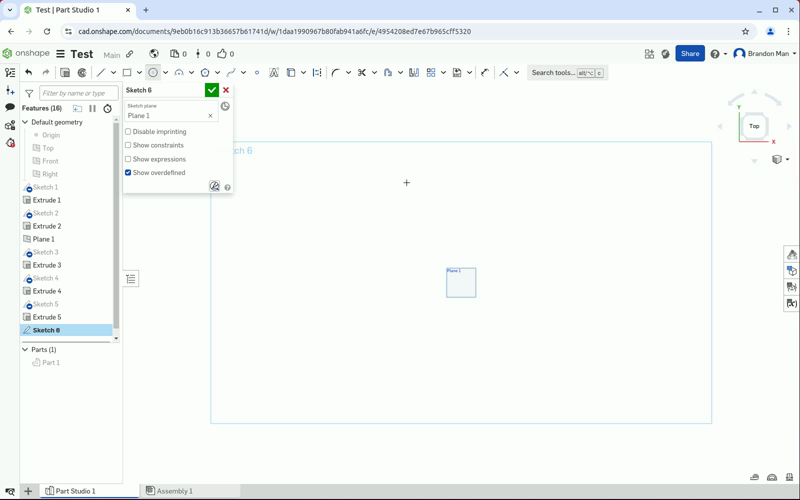
click(406, 182)
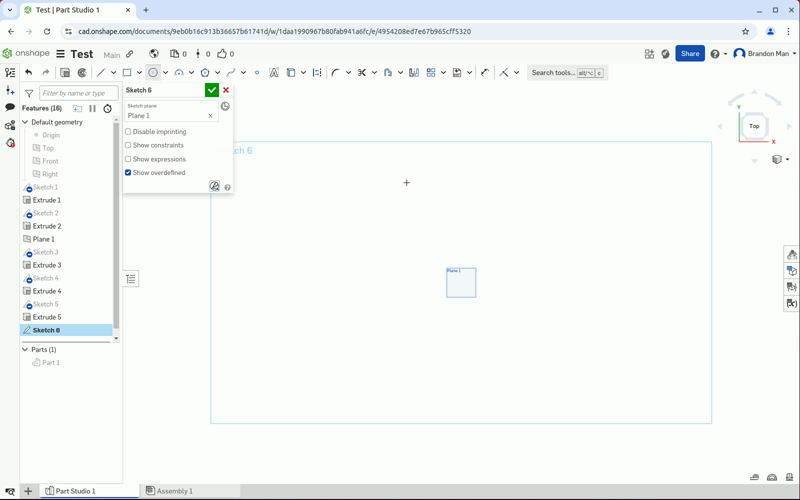
key_up(shift)
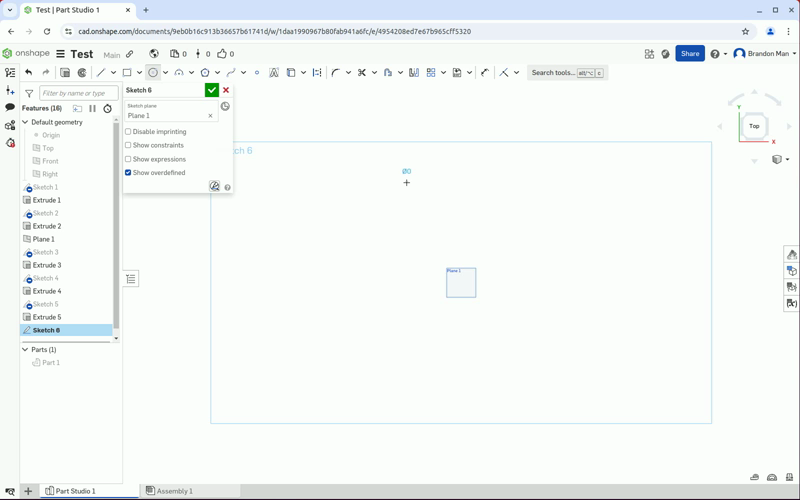
mouse_move(413, 182)
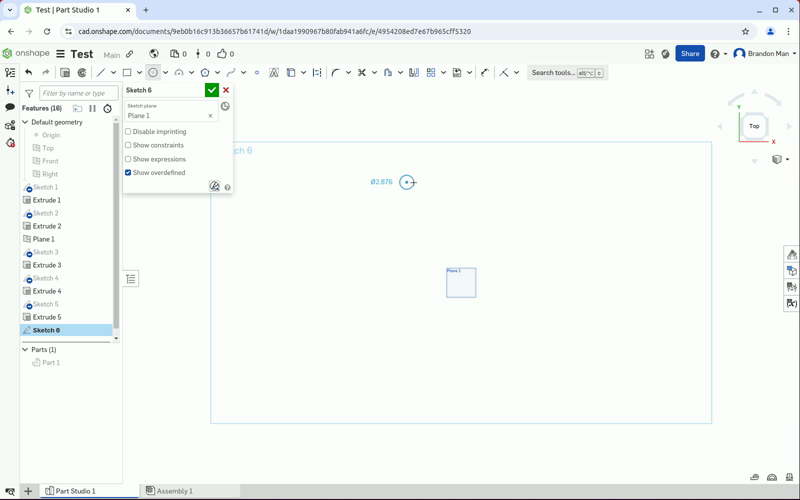
click(413, 182)
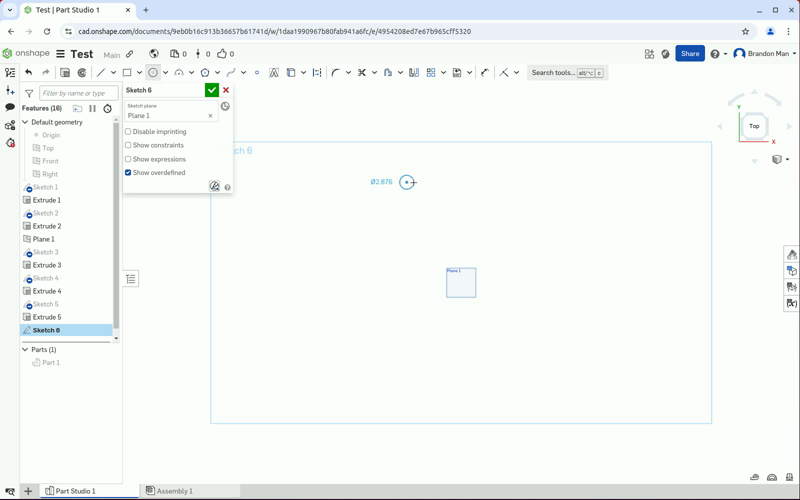
key(esc)
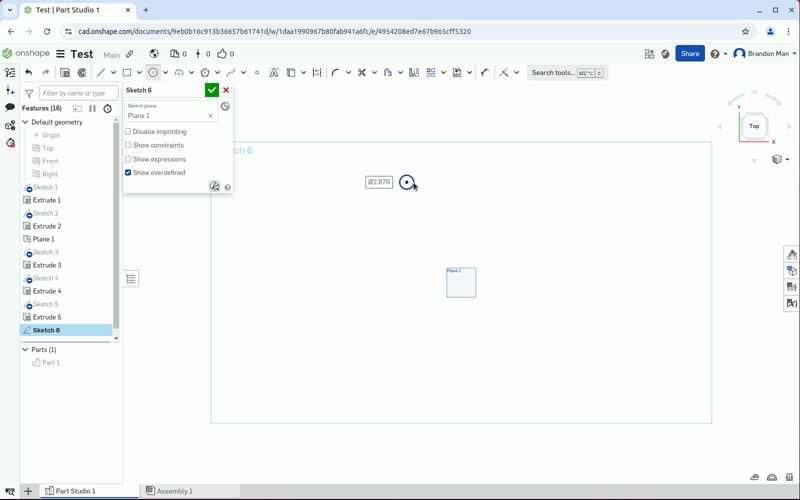
mouse_move(407, 176)
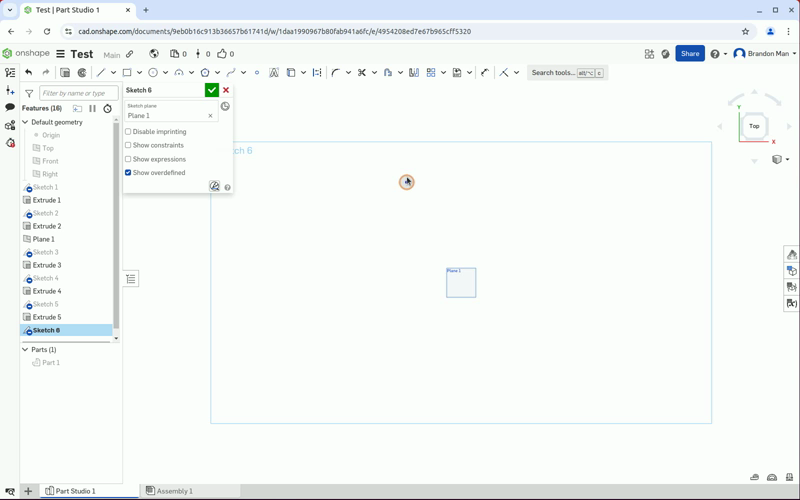
scroll(6)
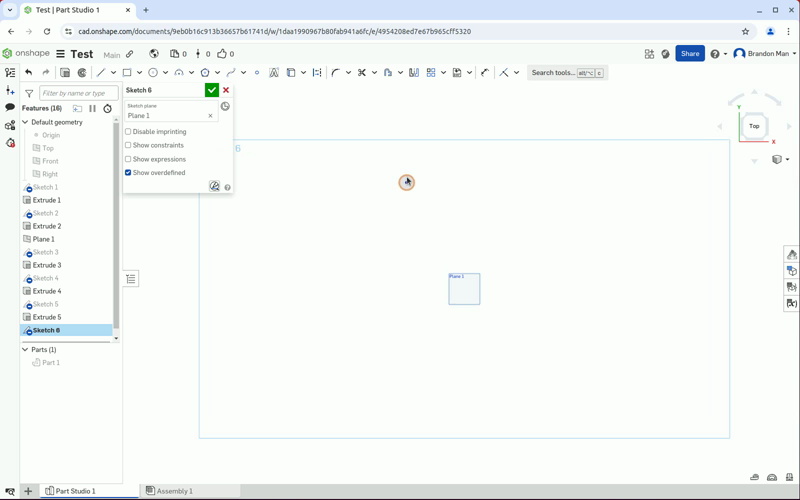
scroll(6)
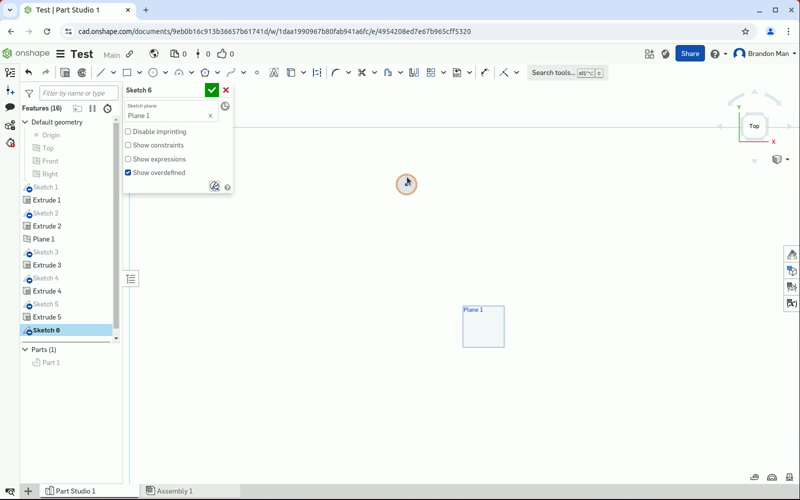
scroll(6)
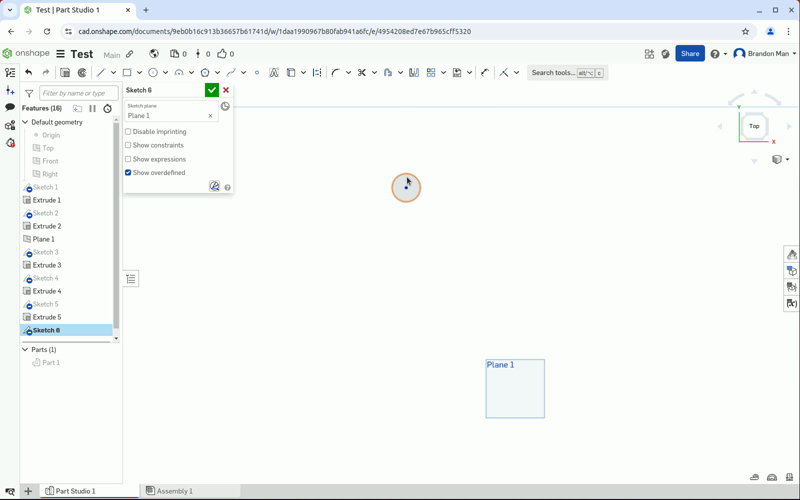
scroll(6)
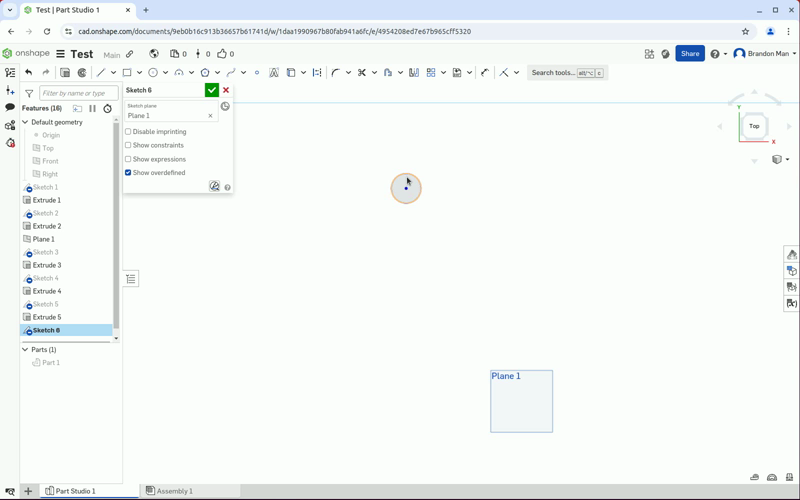
scroll(6)
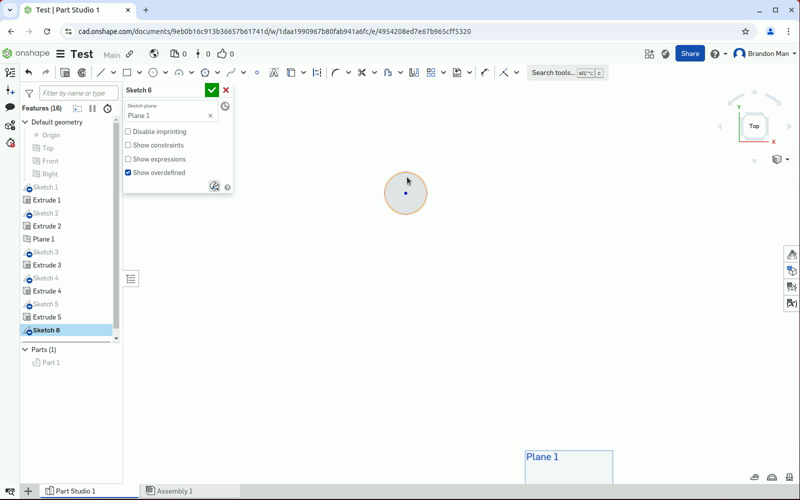
scroll(6)
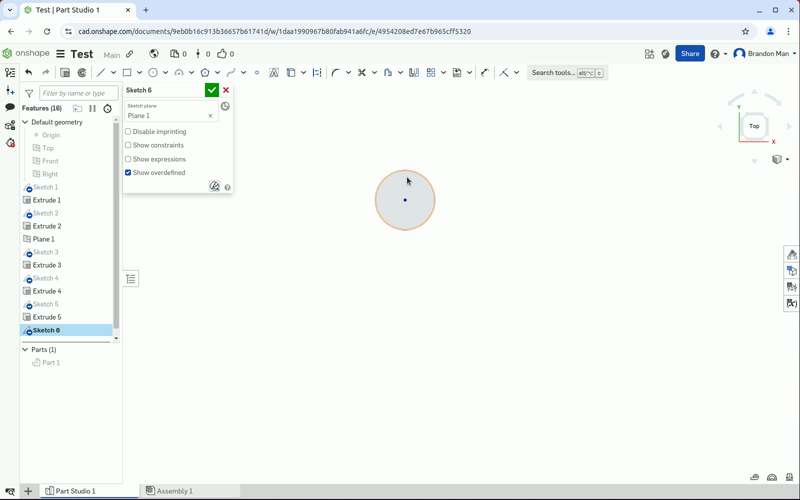
scroll(6)
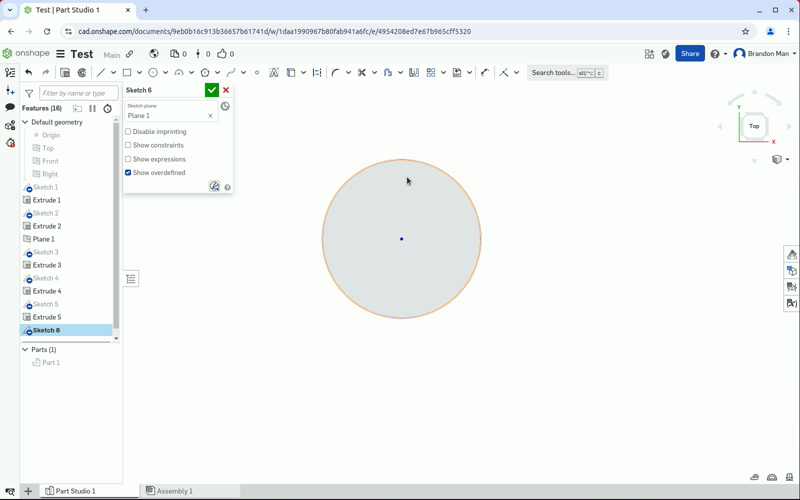
click(407, 176)
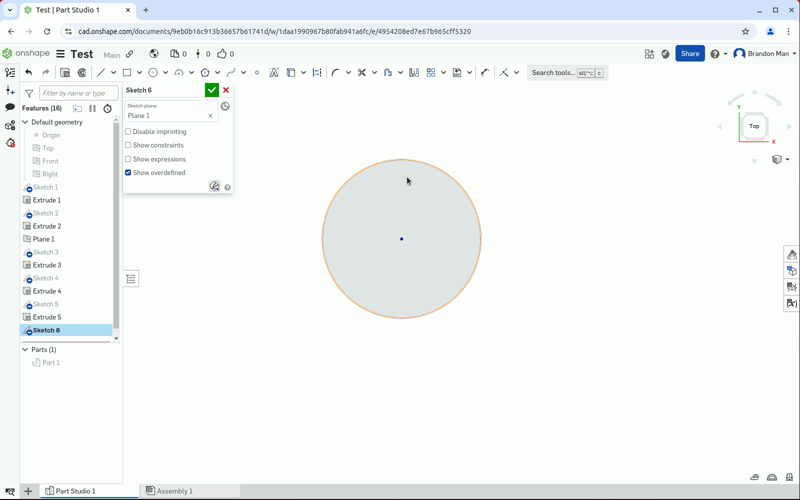
scroll(-6)
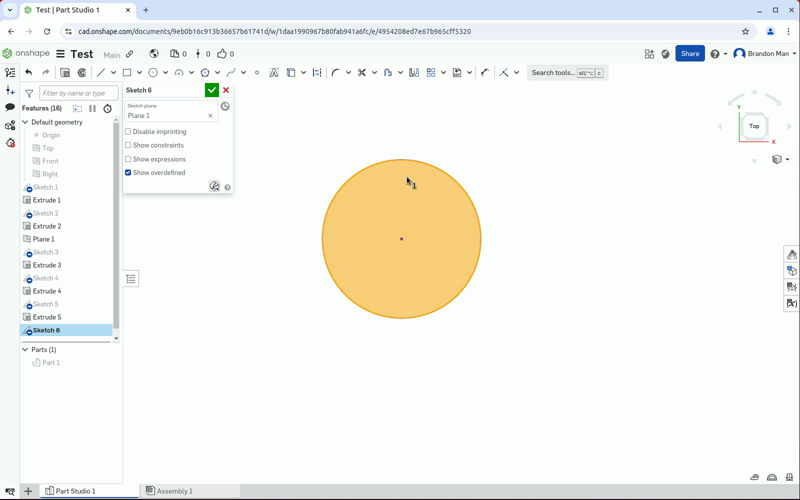
scroll(-6)
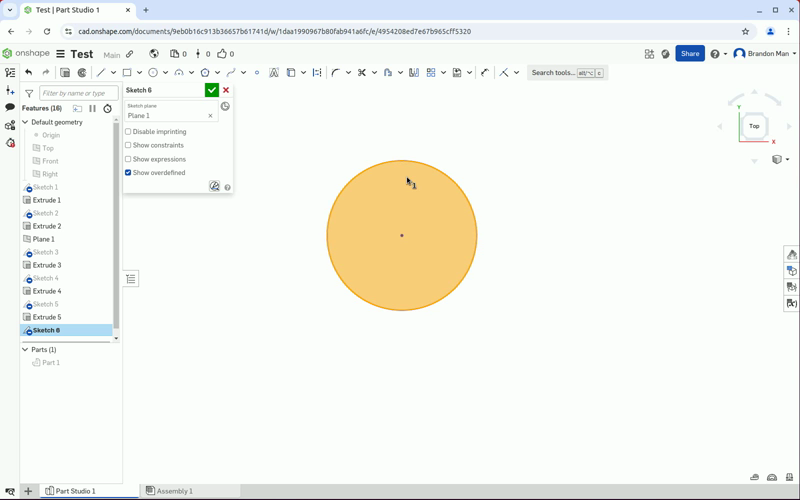
scroll(-6)
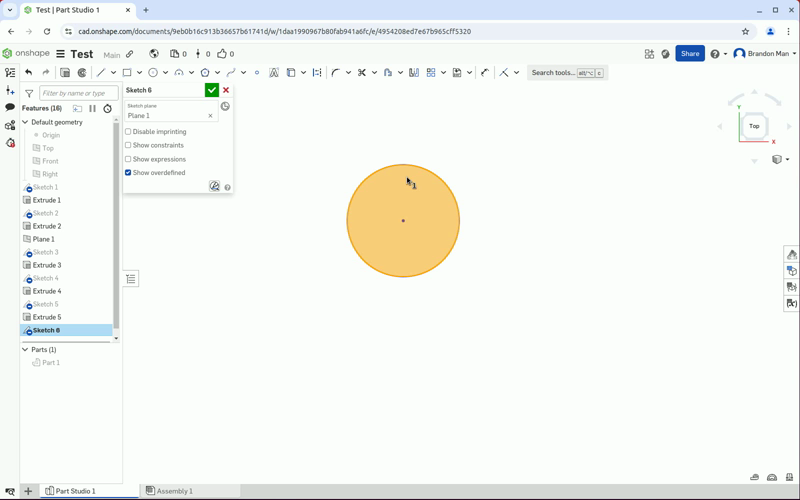
scroll(-6)
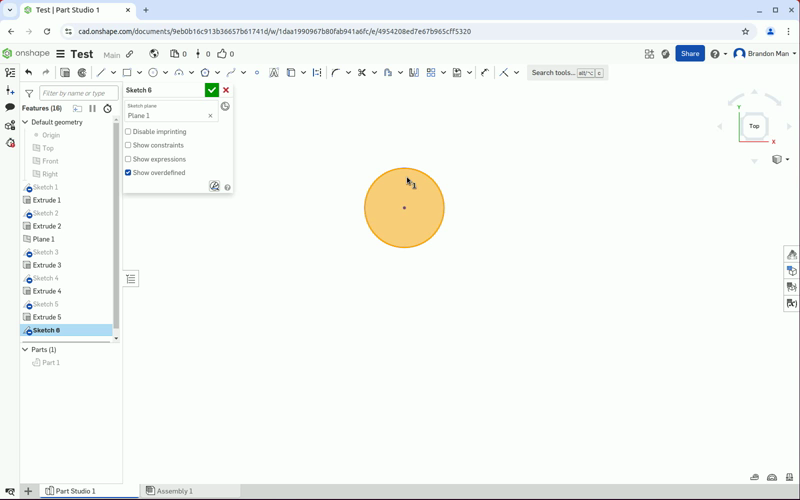
scroll(-6)
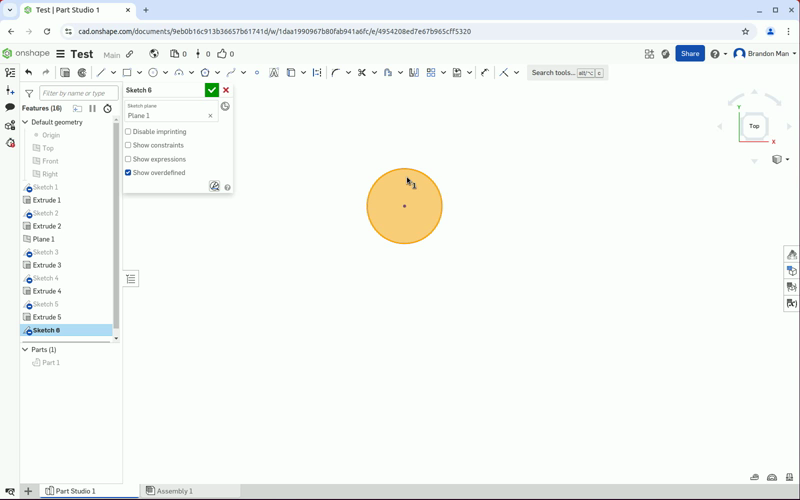
scroll(-6)
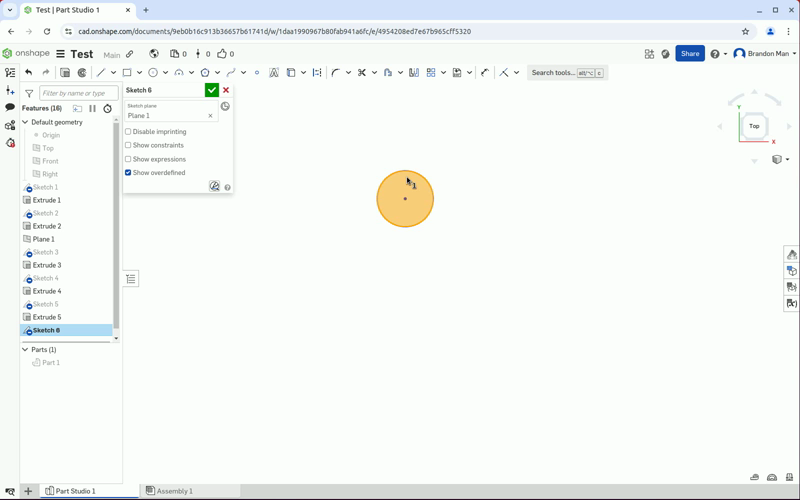
scroll(-6)
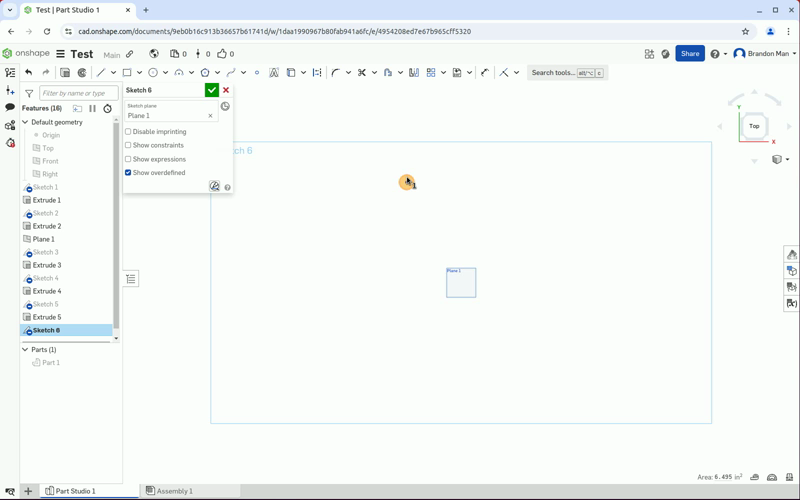
mouse_move(73, 352)
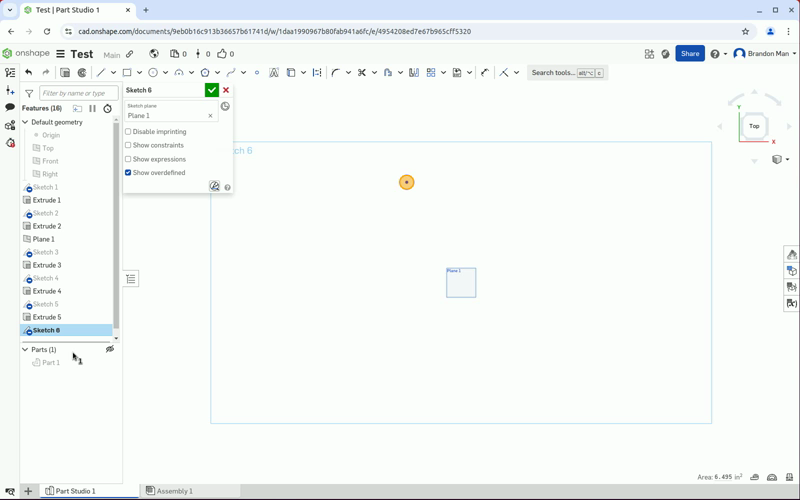
key(shift+y)
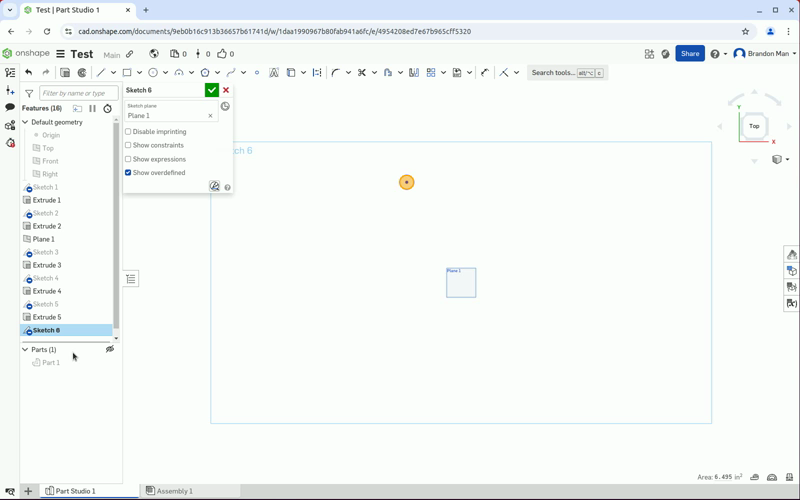
key(shift+e)
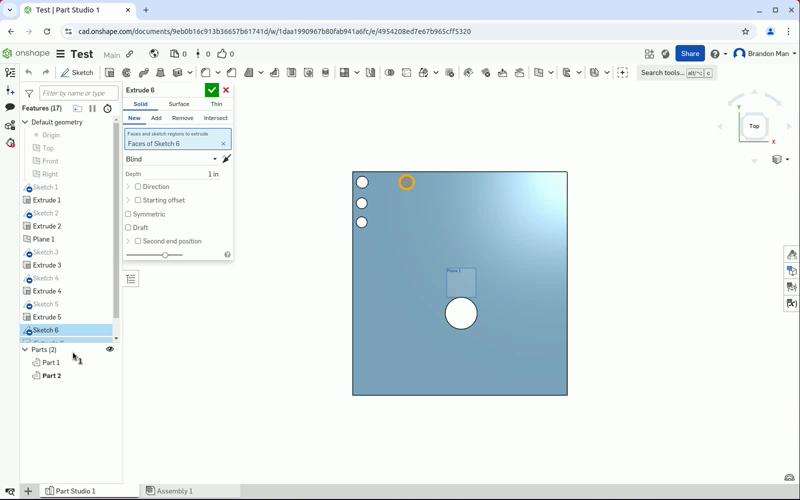
mouse_move(143, 106)
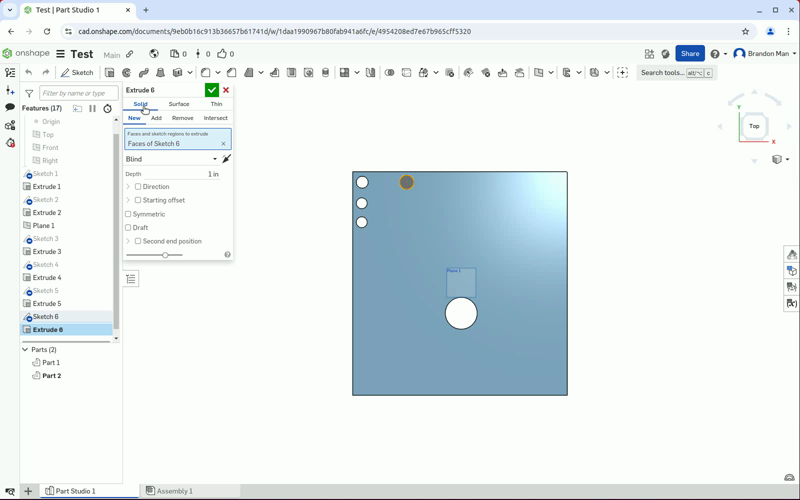
click(143, 106)
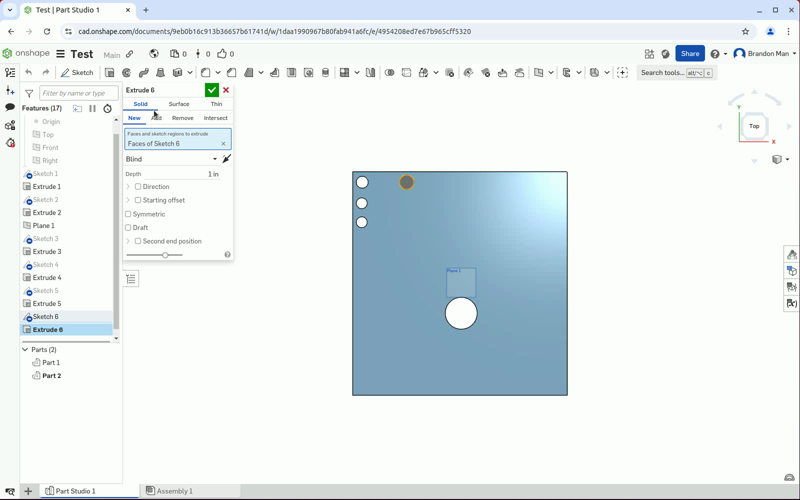
mouse_move(186, 120)
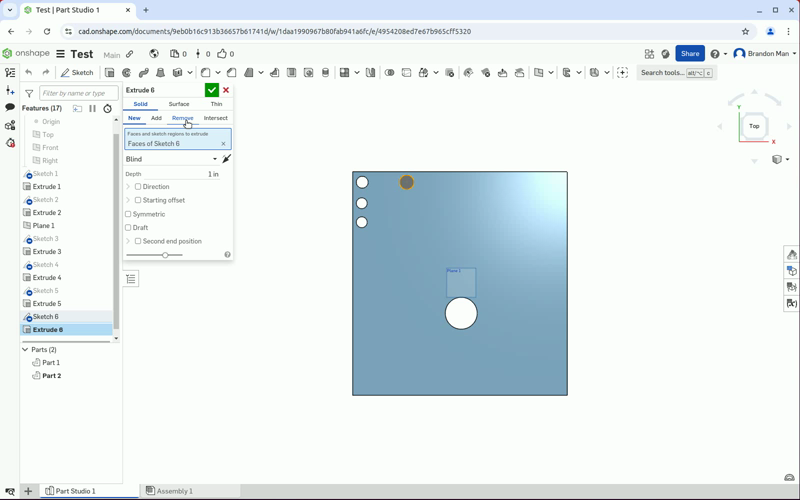
click(186, 120)
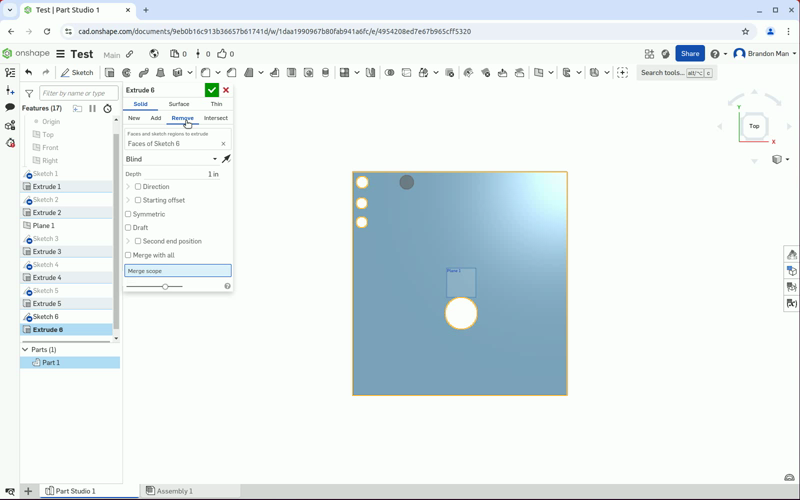
key(tab, 4)
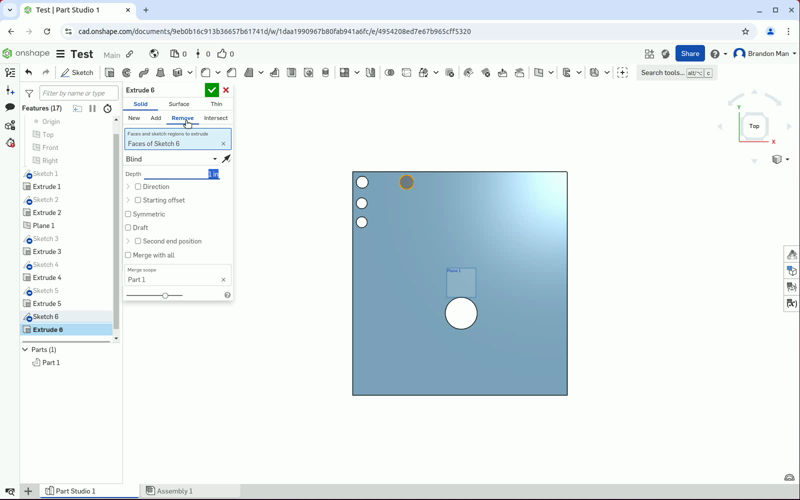
text(8.425)
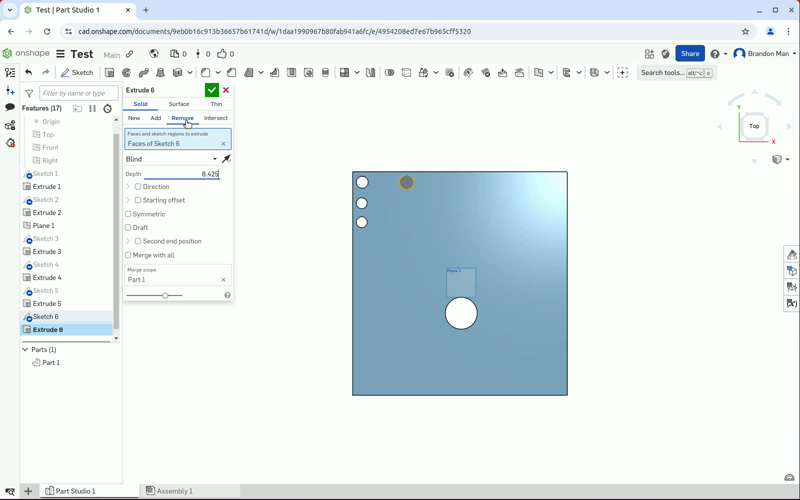
key(tab, 6)
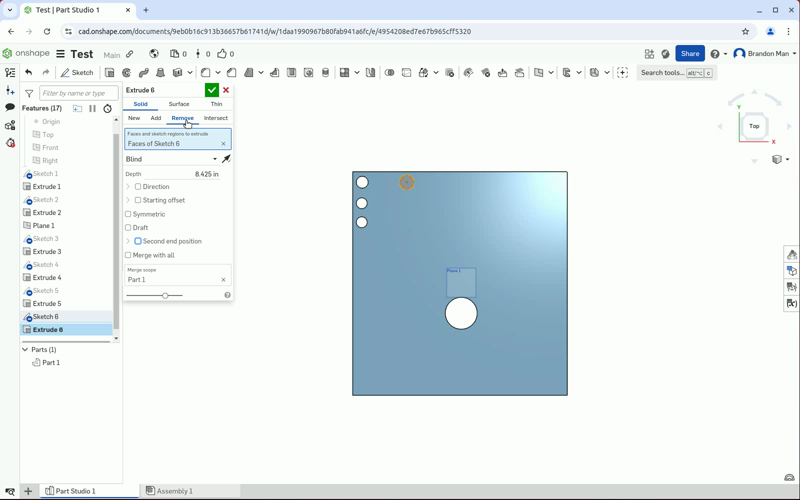
key(space)
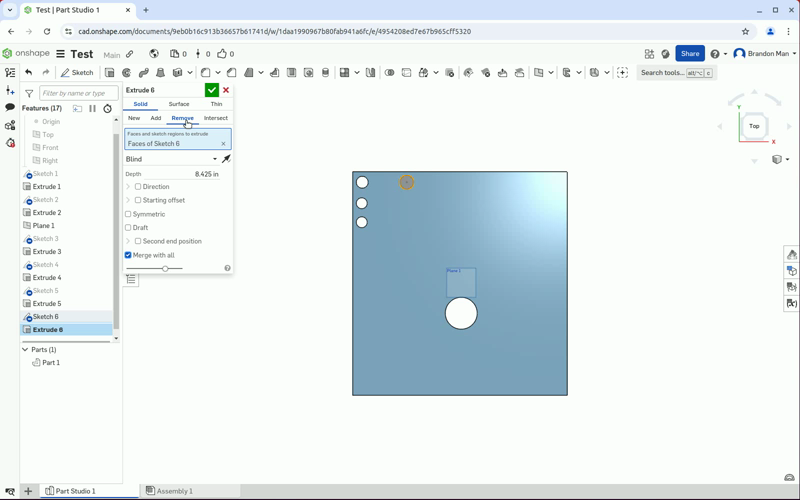
key(enter)
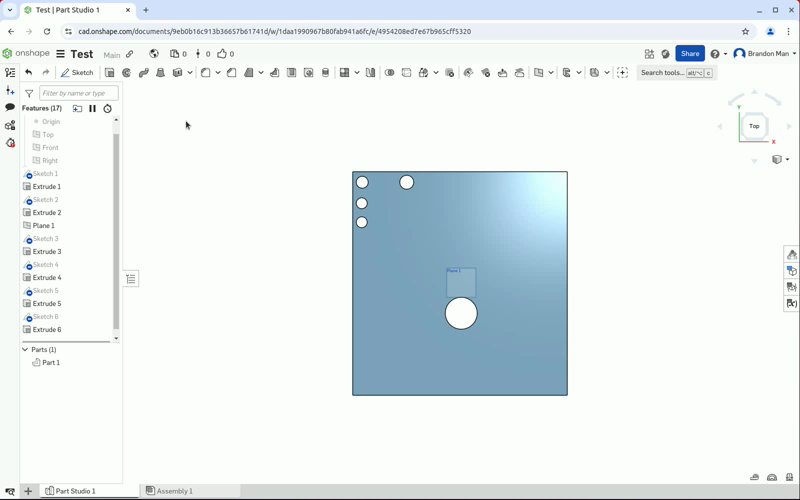
key(shift+h)
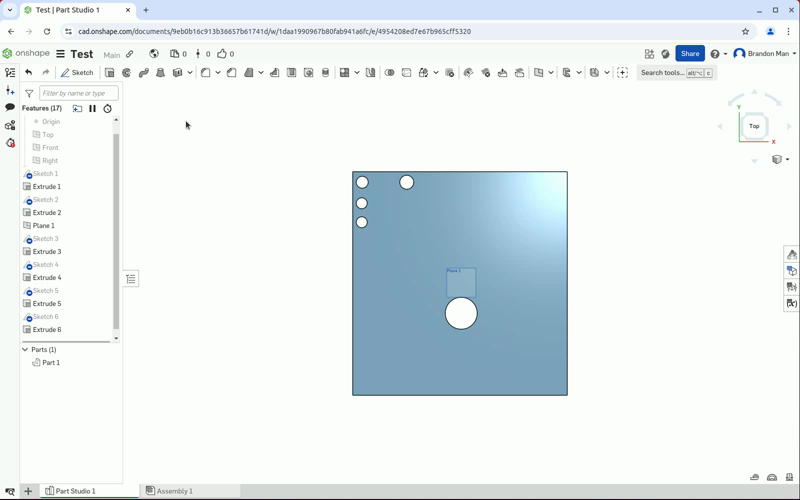
key(shift+h)
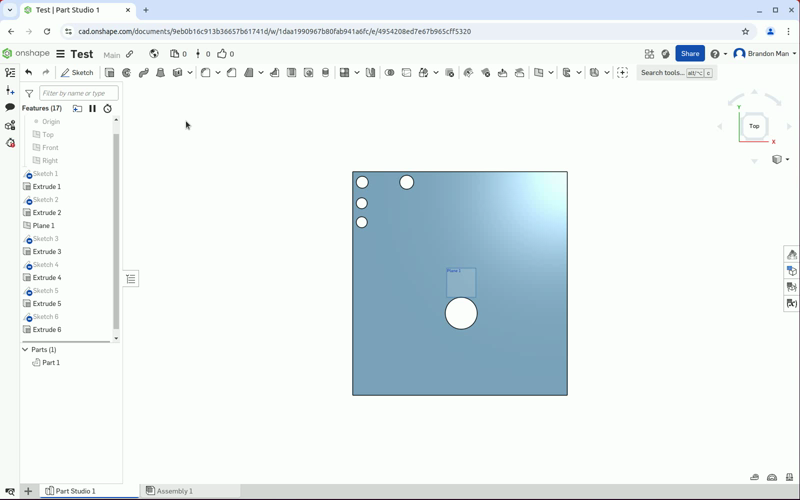
mouse_move(69, 176)
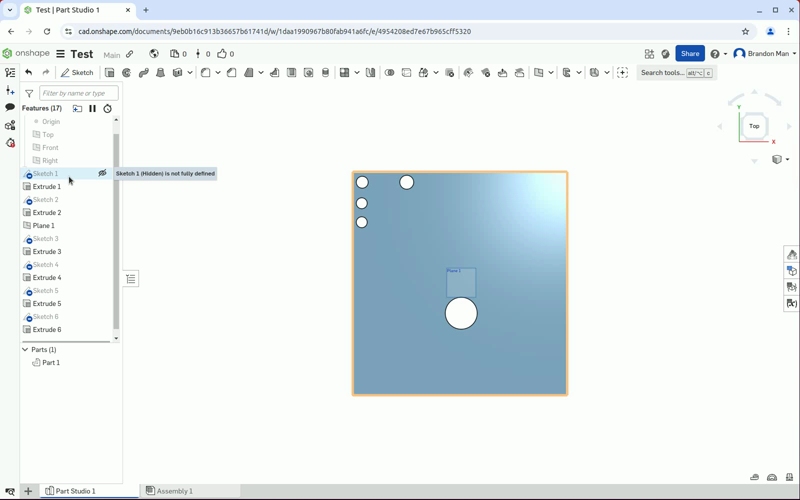
click(69, 176)
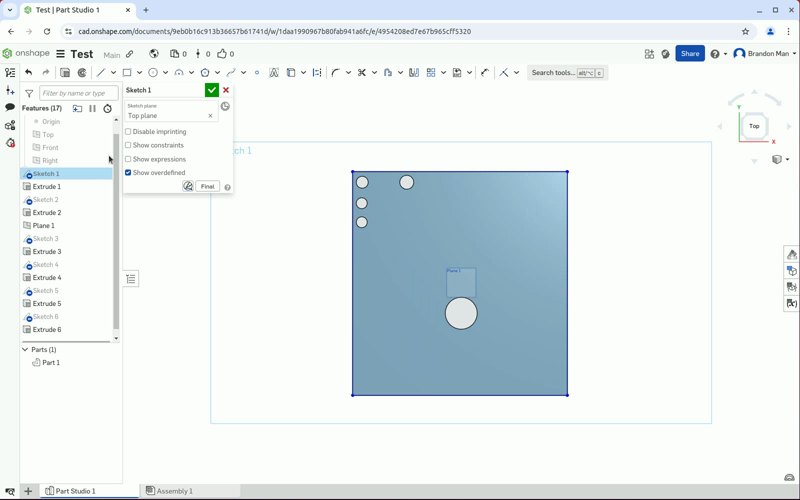
mouse_move(229, 92)
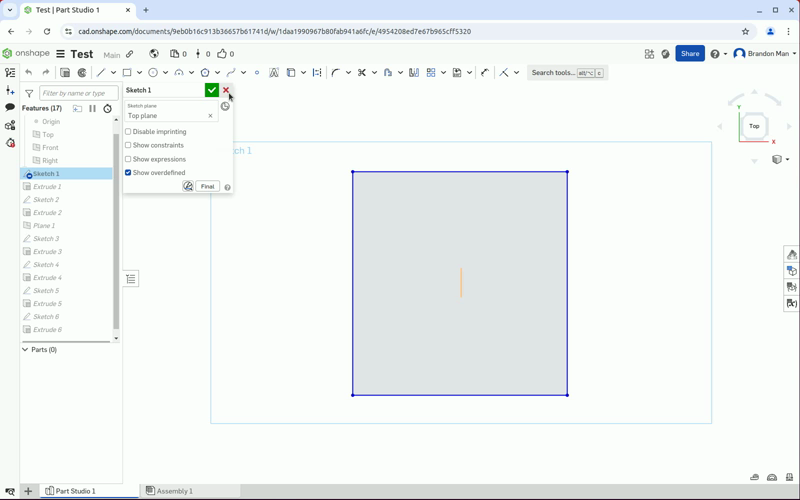
click(229, 92)
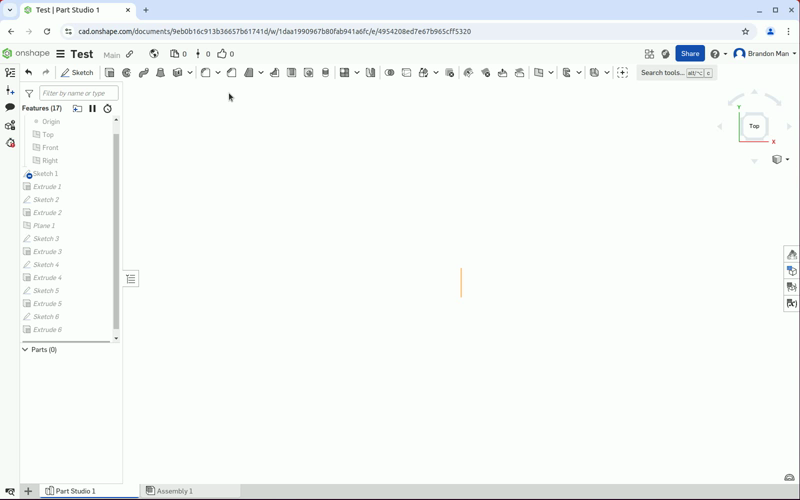
key(shift+s)
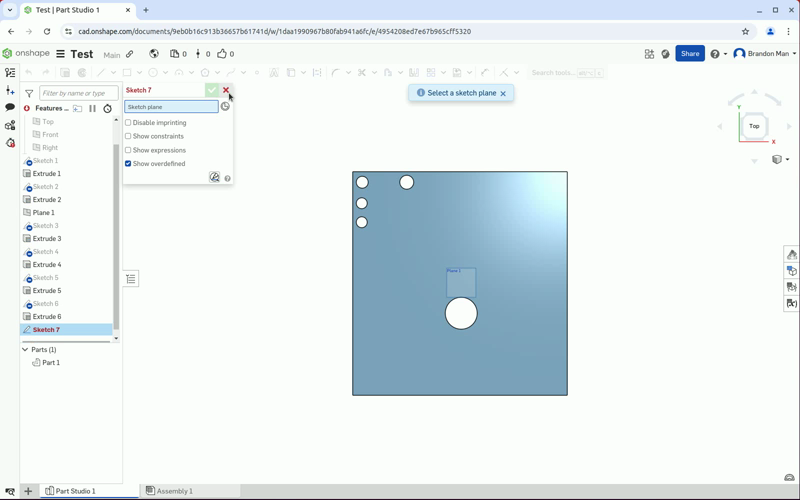
mouse_move(69, 215)
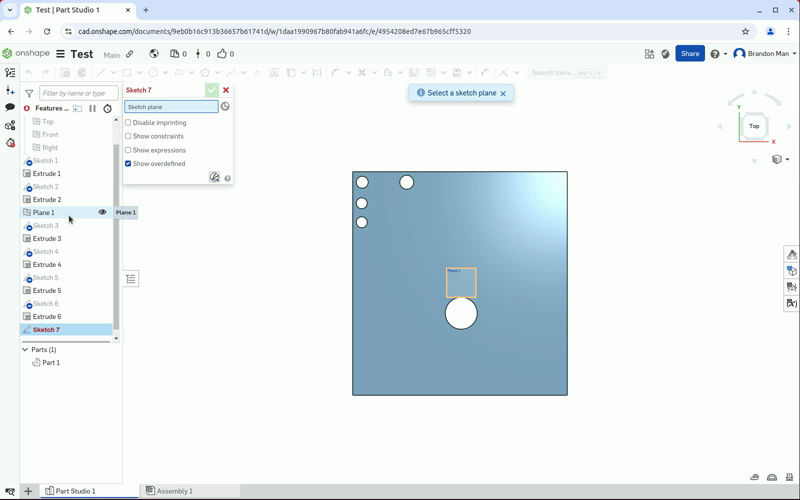
click(69, 215)
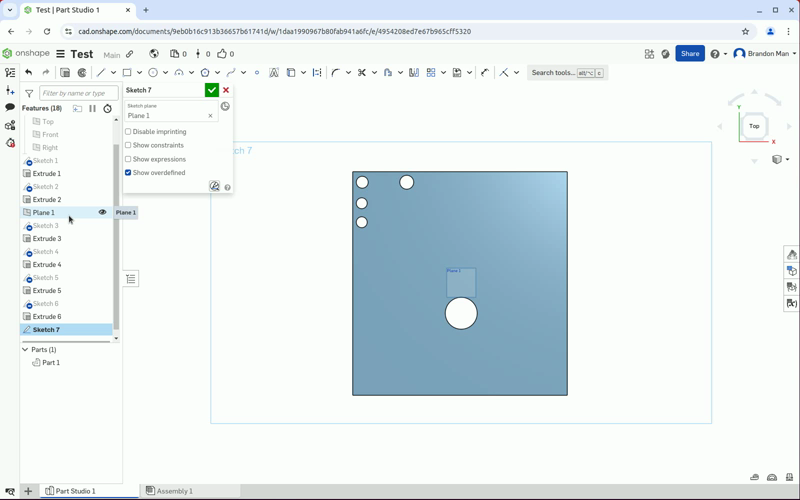
mouse_move(73, 352)
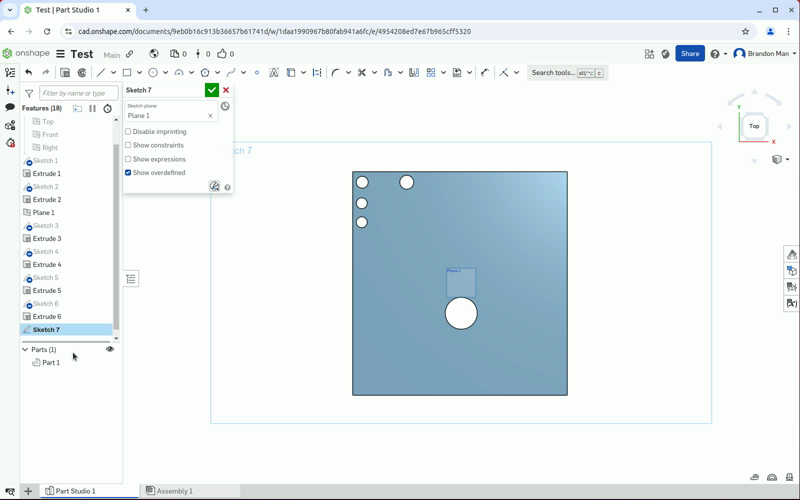
key(y)
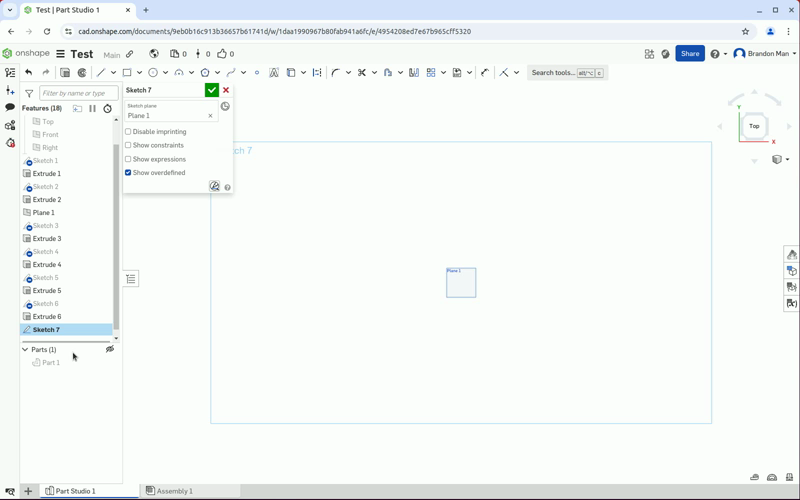
key(c)
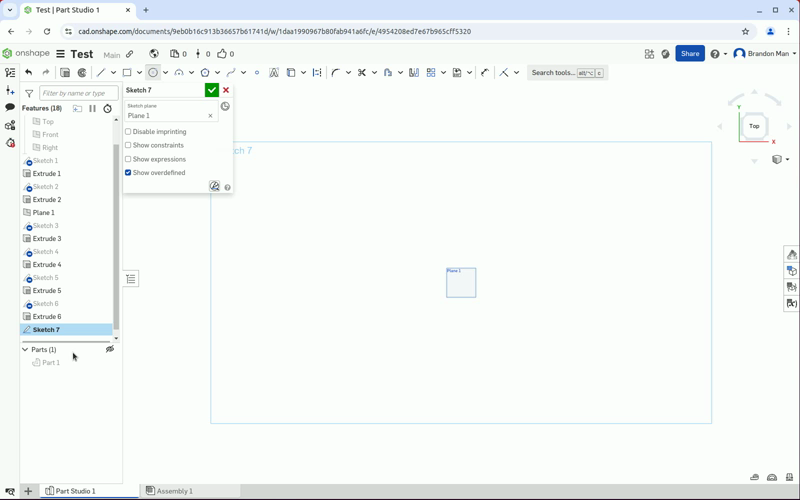
key_down(shift)
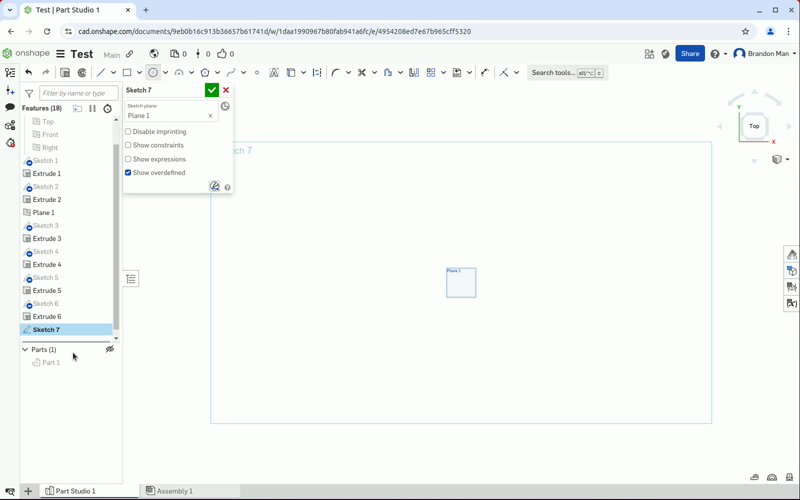
mouse_move(407, 204)
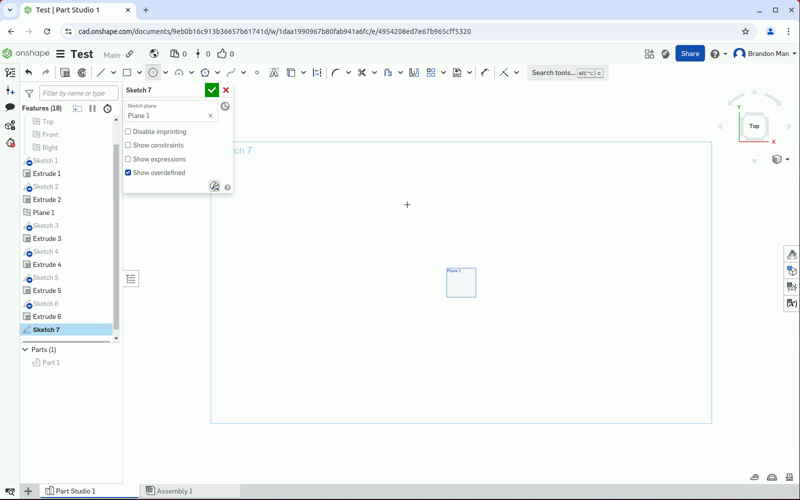
click(407, 204)
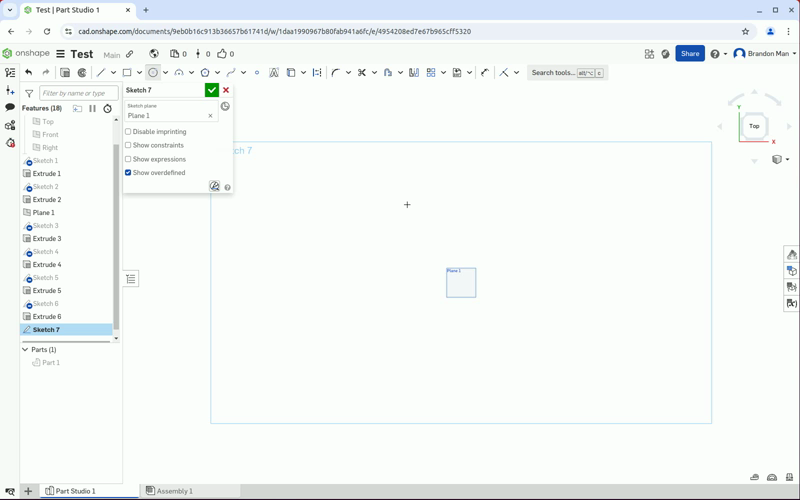
key_up(shift)
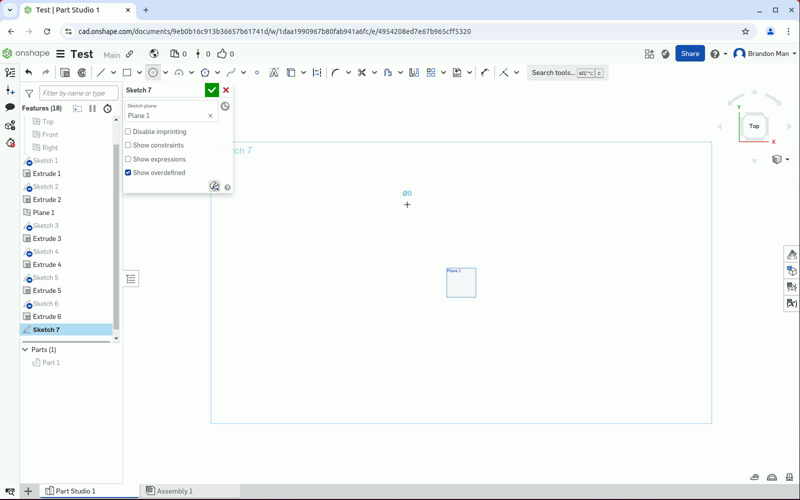
mouse_move(413, 204)
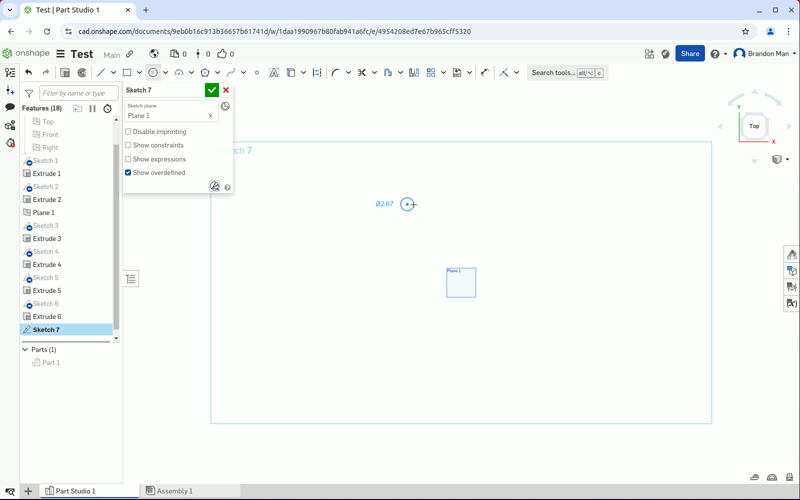
click(413, 204)
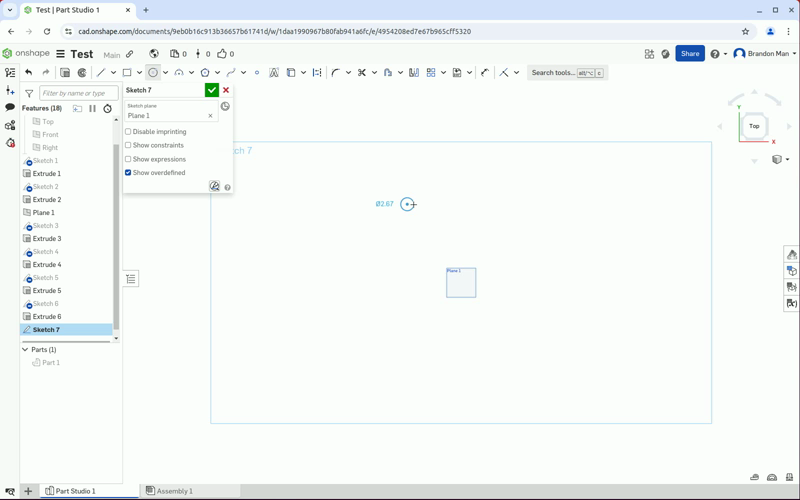
key(esc)
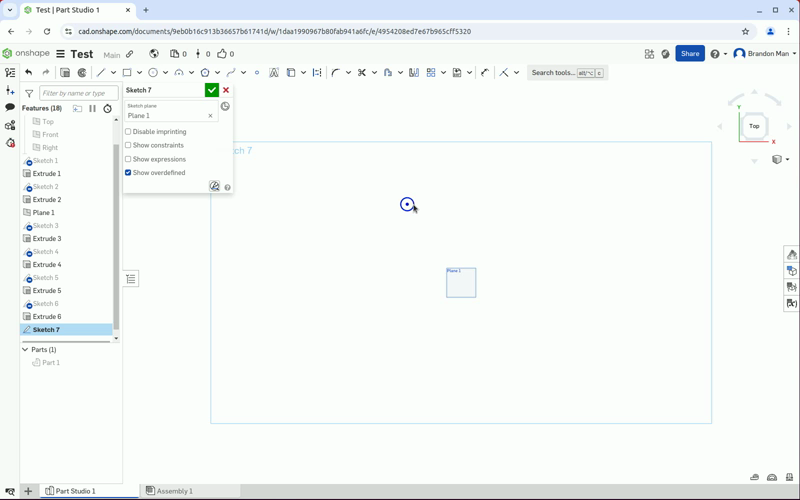
mouse_move(410, 207)
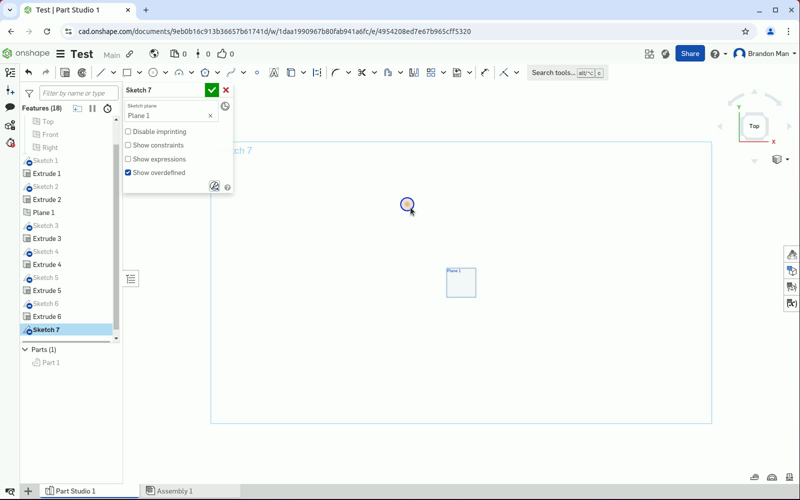
scroll(6)
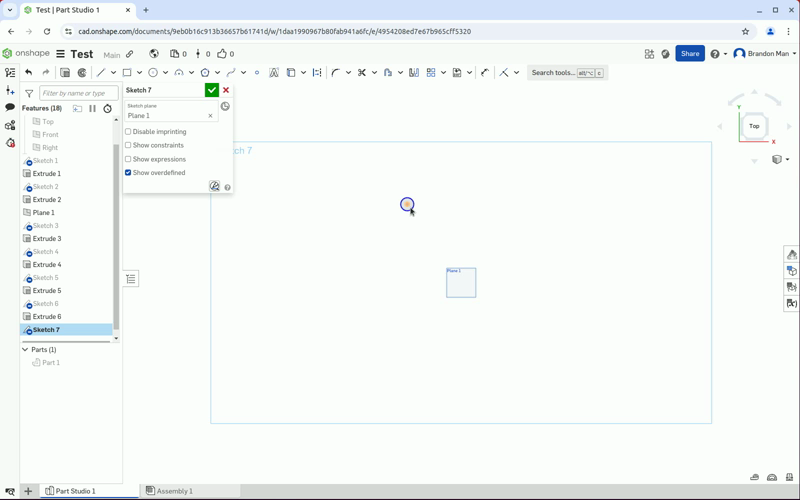
scroll(6)
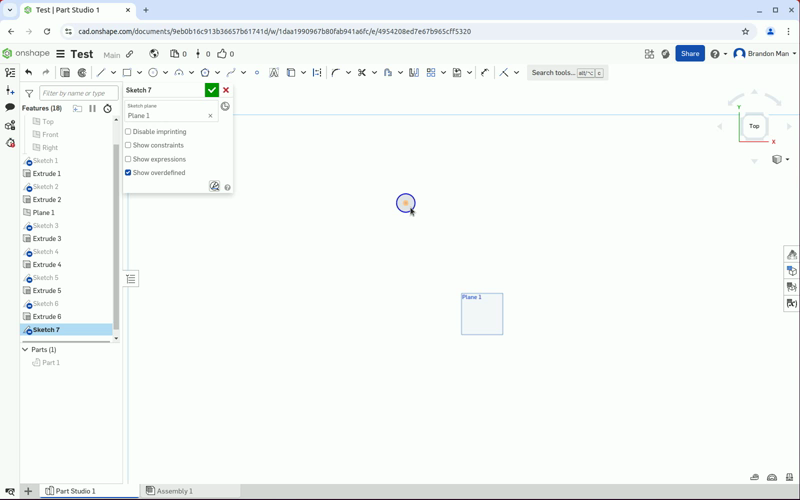
scroll(6)
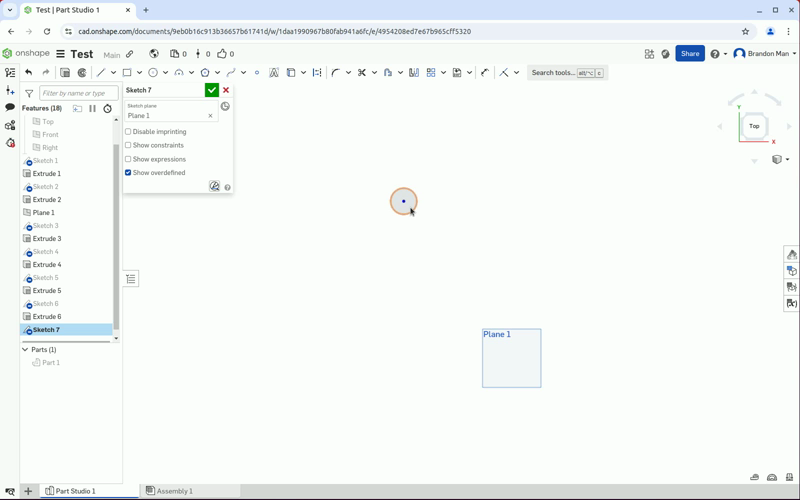
scroll(6)
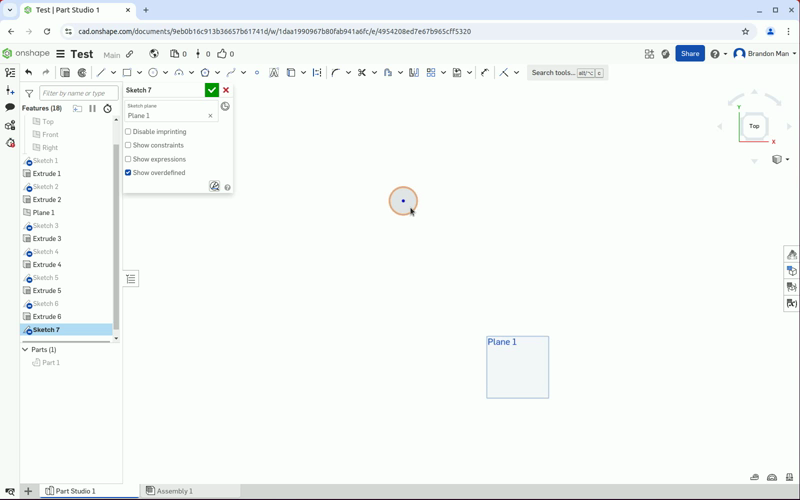
scroll(6)
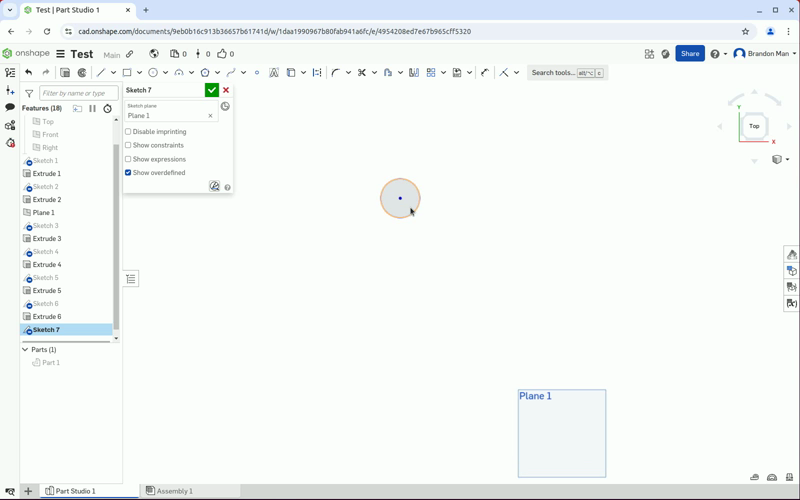
scroll(6)
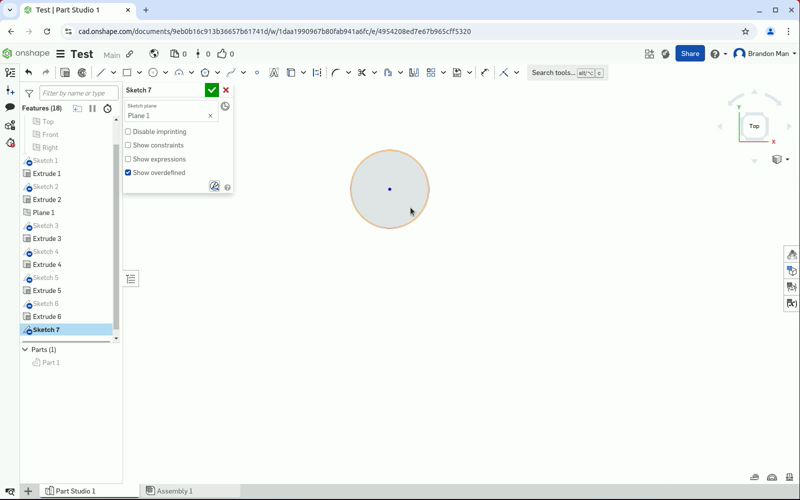
scroll(6)
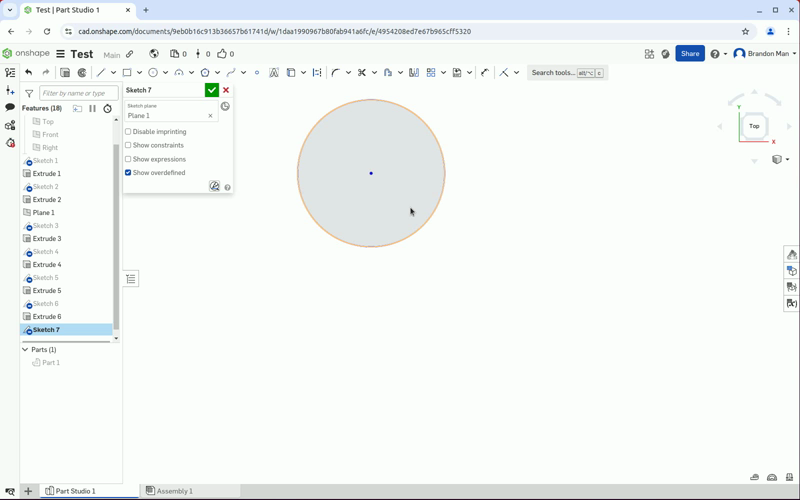
click(410, 207)
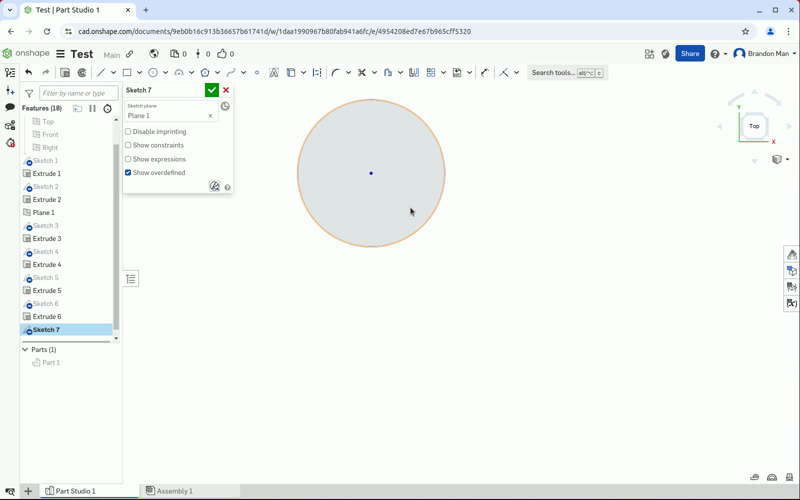
scroll(-6)
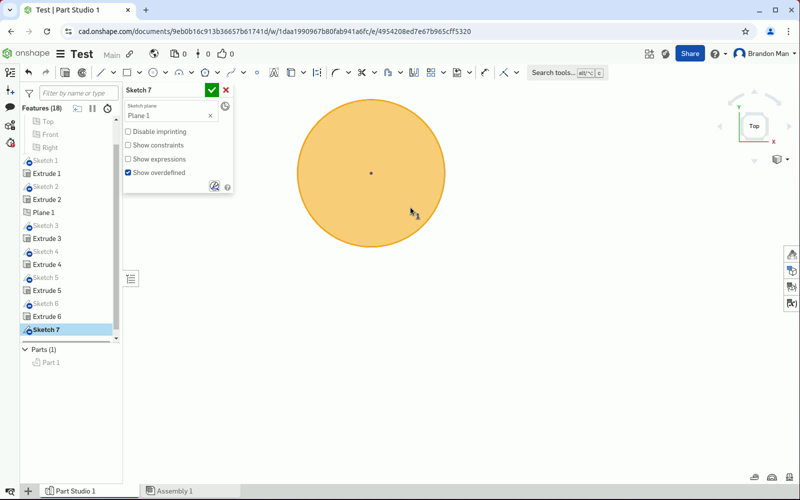
scroll(-6)
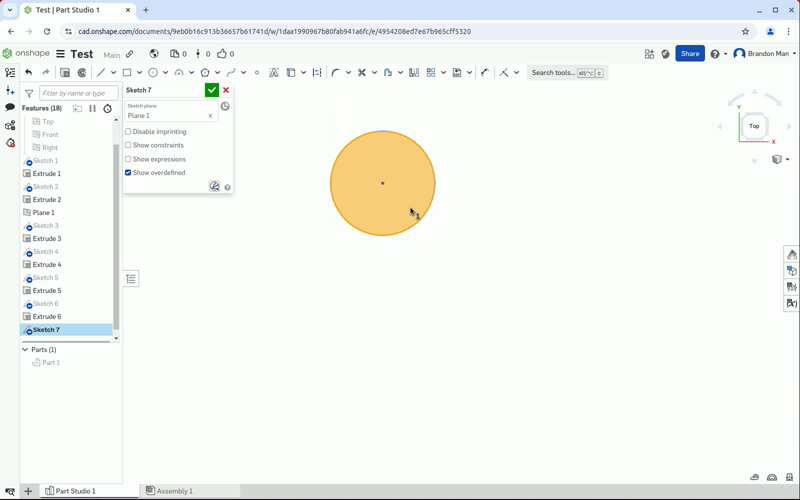
scroll(-6)
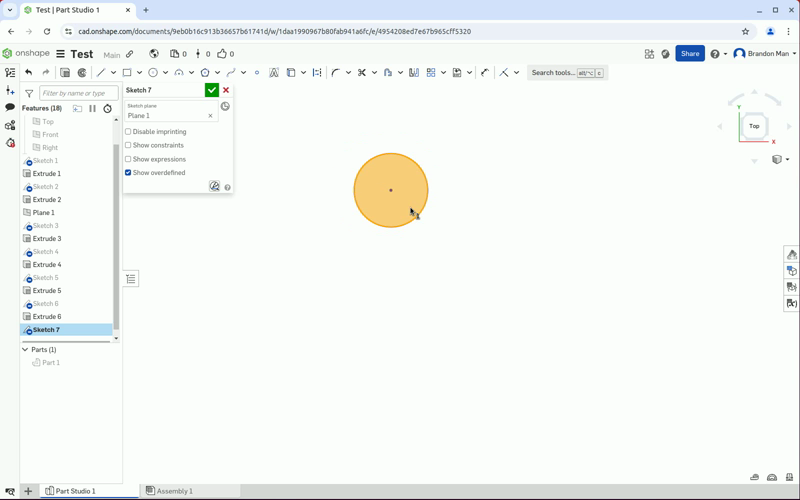
scroll(-6)
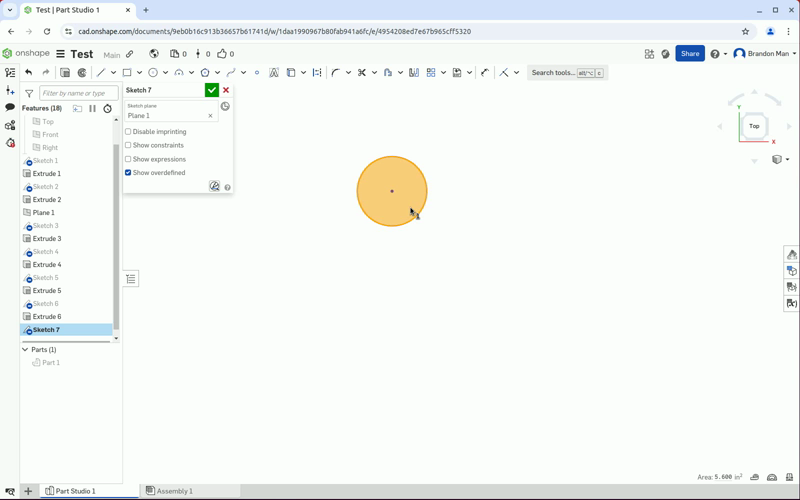
scroll(-6)
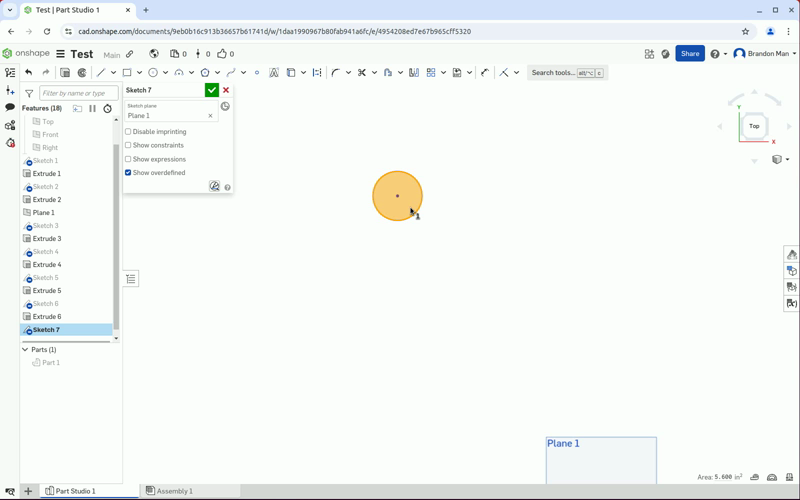
scroll(-6)
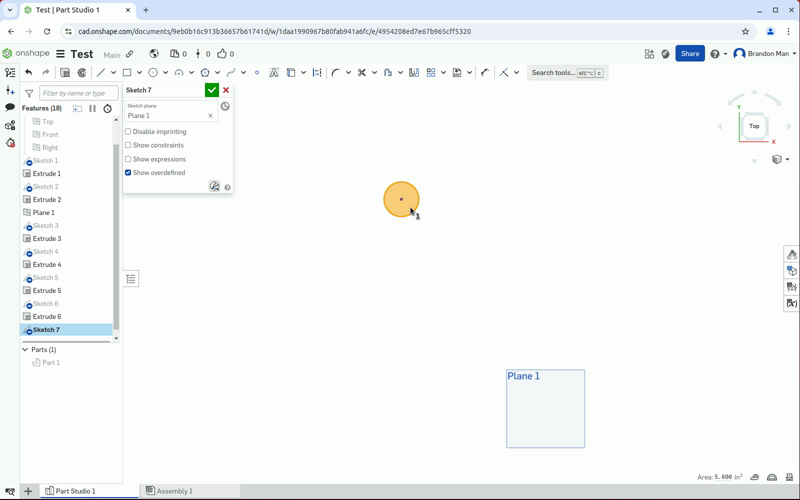
scroll(-6)
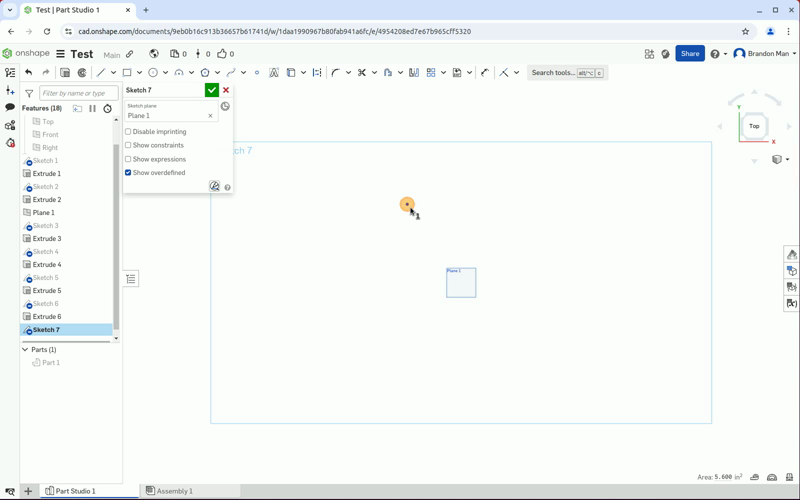
mouse_move(73, 352)
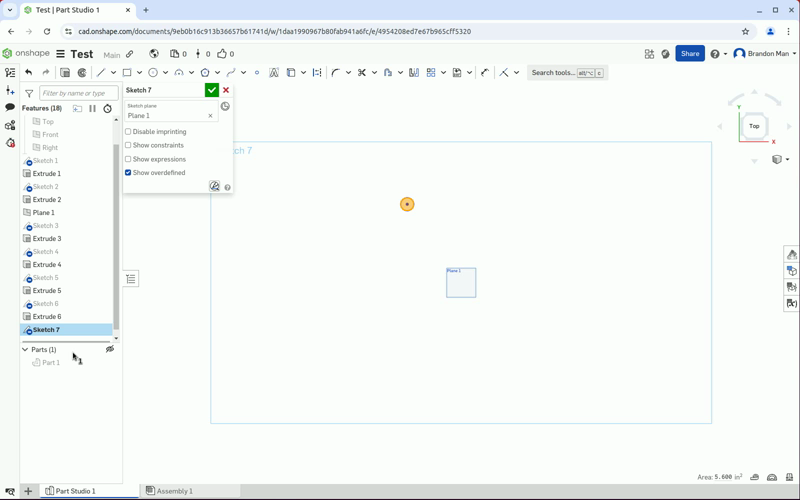
key(shift+y)
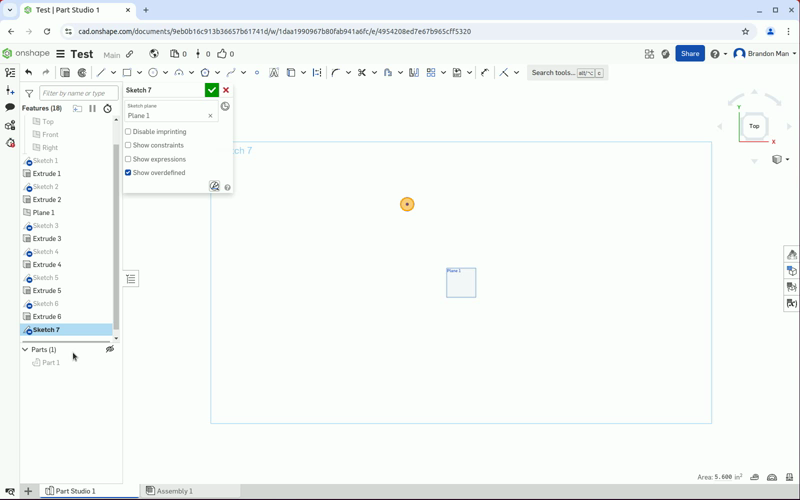
key(shift+e)
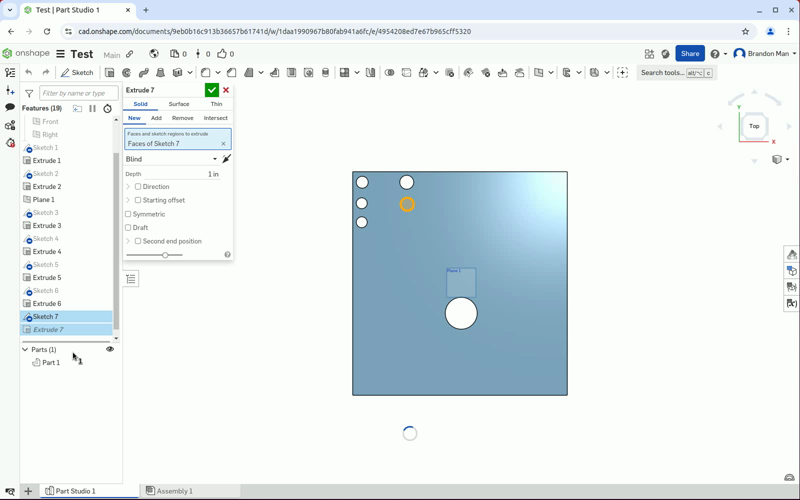
mouse_move(143, 106)
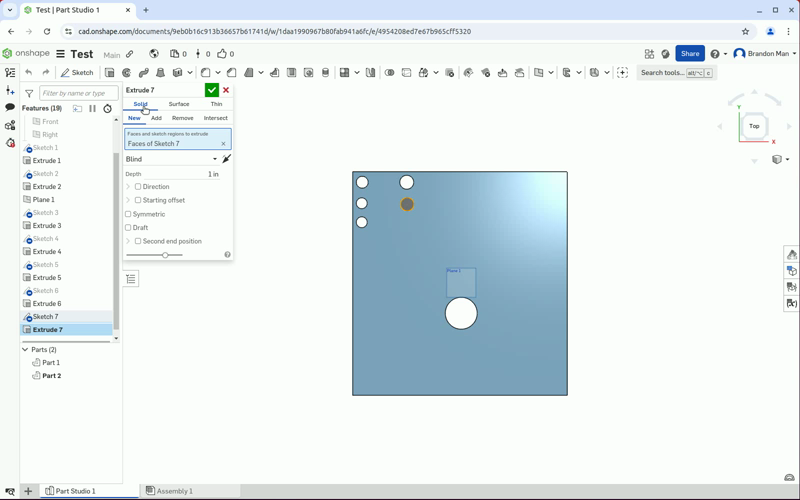
click(143, 106)
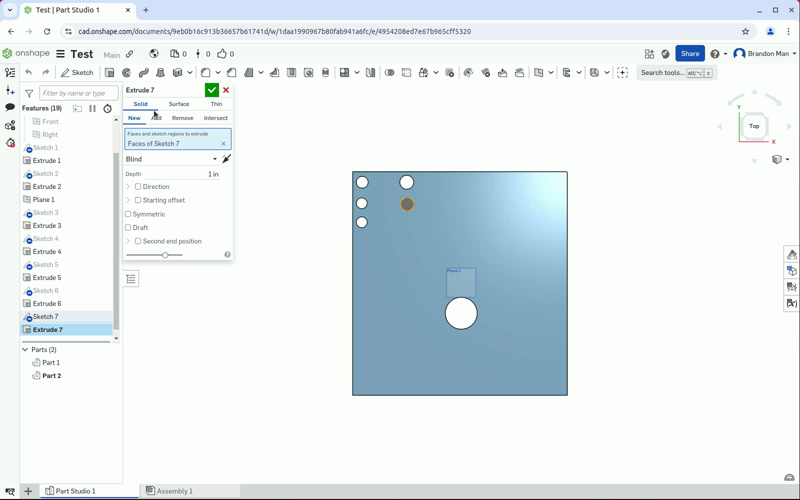
mouse_move(186, 120)
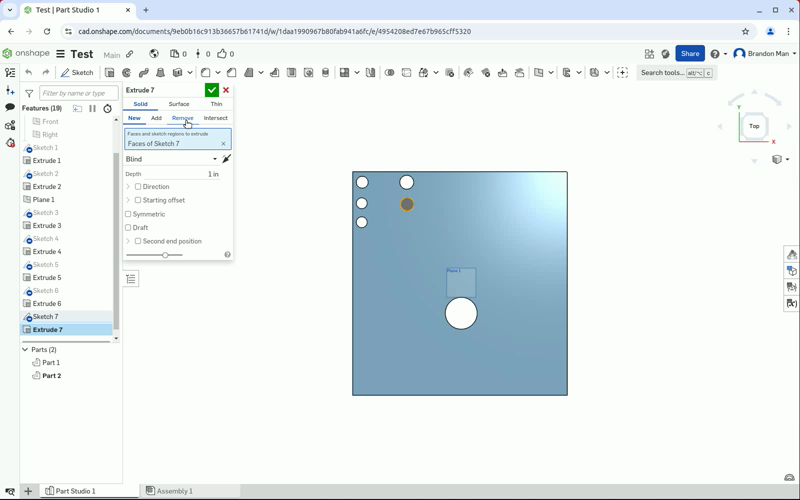
click(186, 120)
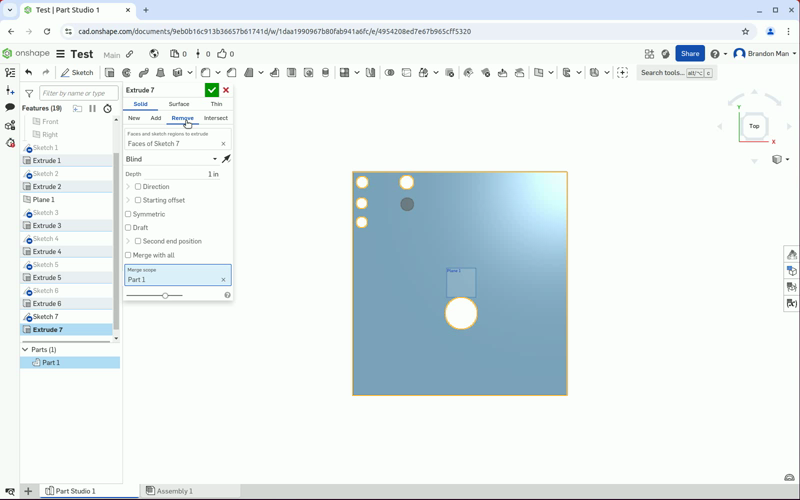
key(tab, 4)
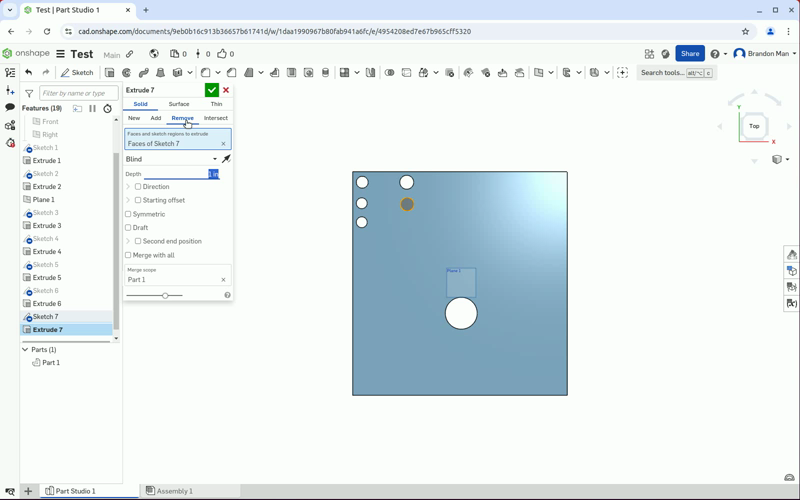
text(8.425)
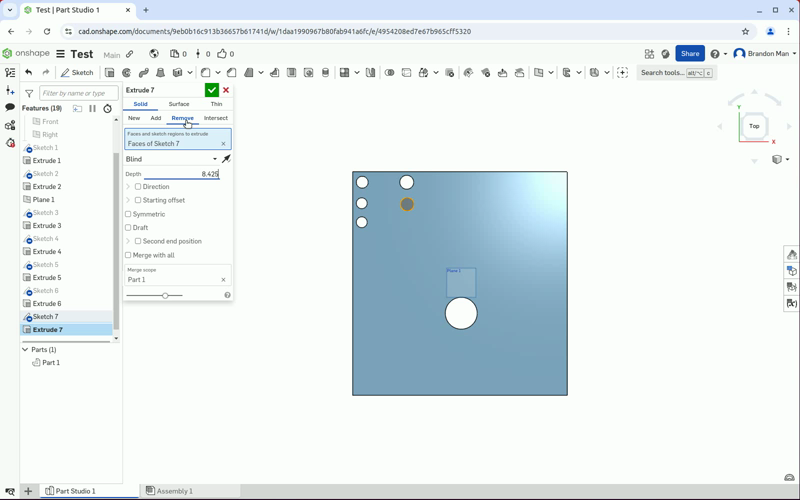
key(tab, 6)
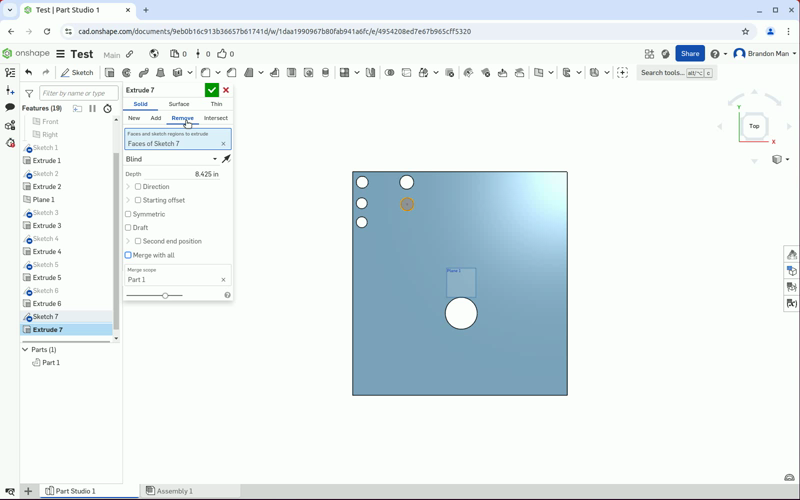
key(space)
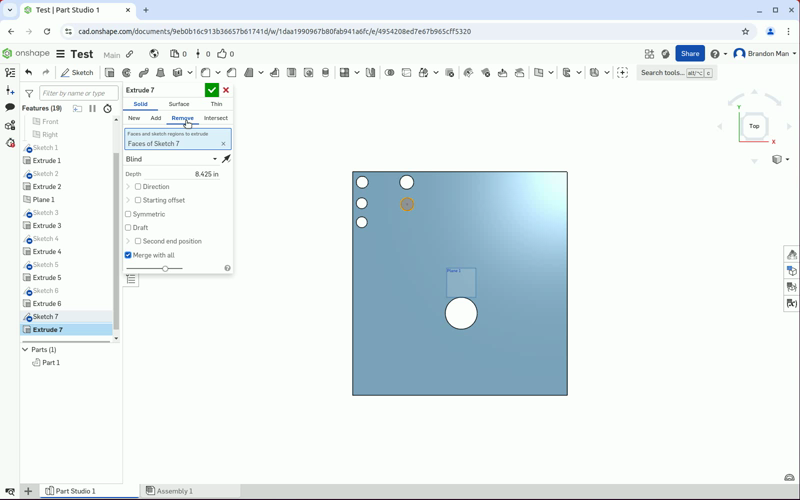
key(enter)
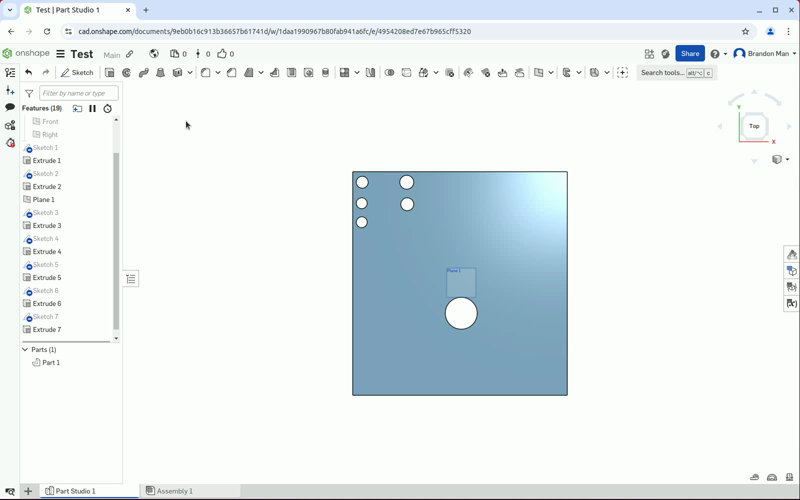
key(shift+h)
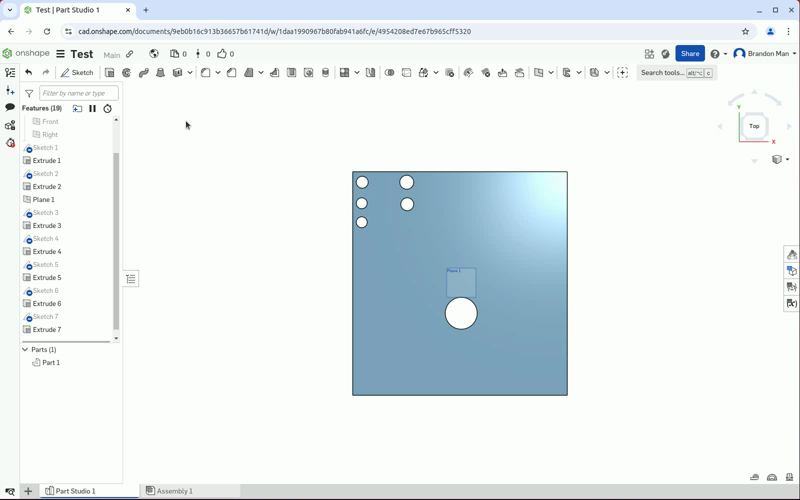
key(shift+h)
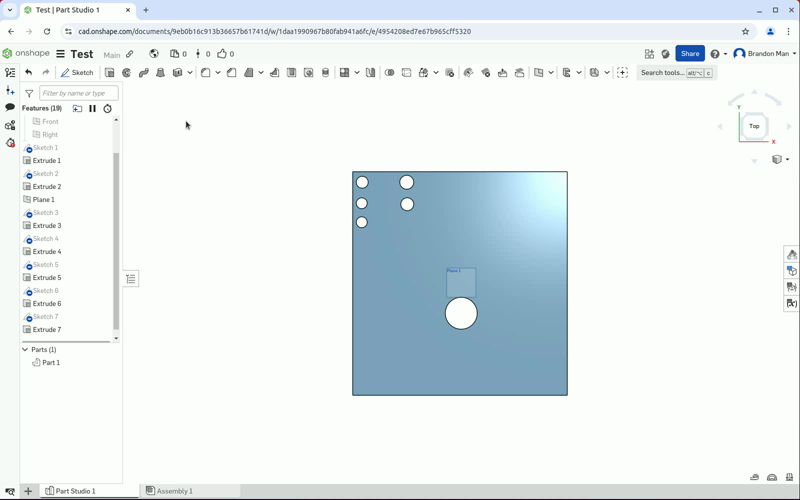
mouse_move(69, 150)
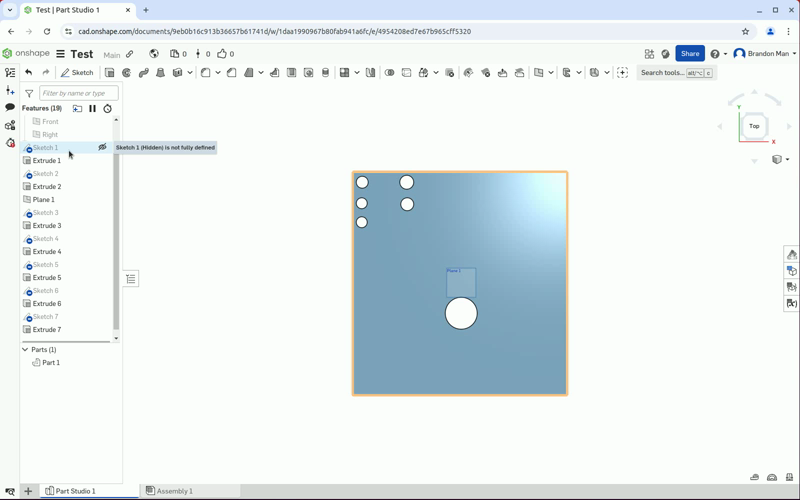
click(69, 150)
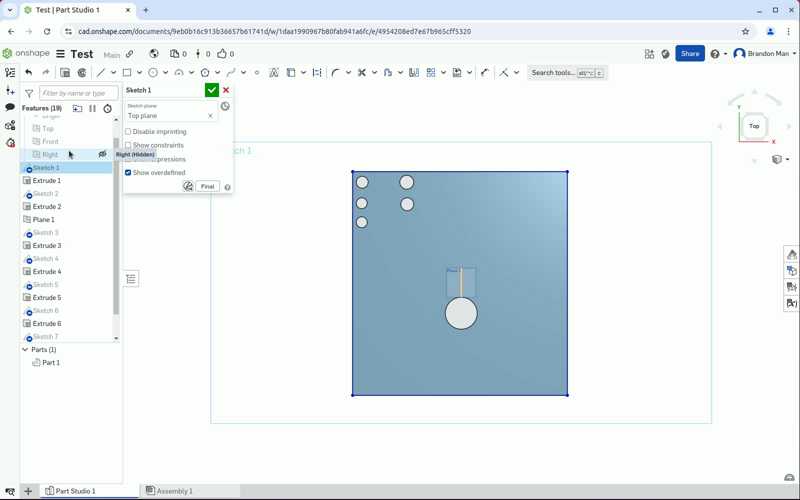
mouse_move(229, 92)
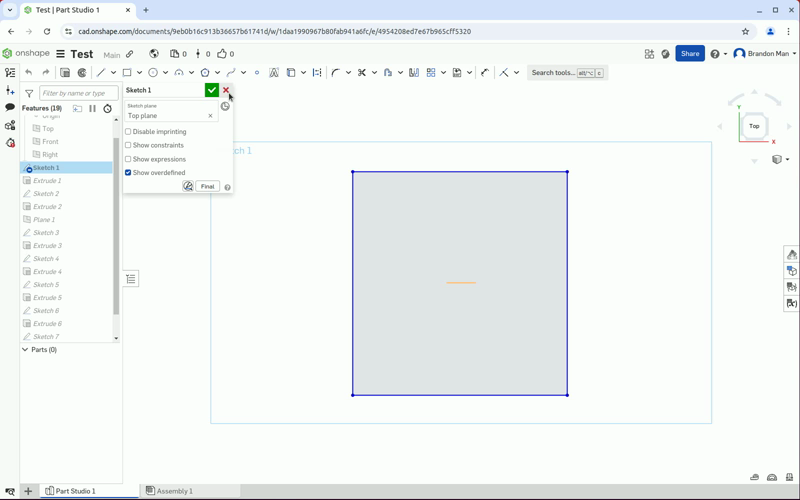
click(229, 92)
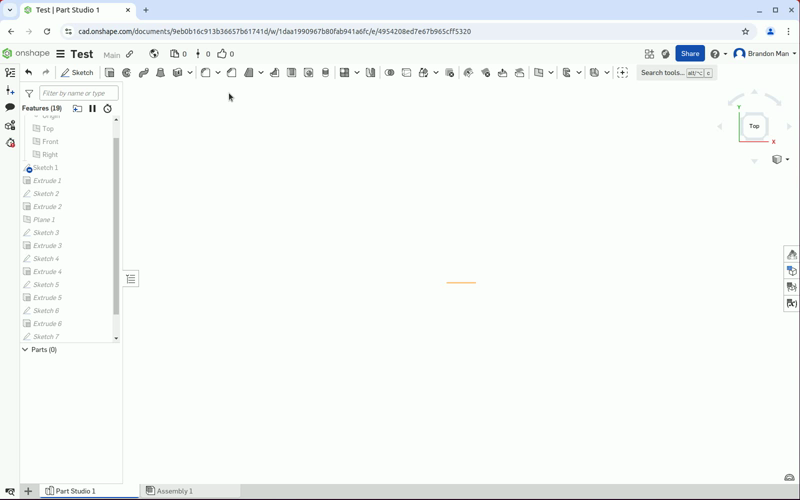
key(shift+s)
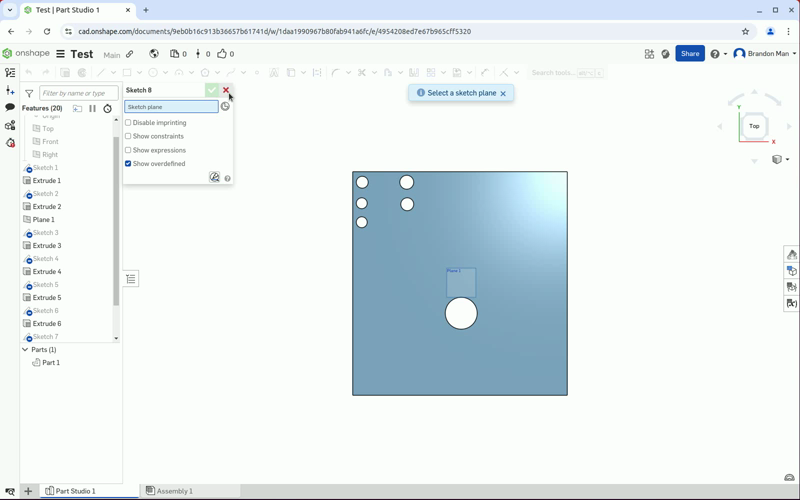
mouse_move(69, 189)
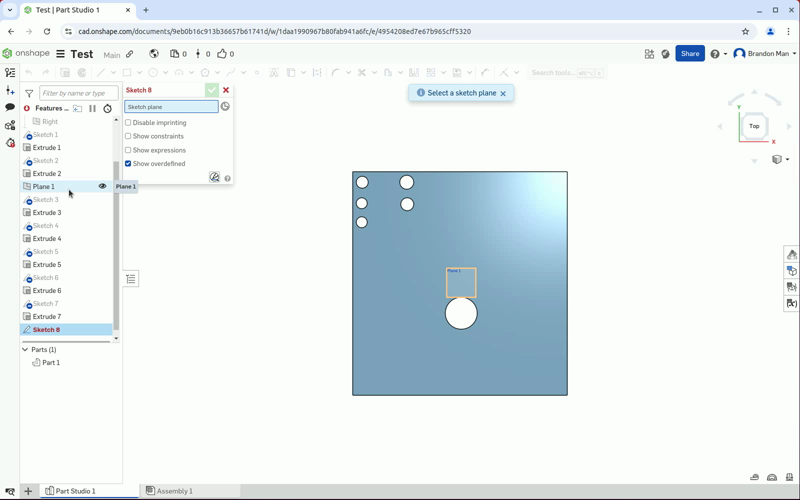
click(69, 189)
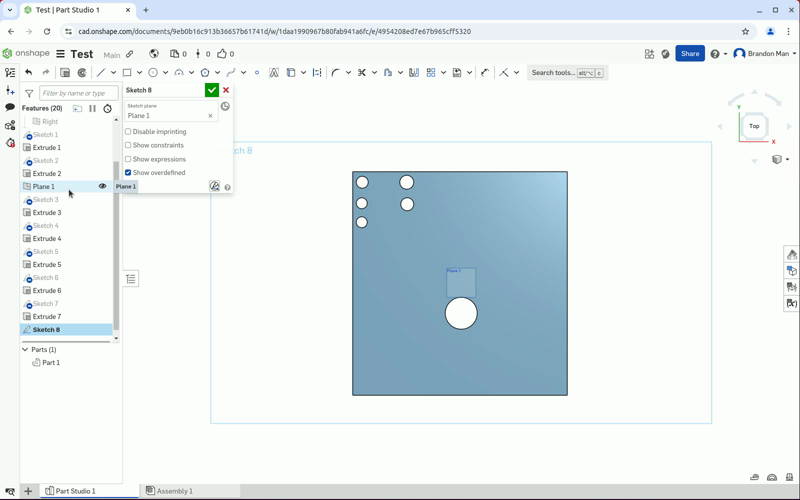
mouse_move(73, 352)
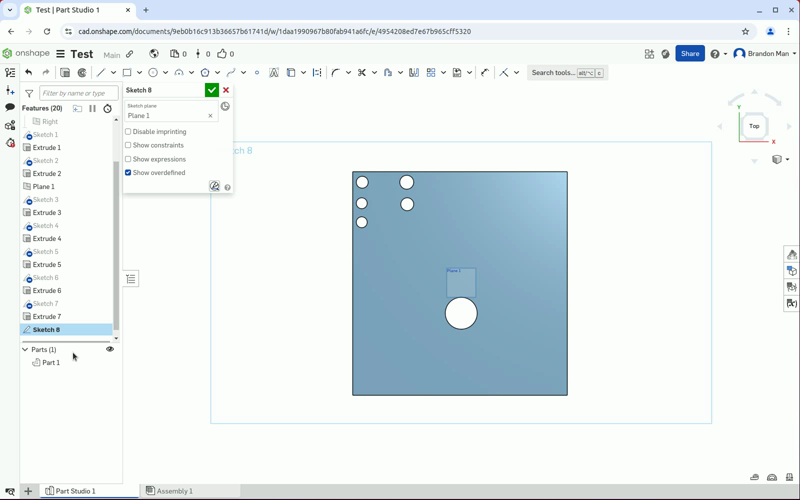
key(y)
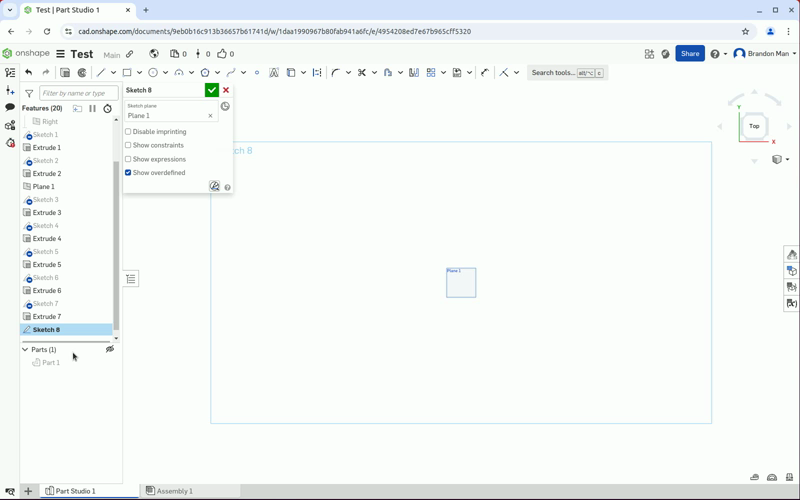
key(c)
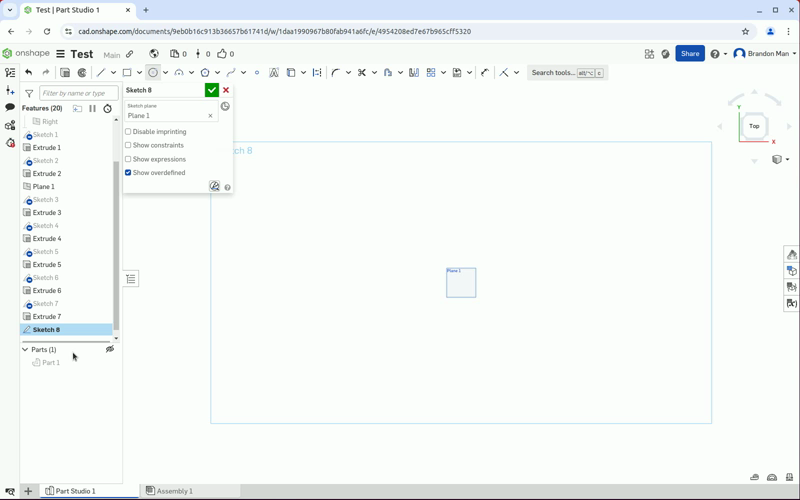
key_down(shift)
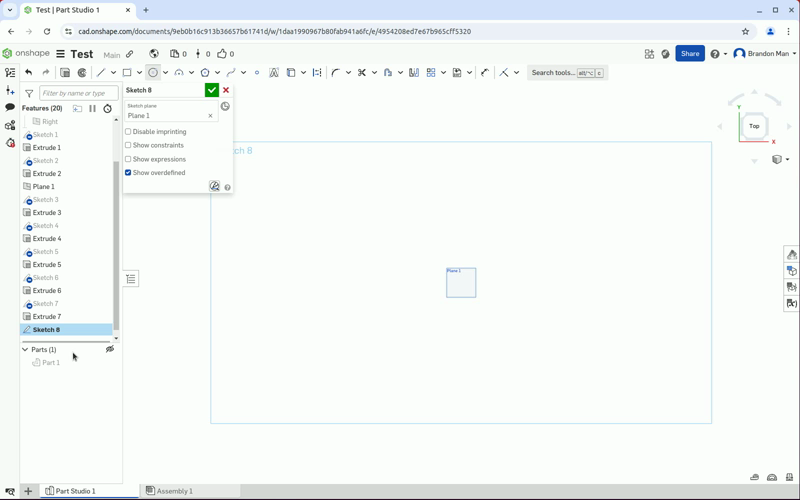
mouse_move(406, 223)
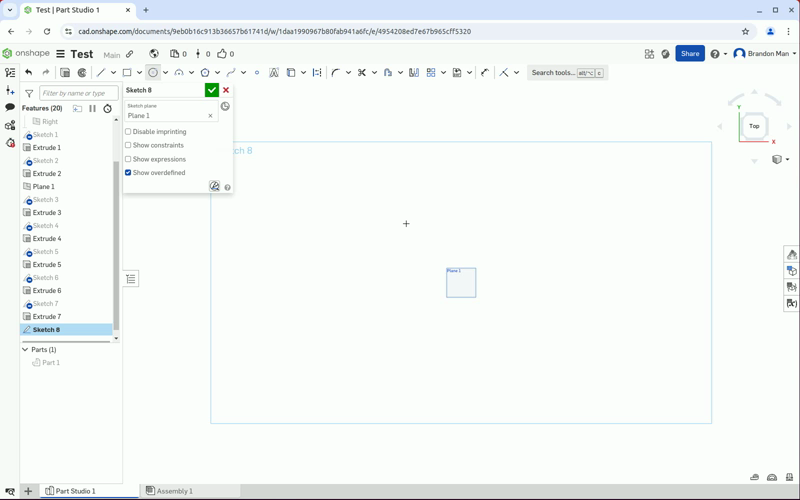
click(406, 223)
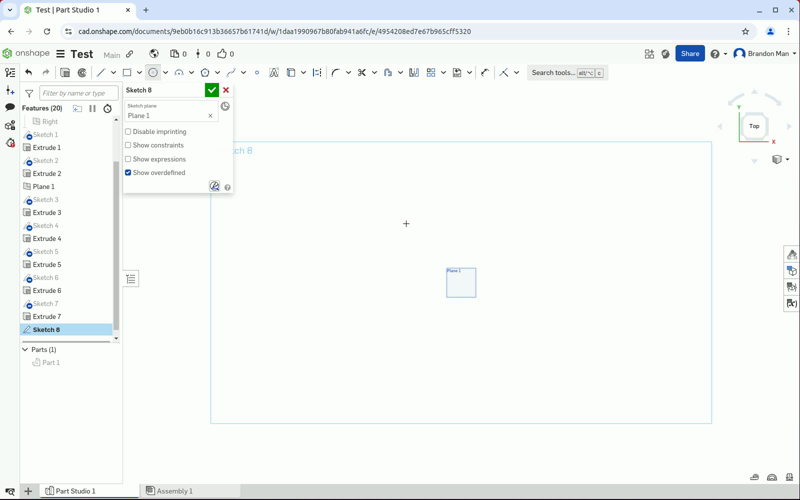
key_up(shift)
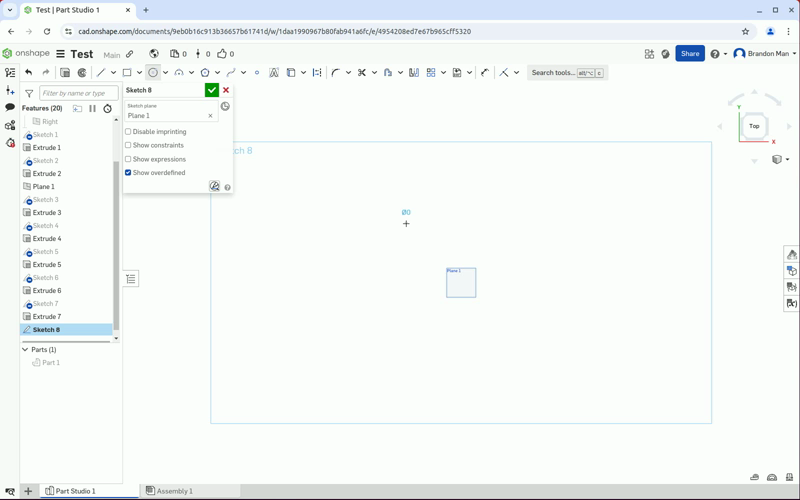
mouse_move(411, 223)
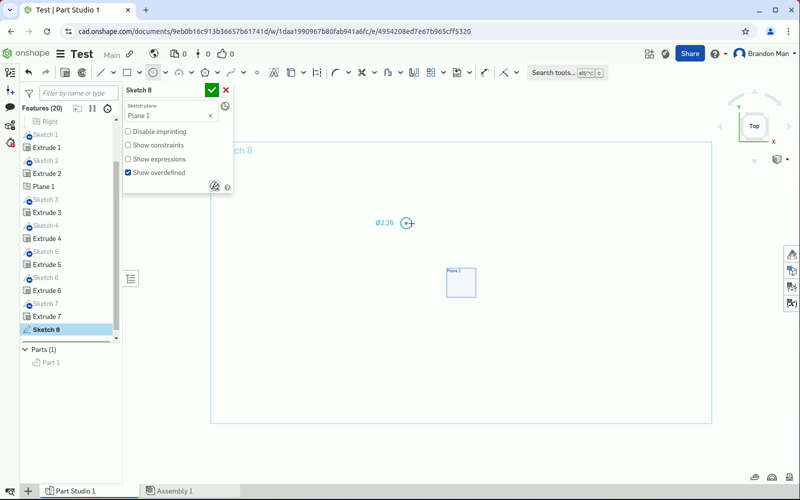
click(411, 223)
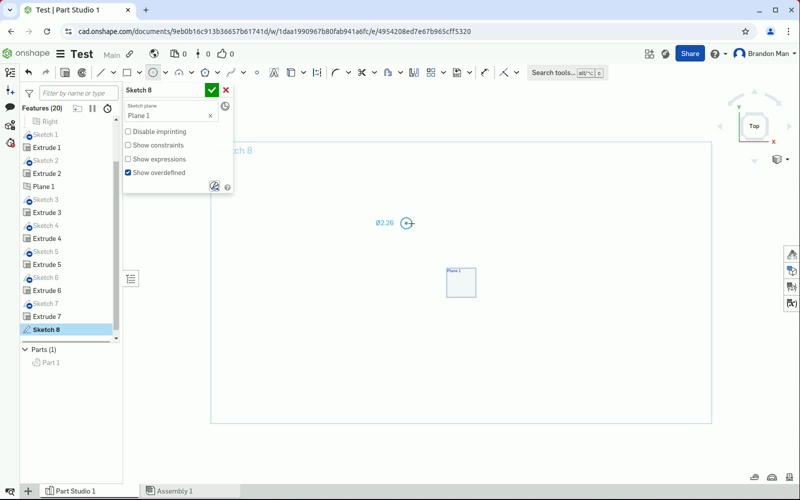
key(esc)
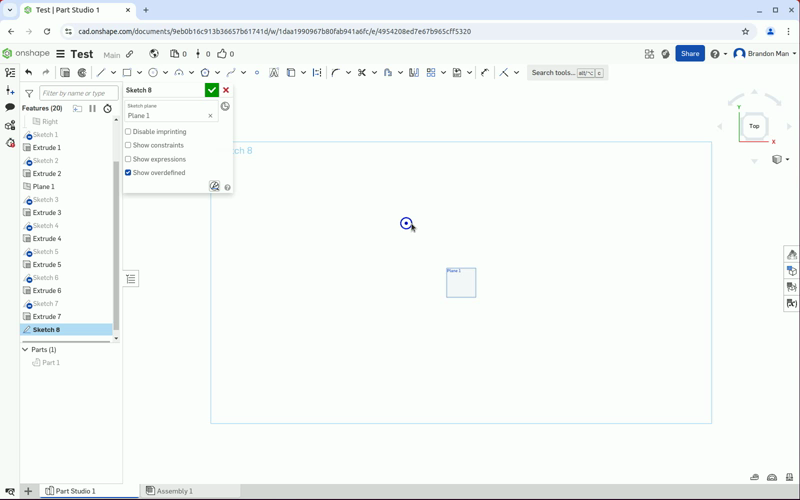
mouse_move(402, 221)
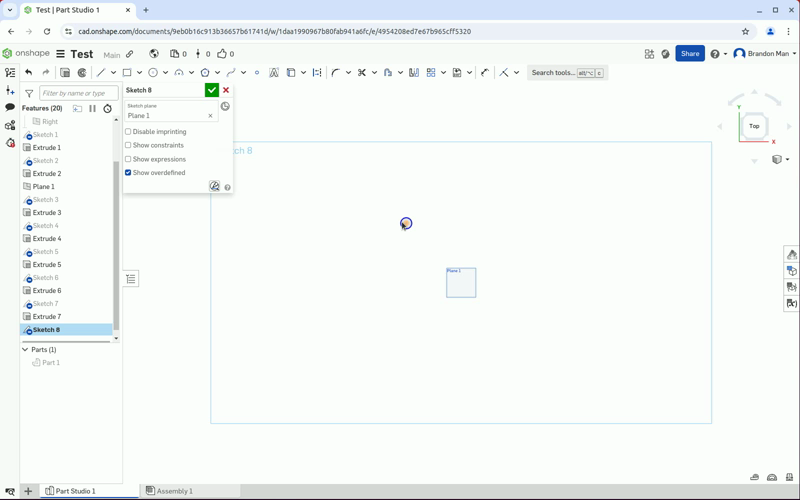
scroll(6)
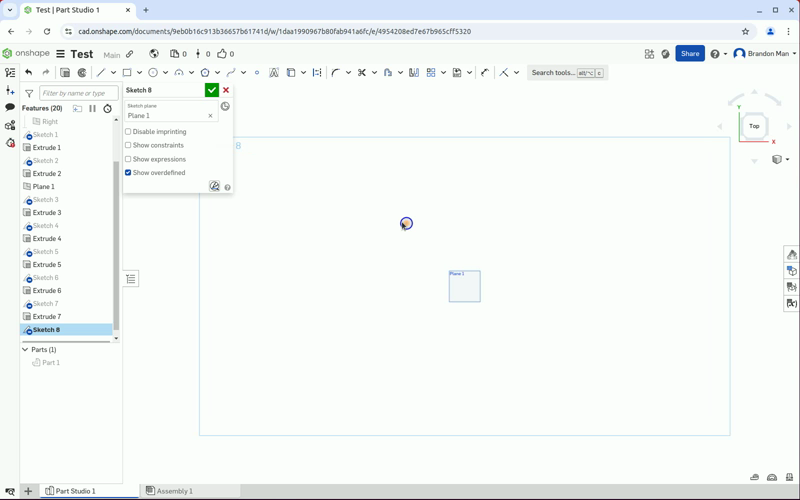
scroll(6)
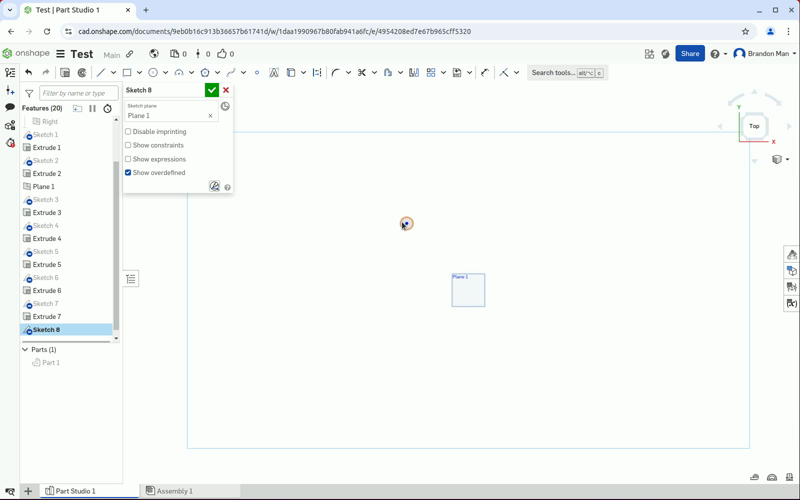
scroll(6)
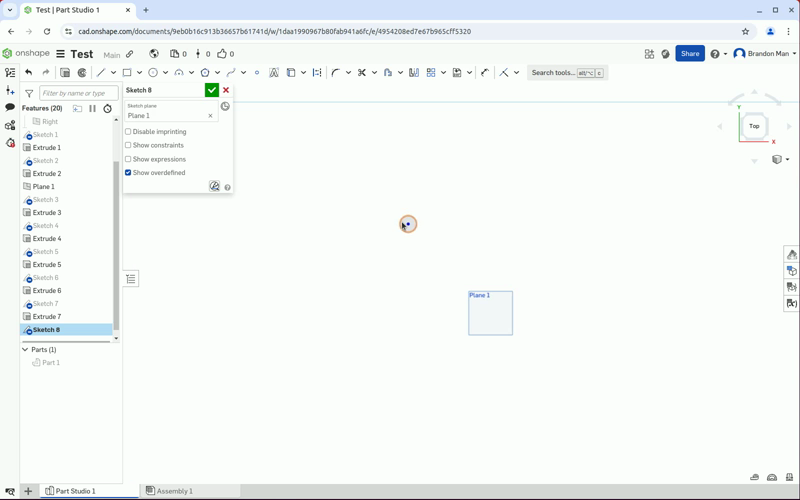
scroll(6)
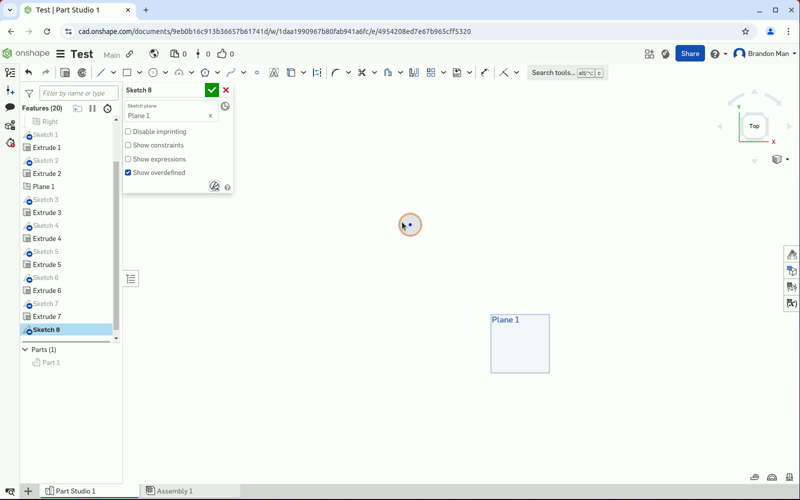
scroll(6)
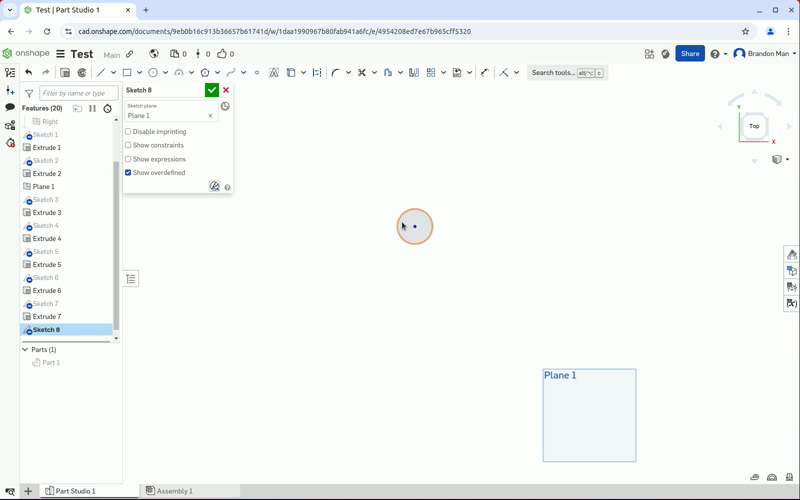
scroll(6)
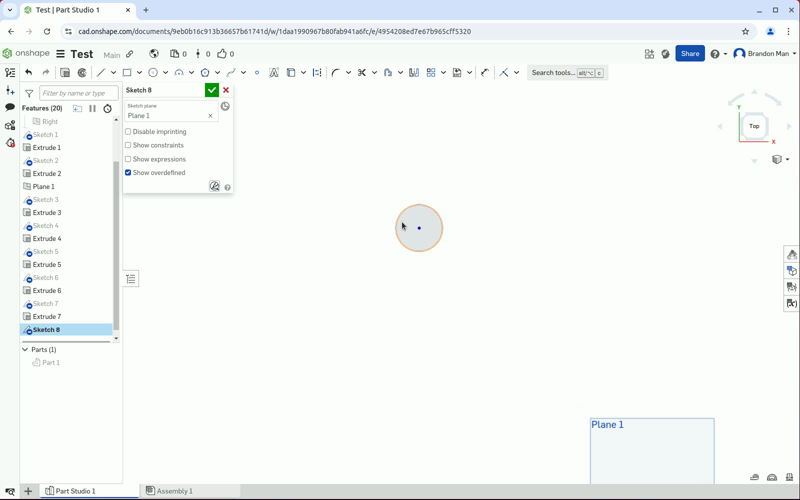
scroll(6)
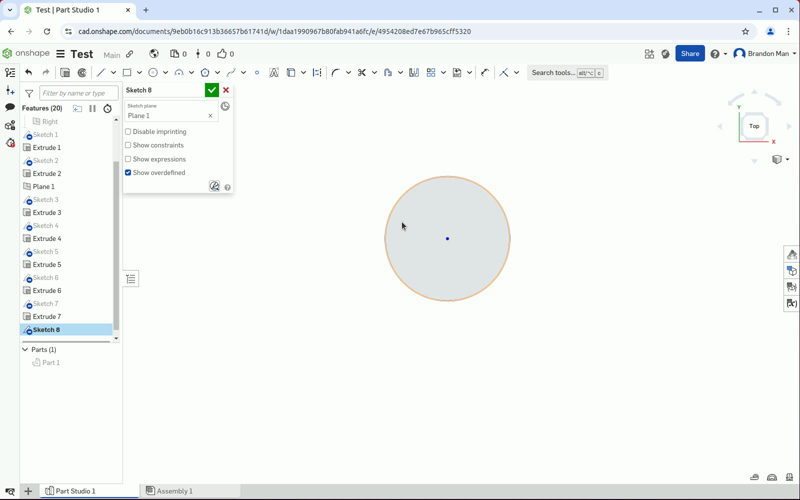
click(402, 221)
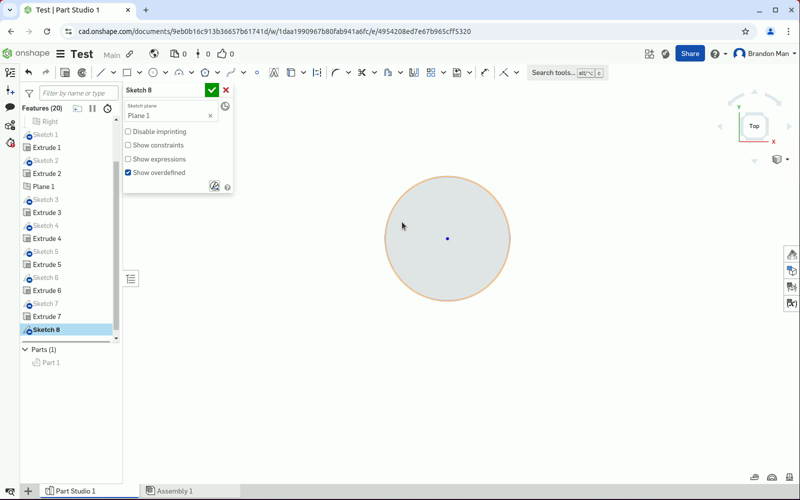
scroll(-6)
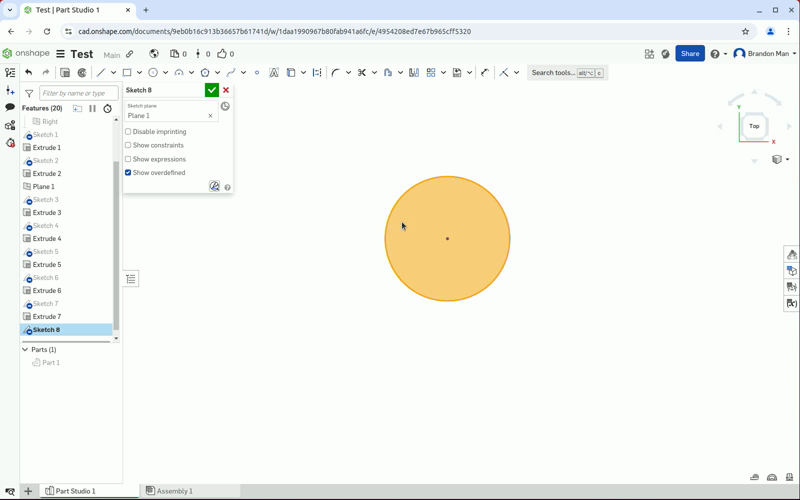
scroll(-6)
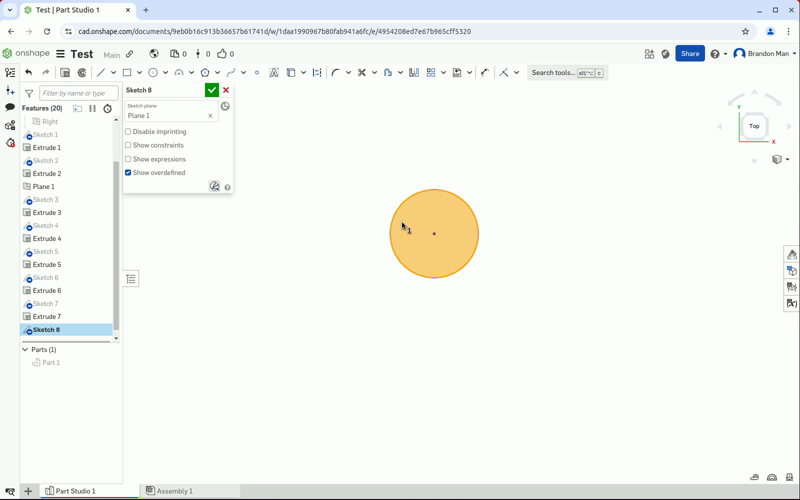
scroll(-6)
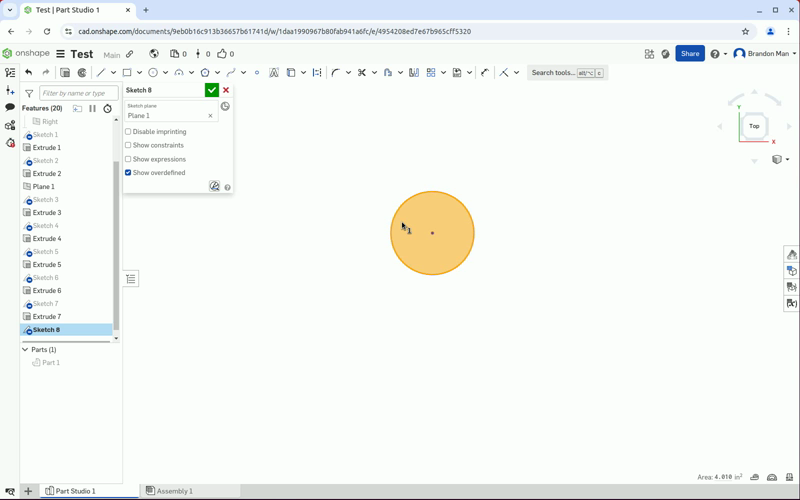
scroll(-6)
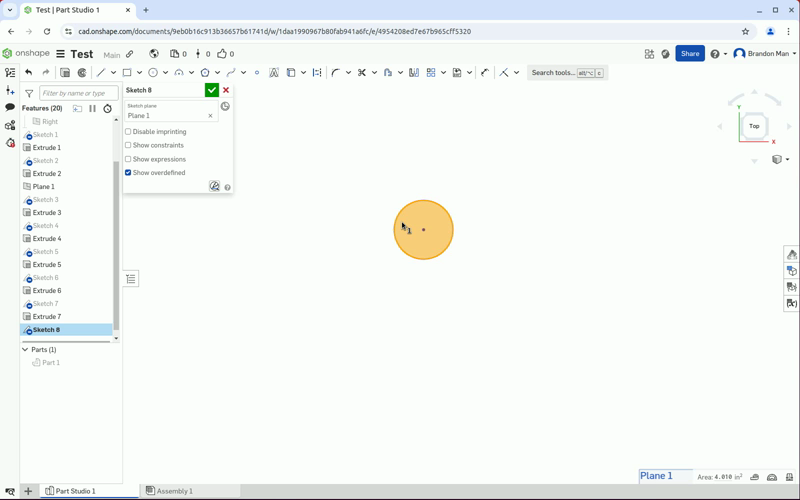
scroll(-6)
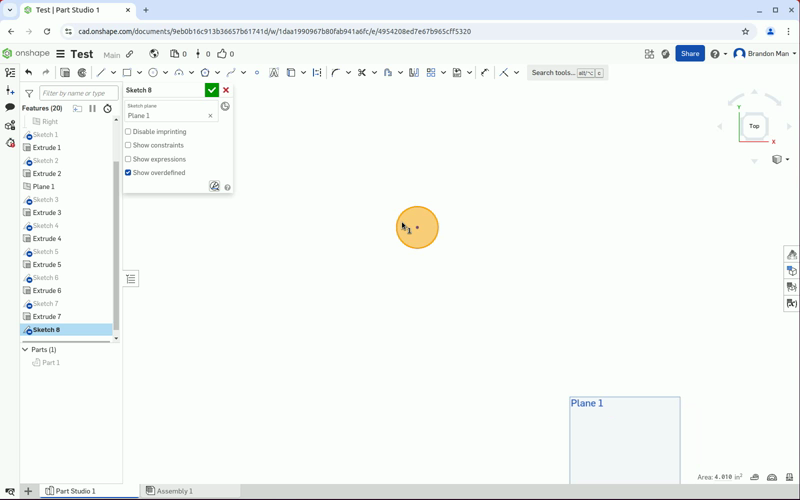
scroll(-6)
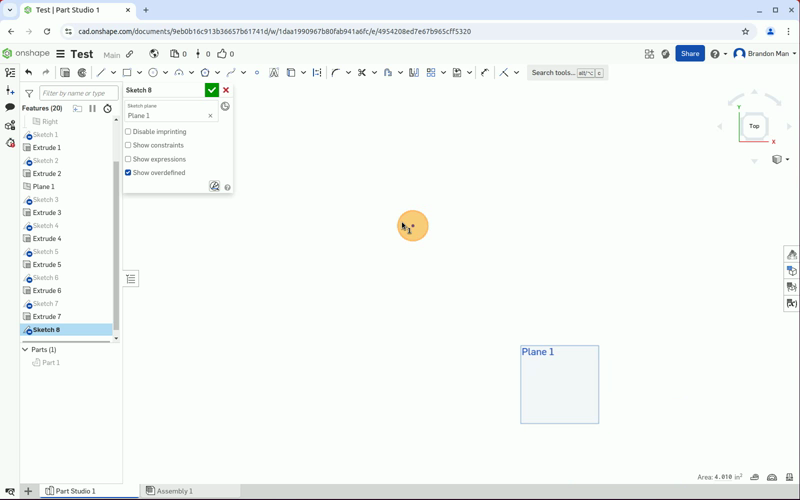
scroll(-6)
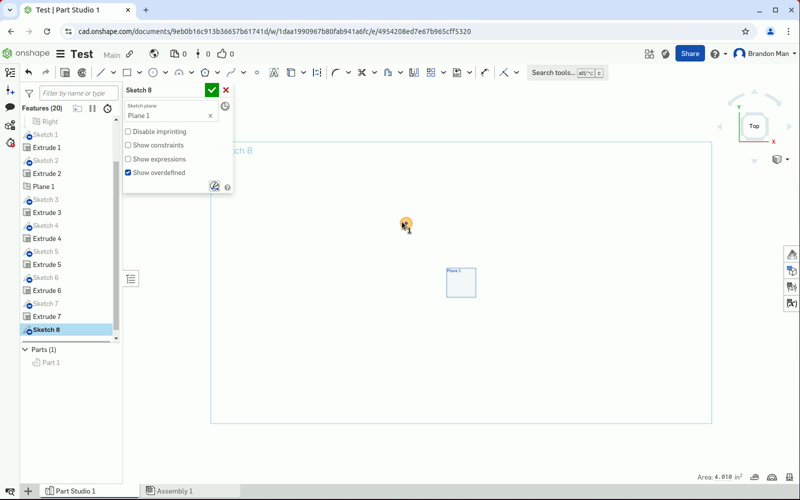
mouse_move(73, 352)
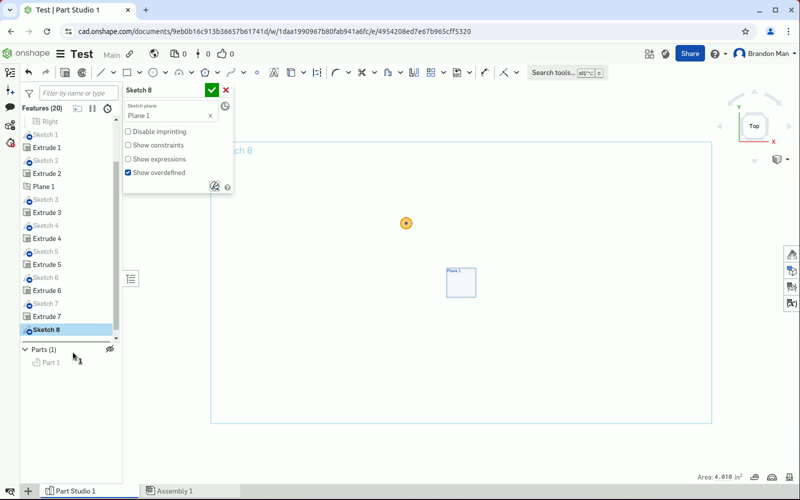
key(shift+y)
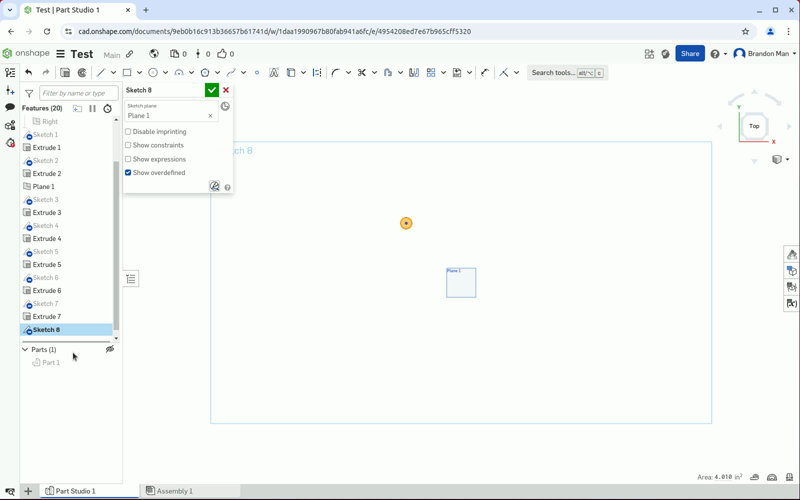
key(shift+e)
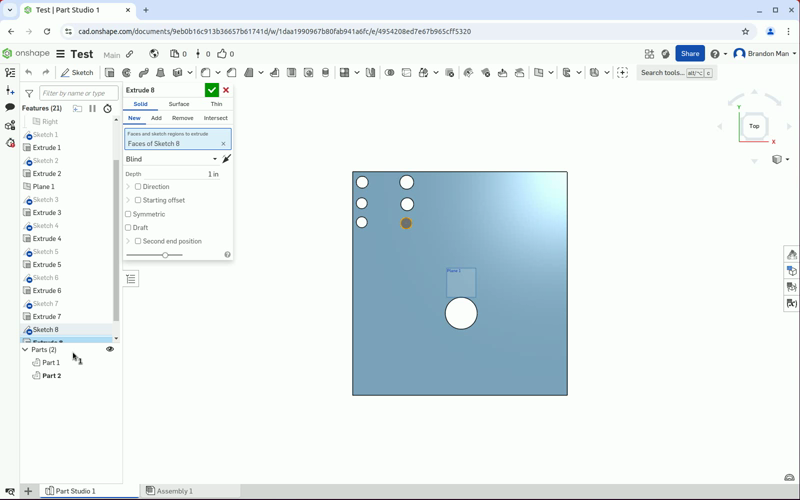
mouse_move(143, 106)
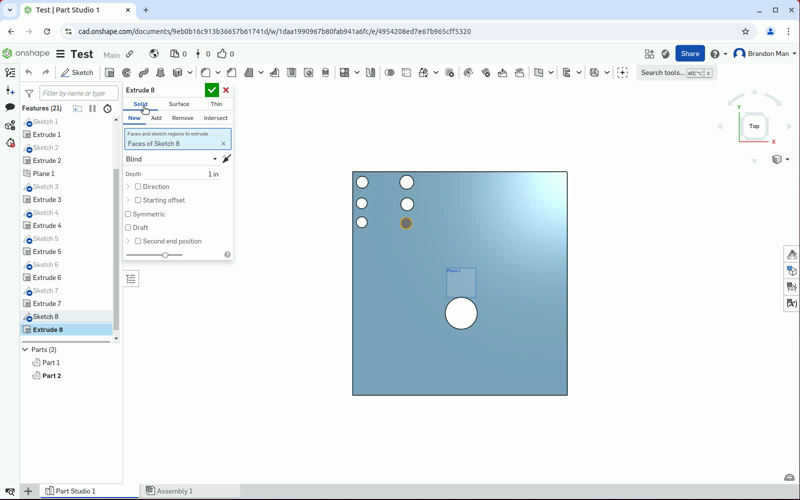
click(143, 106)
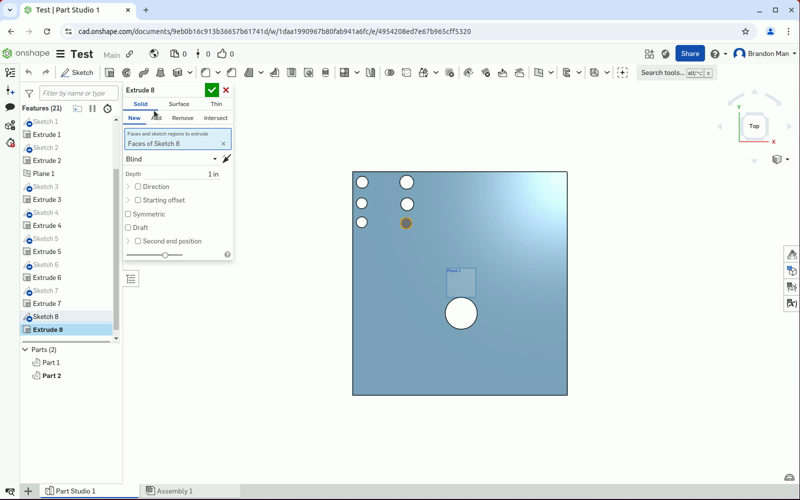
mouse_move(186, 120)
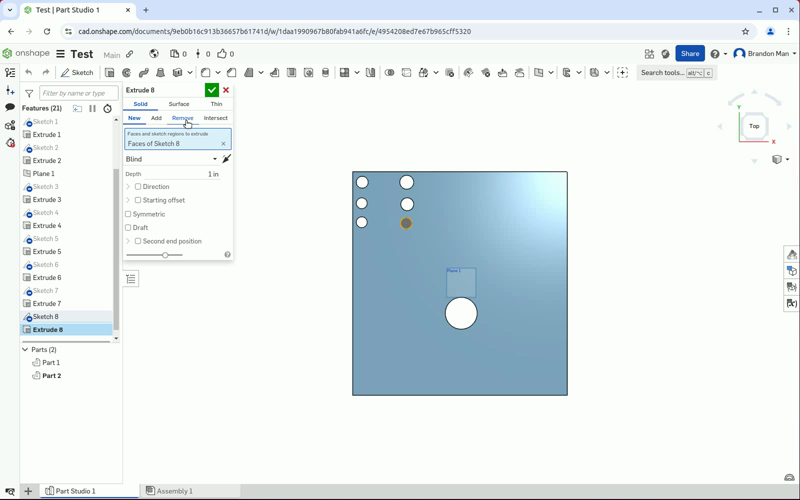
click(186, 120)
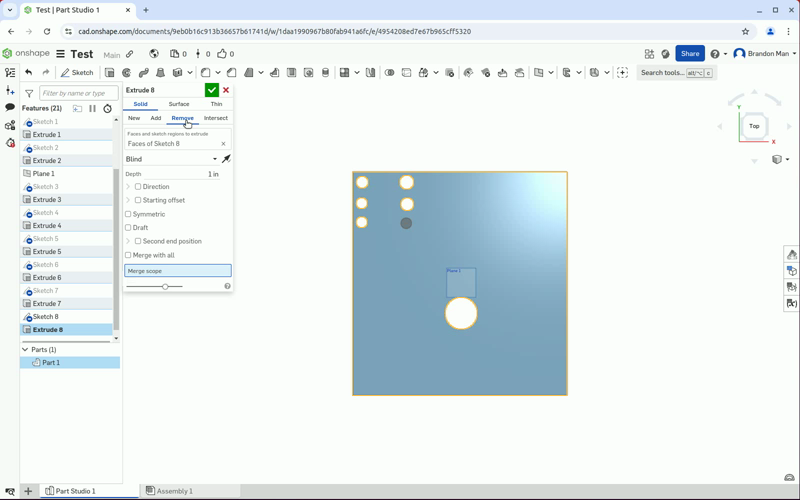
key(tab, 4)
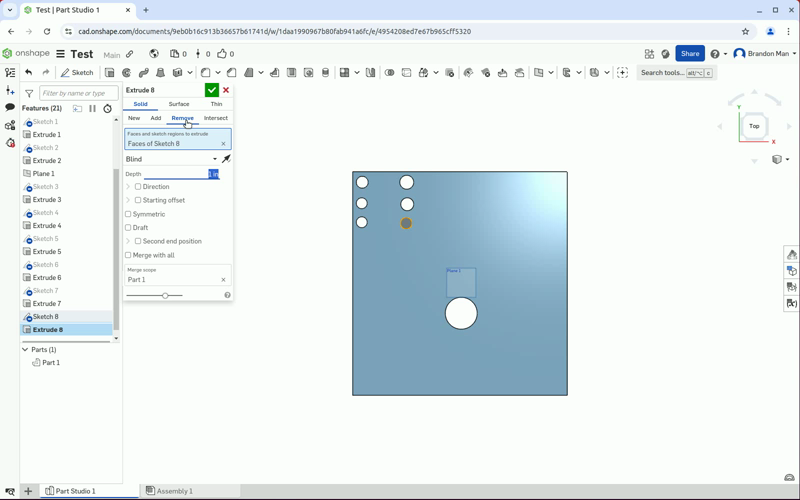
text(8.425)
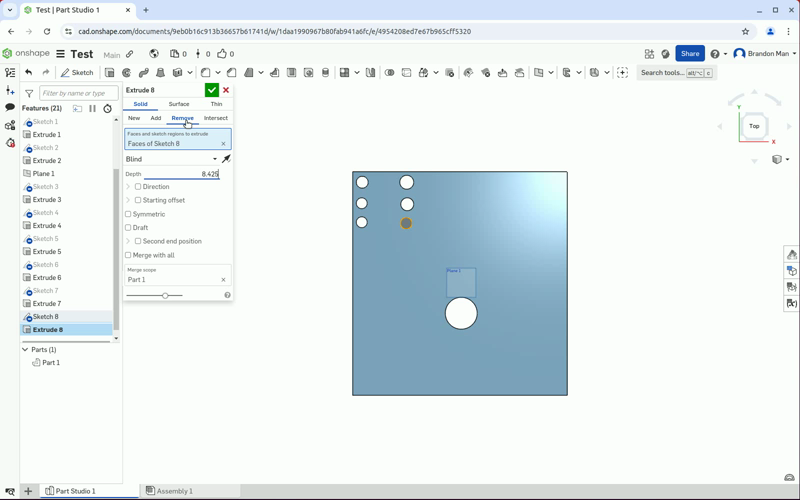
key(tab, 6)
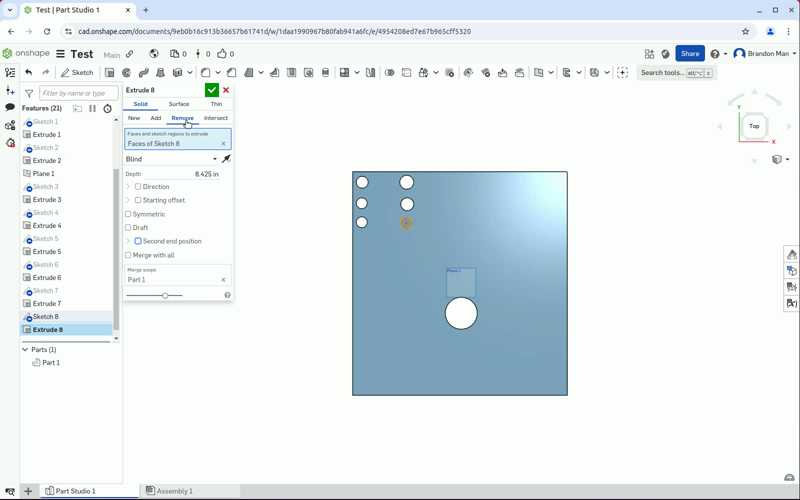
key(space)
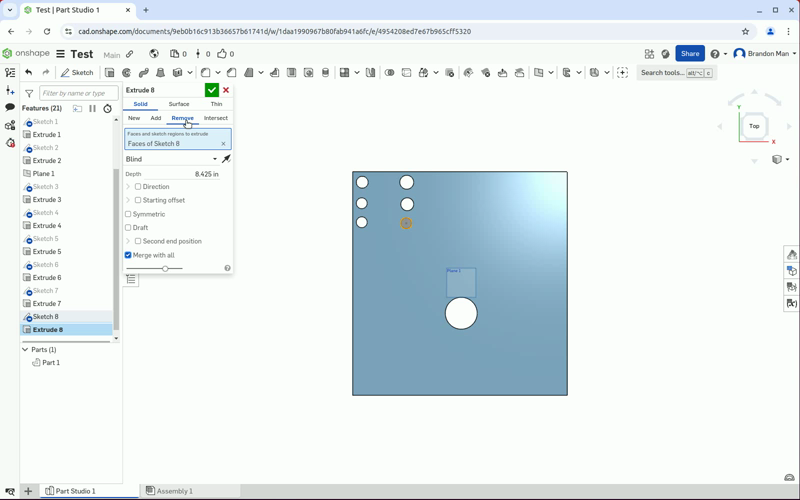
key(enter)
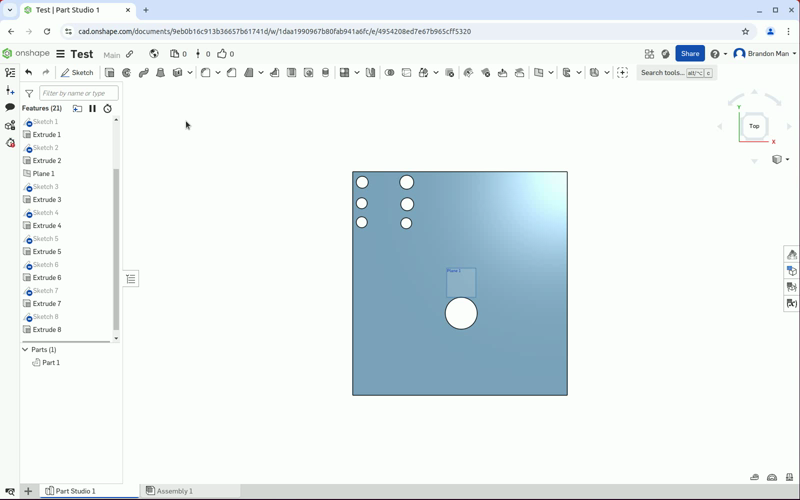
key(shift+h)
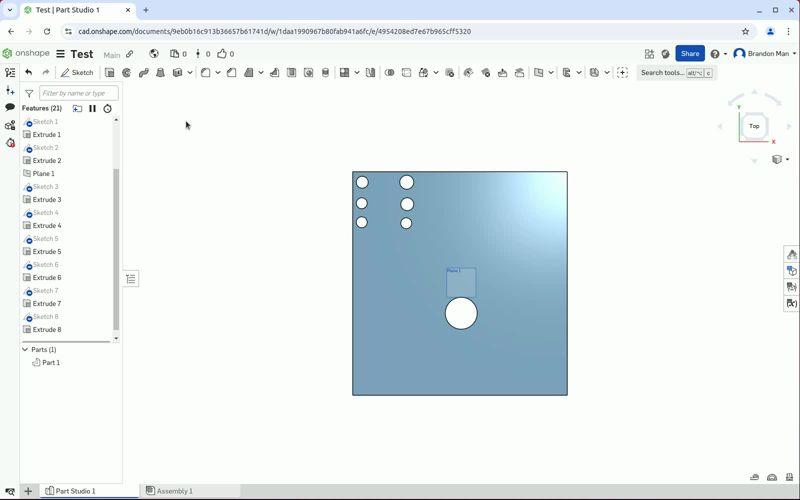
key(shift+h)
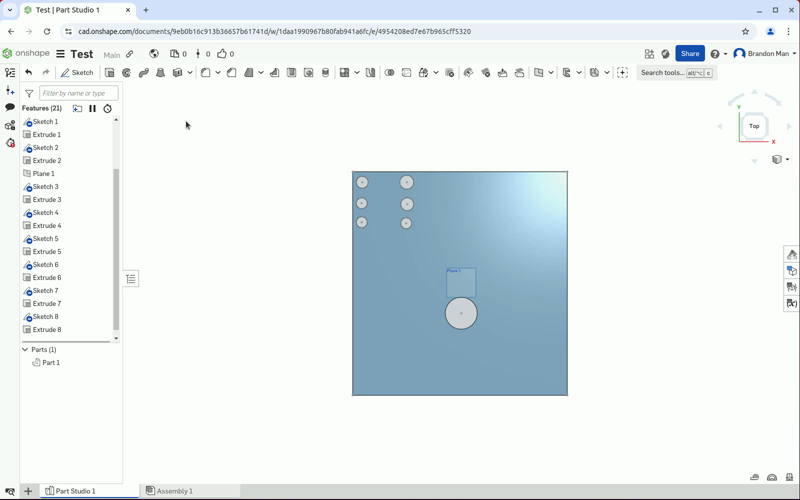
key(shift+7)
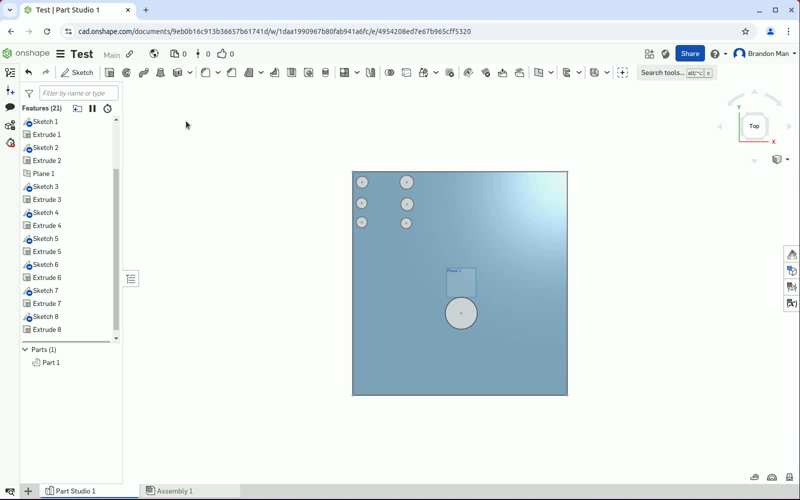
key(up, 3)
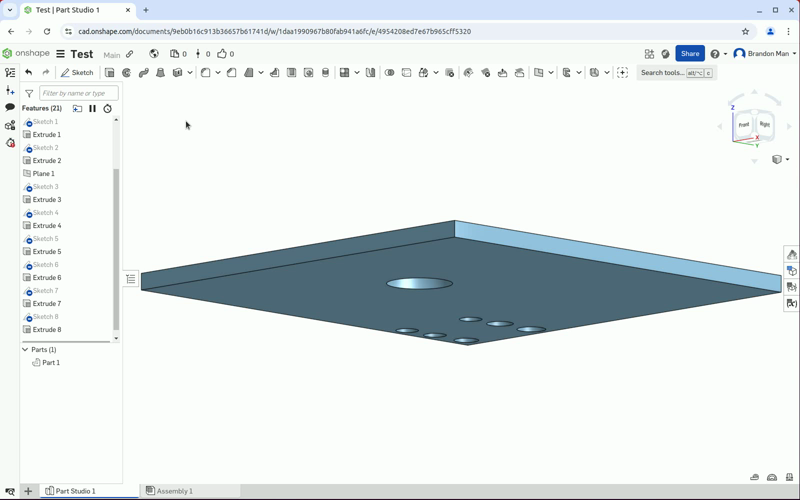
key(left, 3)
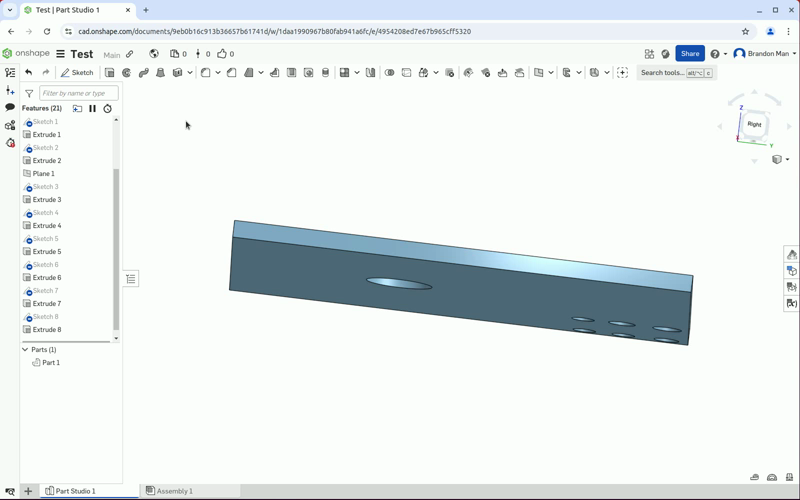
key(right, 3)
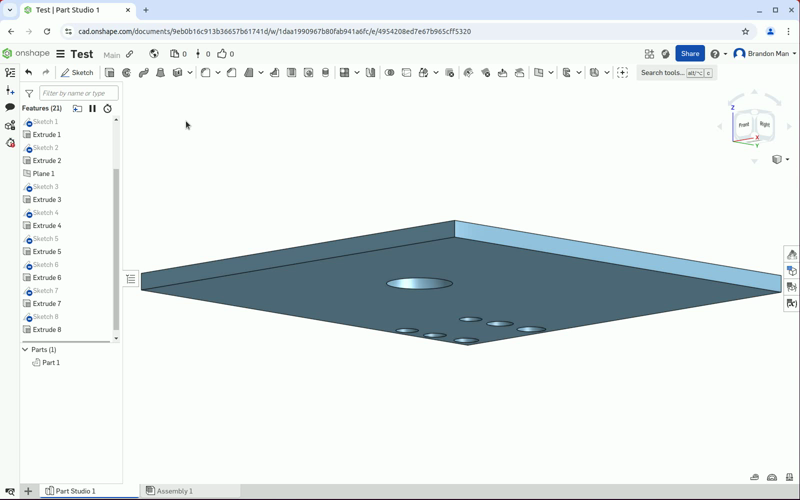
key(down, 3)
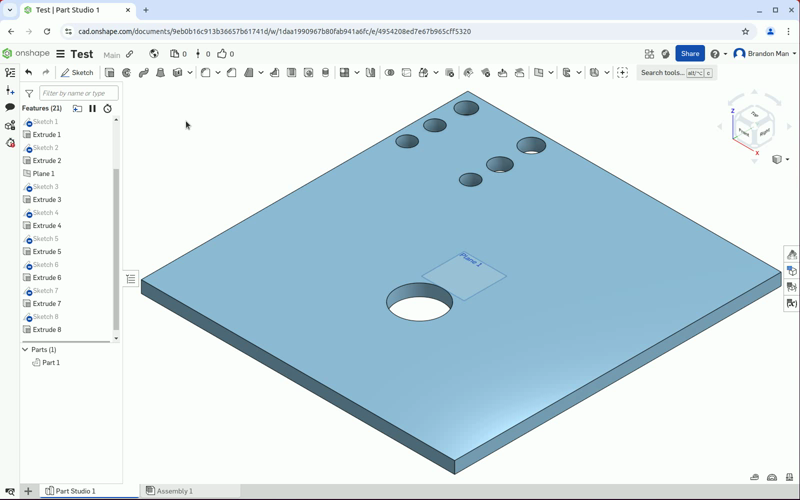
mouse_move(69, 124)
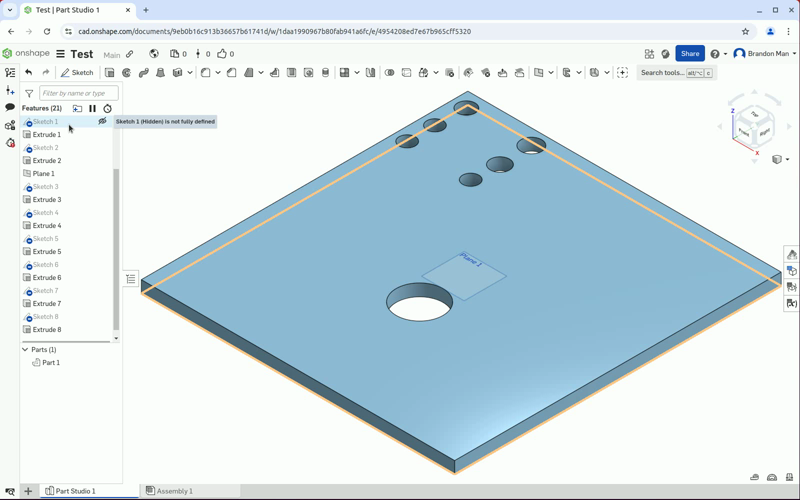
click(69, 124)